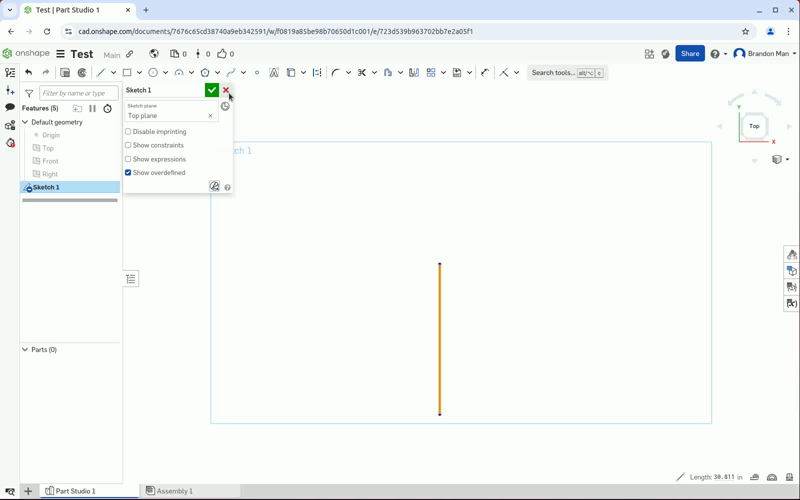
key(shift+h)
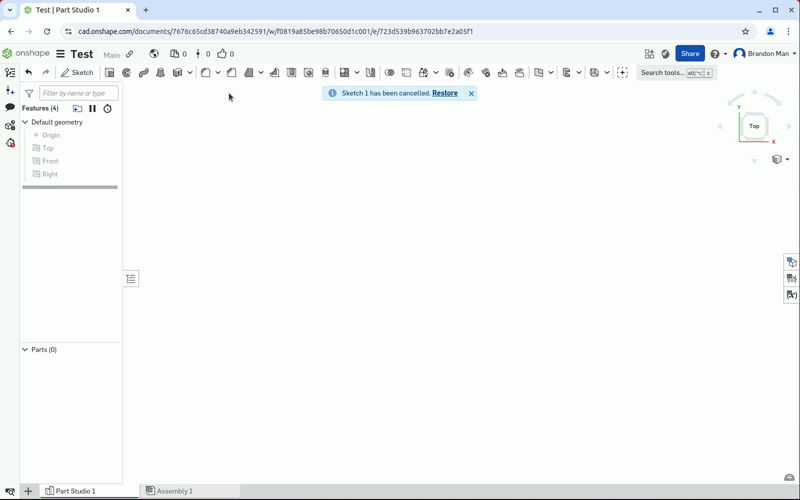
mouse_move(73, 352)
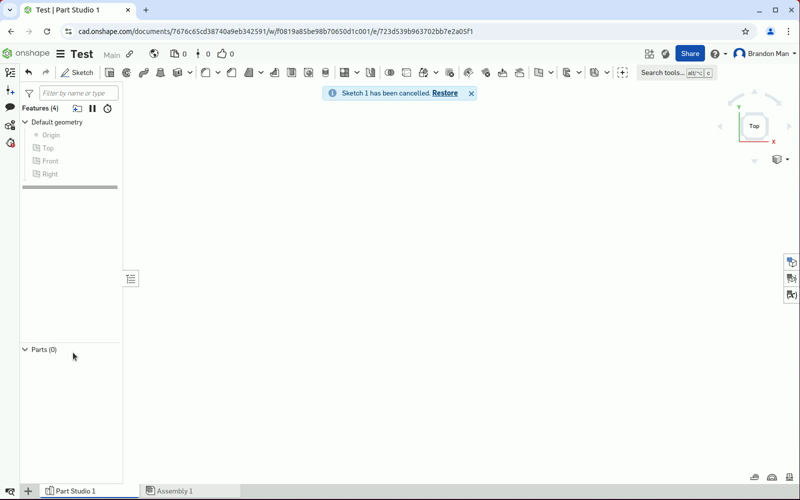
key(y)
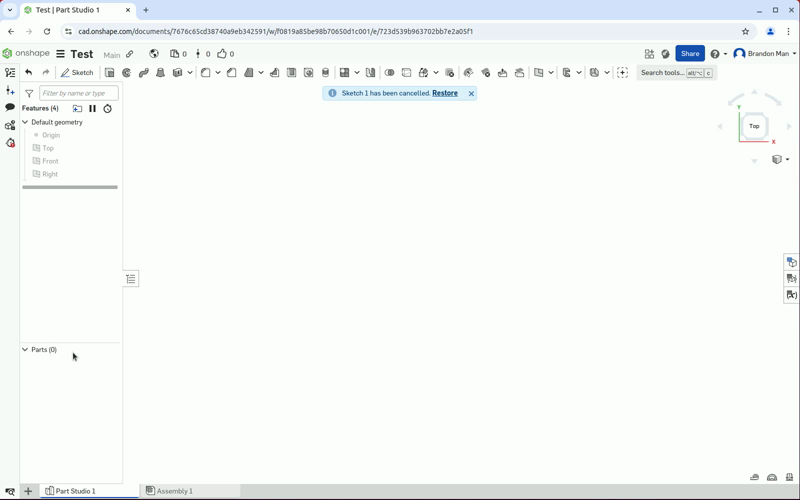
key(shift+p)
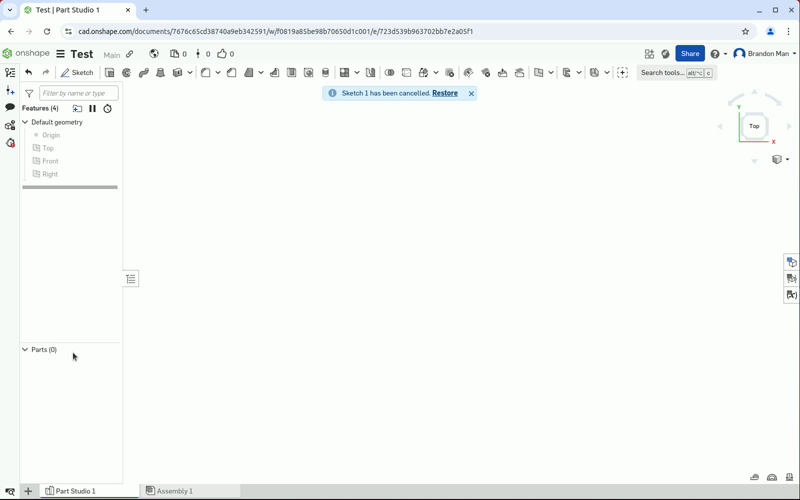
key(space)
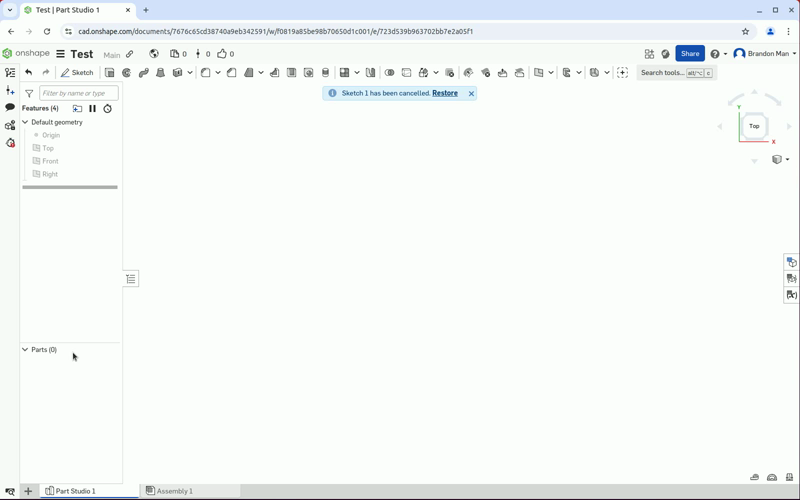
key_down(shift)
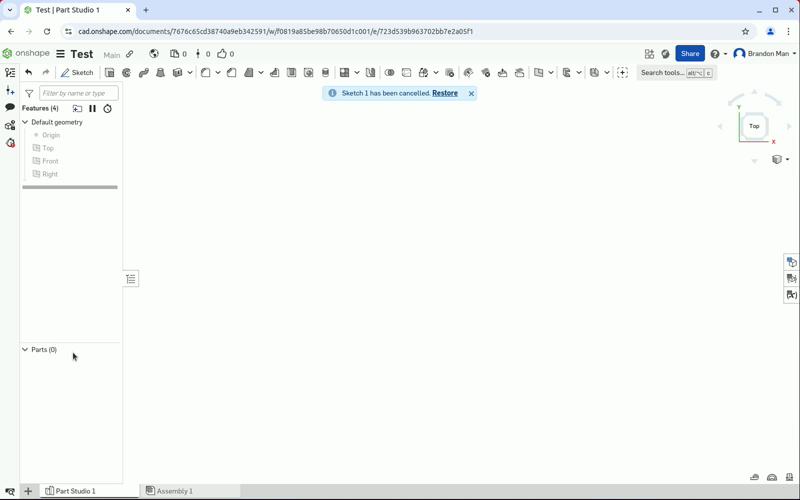
key(up)
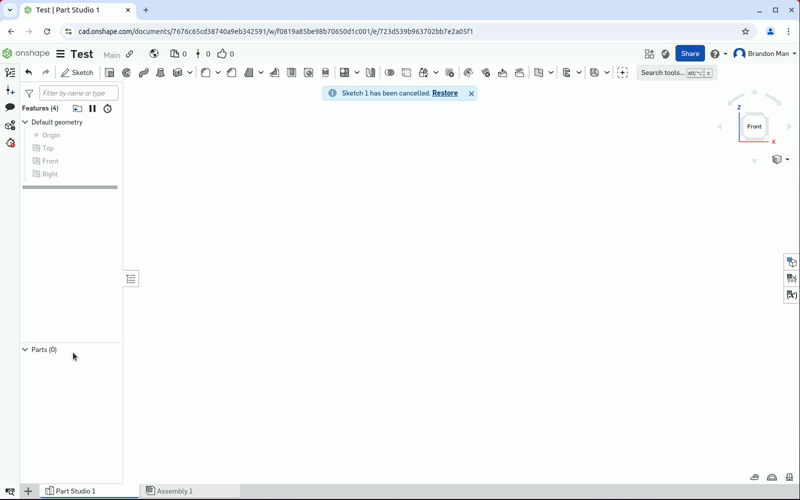
key_up(shift)
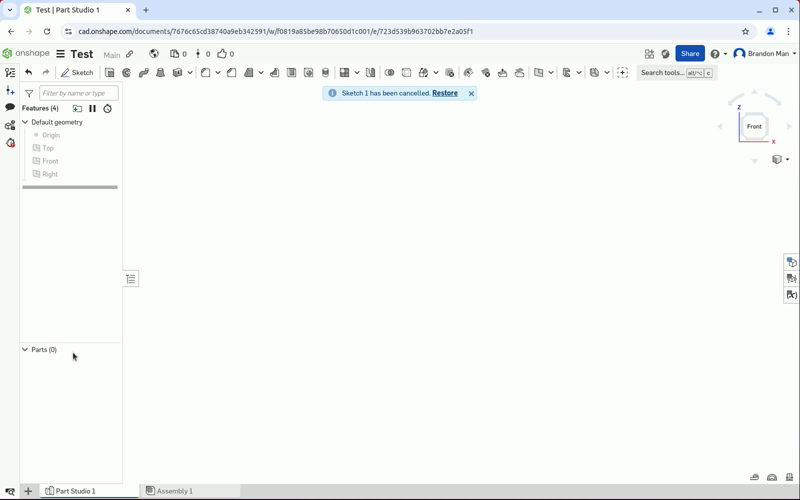
key(space)
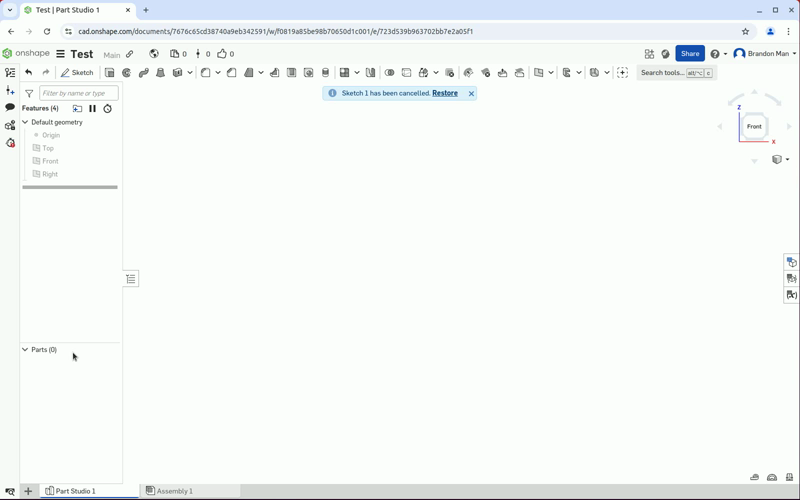
key_down(shift)
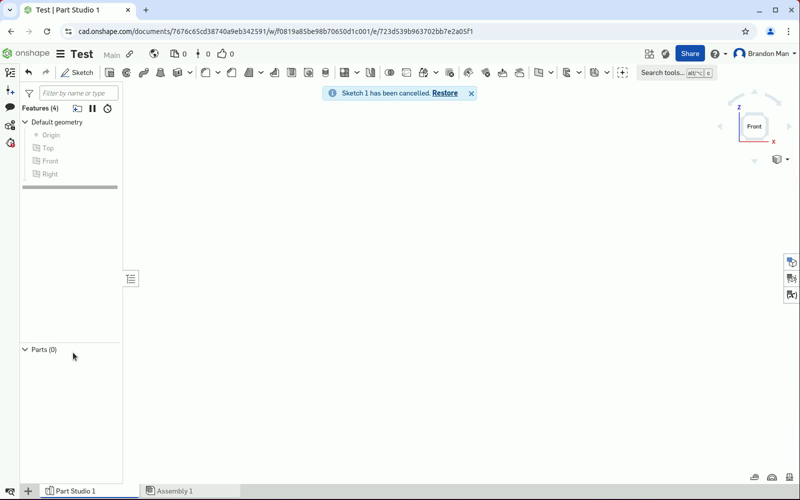
key(left)
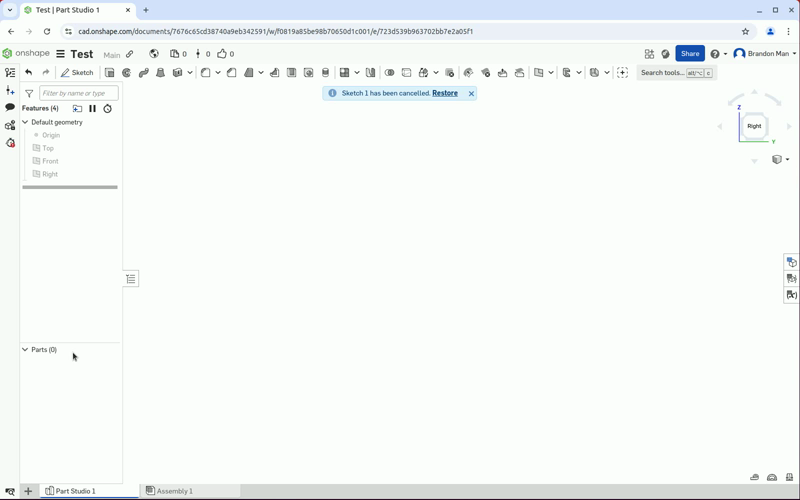
key_up(shift)
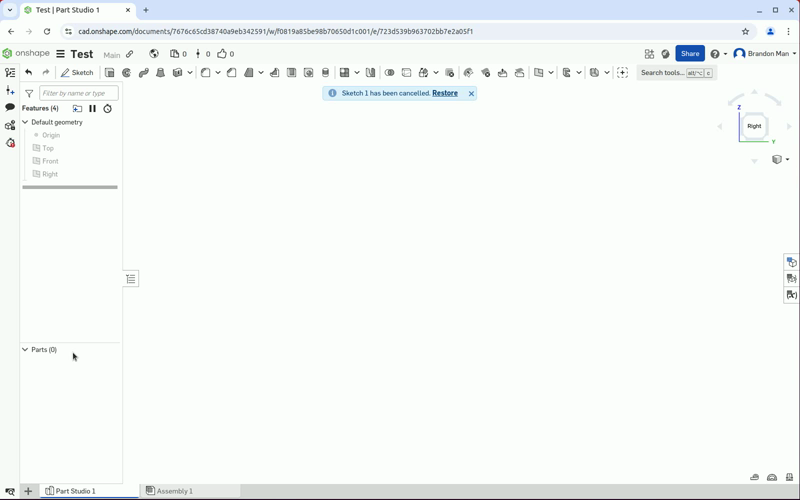
mouse_move(73, 352)
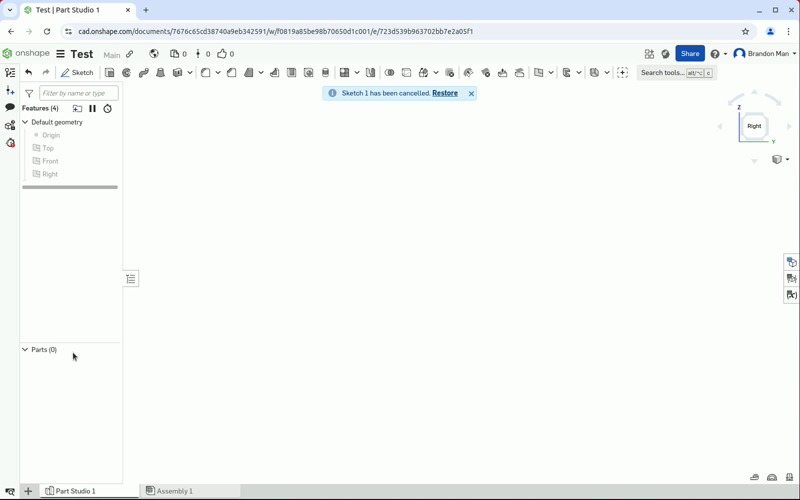
key(shift+y)
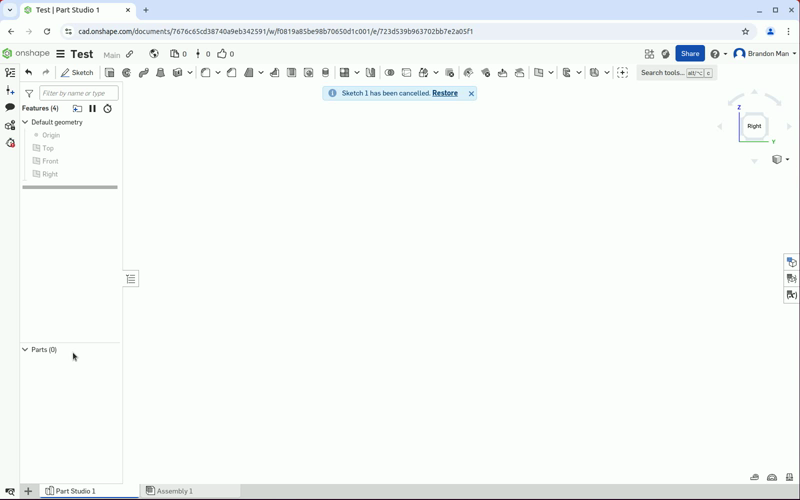
key(shift+s)
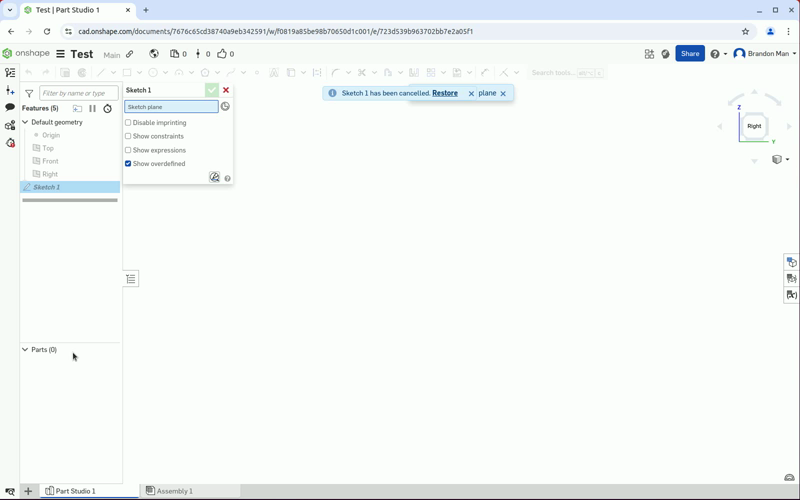
mouse_move(73, 176)
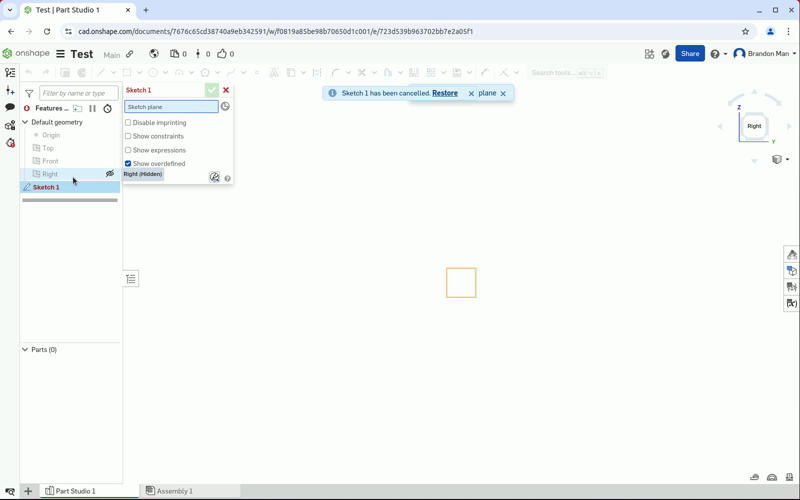
click(73, 176)
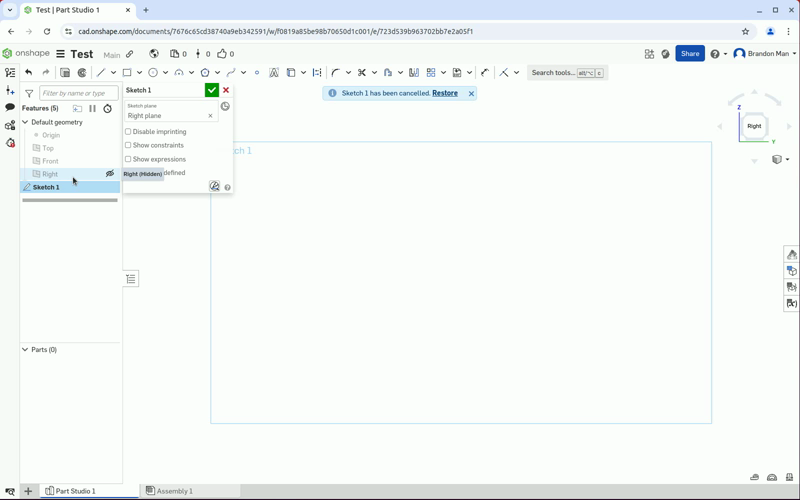
mouse_move(73, 352)
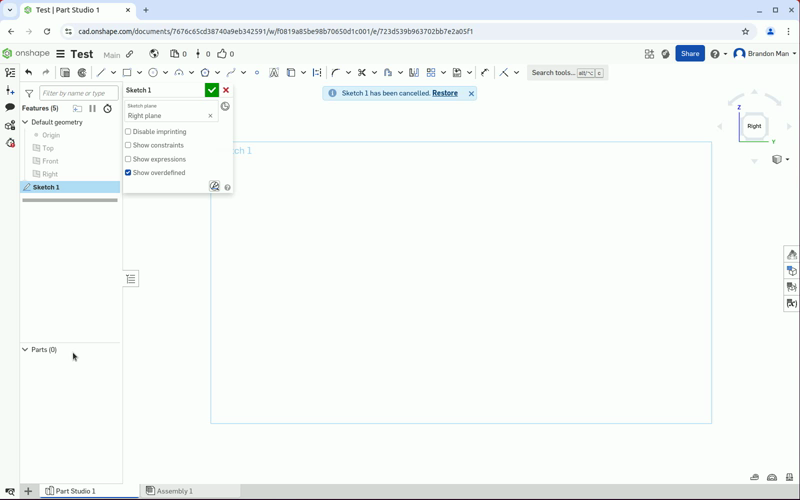
key(y)
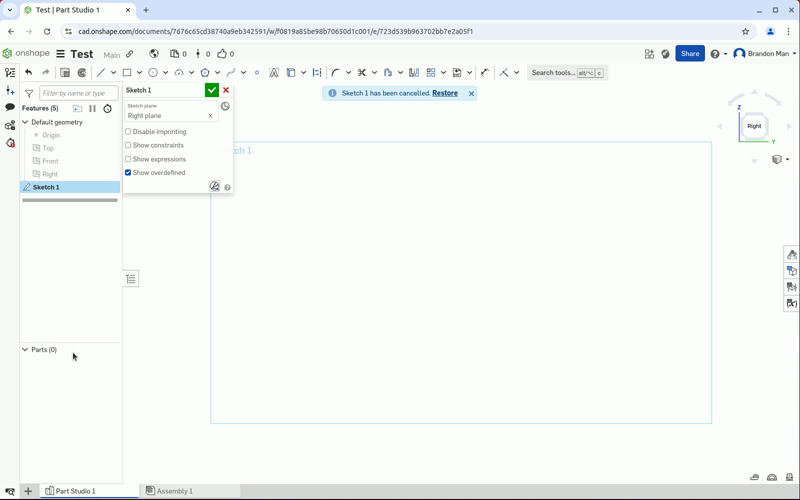
key(l)
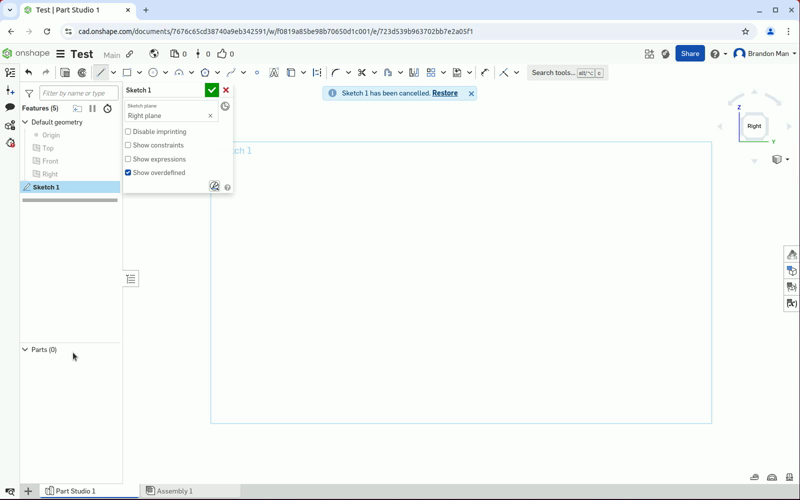
key_down(shift)
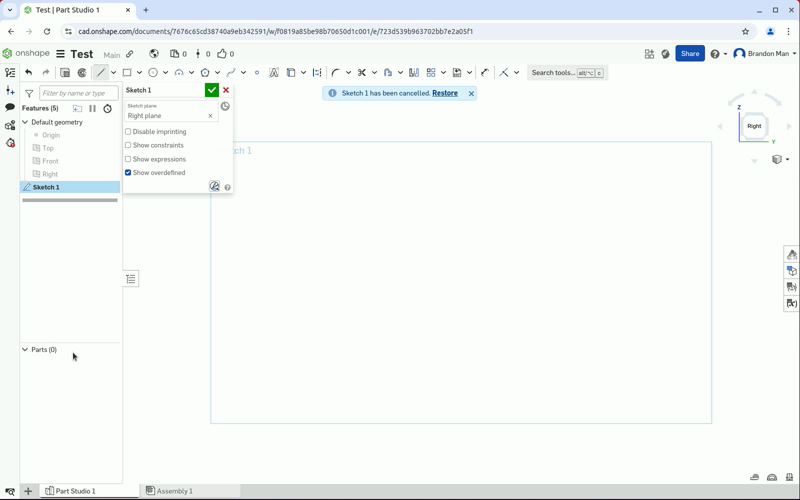
mouse_move(439, 298)
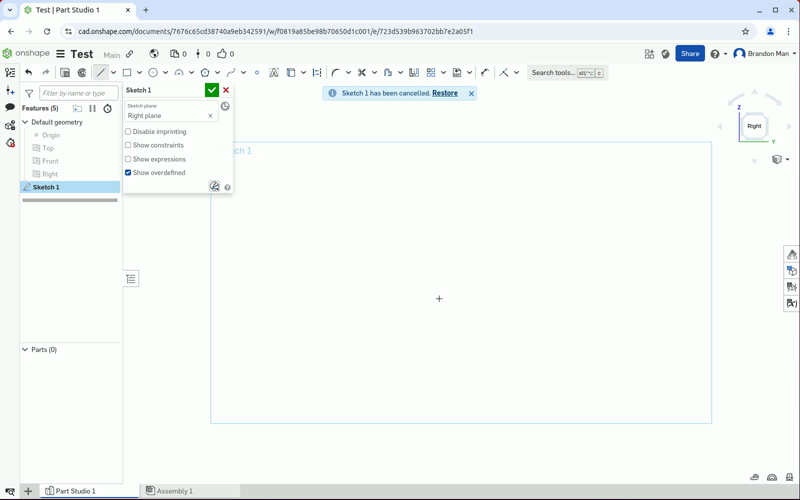
click(439, 298)
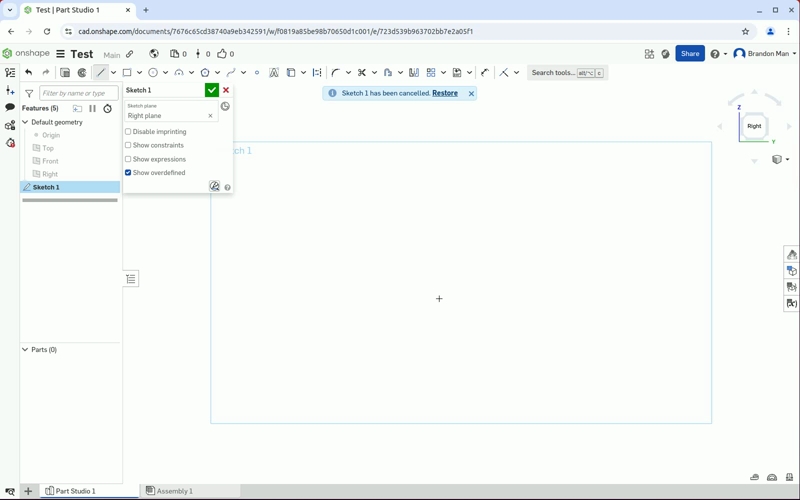
key_up(shift)
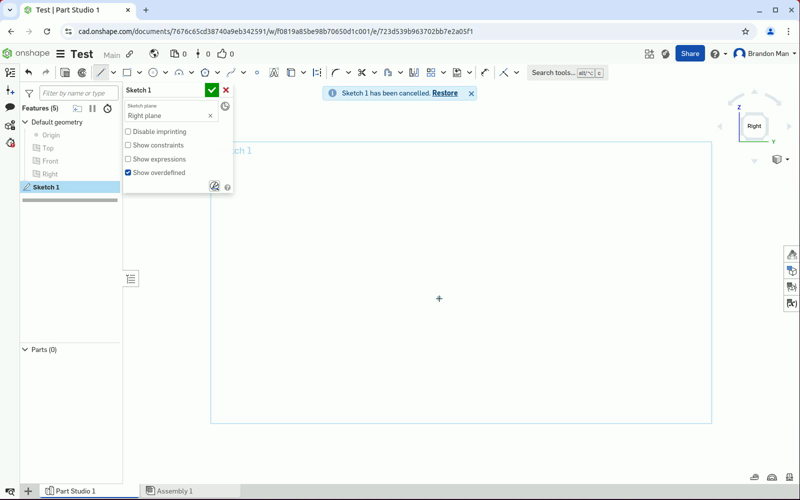
key_down(shift)
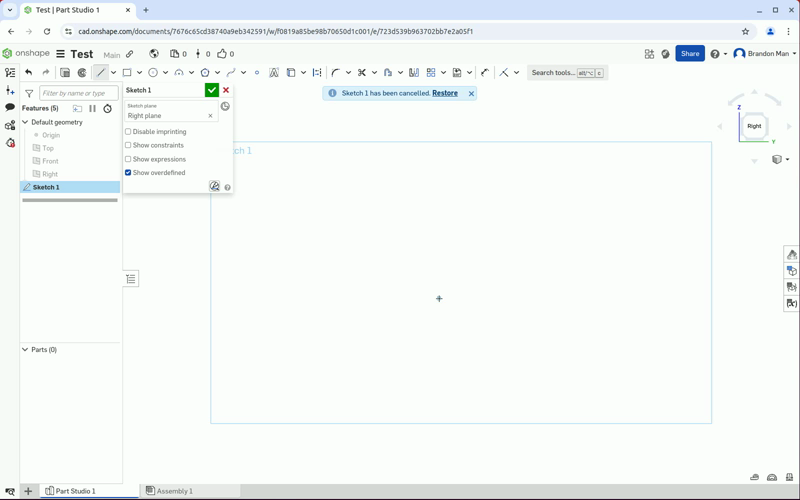
mouse_move(469, 298)
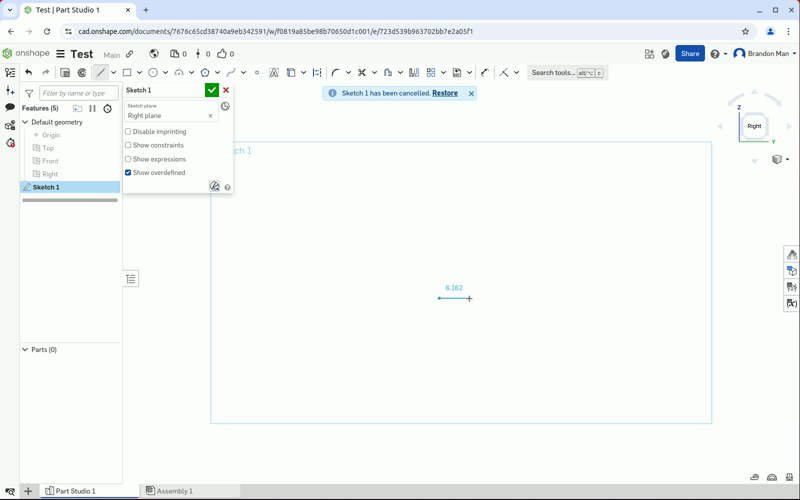
mouse_move(445, 298)
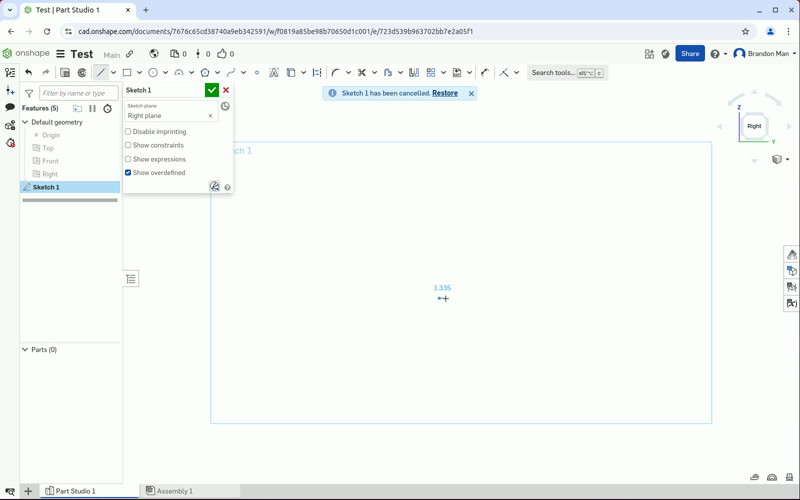
scroll(6)
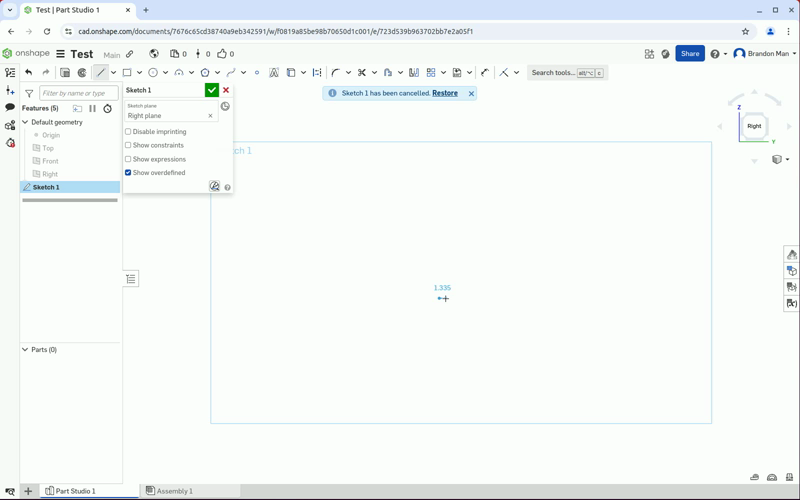
scroll(6)
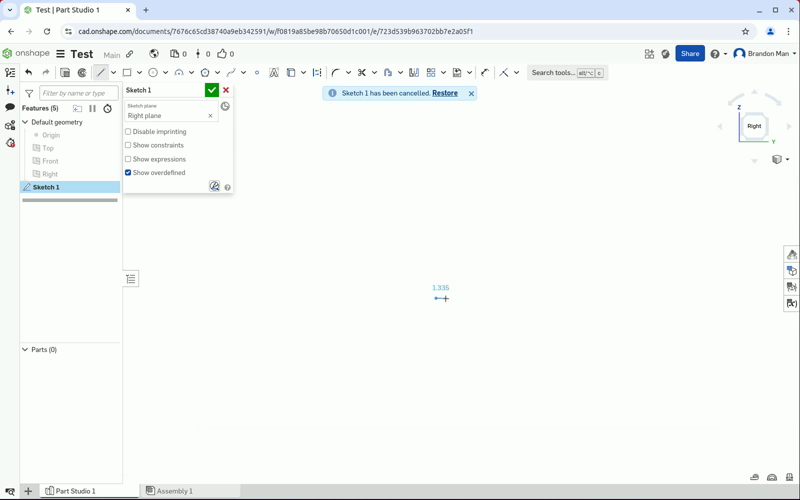
scroll(6)
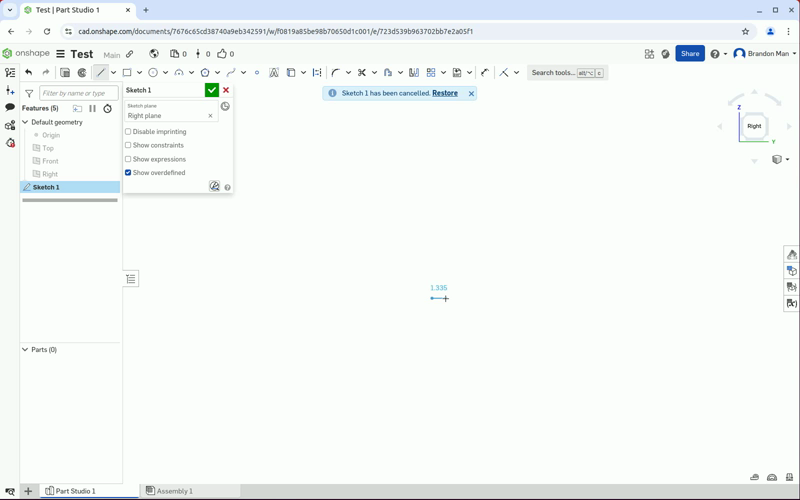
scroll(6)
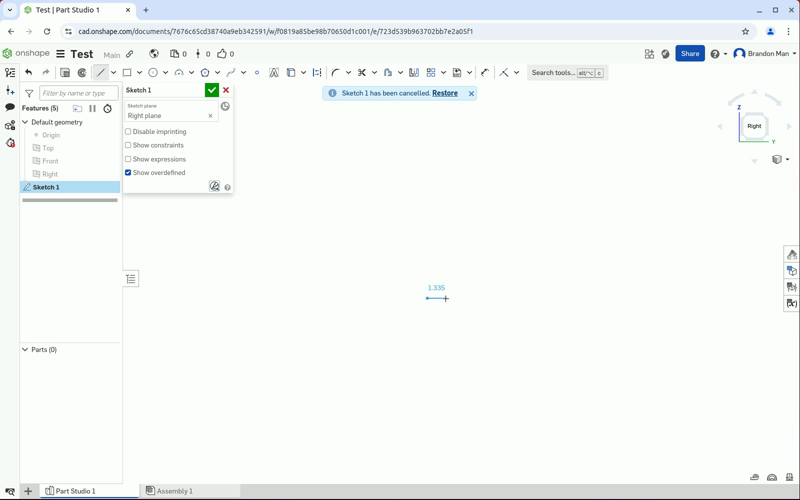
scroll(6)
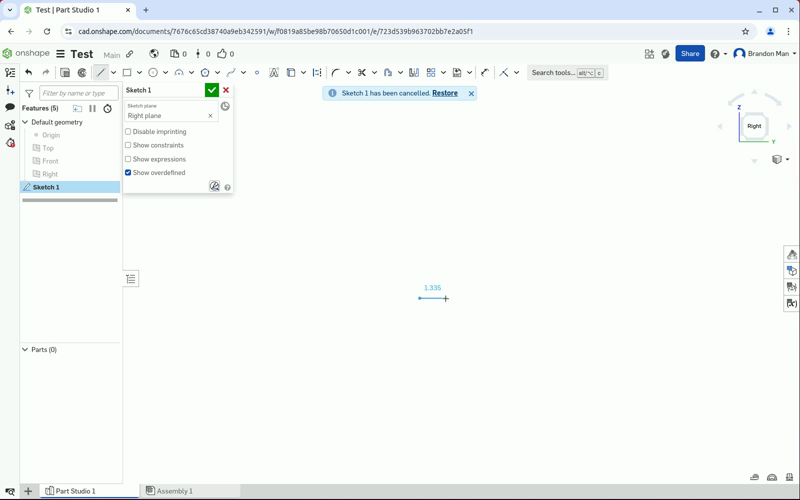
scroll(6)
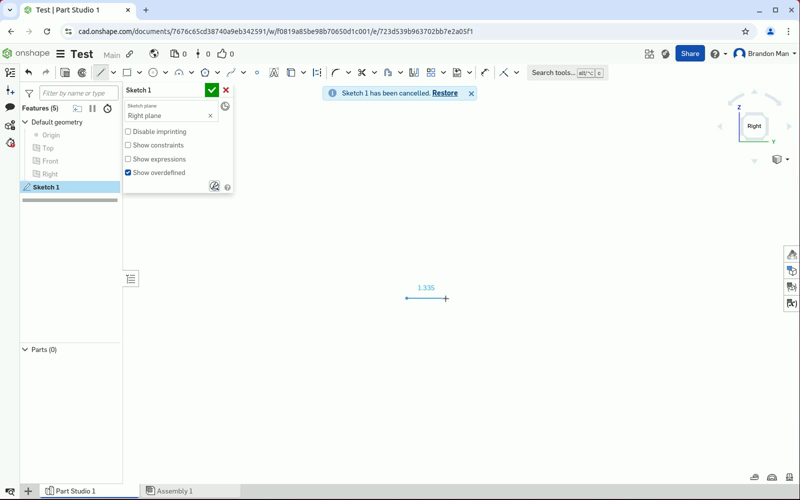
scroll(6)
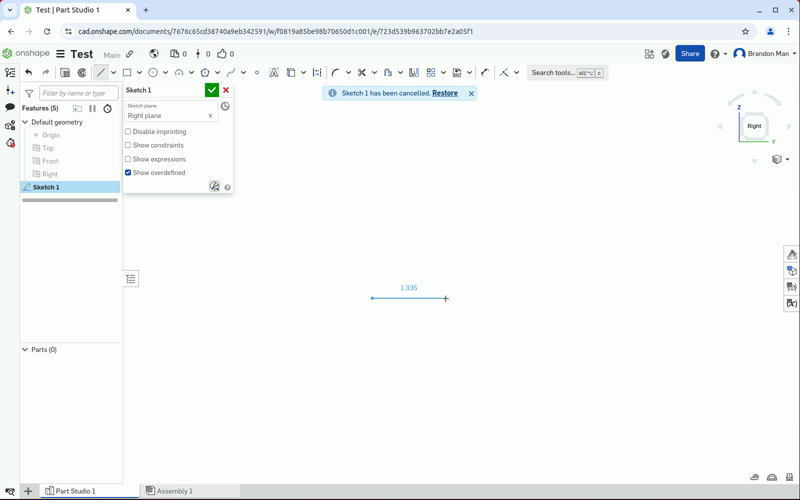
click(445, 298)
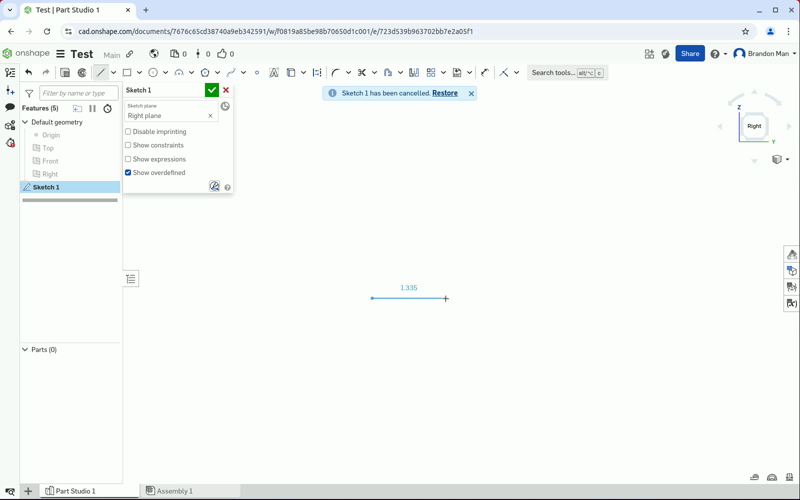
scroll(-6)
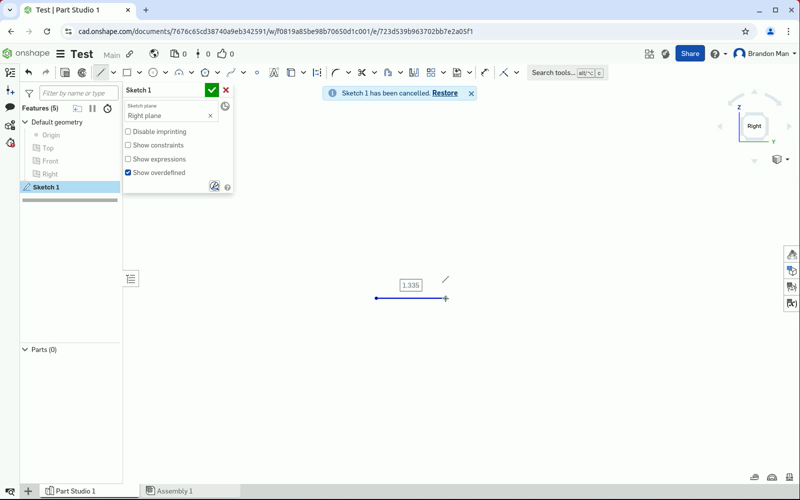
scroll(-6)
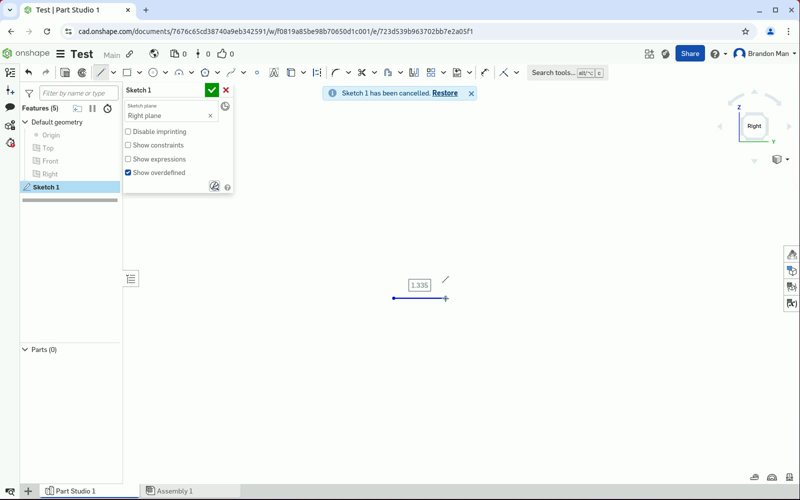
scroll(-6)
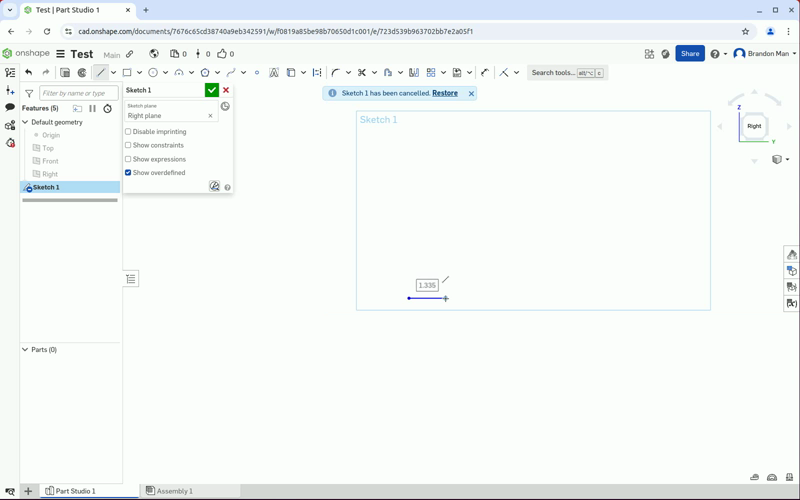
scroll(-6)
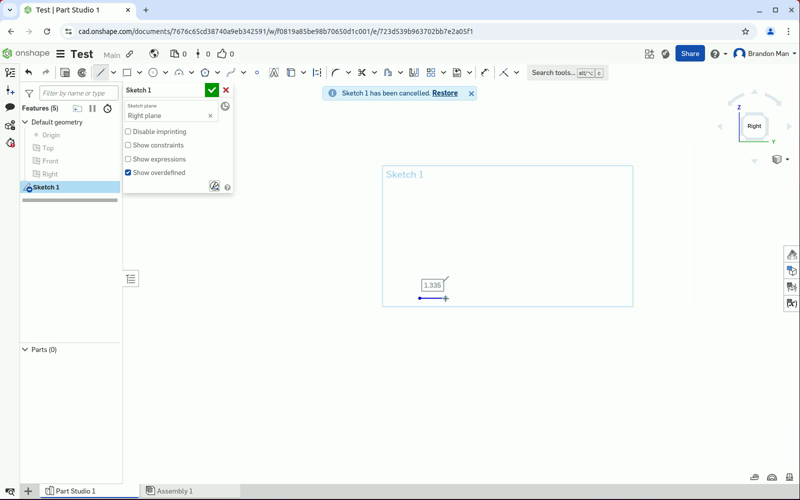
scroll(-6)
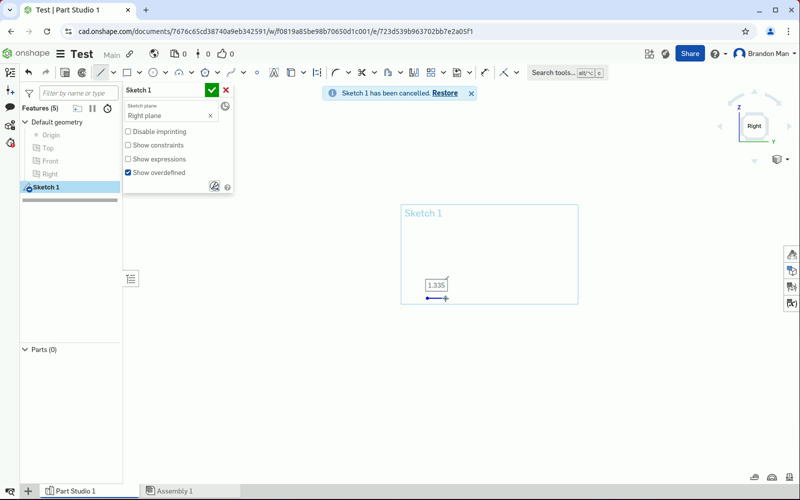
scroll(-6)
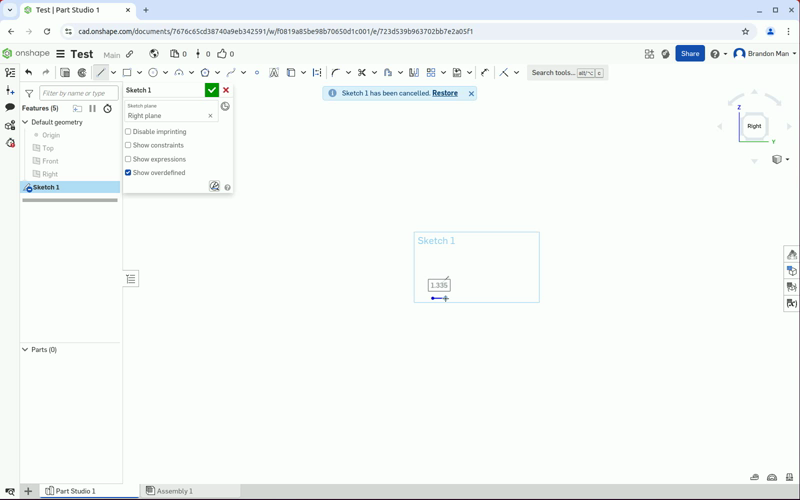
scroll(-6)
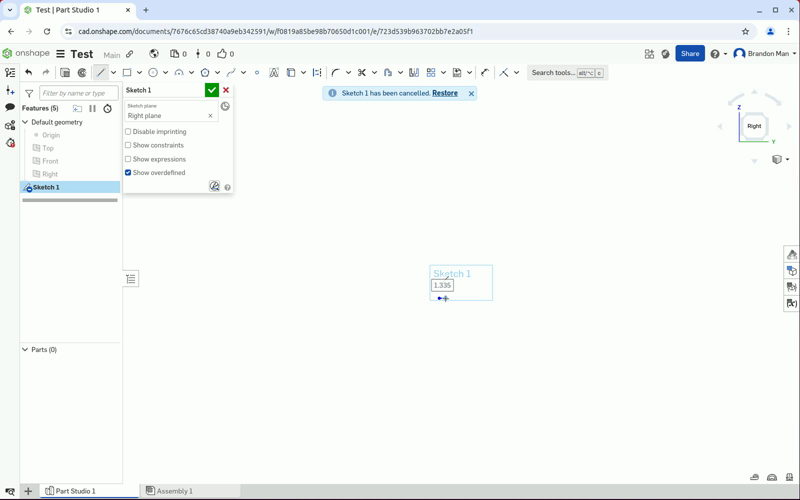
key_up(shift)
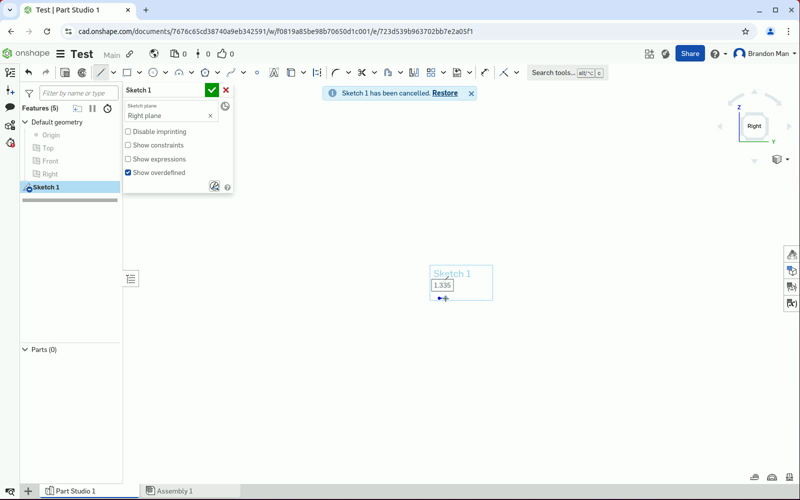
key_down(shift)
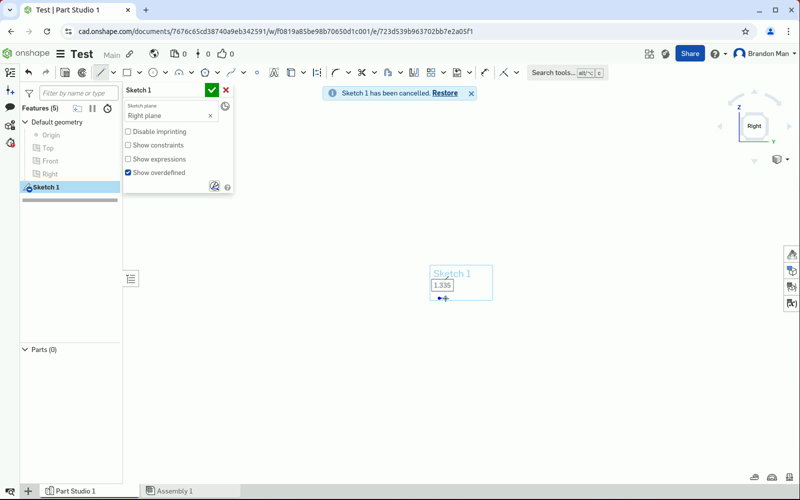
mouse_move(475, 298)
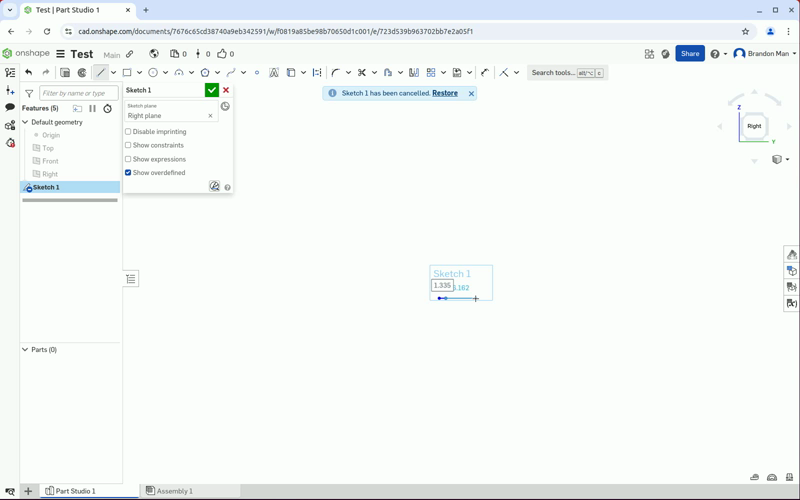
mouse_move(445, 303)
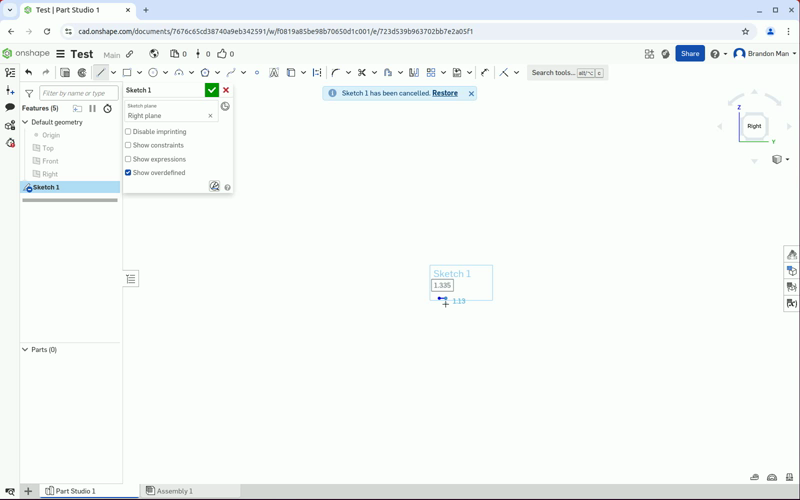
scroll(6)
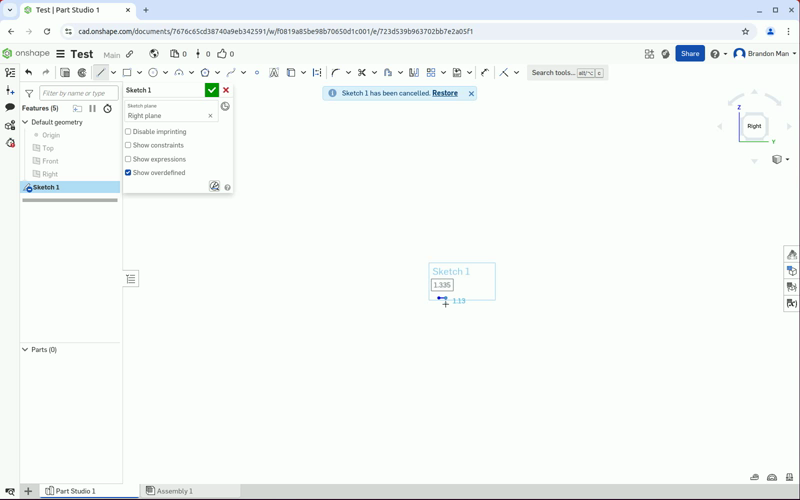
scroll(6)
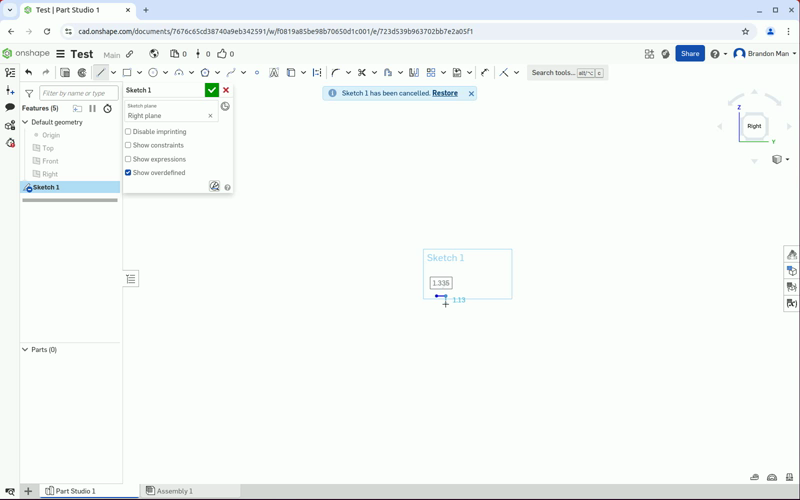
scroll(6)
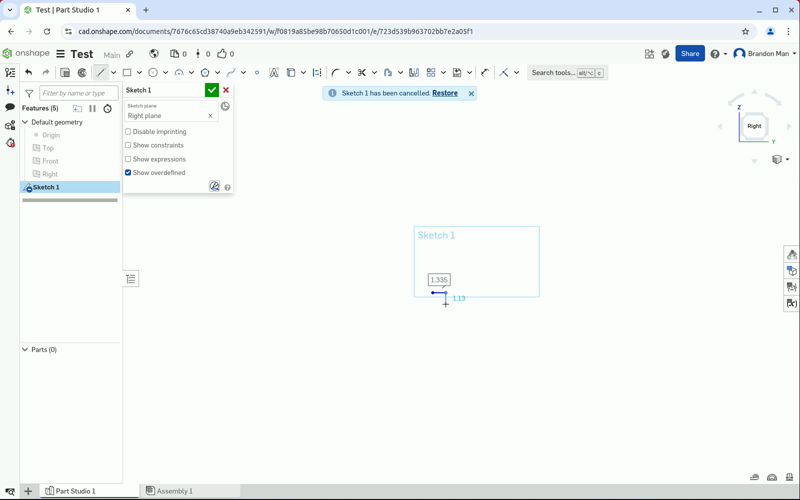
scroll(6)
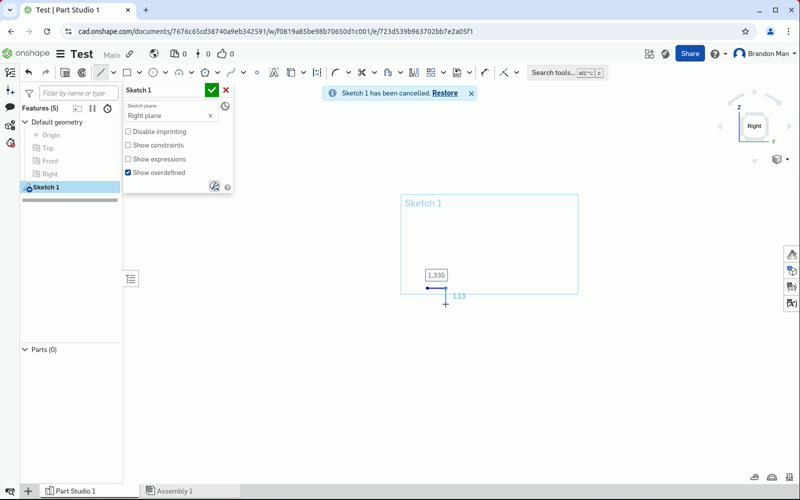
scroll(6)
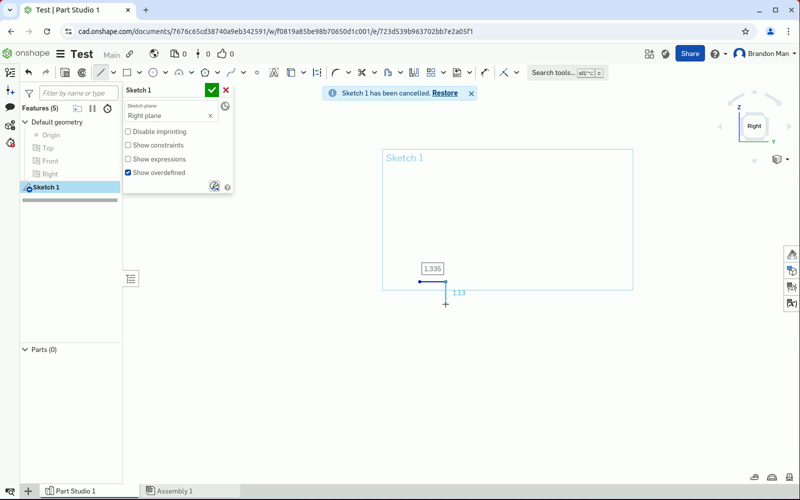
scroll(6)
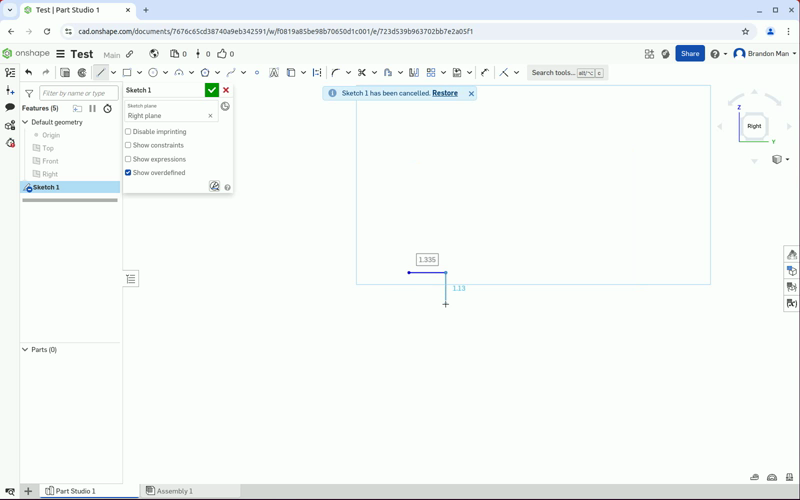
scroll(6)
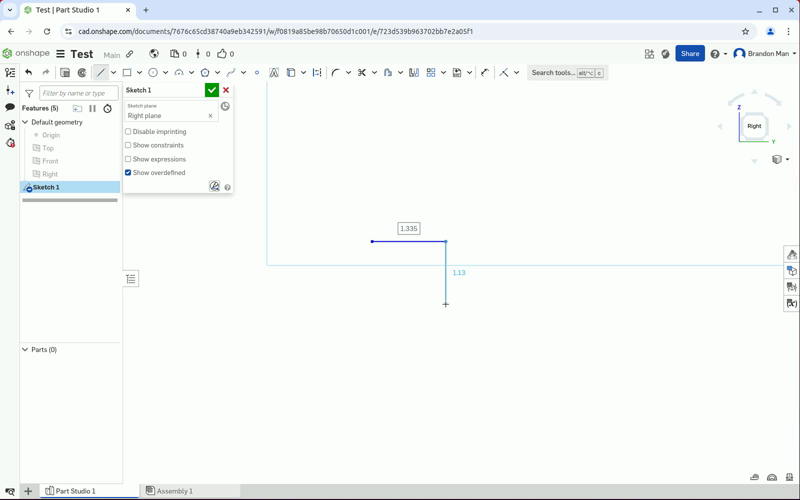
click(445, 303)
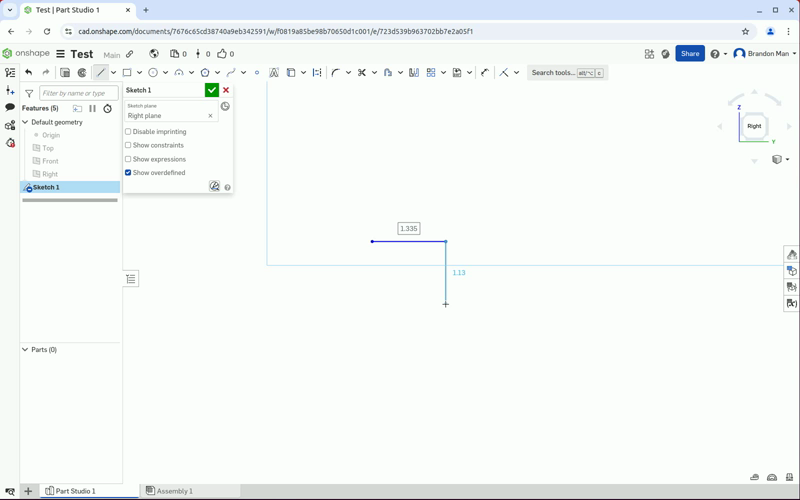
scroll(-6)
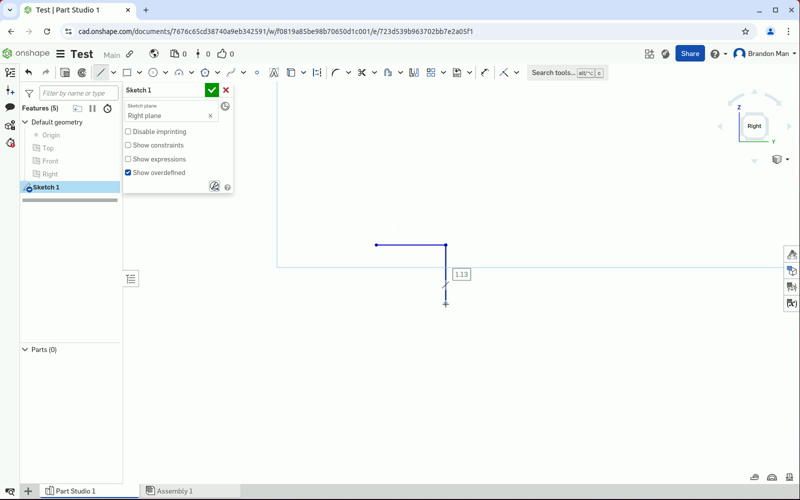
scroll(-6)
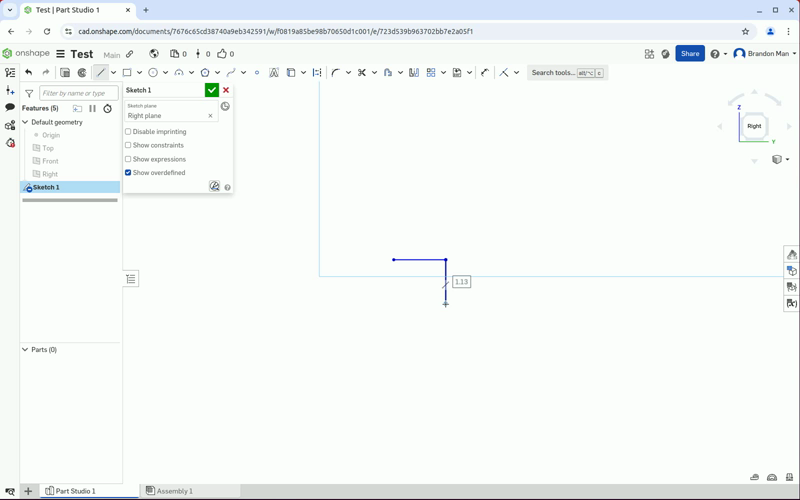
scroll(-6)
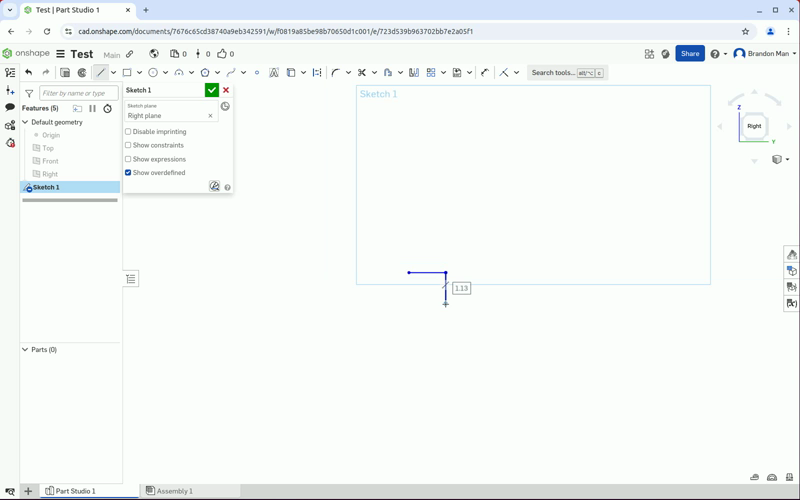
scroll(-6)
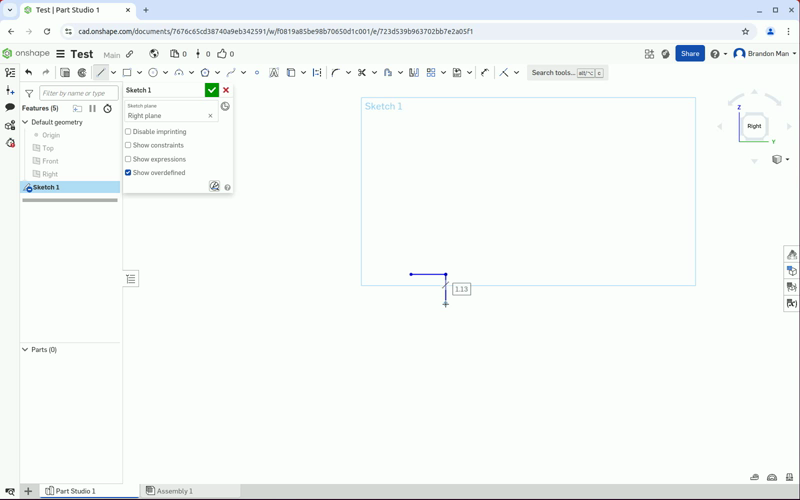
scroll(-6)
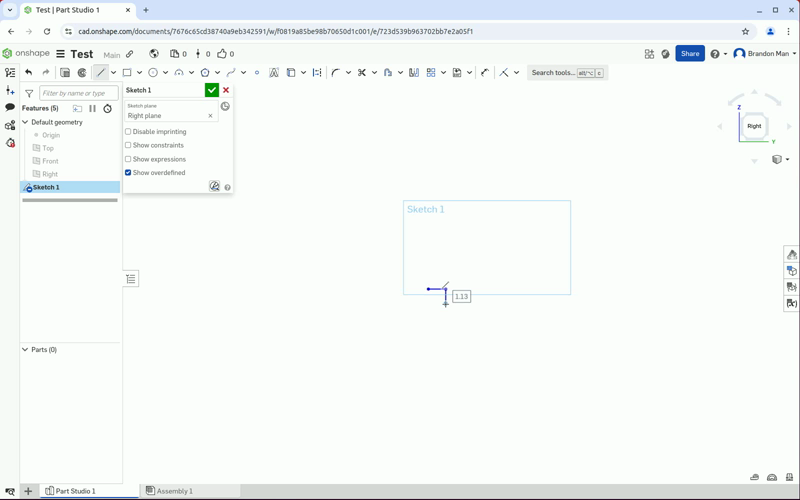
scroll(-6)
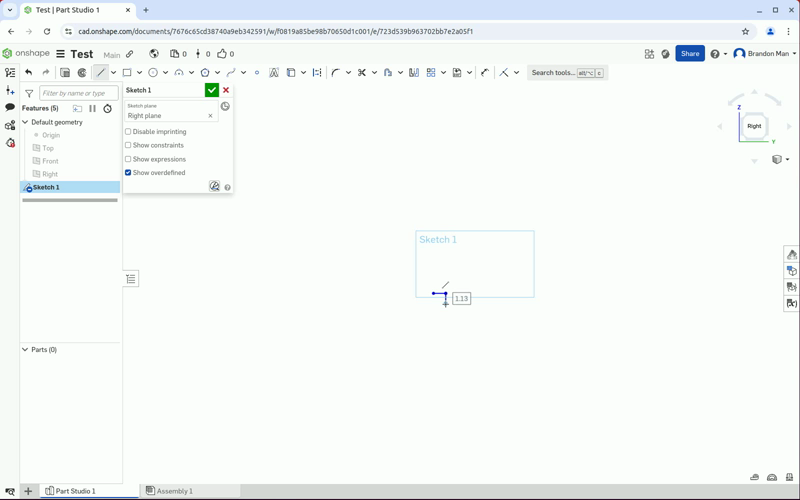
scroll(-6)
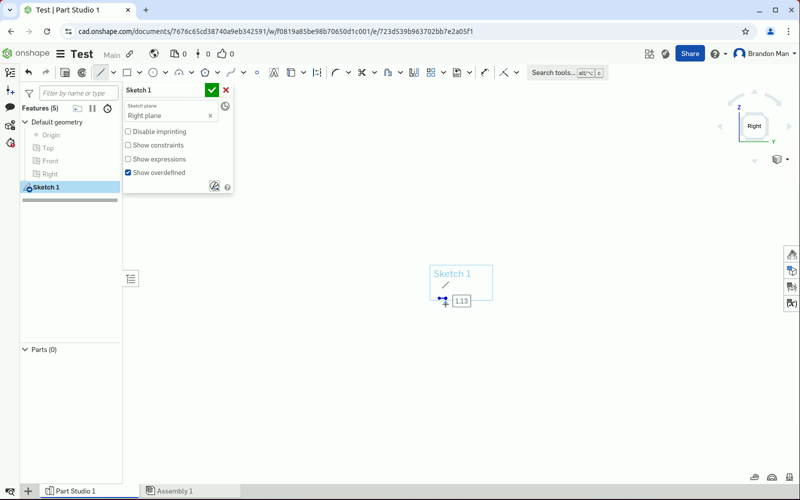
key_up(shift)
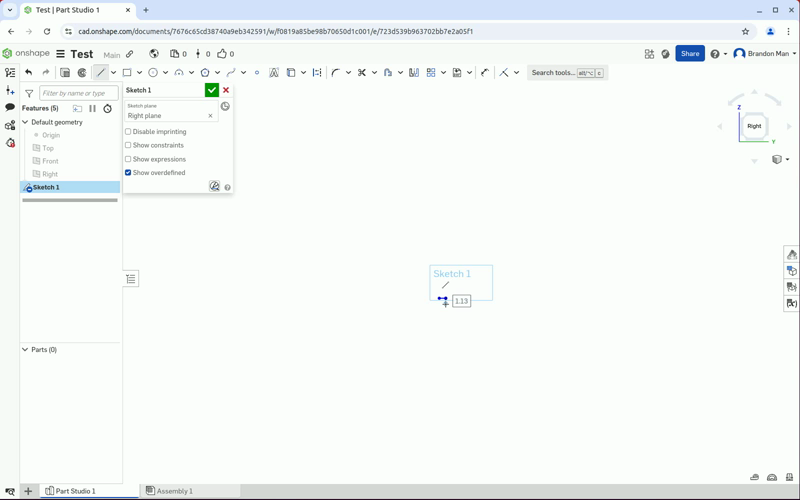
key_down(shift)
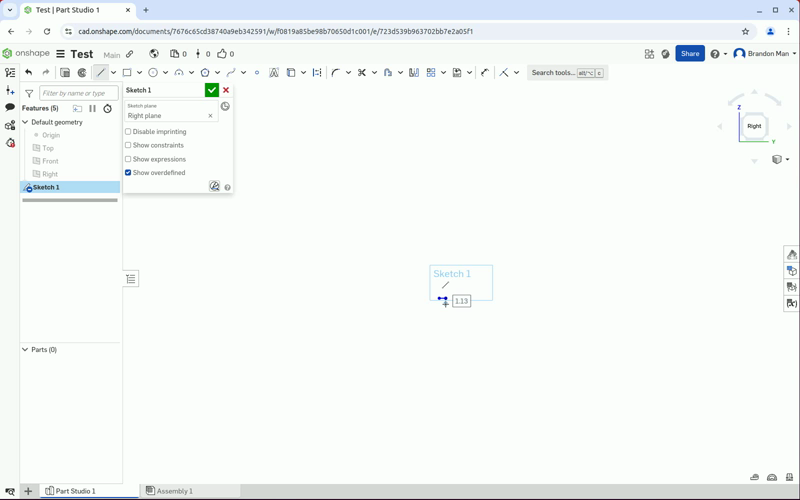
mouse_move(475, 303)
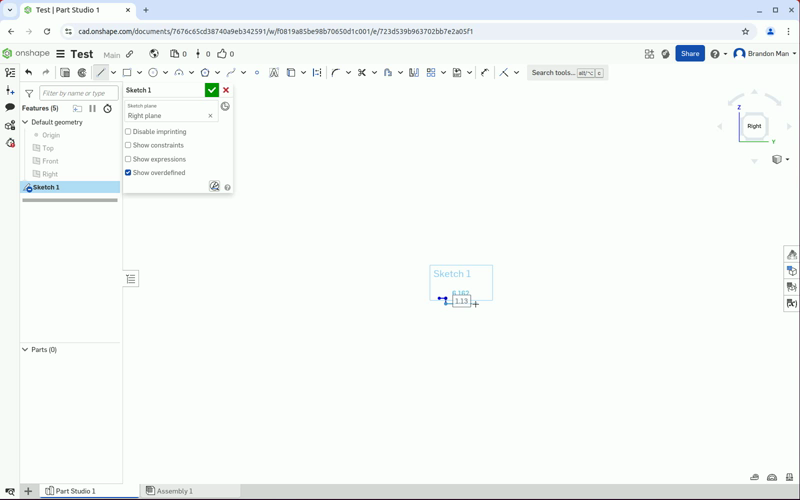
mouse_move(475, 303)
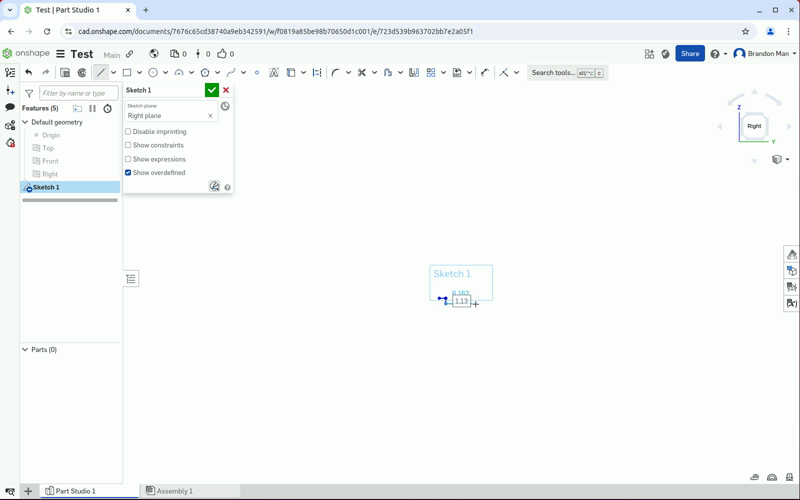
click(475, 303)
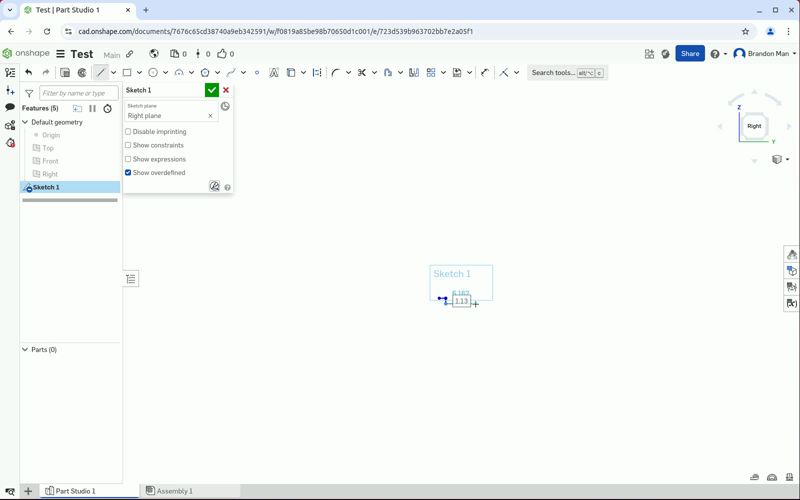
key_up(shift)
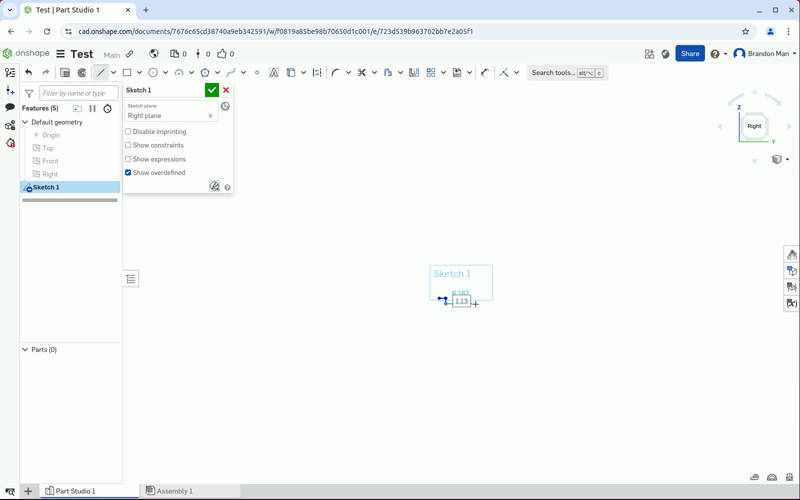
key_down(shift)
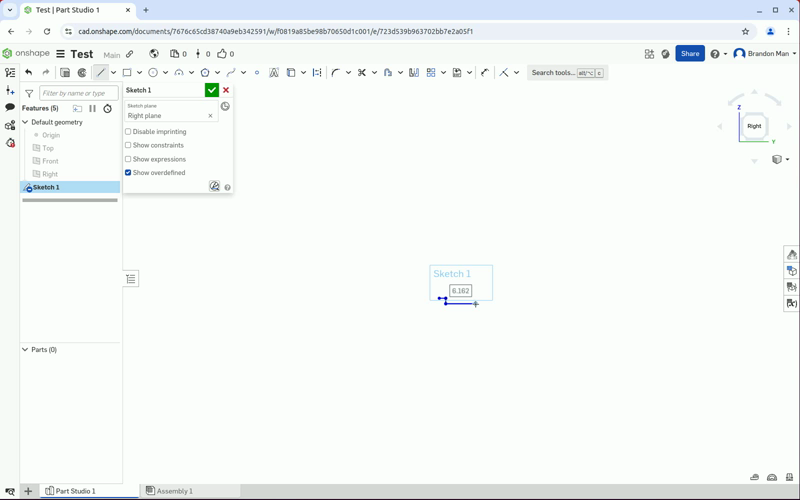
mouse_move(505, 303)
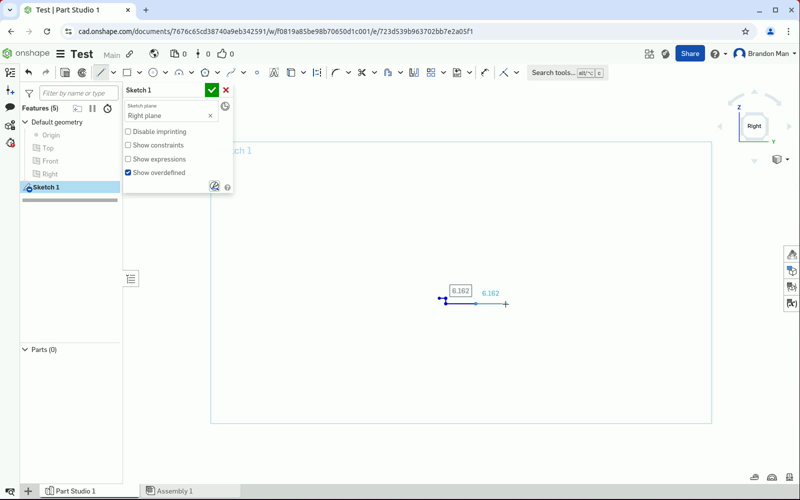
mouse_move(475, 298)
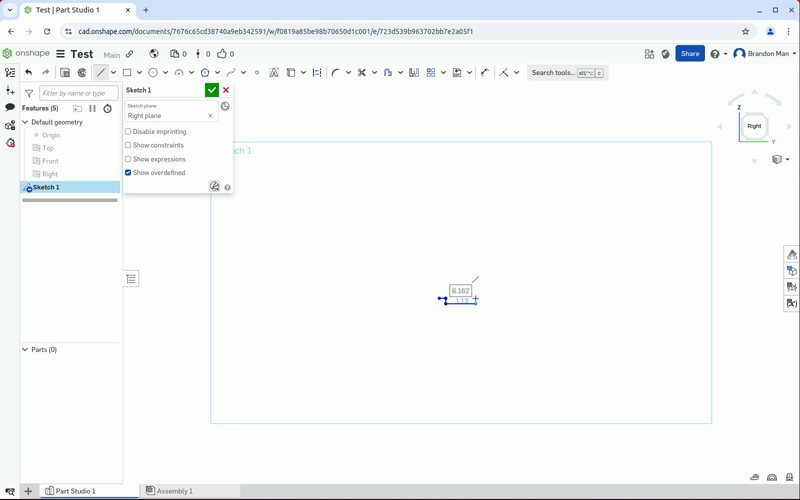
scroll(6)
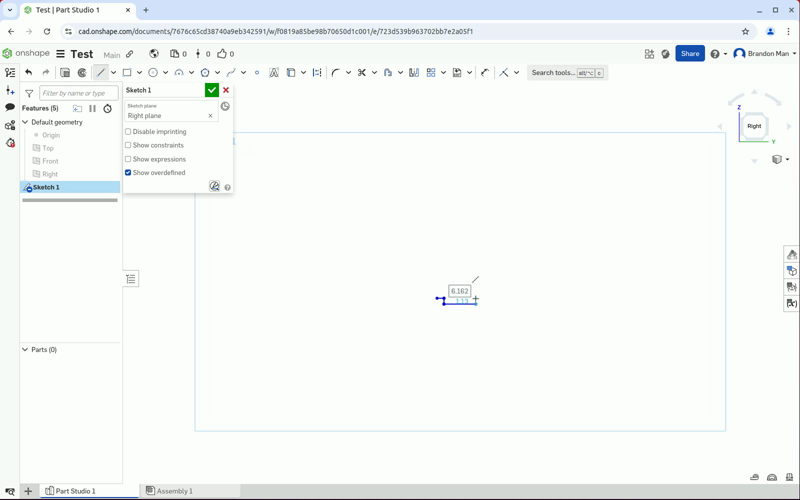
scroll(6)
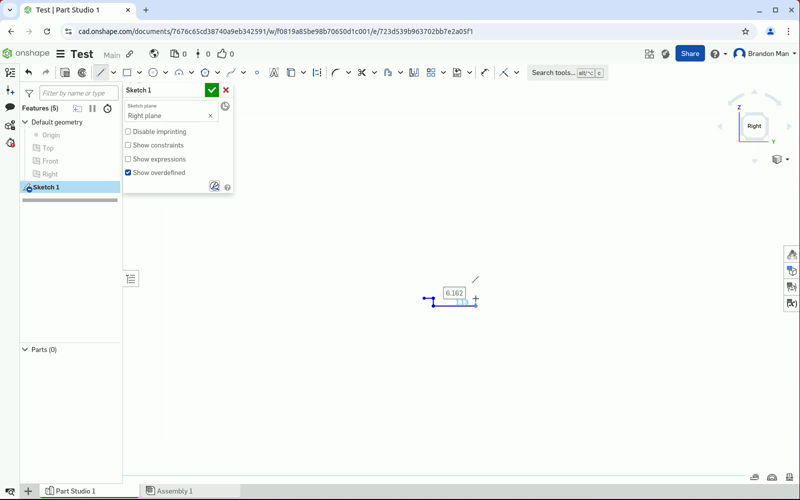
scroll(6)
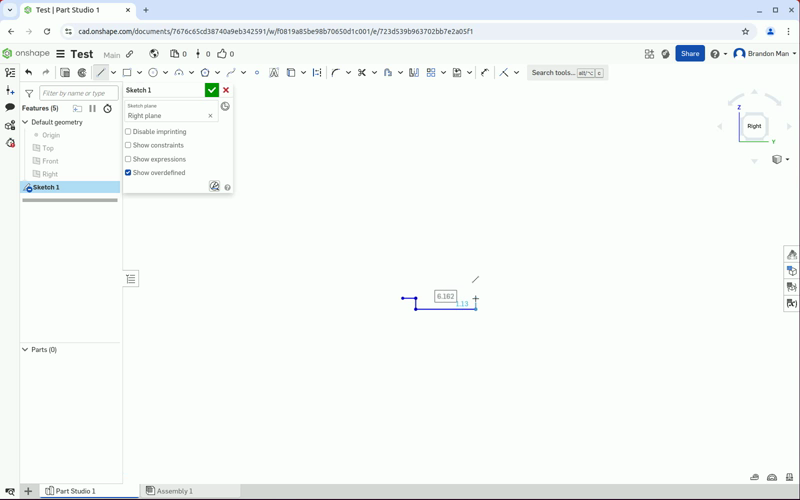
scroll(6)
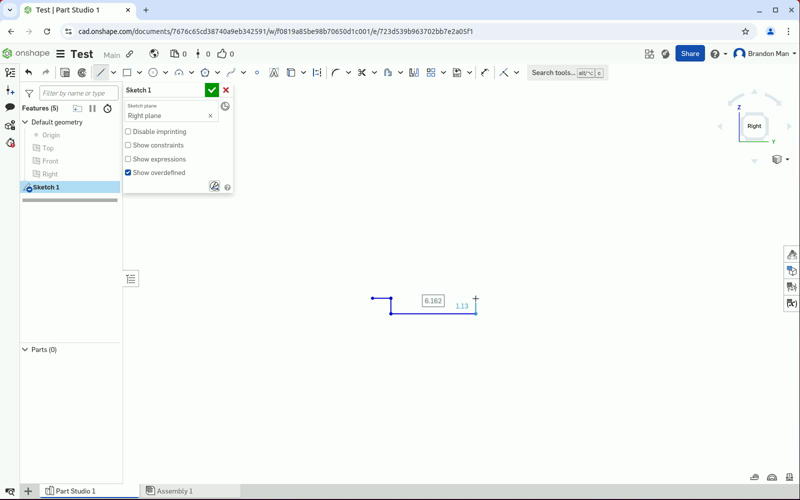
scroll(6)
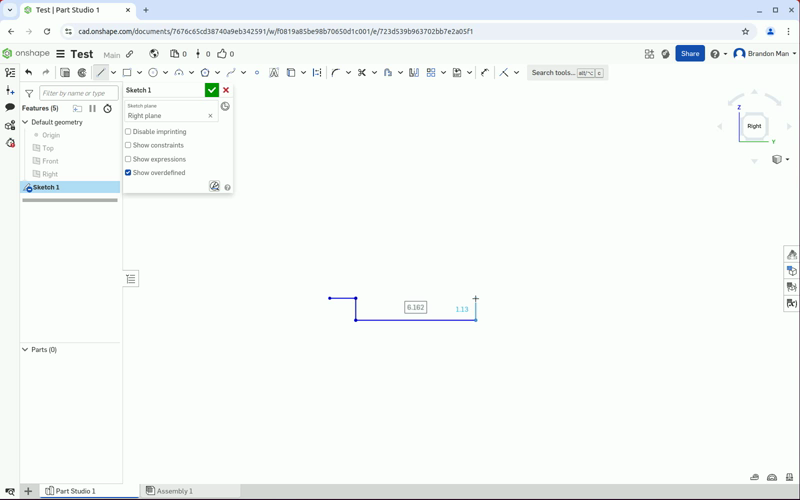
scroll(6)
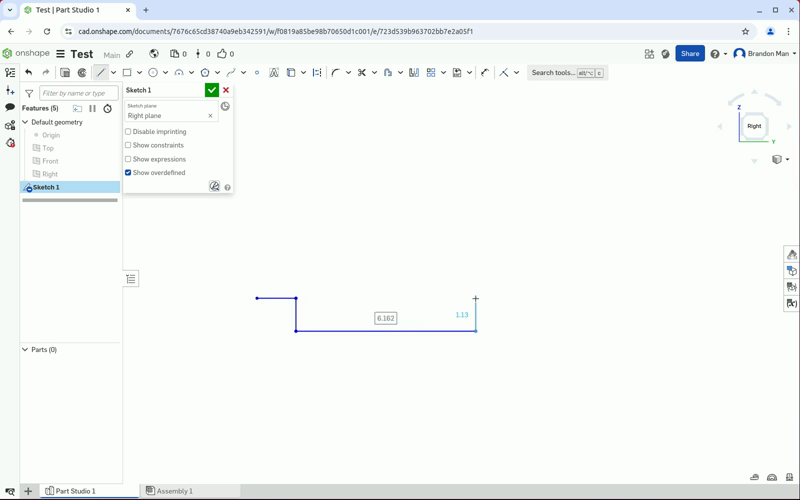
scroll(6)
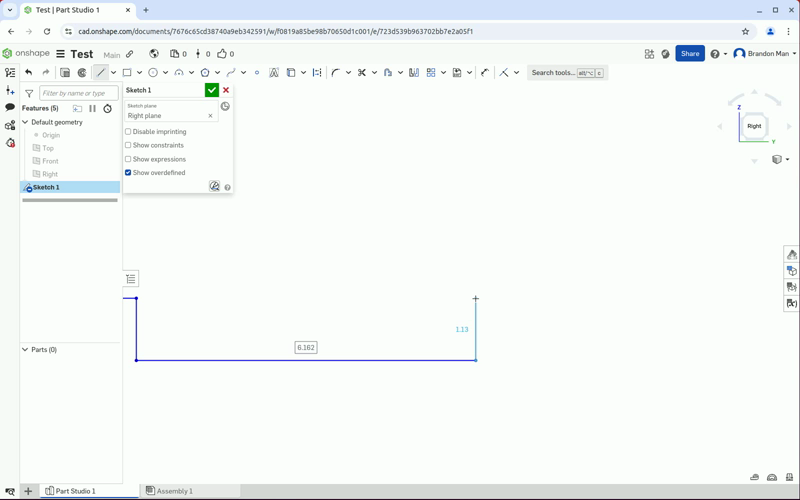
click(475, 298)
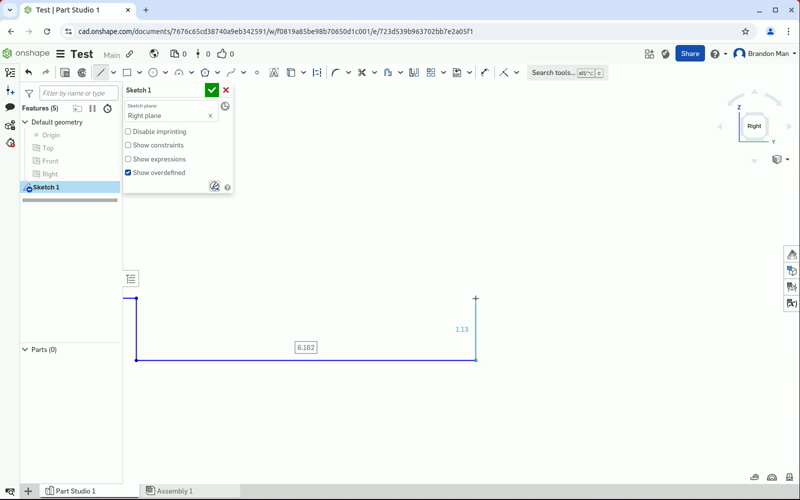
scroll(-6)
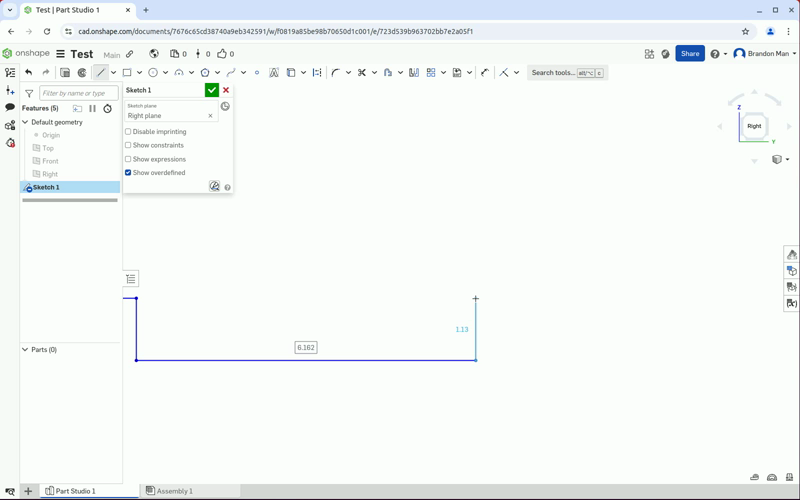
scroll(-6)
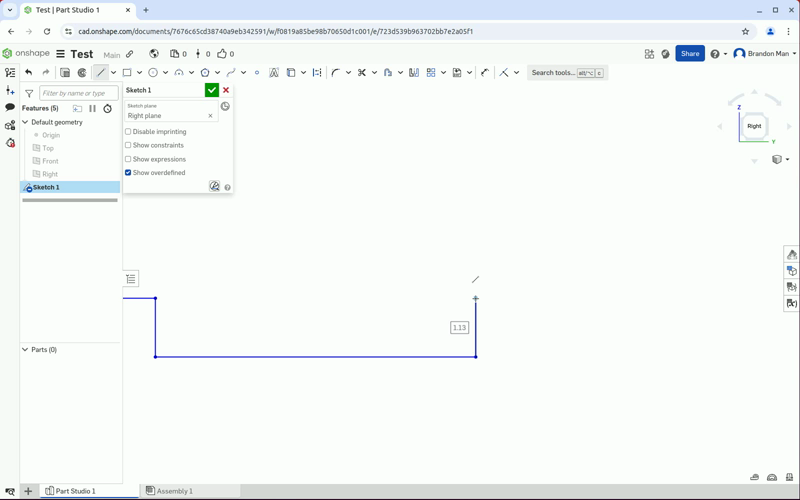
scroll(-6)
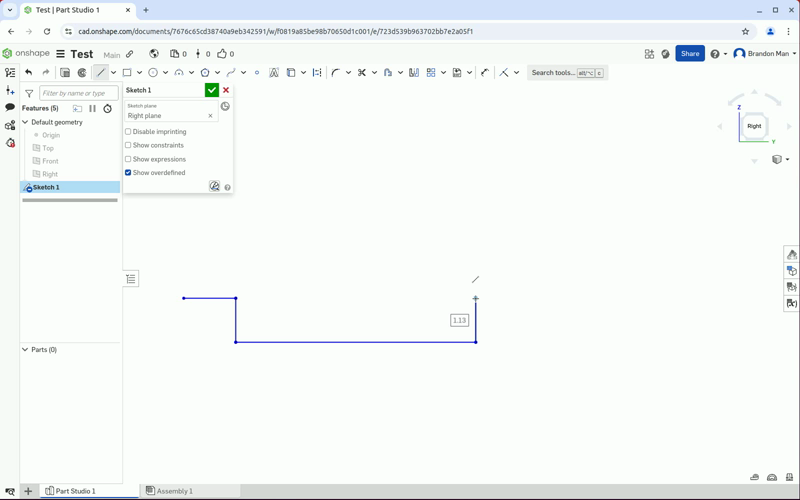
scroll(-6)
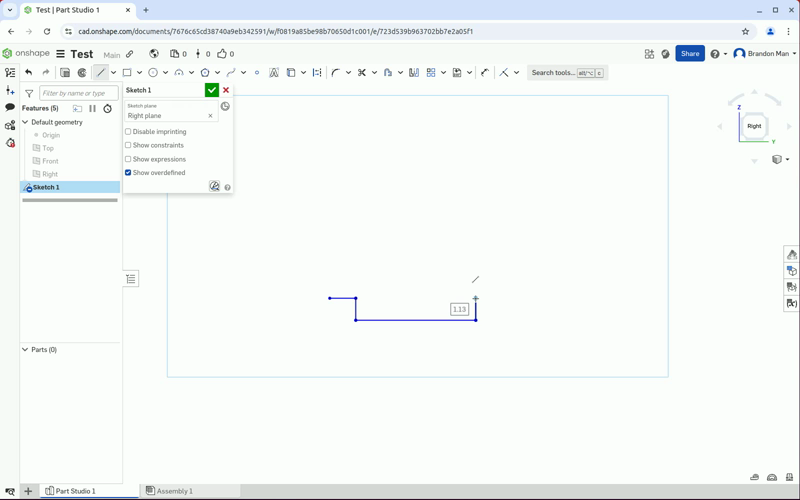
scroll(-6)
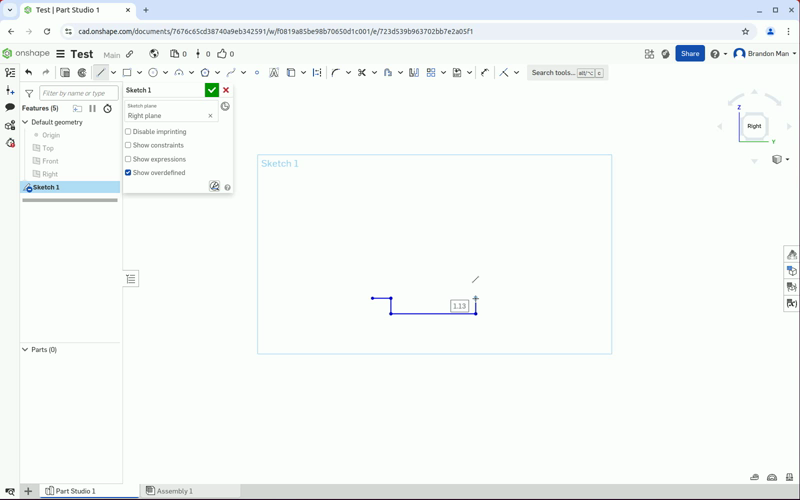
scroll(-6)
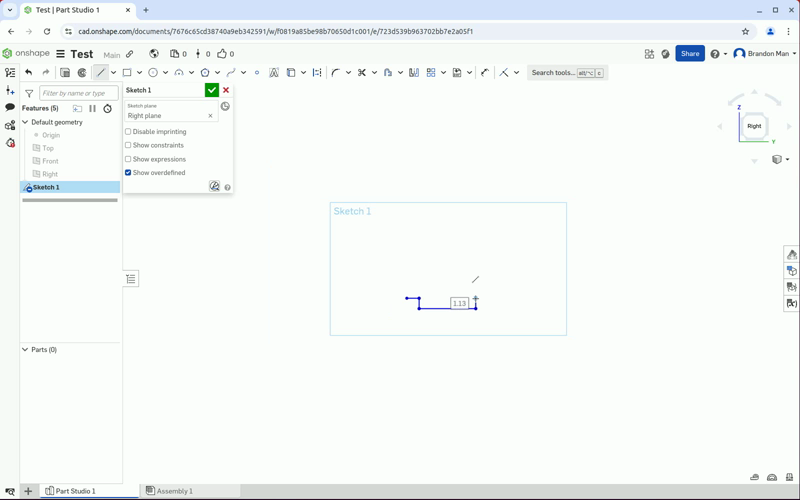
scroll(-6)
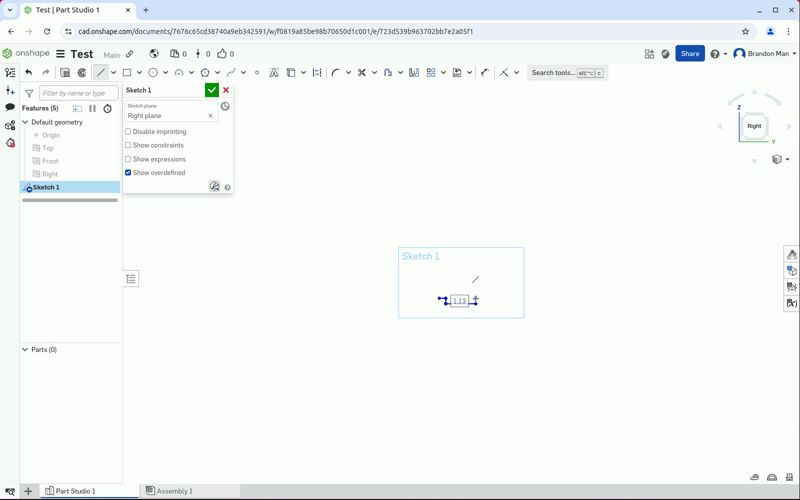
key_up(shift)
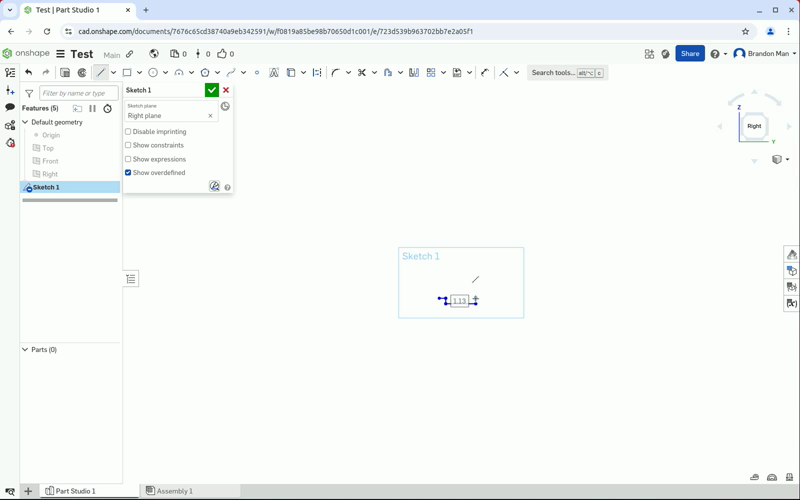
key_down(shift)
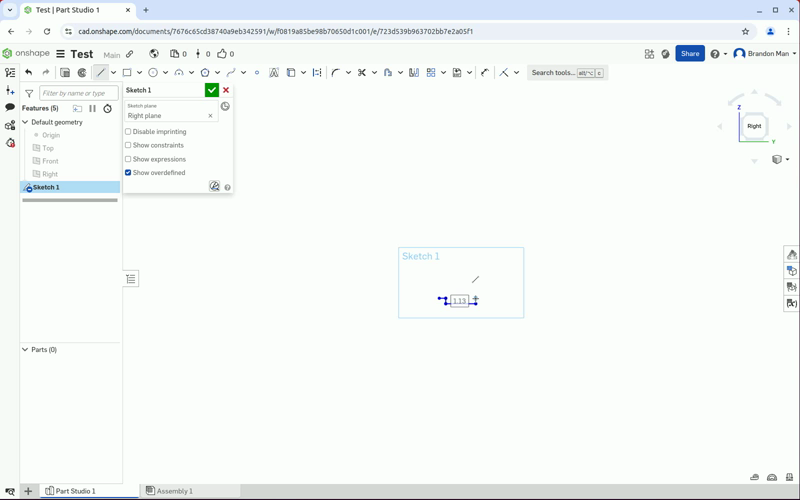
mouse_move(505, 298)
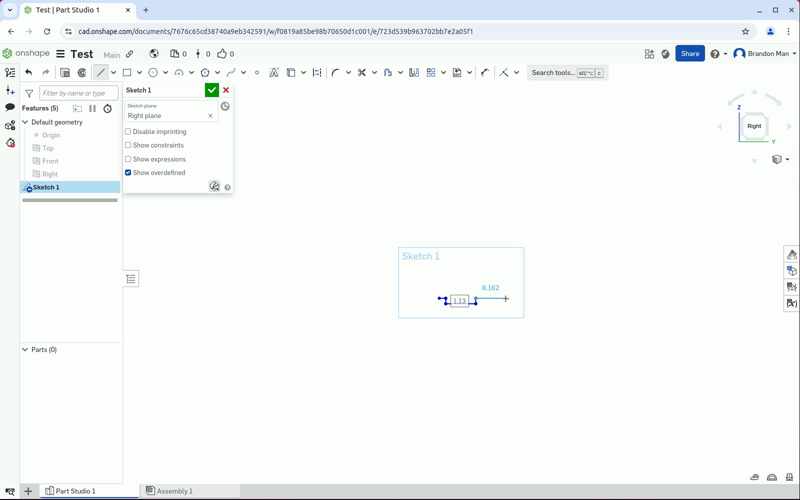
mouse_move(481, 298)
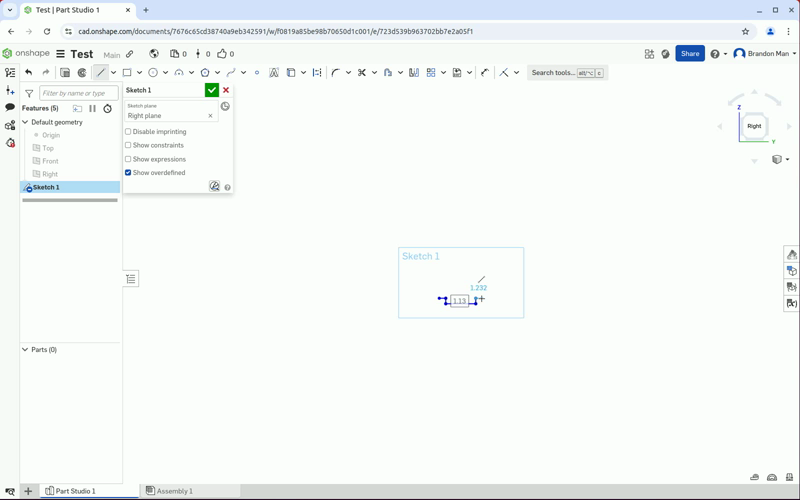
scroll(6)
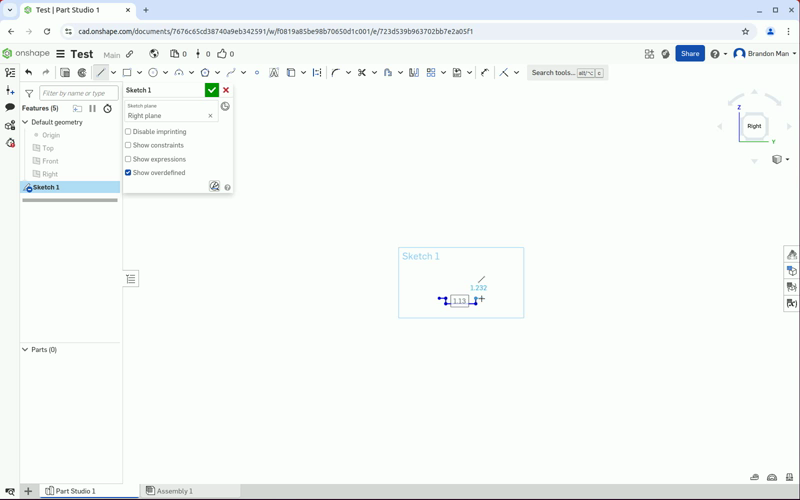
scroll(6)
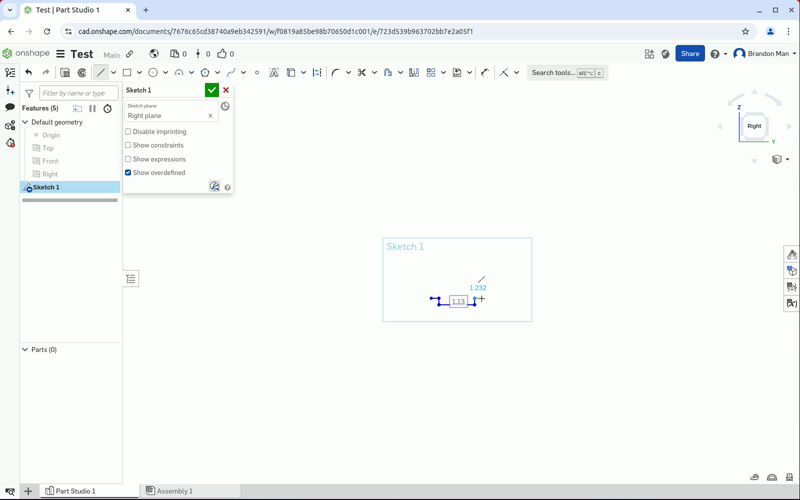
scroll(6)
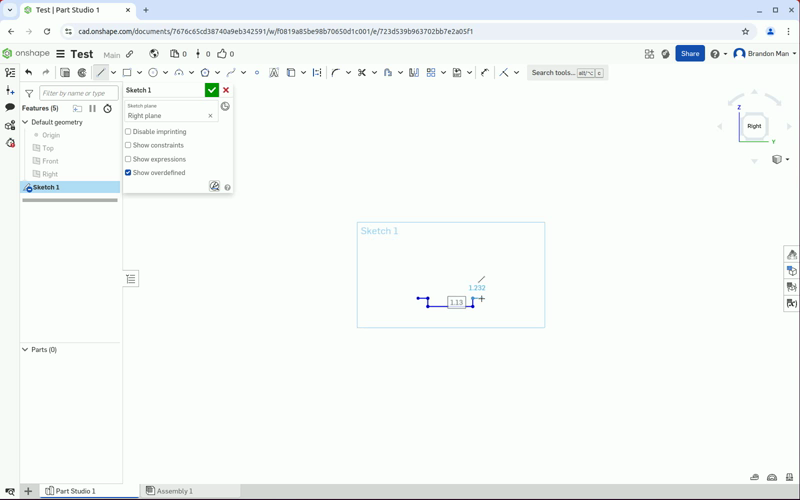
scroll(6)
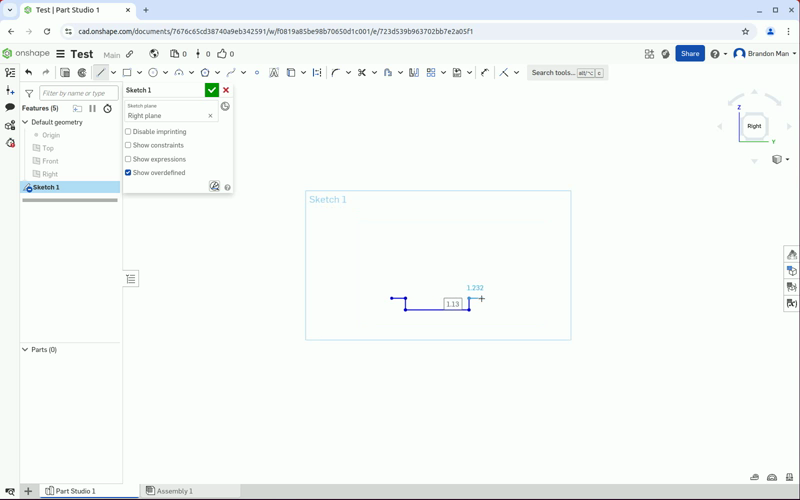
scroll(6)
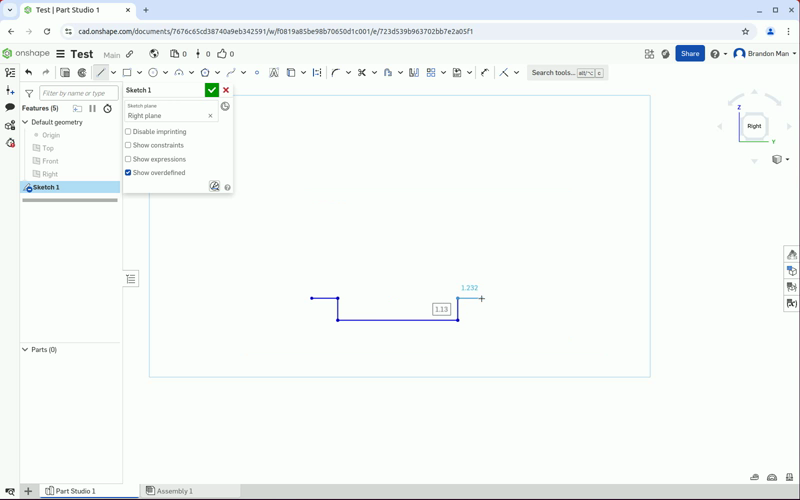
scroll(6)
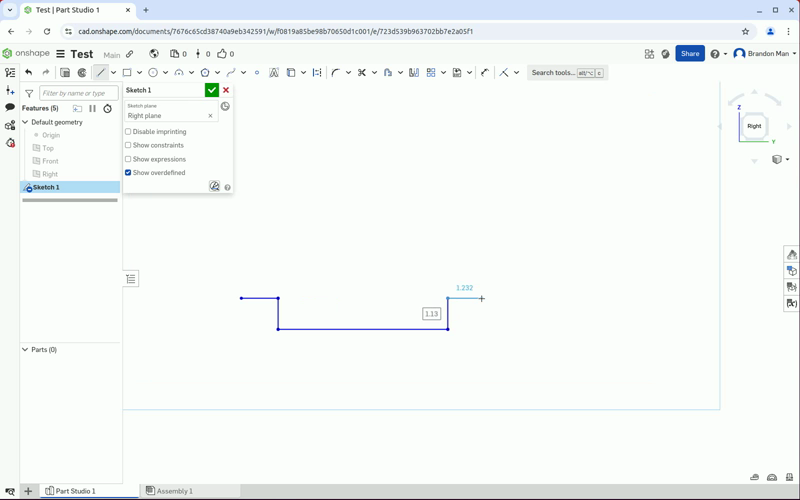
scroll(6)
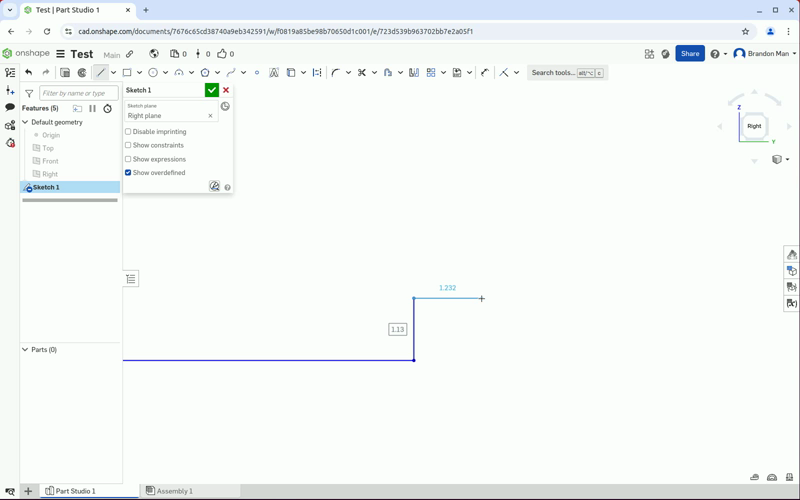
click(481, 298)
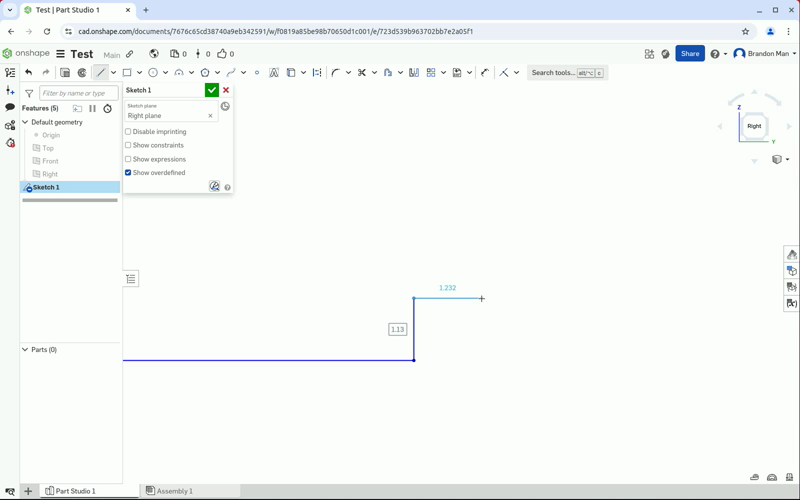
scroll(-6)
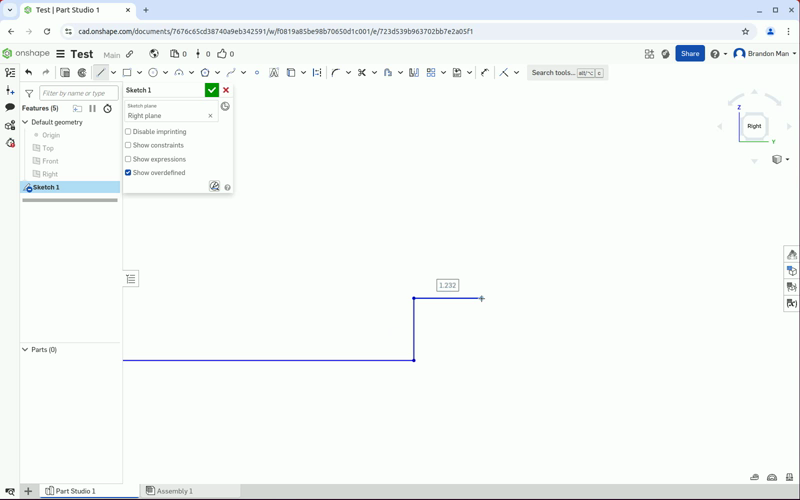
scroll(-6)
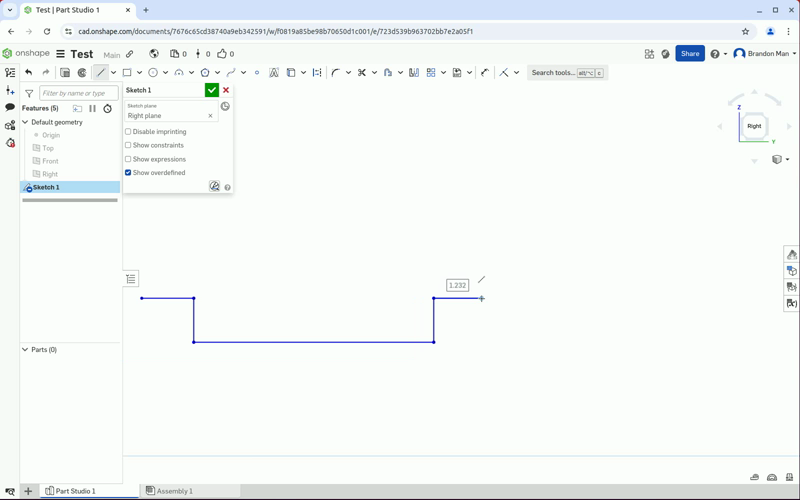
scroll(-6)
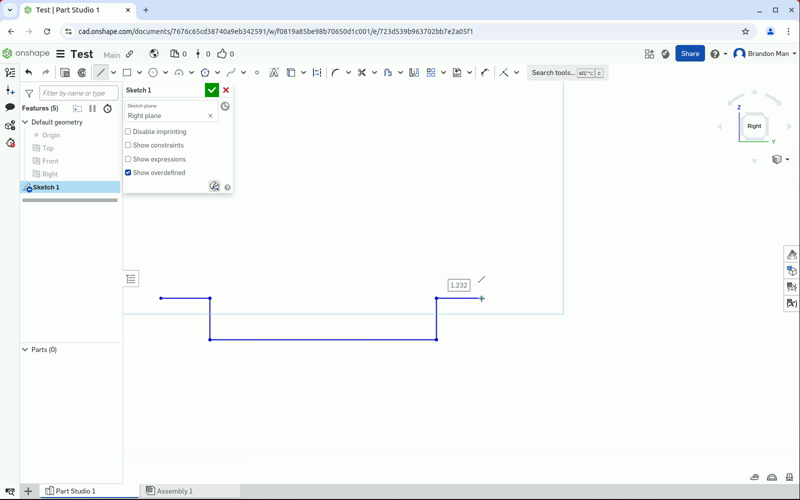
scroll(-6)
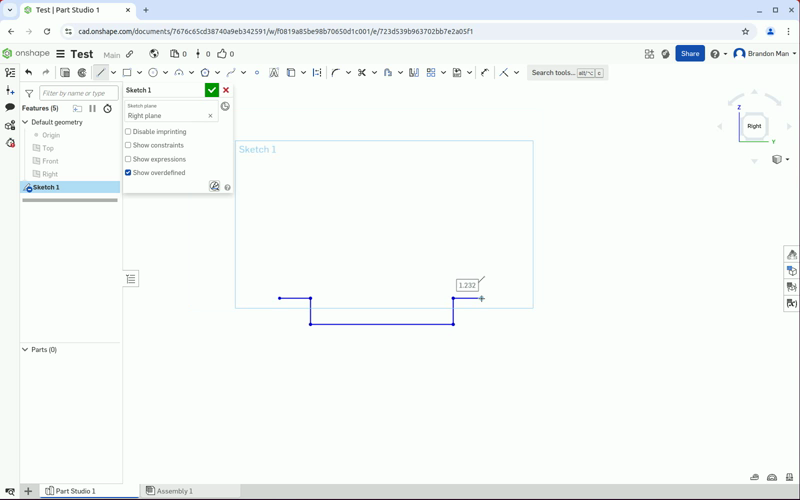
scroll(-6)
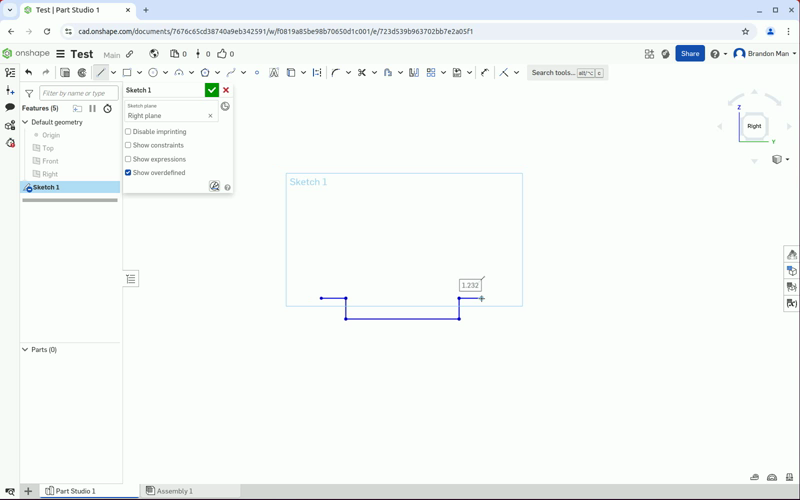
scroll(-6)
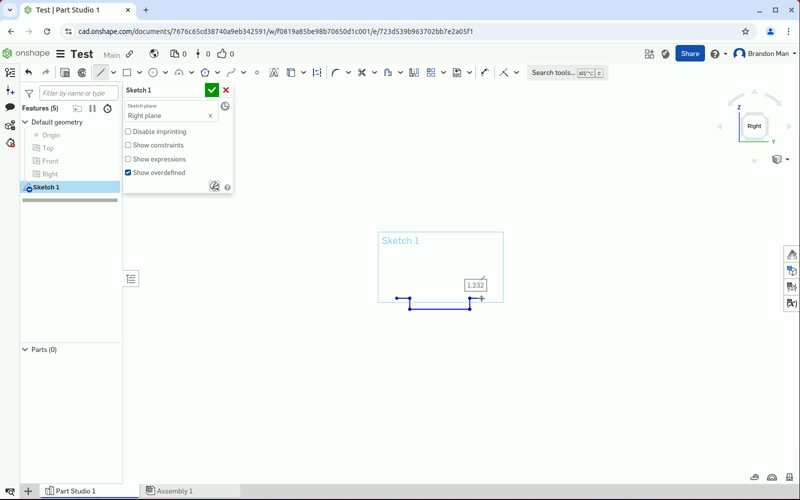
scroll(-6)
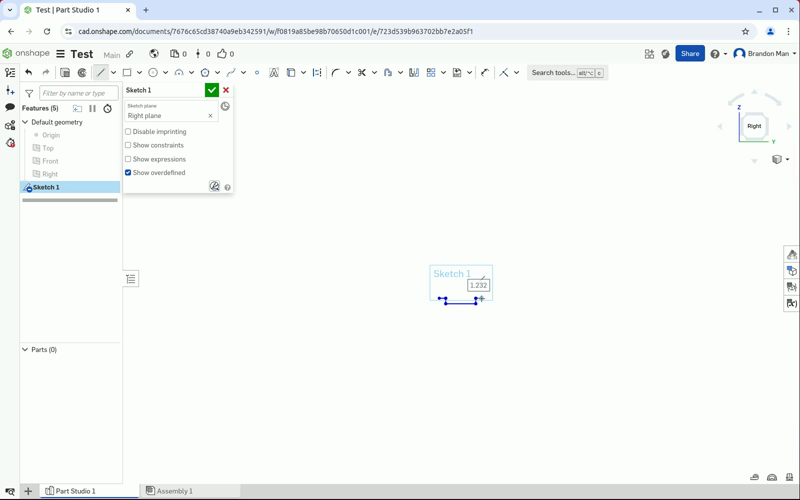
key_up(shift)
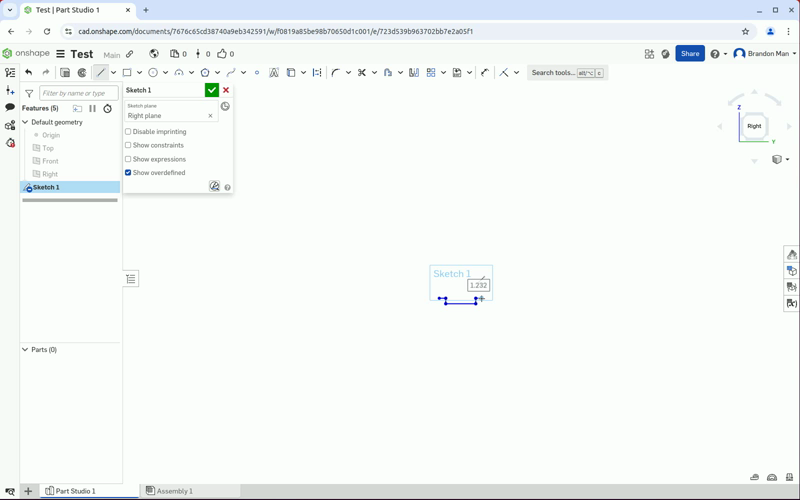
key_down(shift)
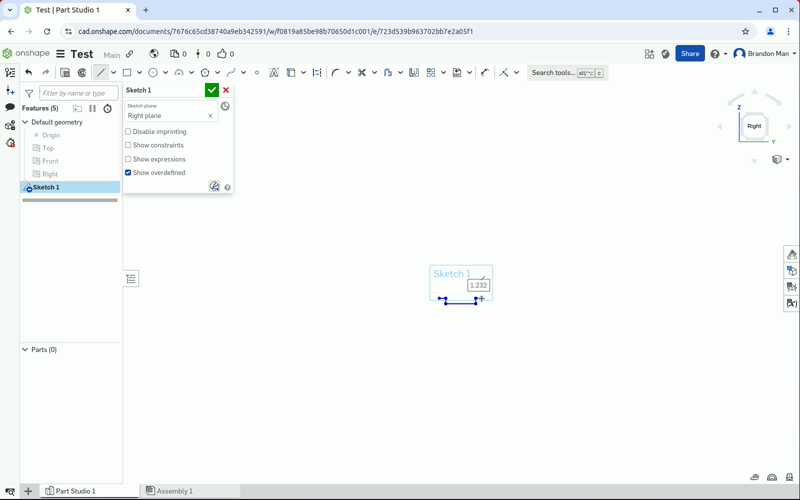
mouse_move(511, 298)
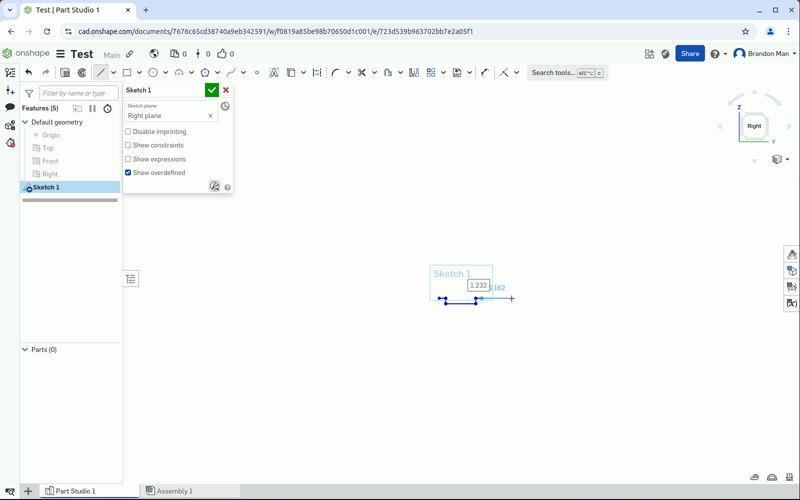
mouse_move(481, 268)
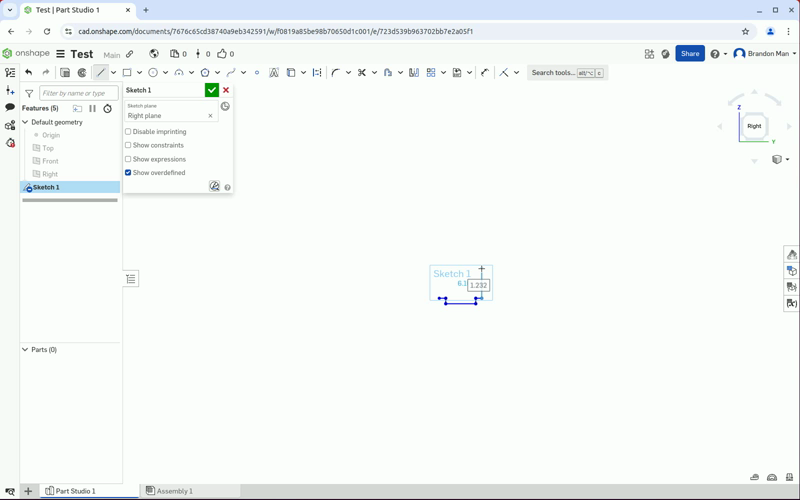
click(481, 268)
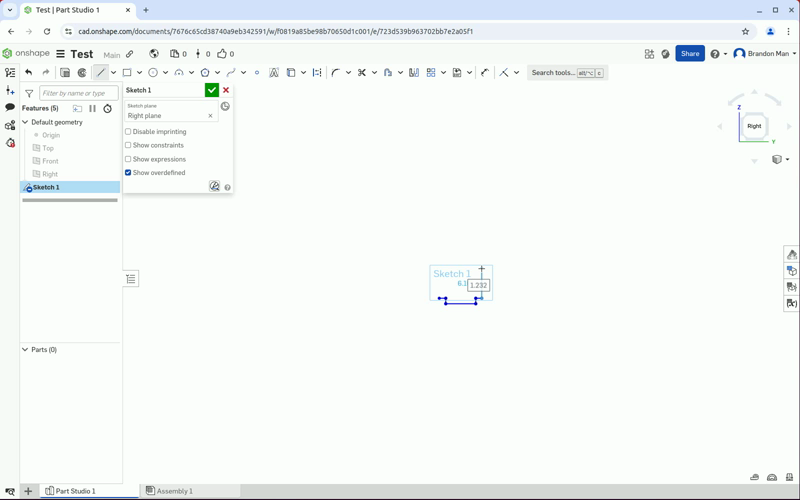
key_up(shift)
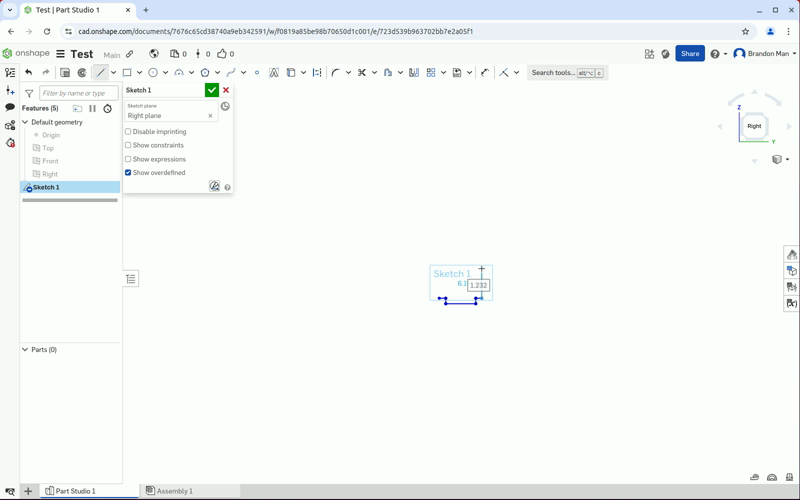
key_down(shift)
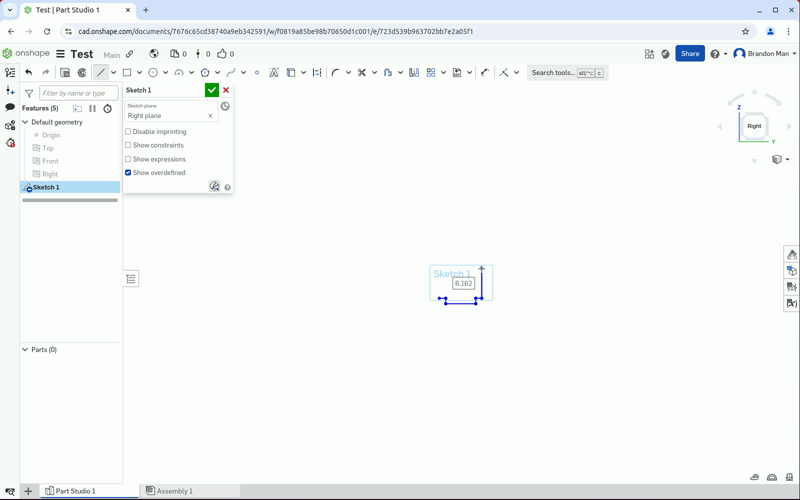
mouse_move(511, 268)
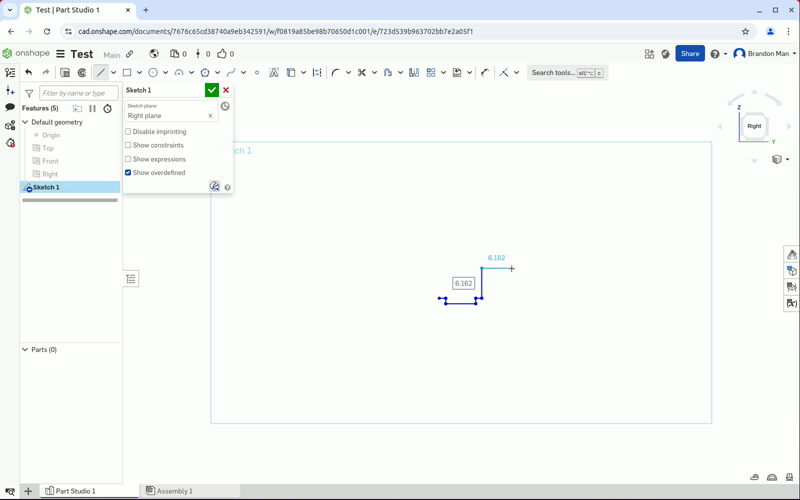
mouse_move(475, 268)
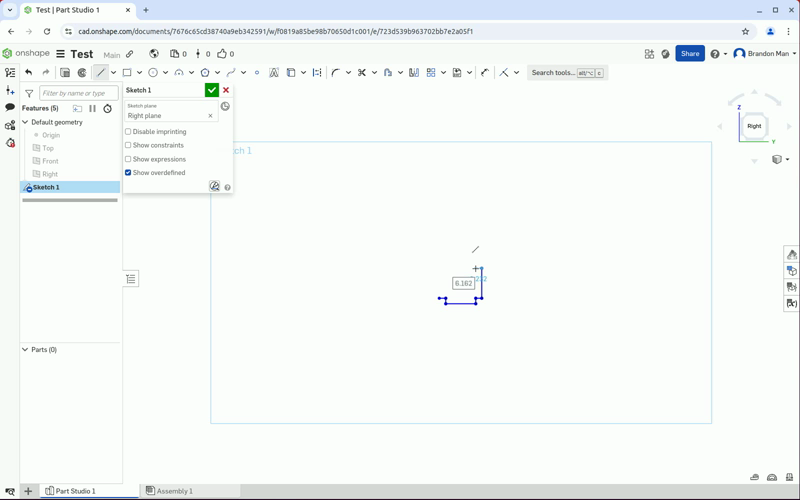
scroll(6)
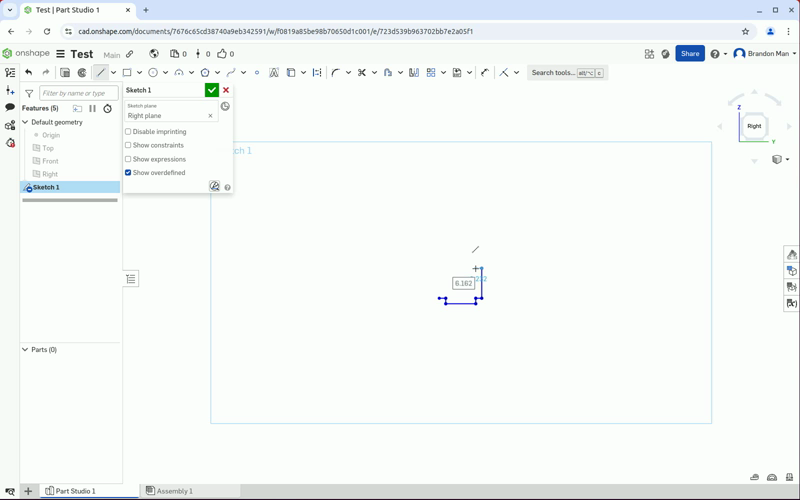
scroll(6)
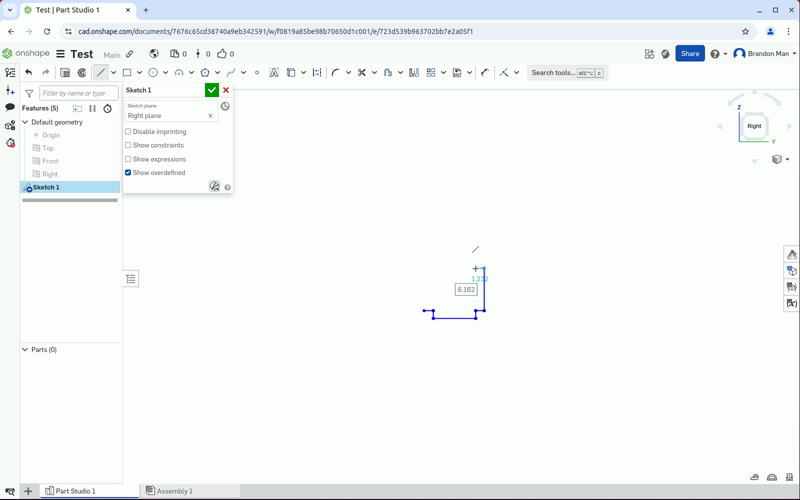
scroll(6)
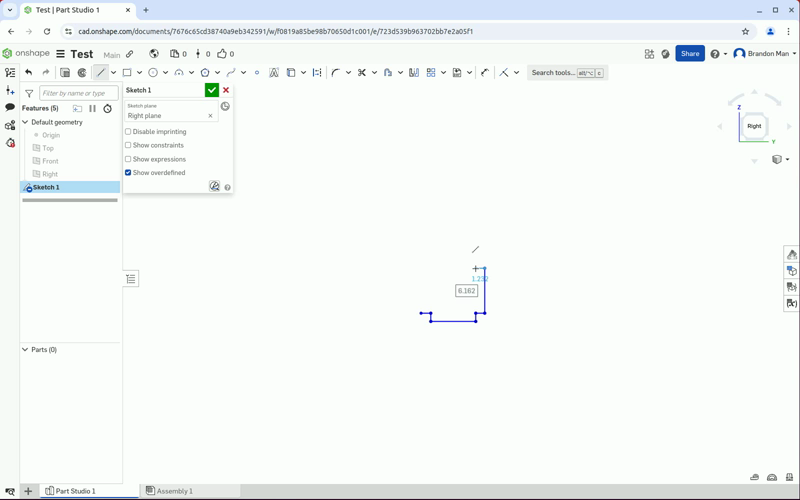
scroll(6)
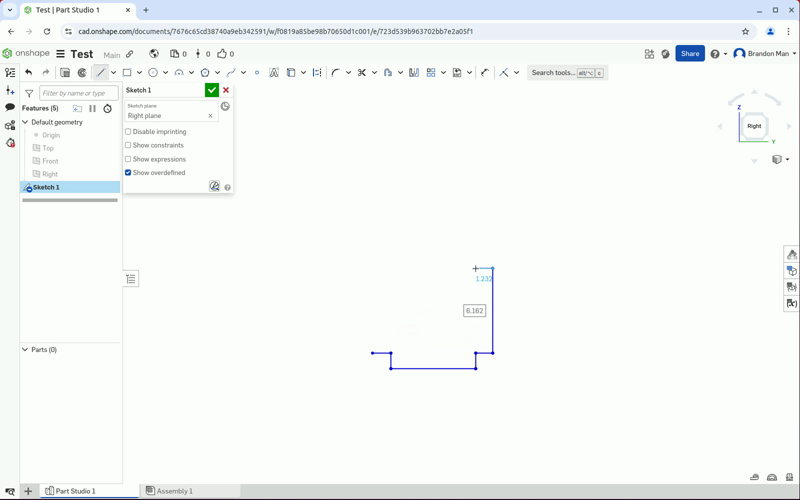
scroll(6)
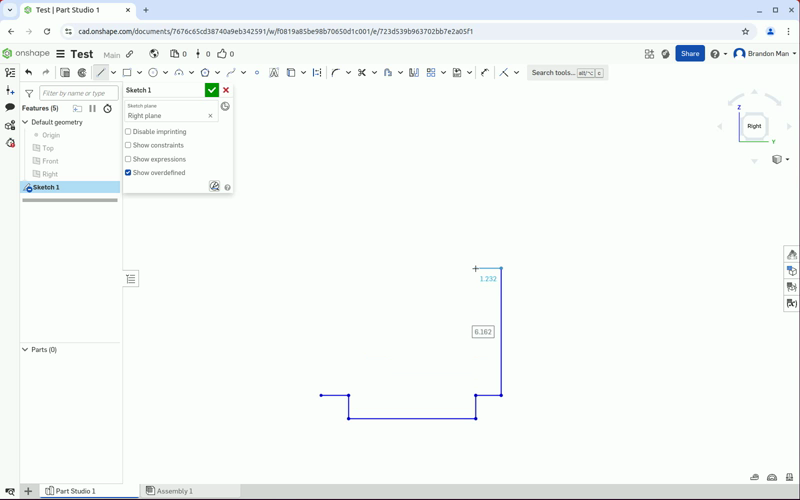
scroll(6)
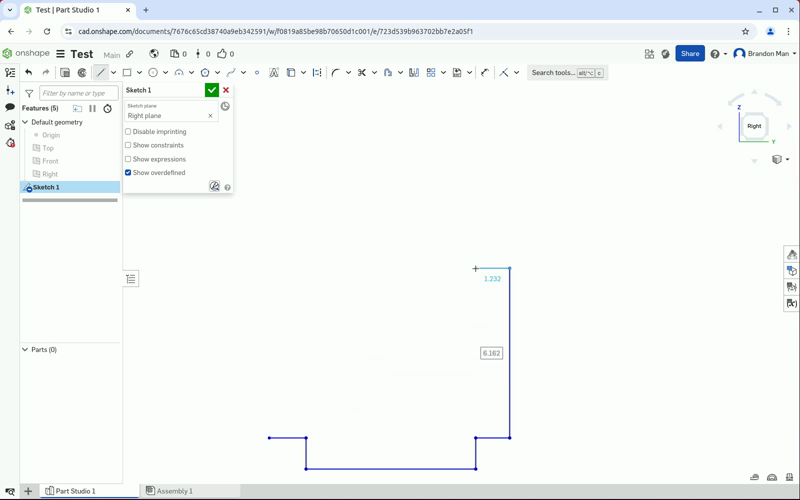
scroll(6)
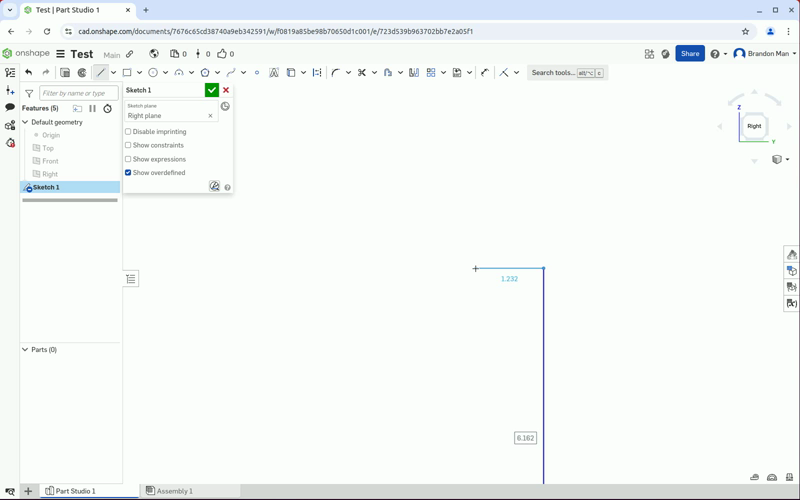
click(475, 268)
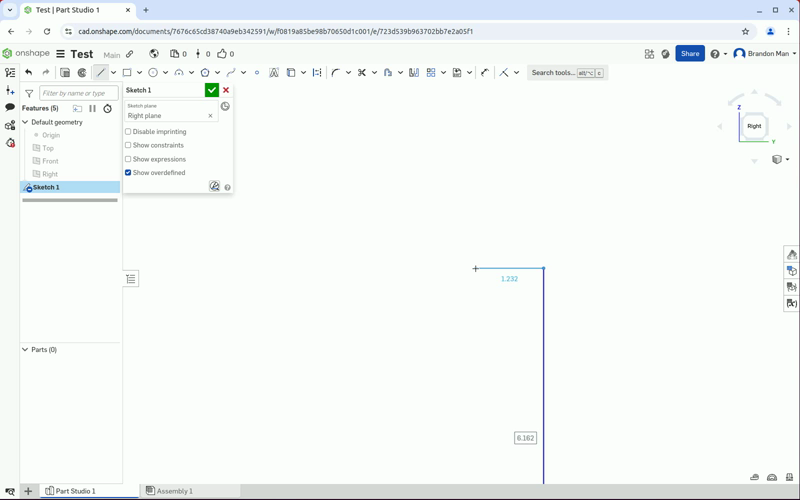
scroll(-6)
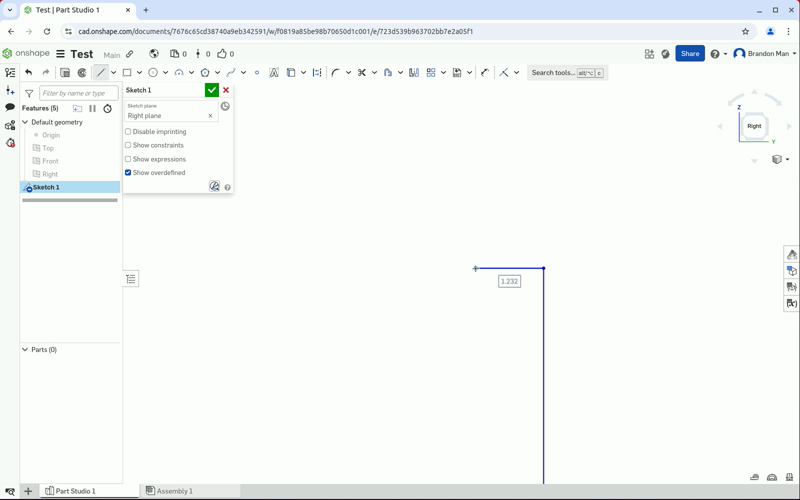
scroll(-6)
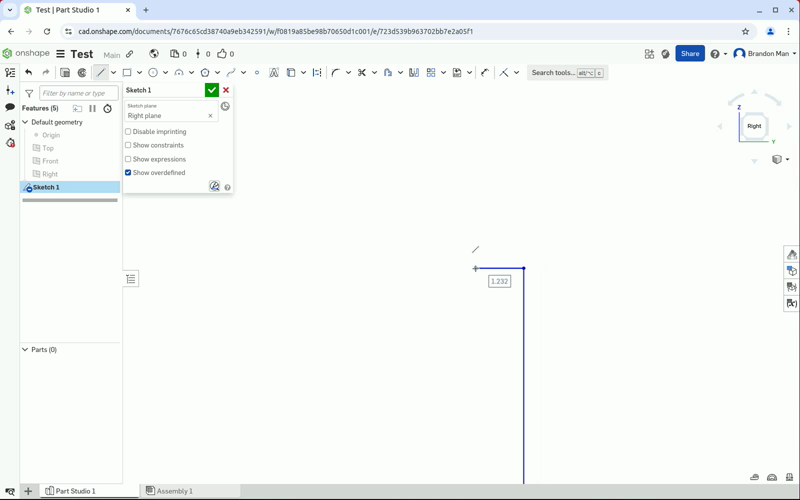
scroll(-6)
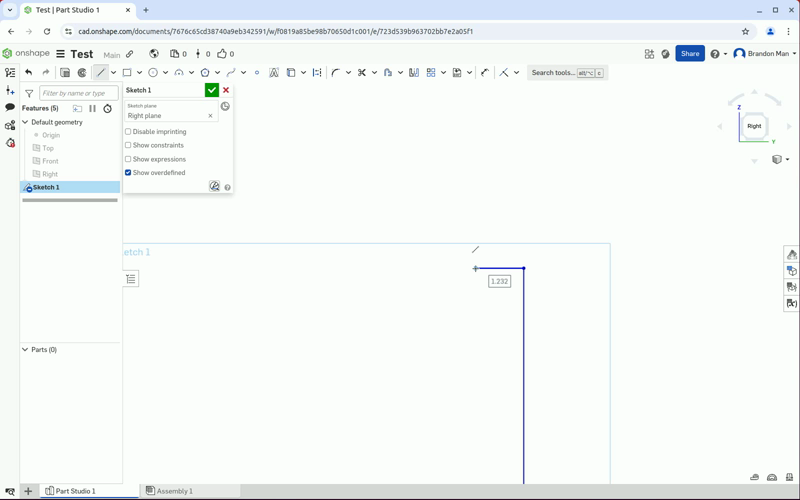
scroll(-6)
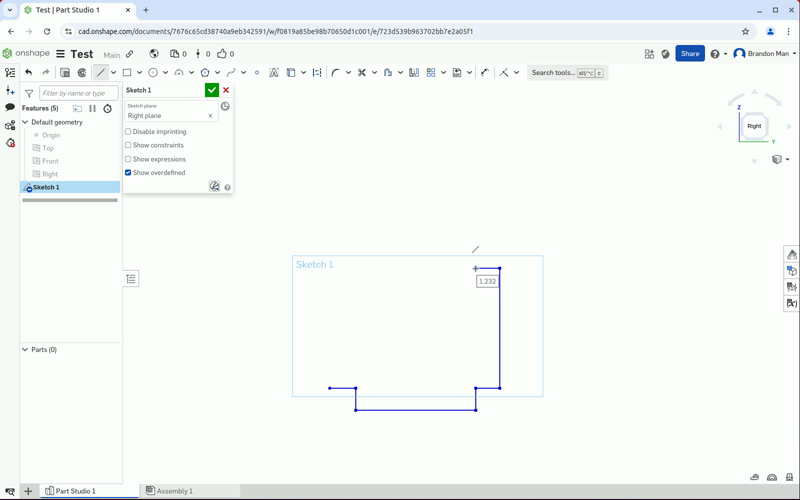
scroll(-6)
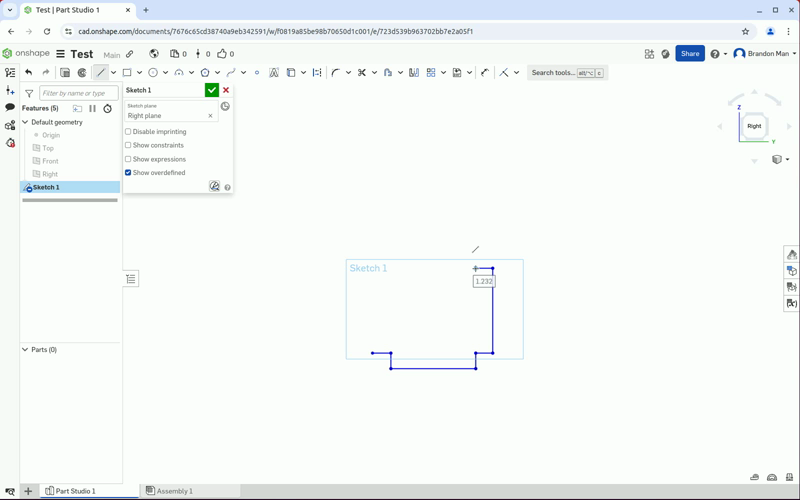
scroll(-6)
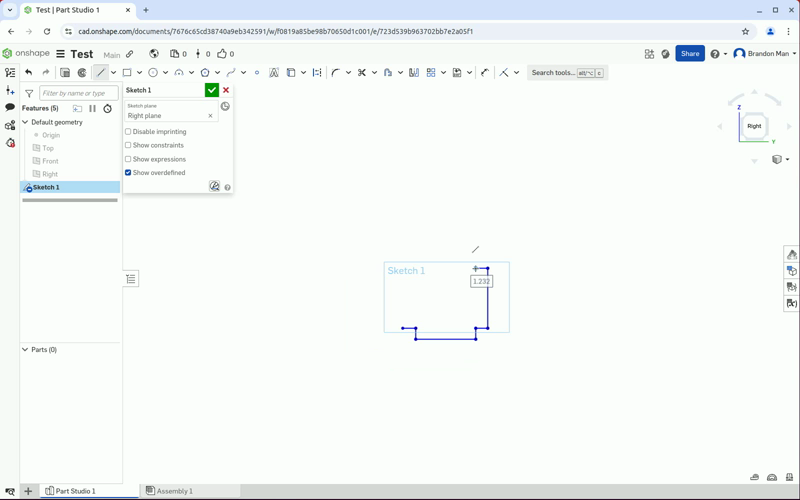
scroll(-6)
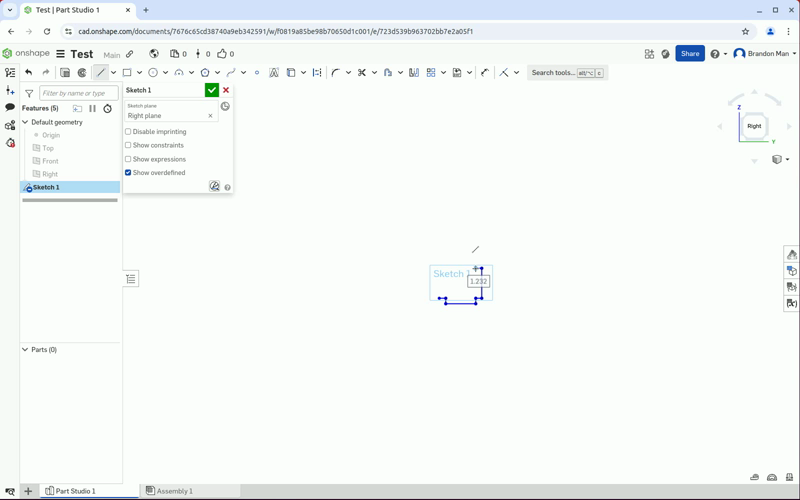
key_up(shift)
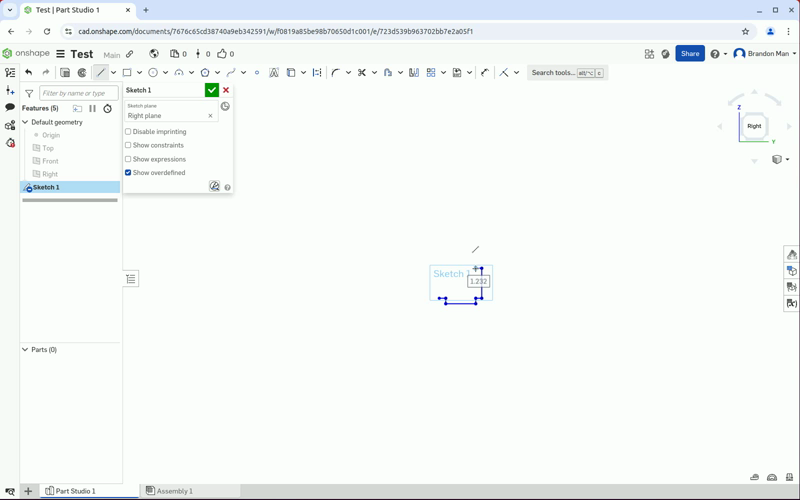
key_down(shift)
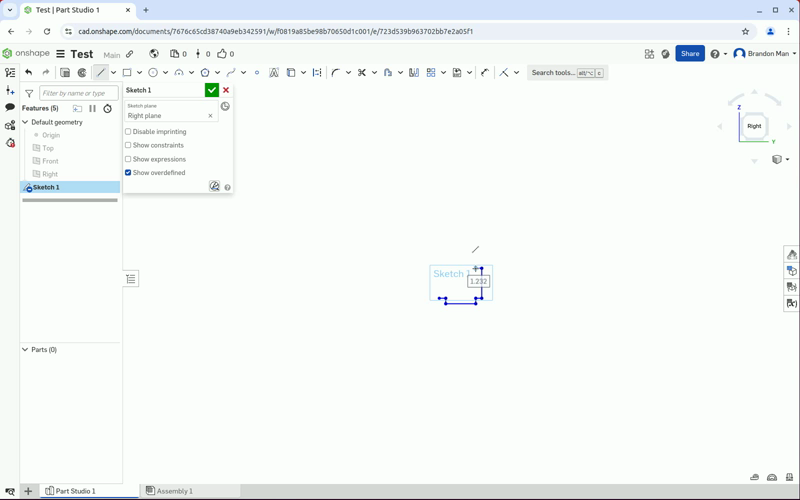
mouse_move(505, 268)
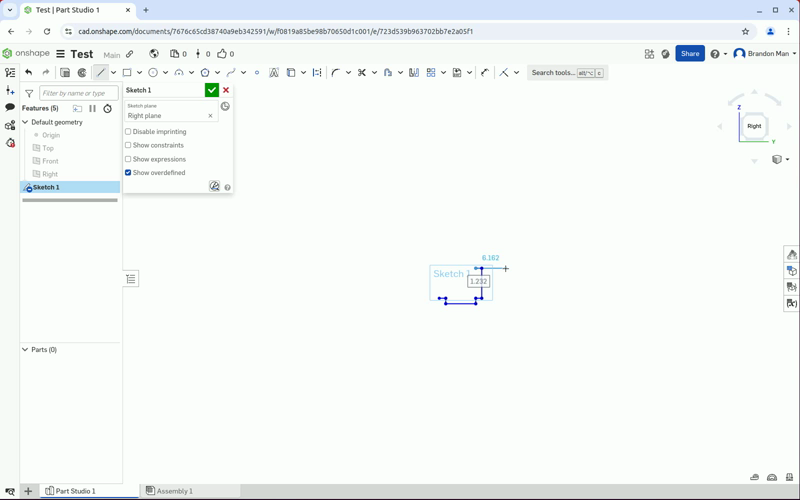
mouse_move(475, 262)
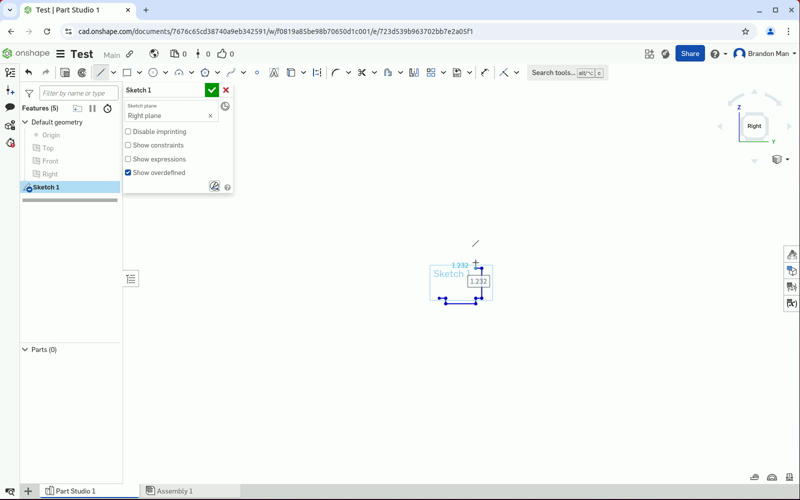
scroll(6)
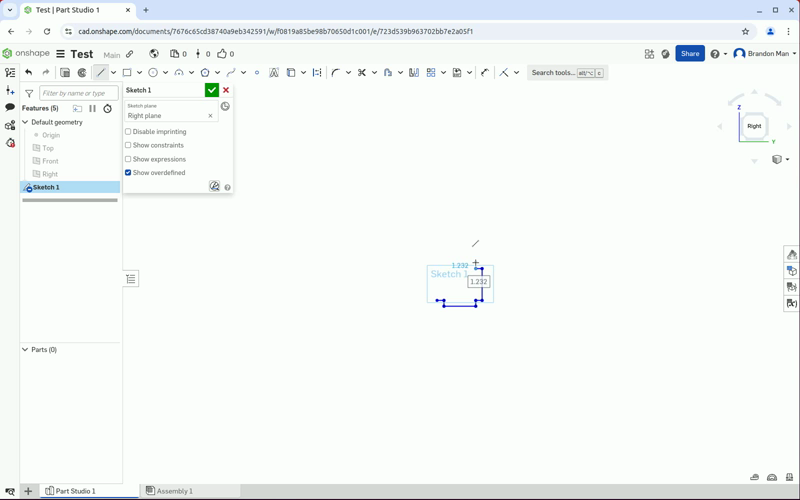
scroll(6)
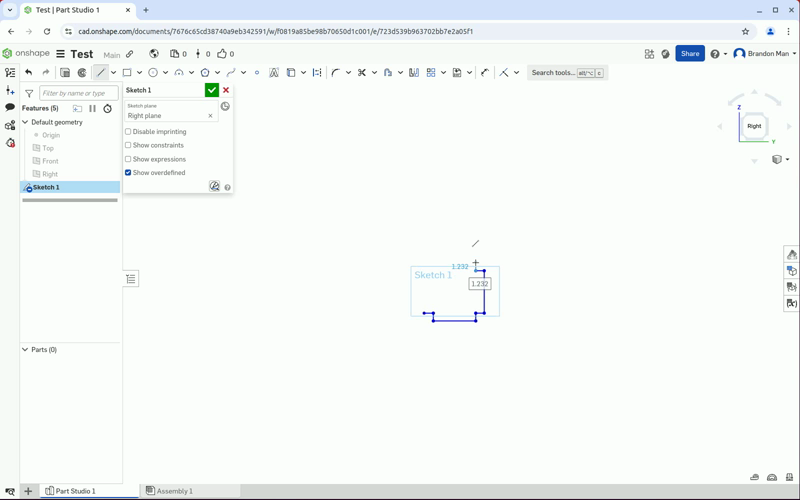
scroll(6)
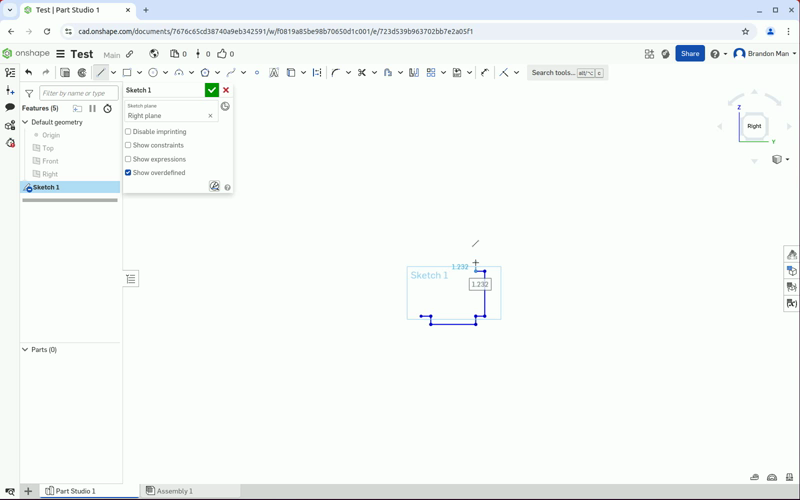
scroll(6)
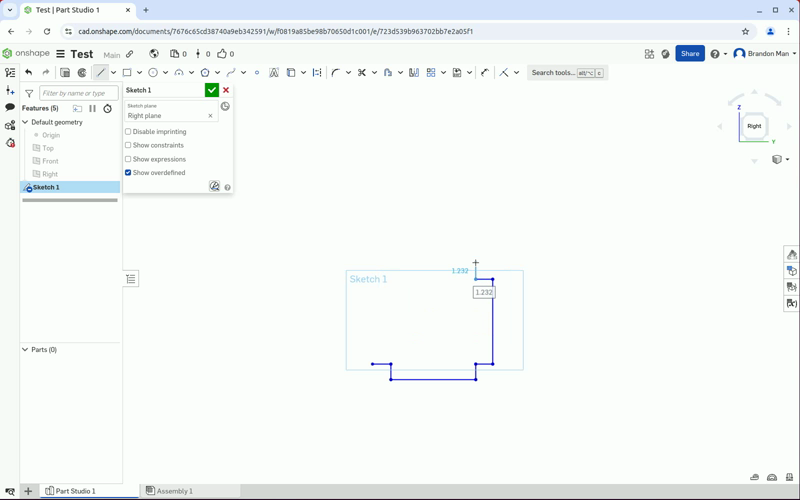
scroll(6)
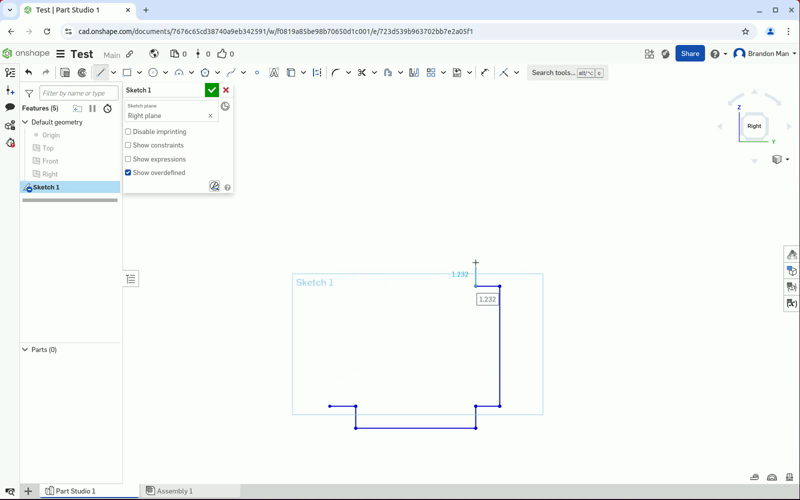
scroll(6)
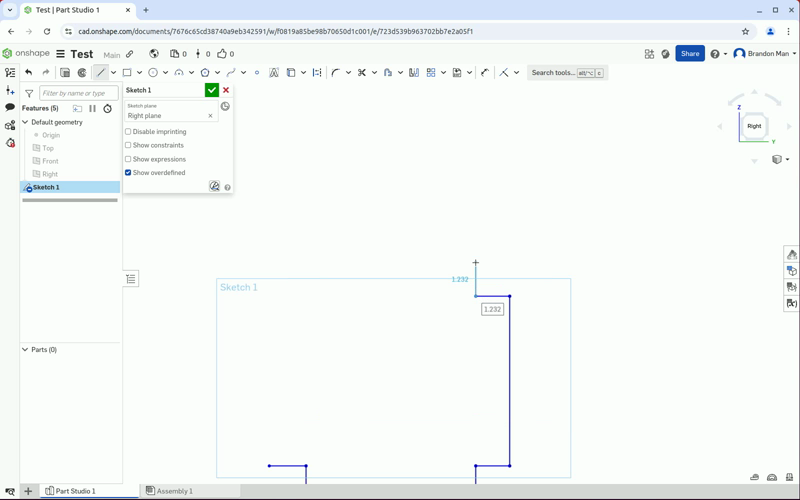
scroll(6)
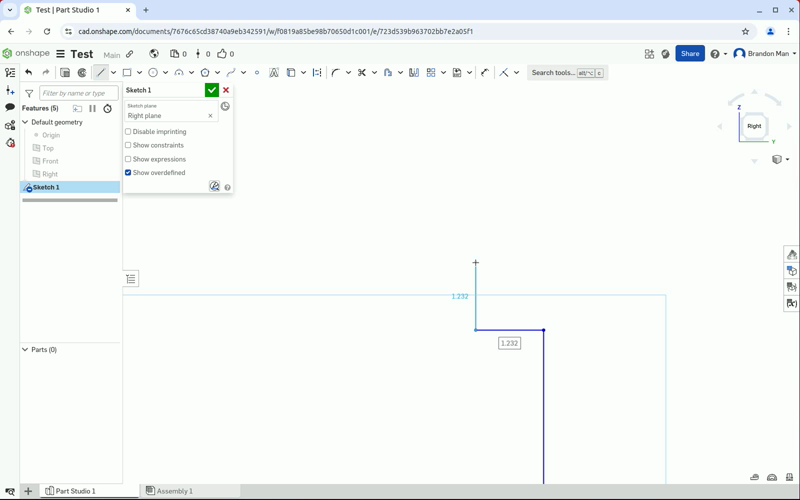
click(475, 262)
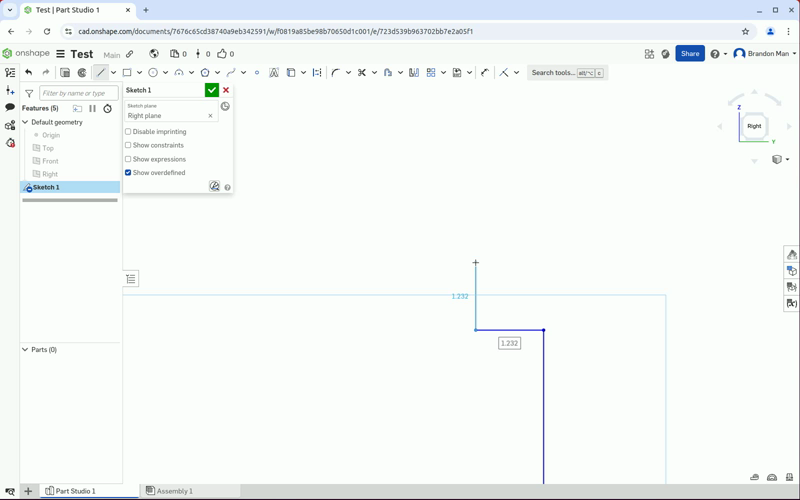
scroll(-6)
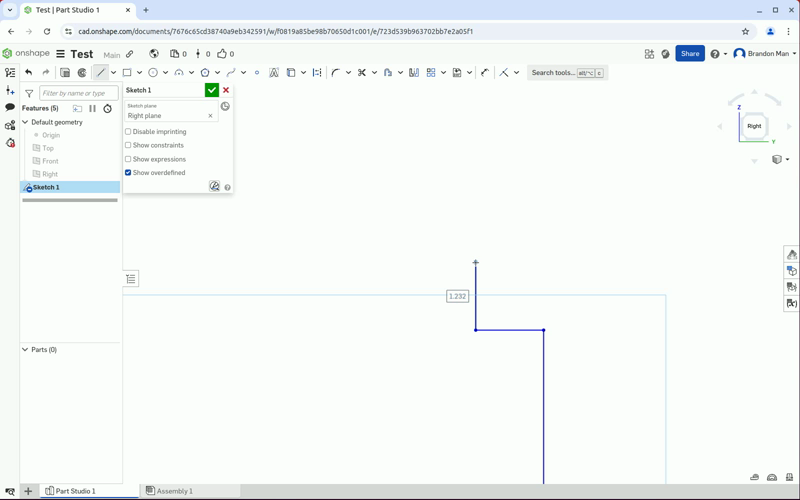
scroll(-6)
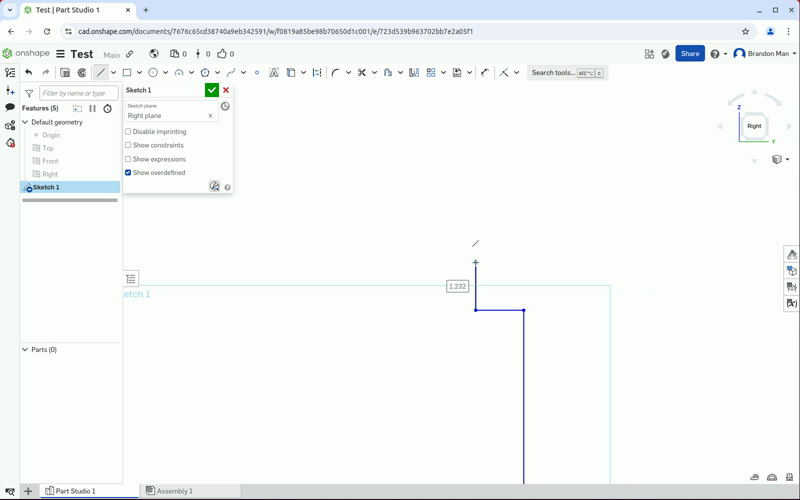
scroll(-6)
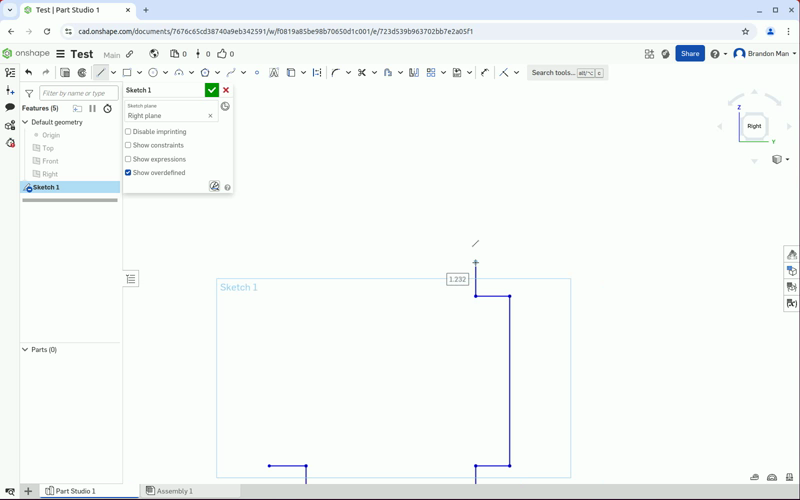
scroll(-6)
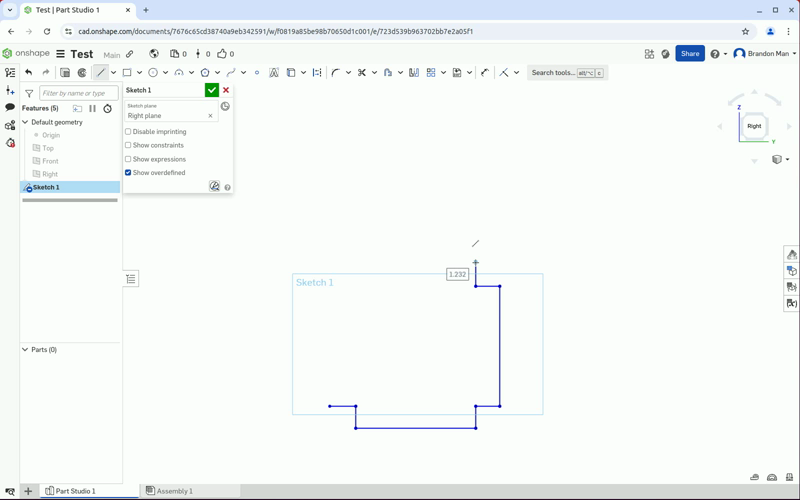
scroll(-6)
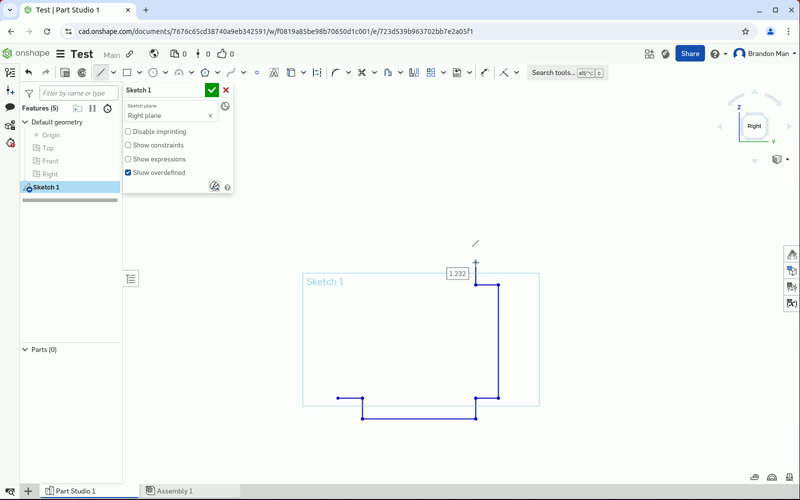
scroll(-6)
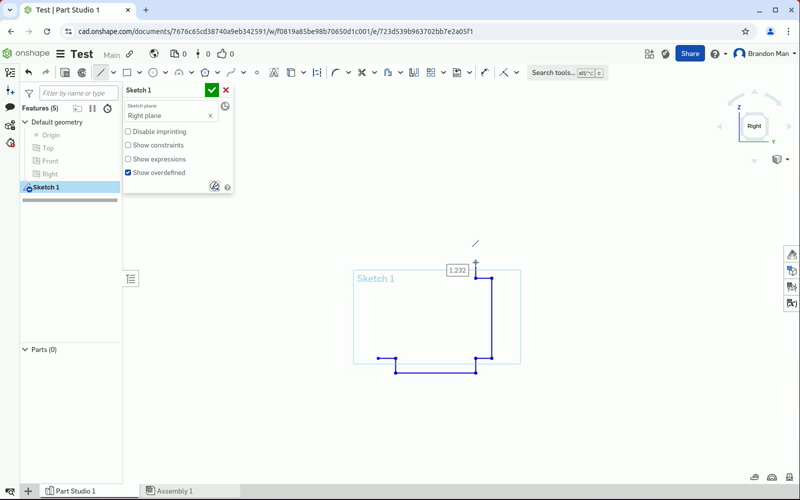
scroll(-6)
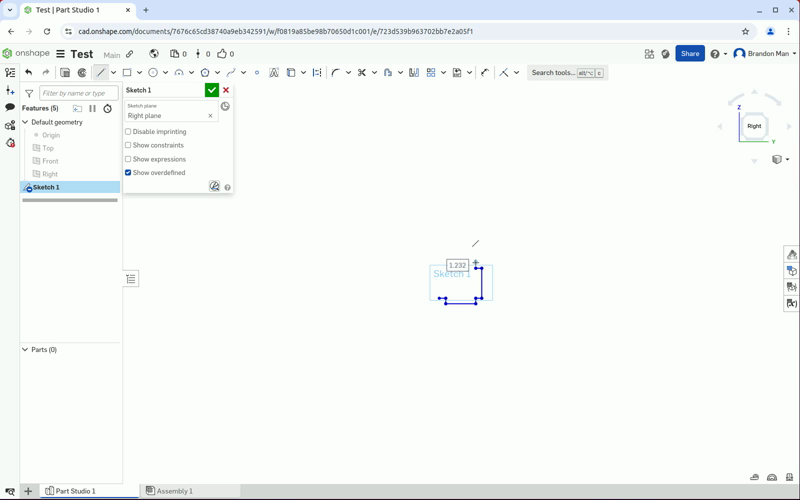
key_up(shift)
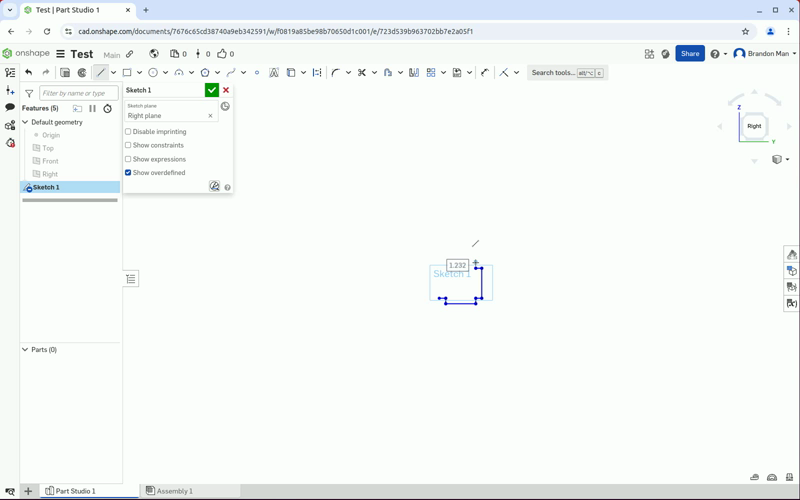
key_down(shift)
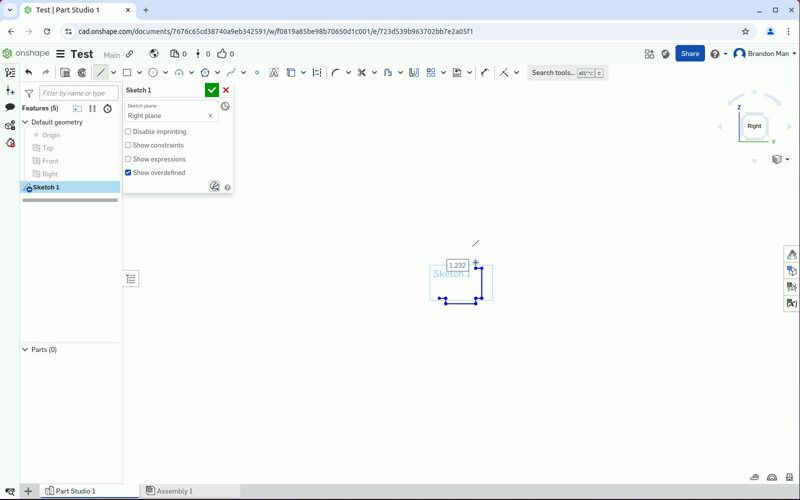
mouse_move(505, 262)
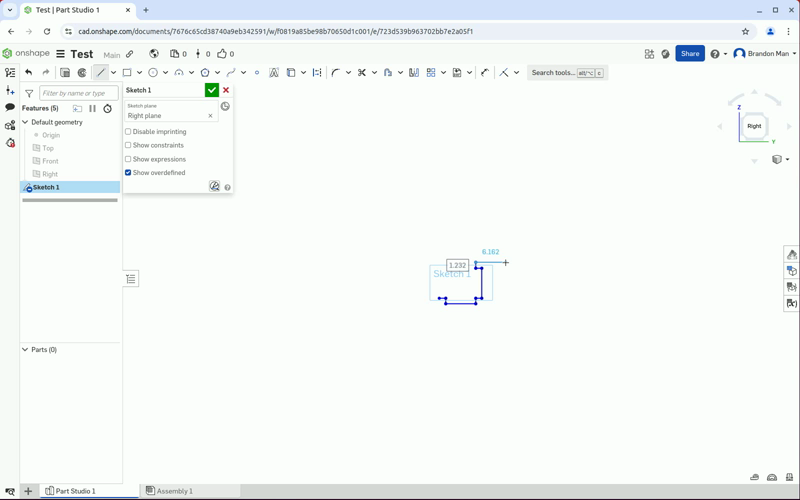
mouse_move(445, 262)
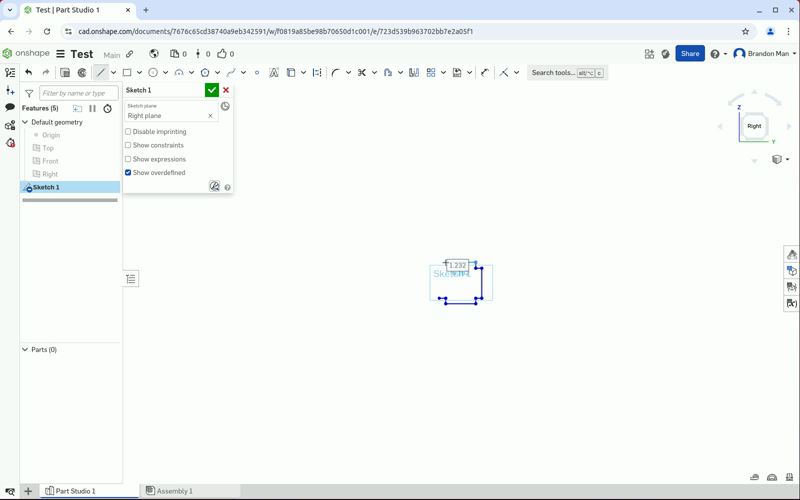
click(445, 262)
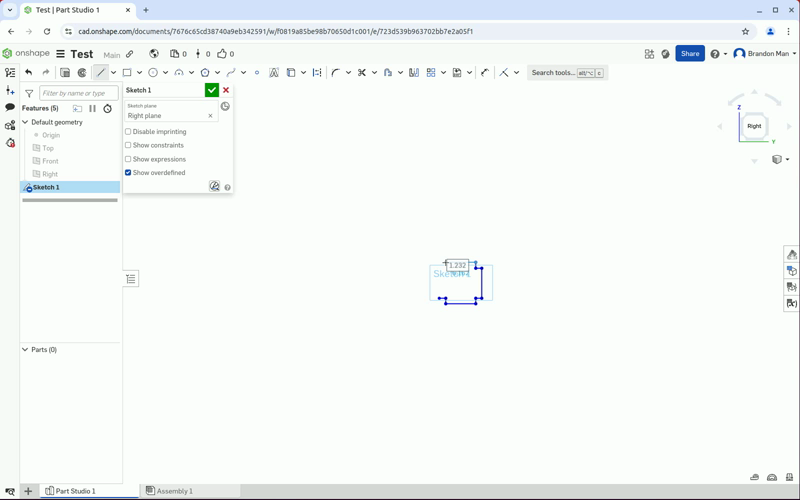
key_up(shift)
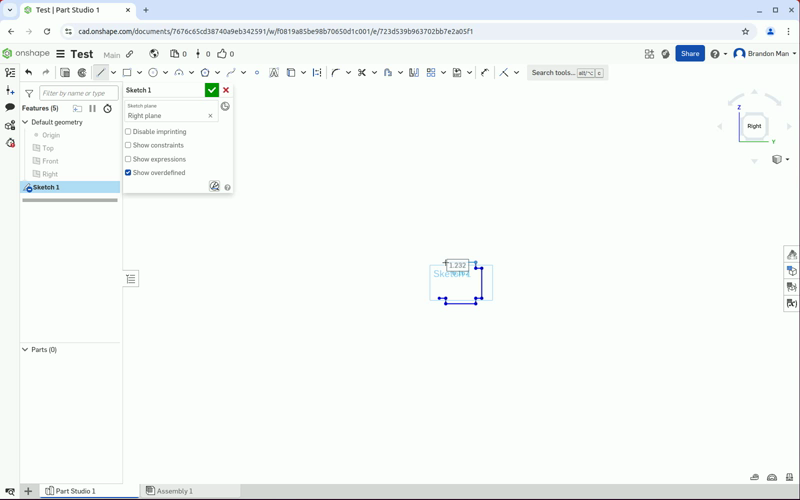
key_down(shift)
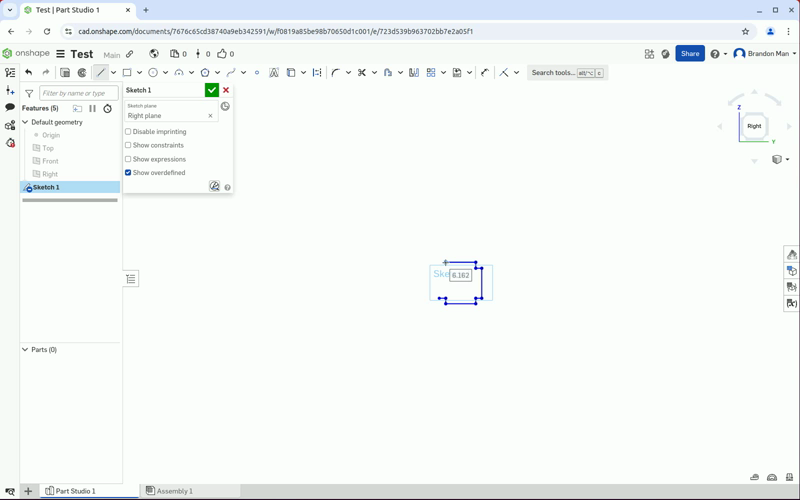
mouse_move(475, 262)
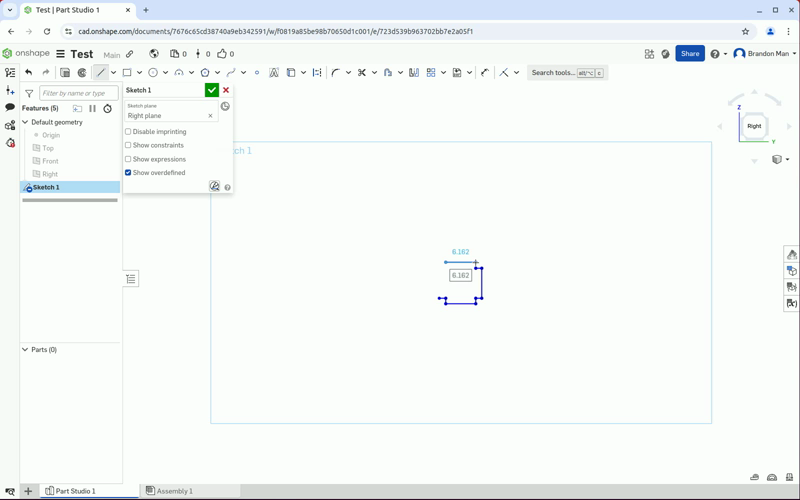
mouse_move(445, 268)
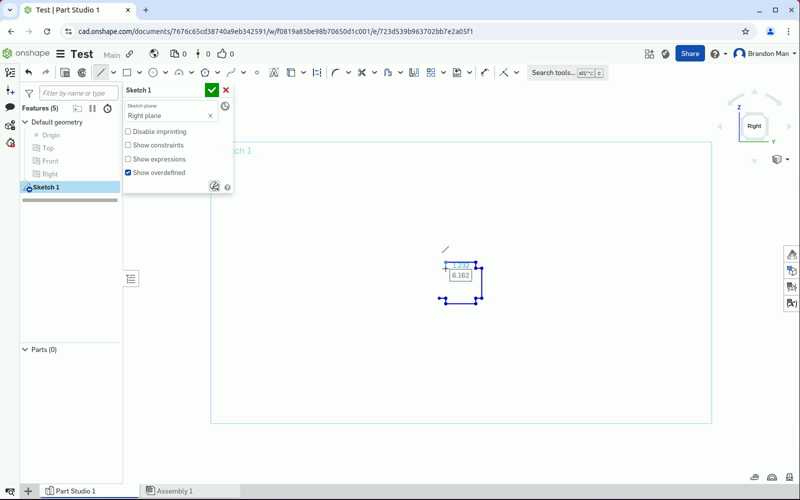
scroll(6)
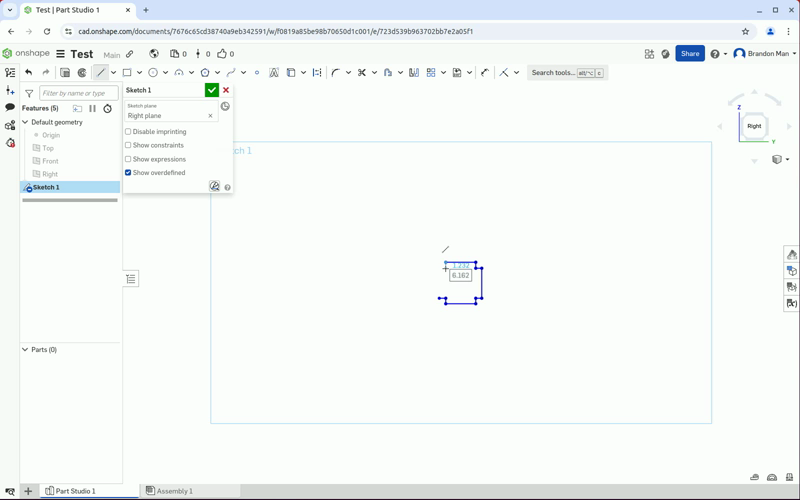
scroll(6)
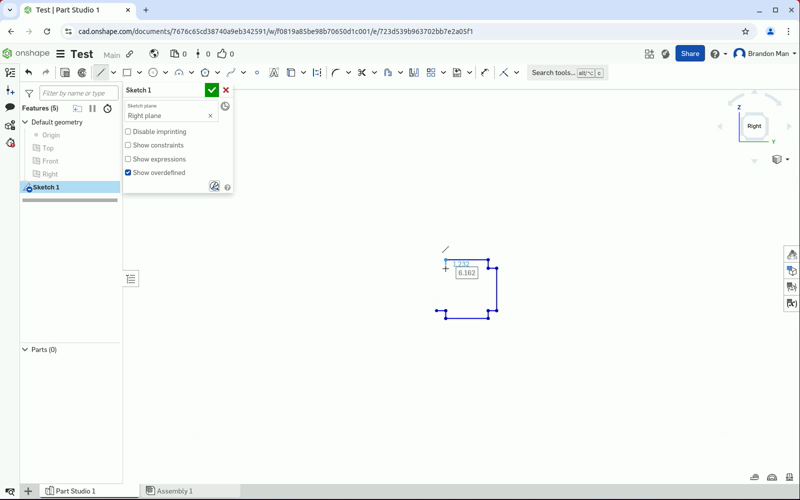
scroll(6)
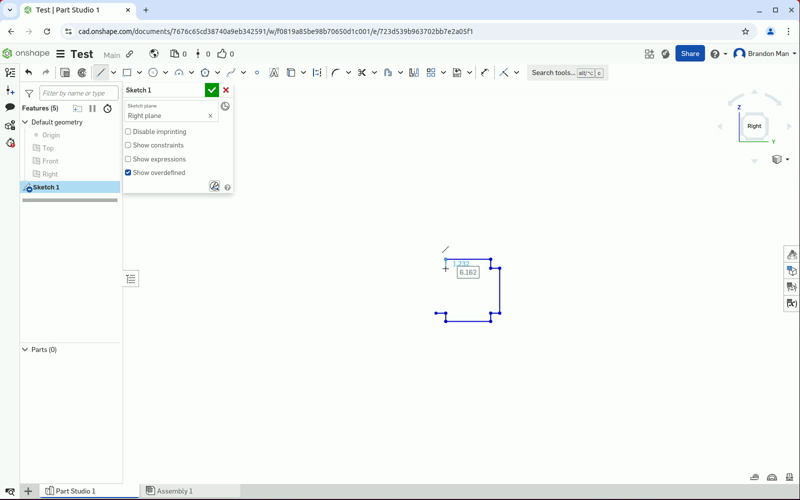
scroll(6)
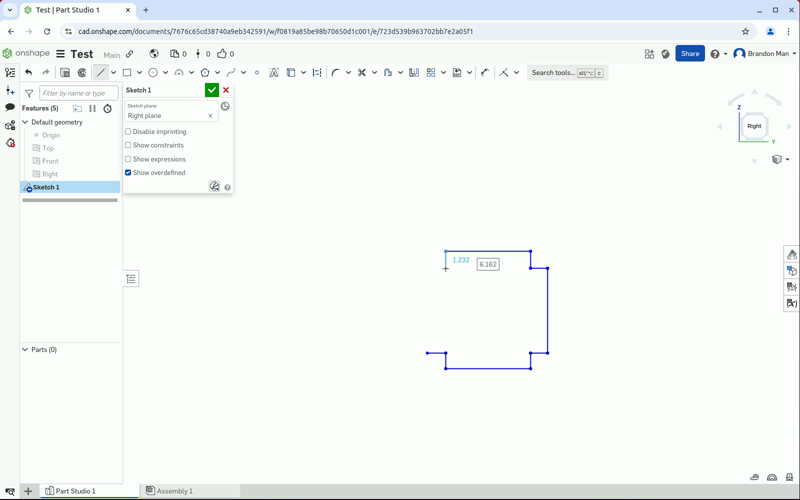
scroll(6)
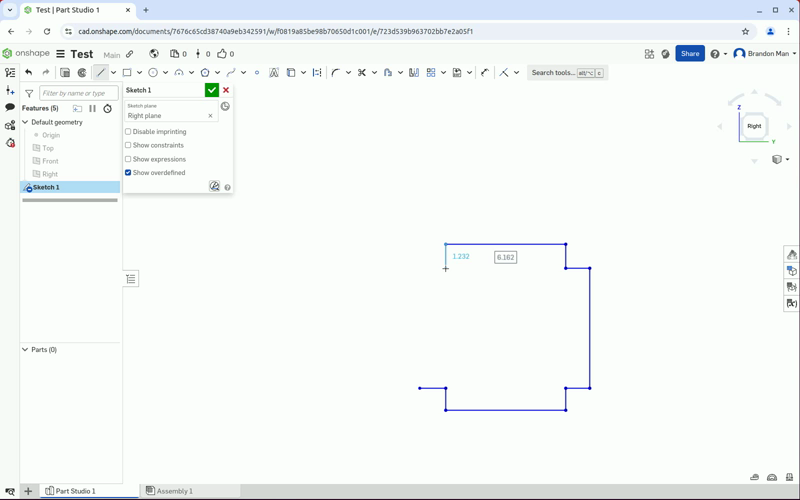
scroll(6)
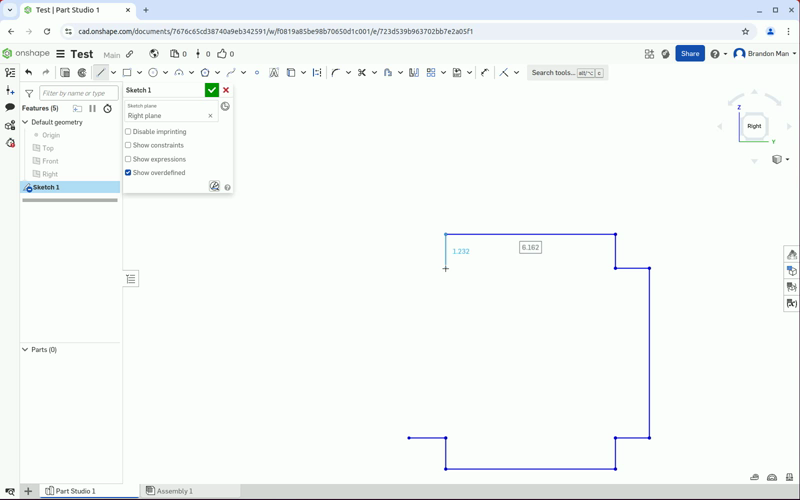
scroll(6)
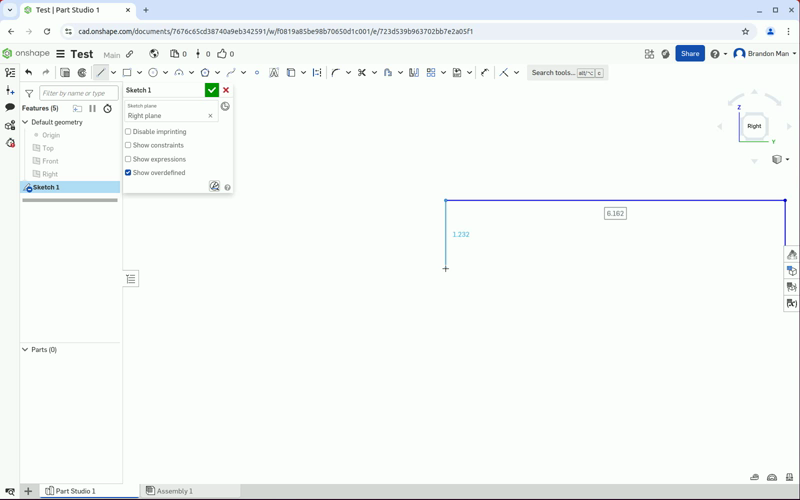
click(445, 268)
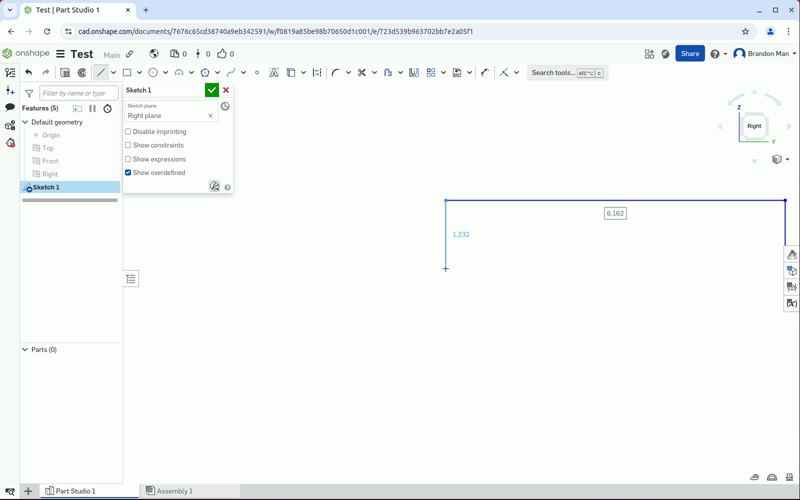
scroll(-6)
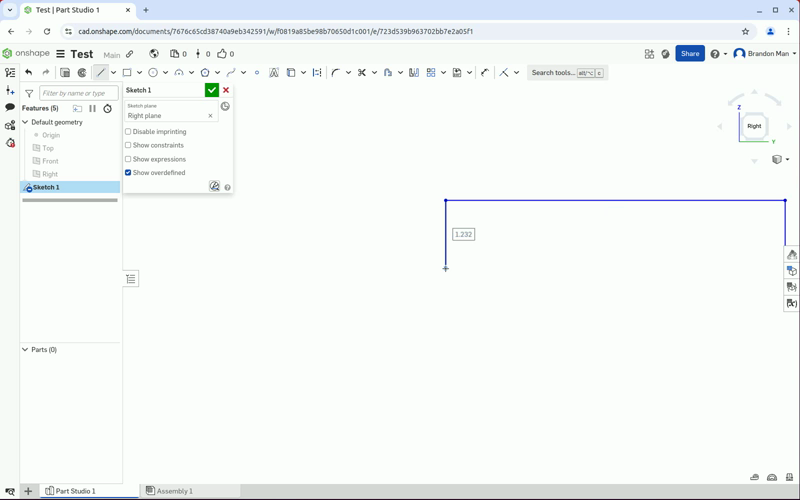
scroll(-6)
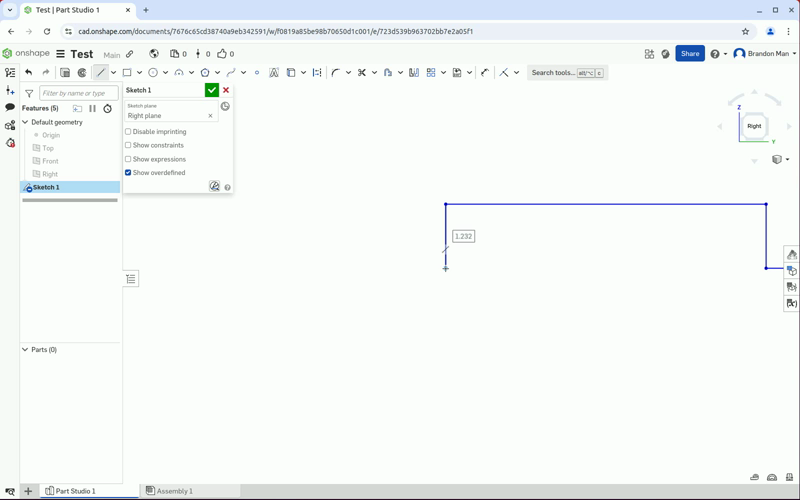
scroll(-6)
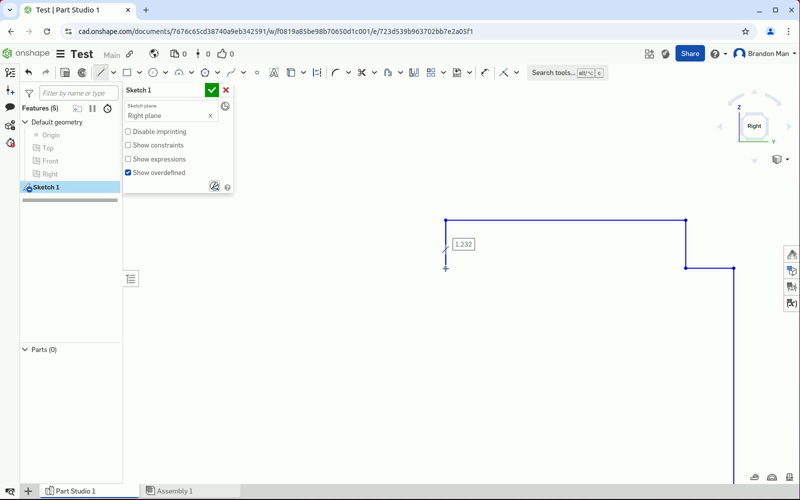
scroll(-6)
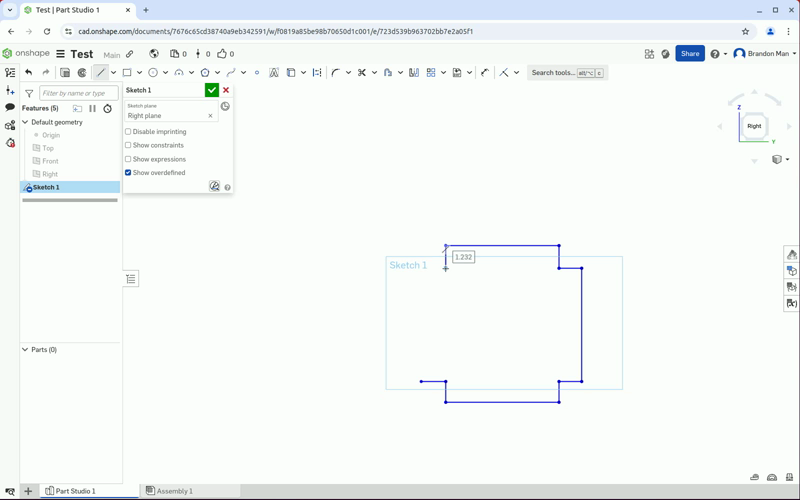
scroll(-6)
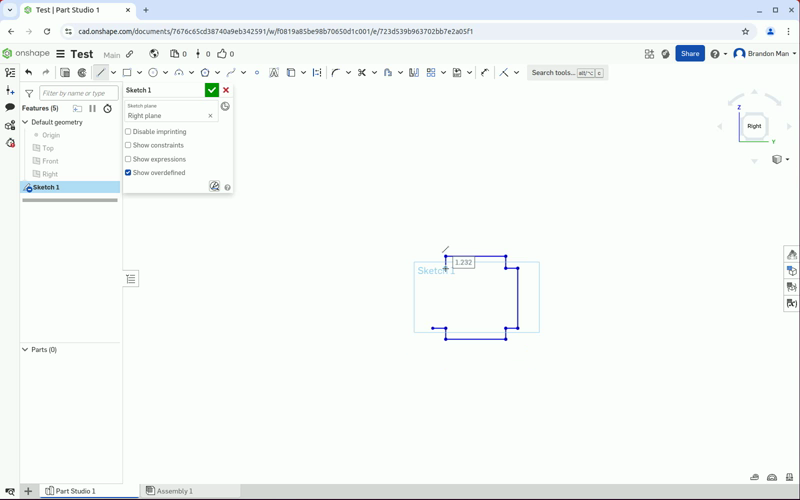
scroll(-6)
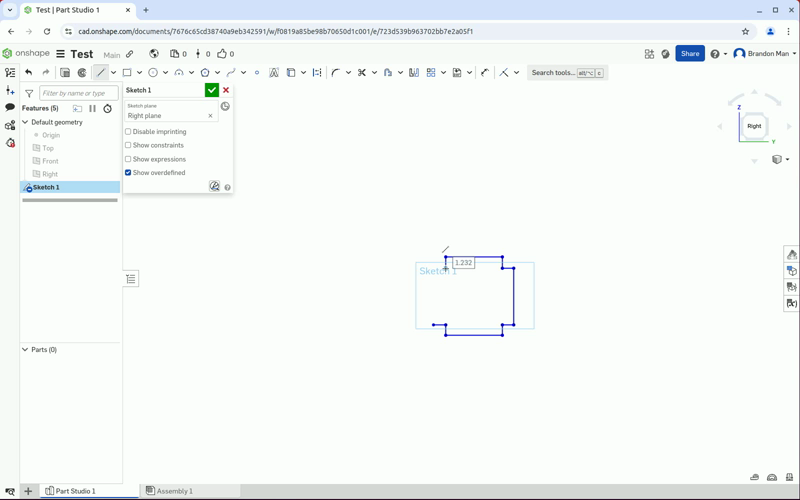
scroll(-6)
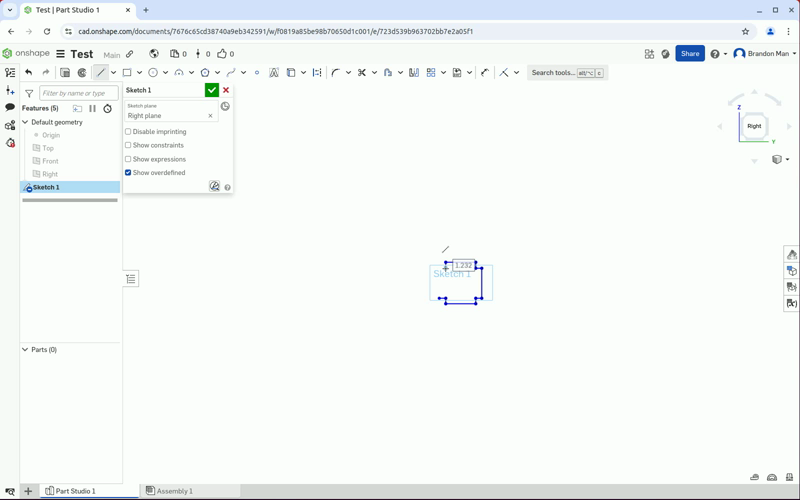
key_up(shift)
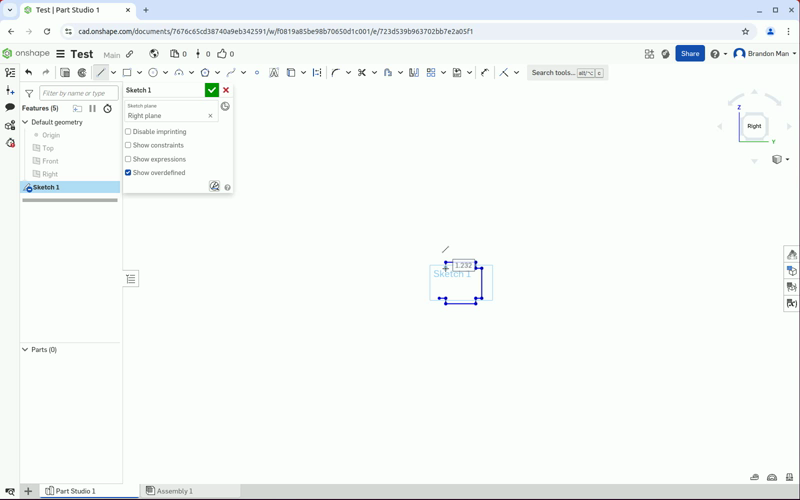
key_down(shift)
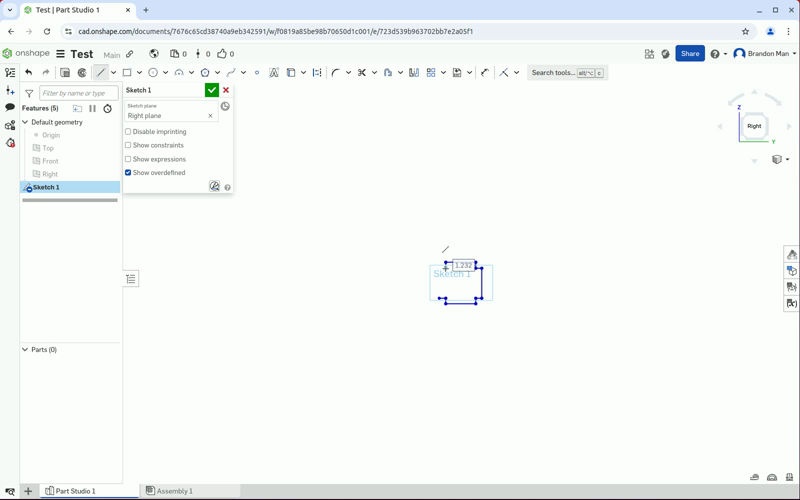
mouse_move(475, 268)
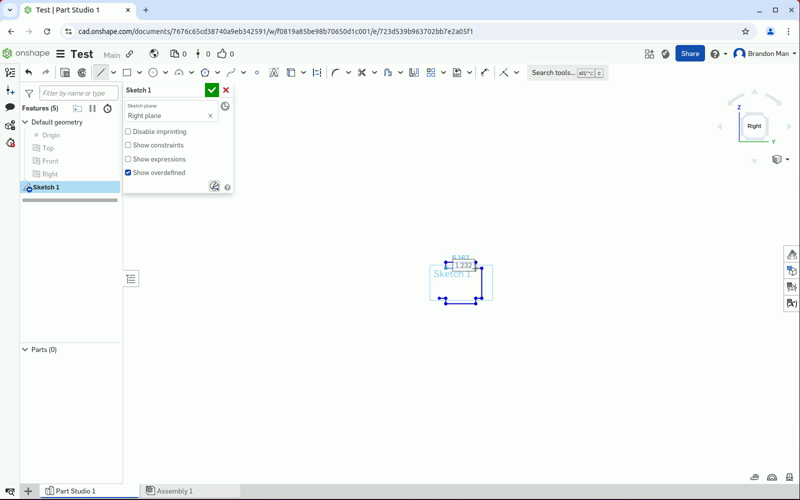
mouse_move(439, 268)
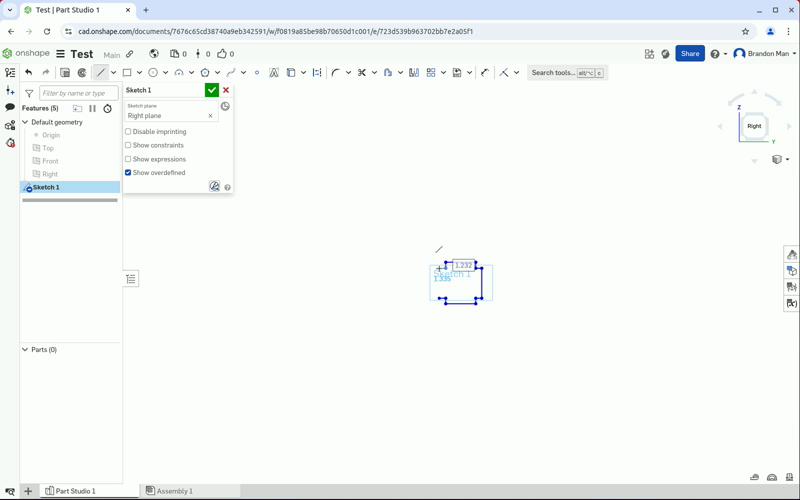
scroll(6)
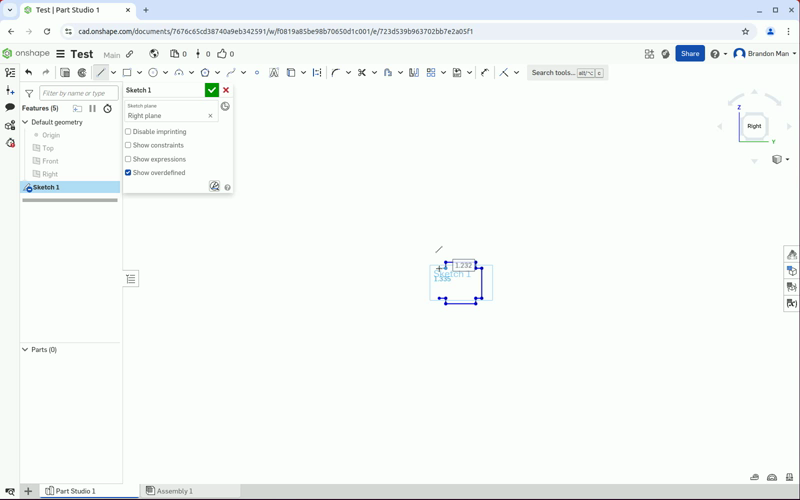
scroll(6)
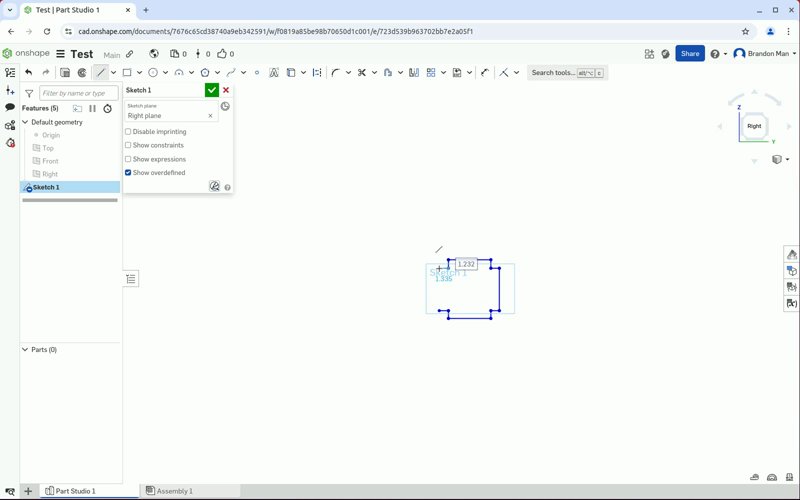
scroll(6)
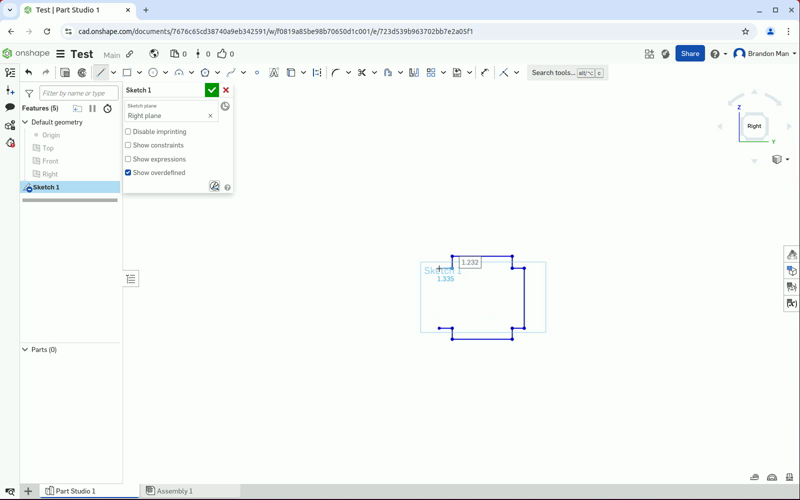
scroll(6)
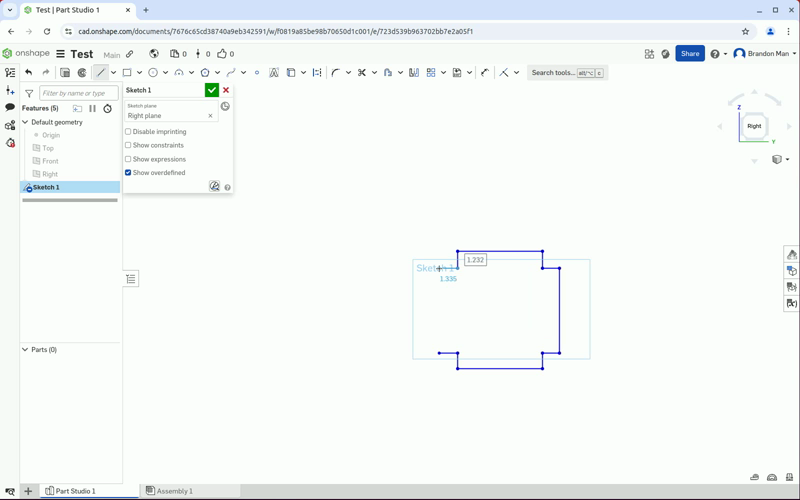
scroll(6)
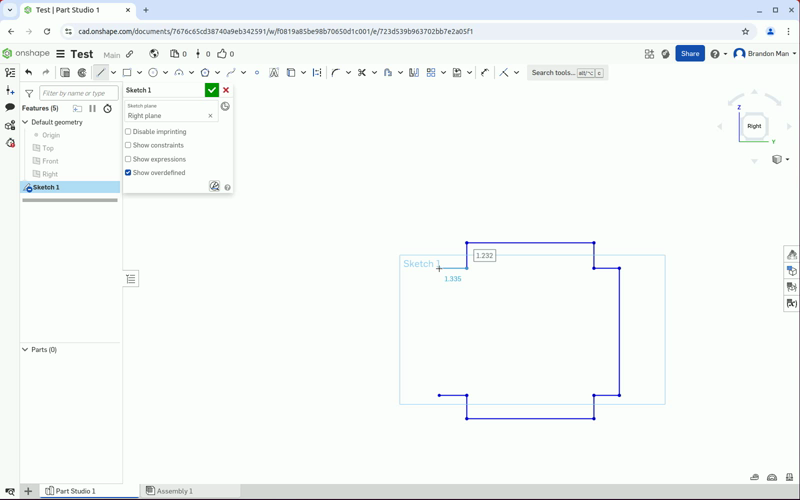
scroll(6)
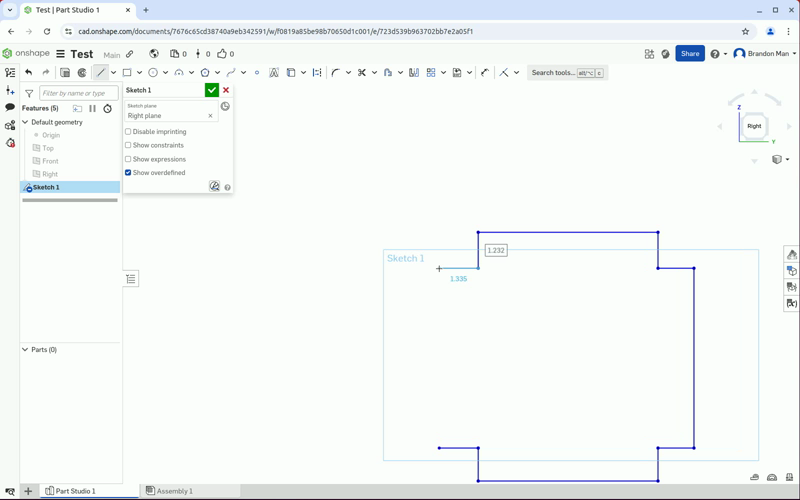
scroll(6)
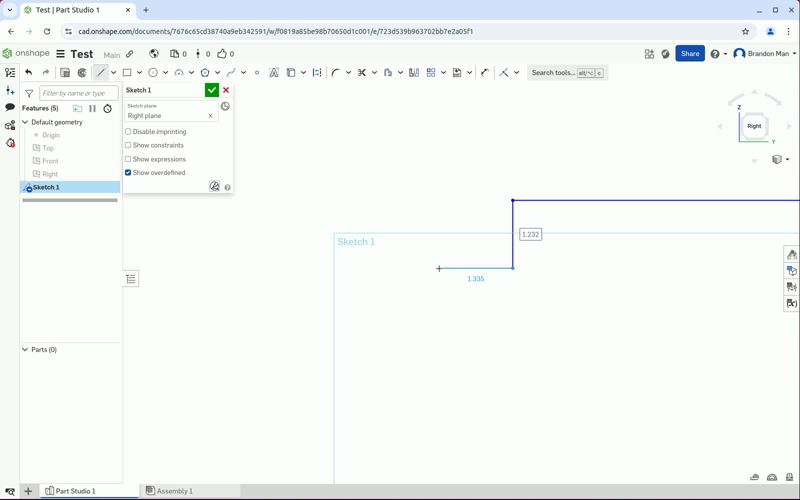
click(439, 268)
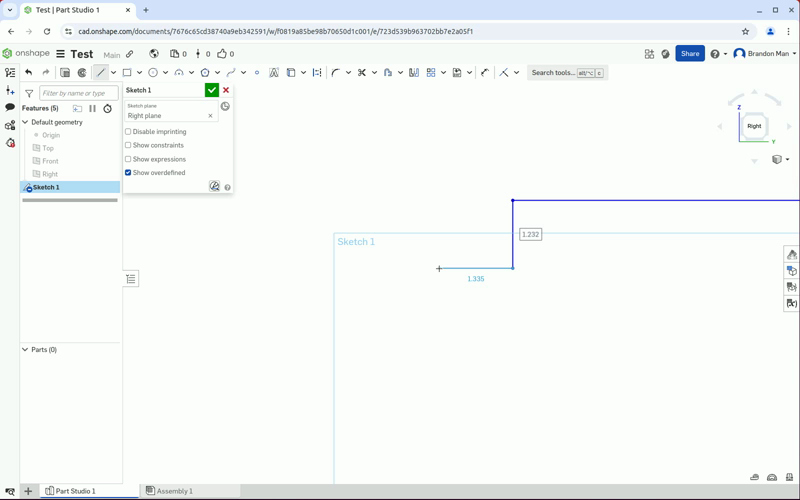
scroll(-6)
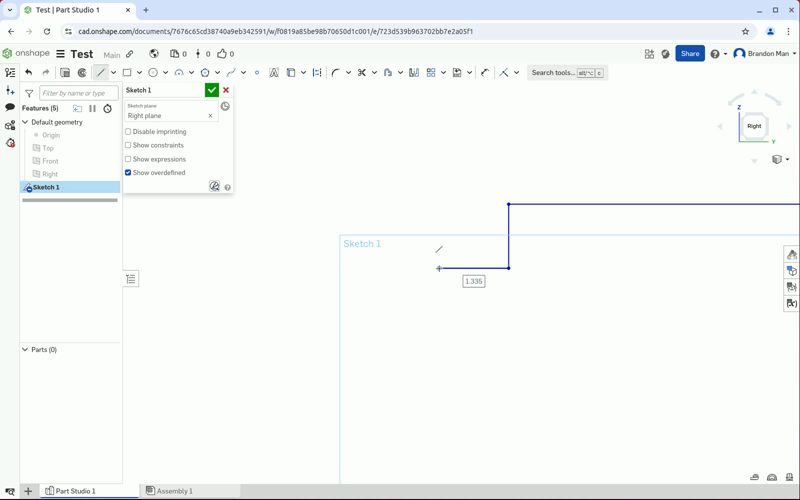
scroll(-6)
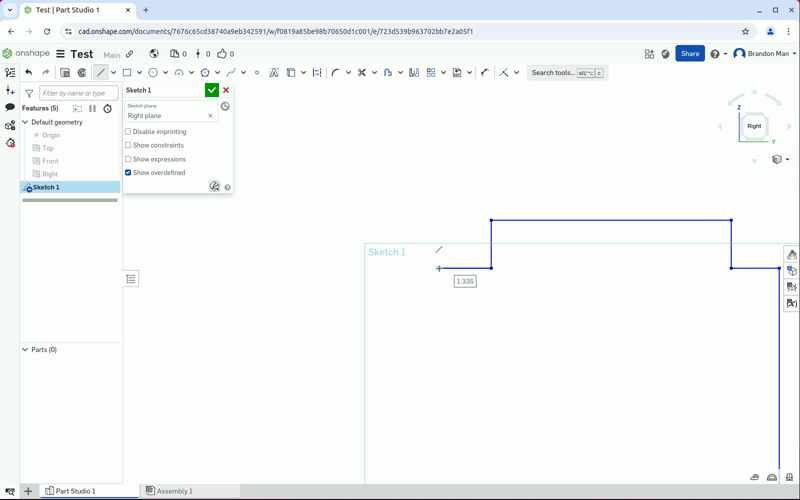
scroll(-6)
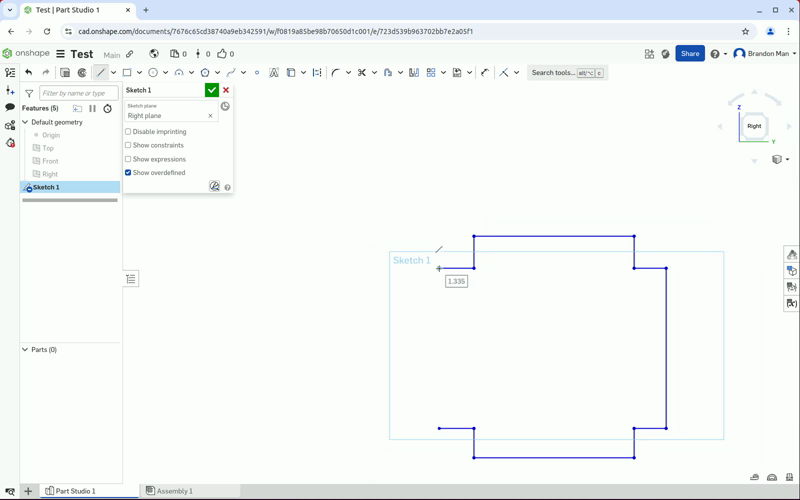
scroll(-6)
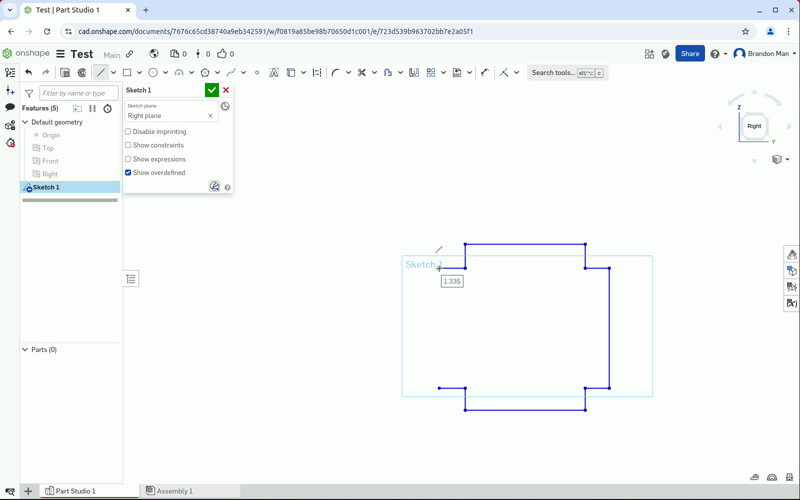
scroll(-6)
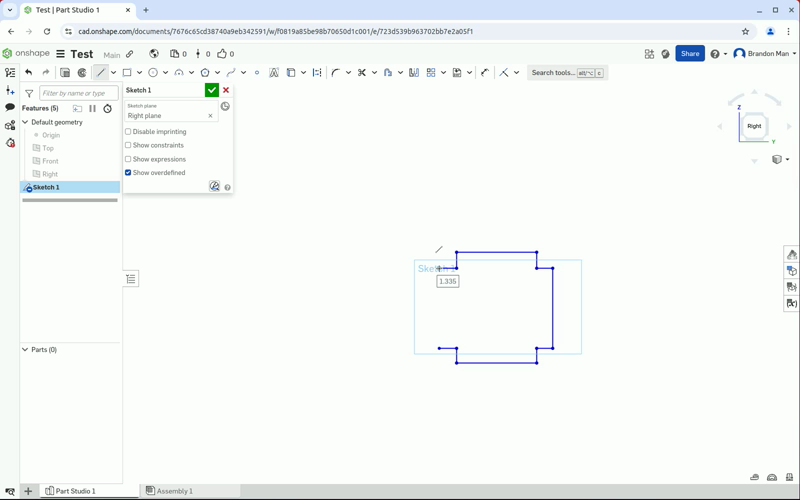
scroll(-6)
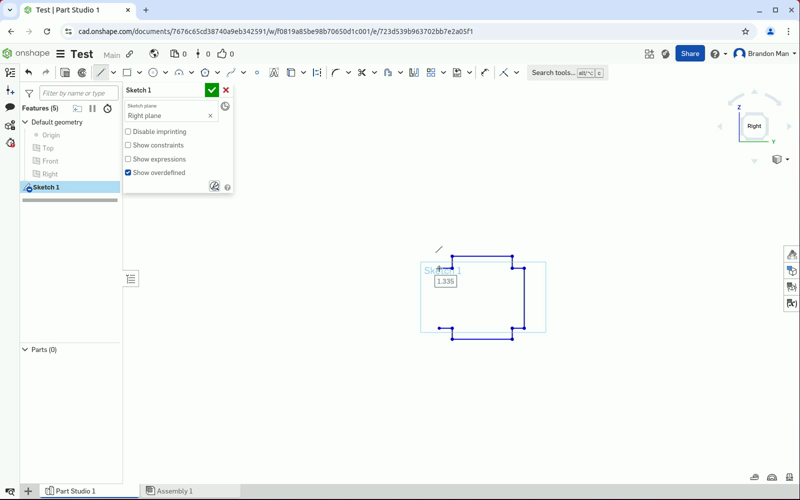
scroll(-6)
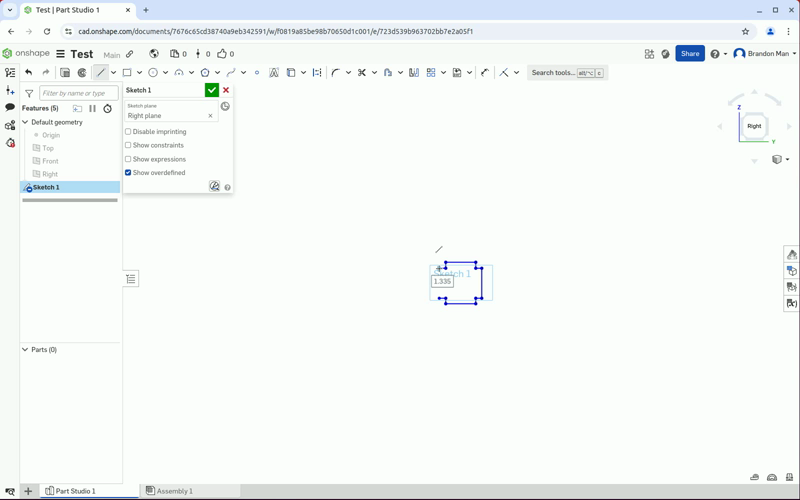
key_up(shift)
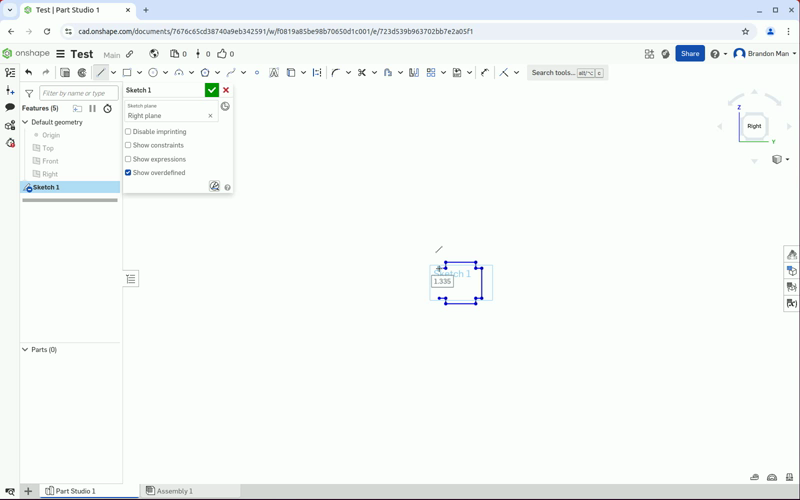
mouse_move(469, 268)
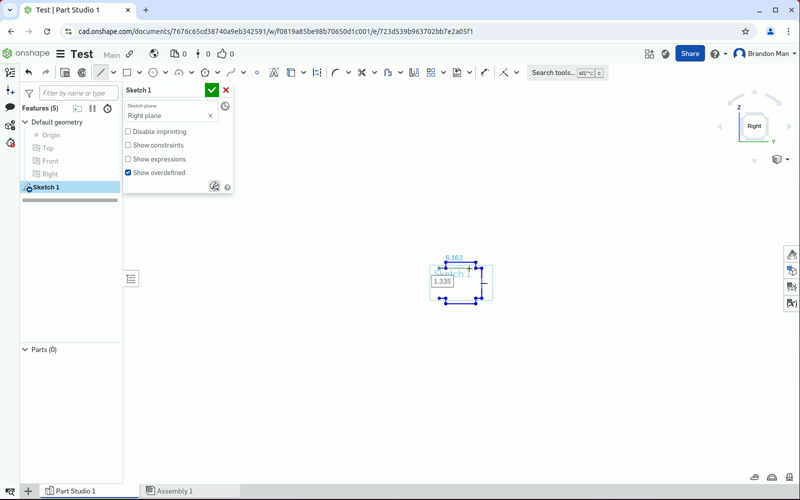
key_down(shift)
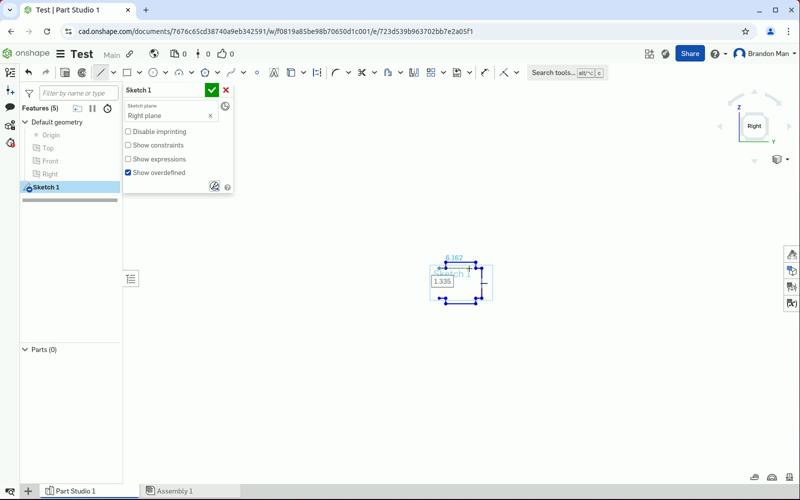
mouse_move(439, 298)
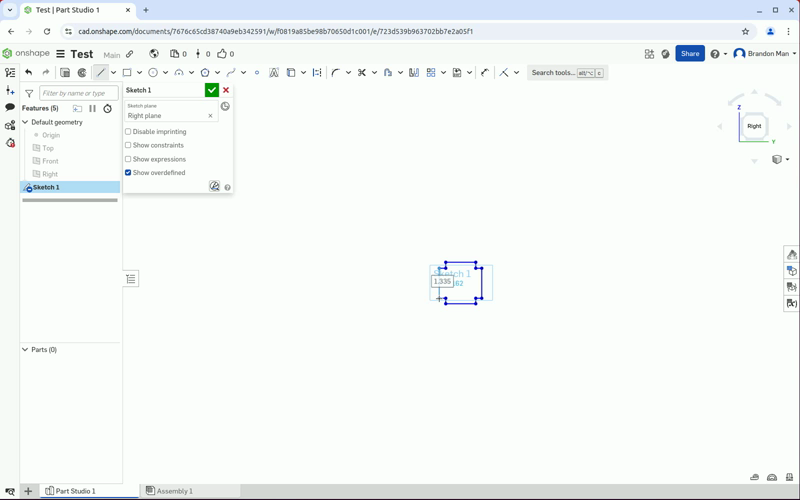
key_up(shift)
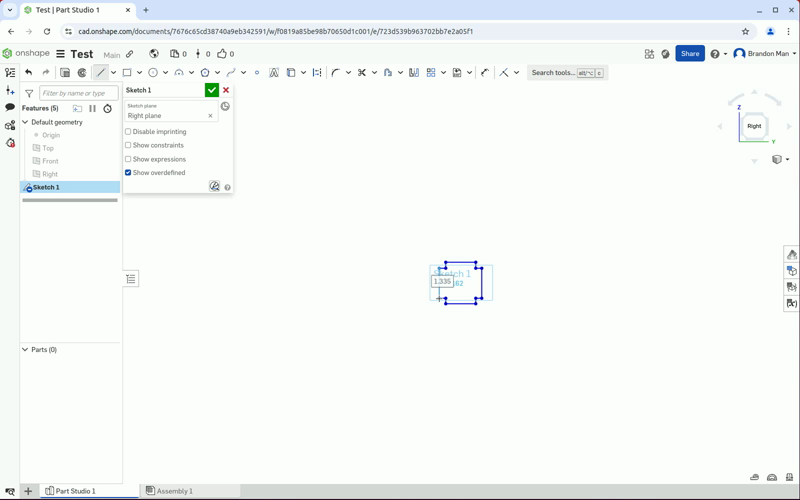
click(439, 298)
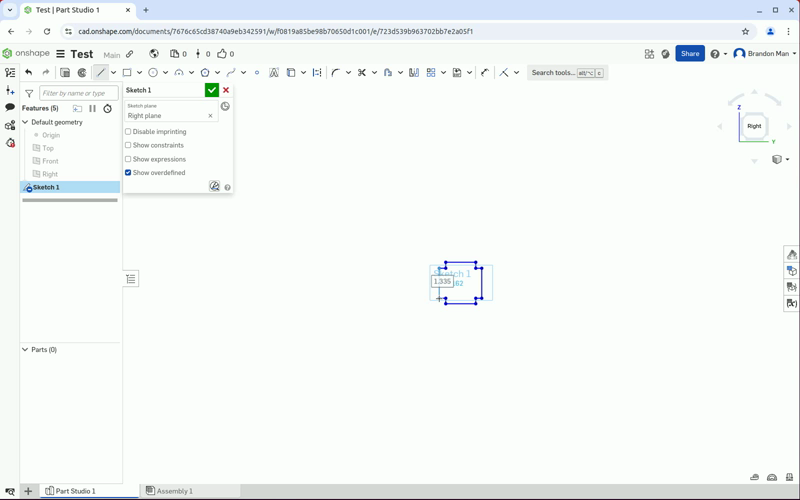
key(esc)
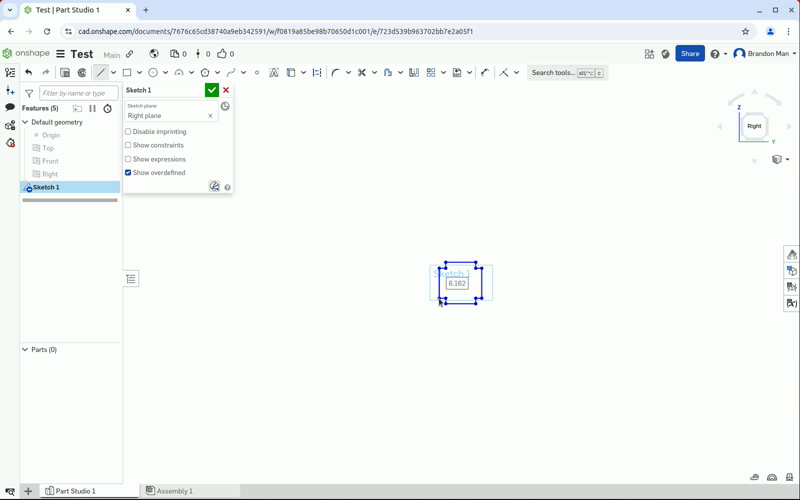
mouse_move(469, 299)
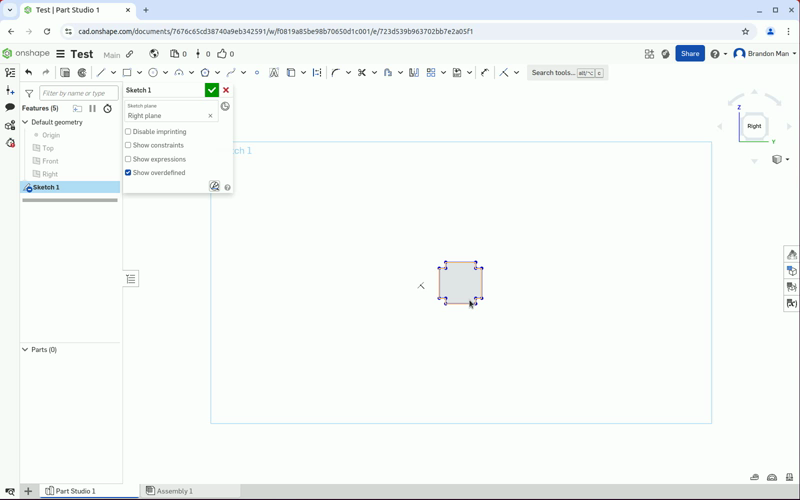
scroll(6)
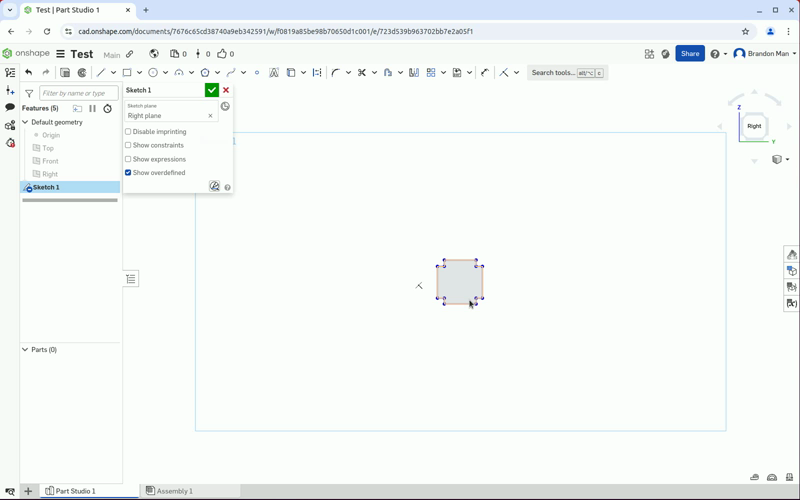
scroll(6)
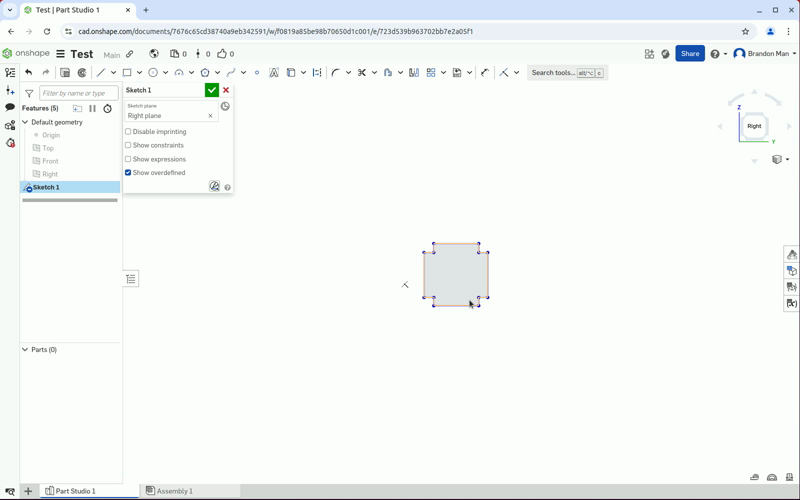
scroll(6)
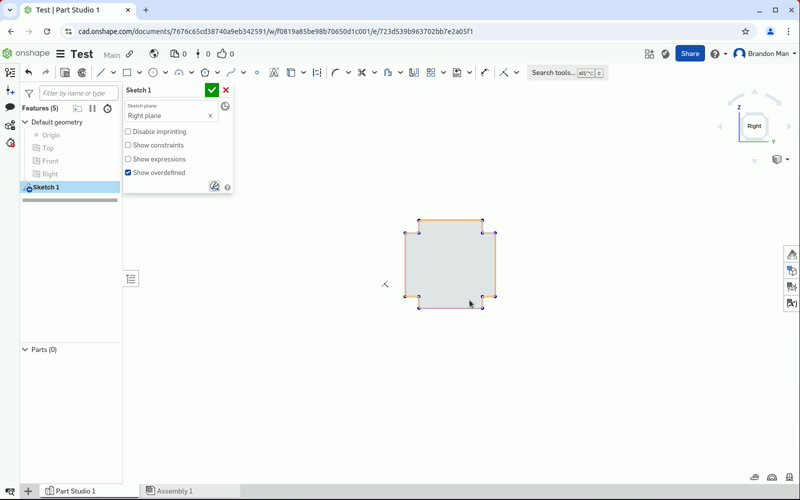
scroll(6)
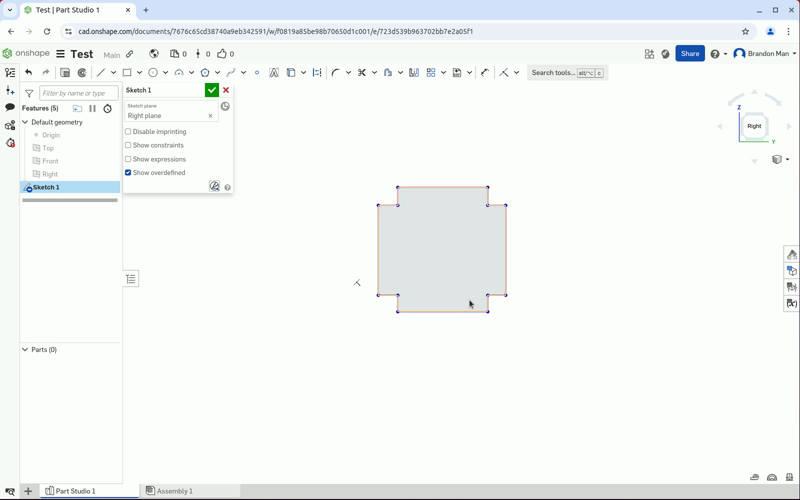
scroll(6)
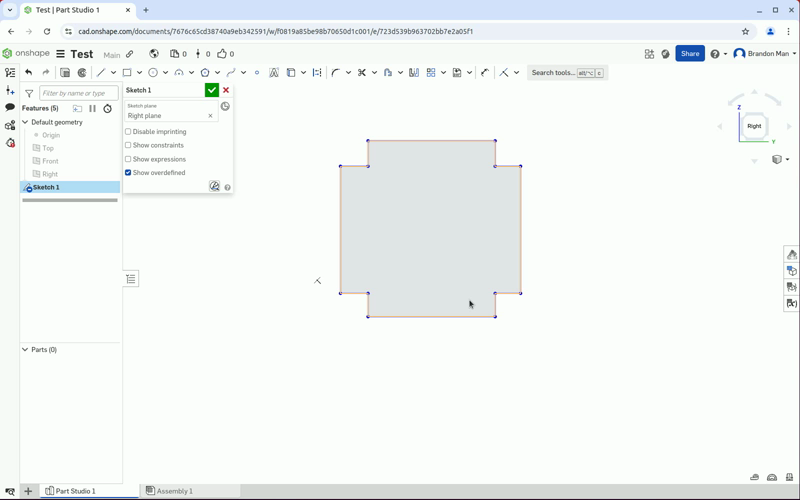
scroll(6)
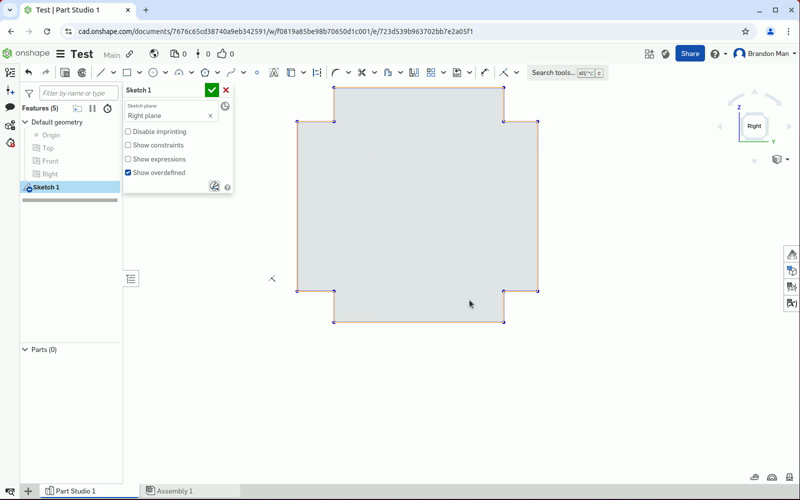
scroll(6)
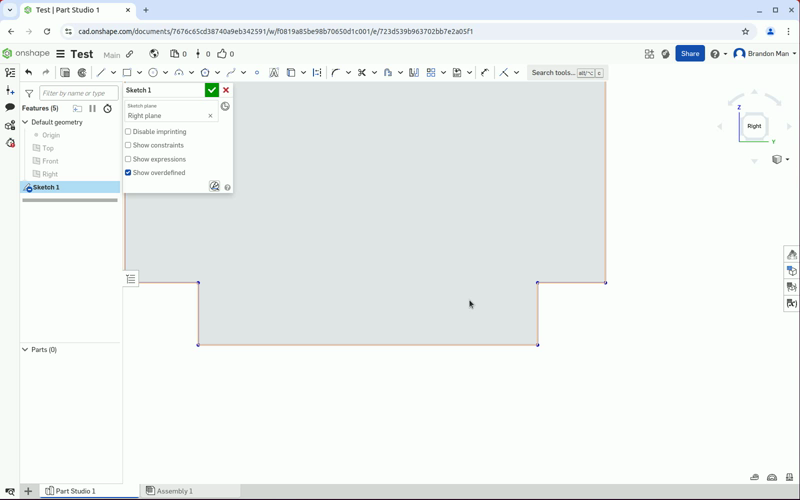
click(469, 299)
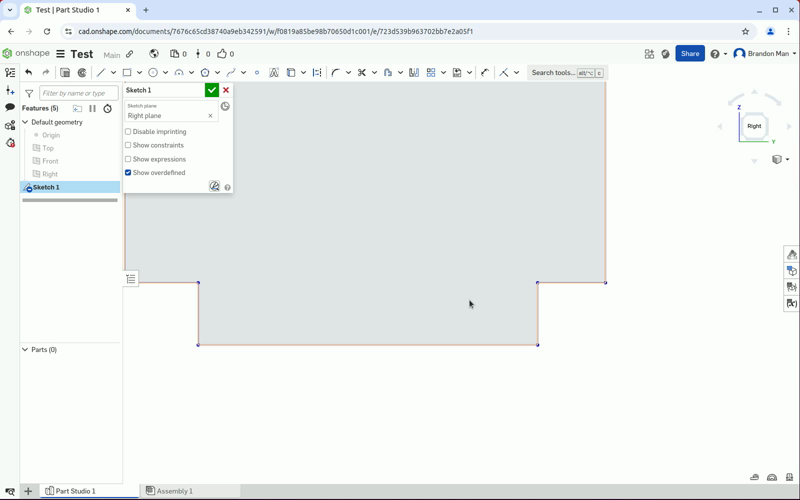
scroll(-6)
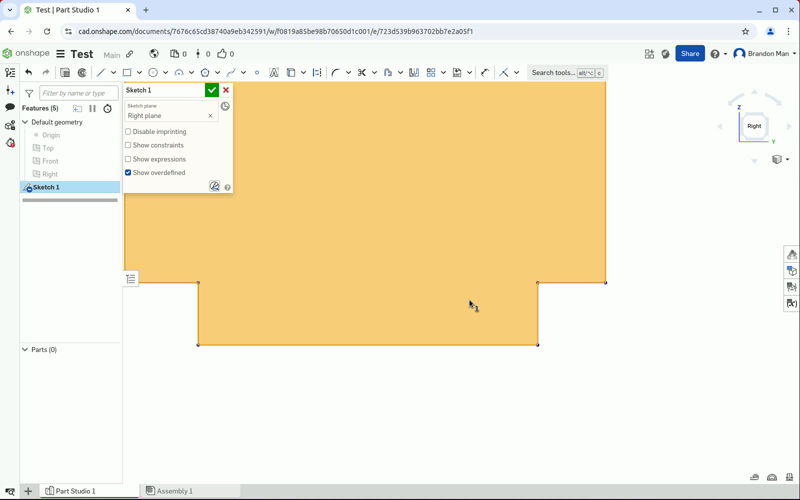
scroll(-6)
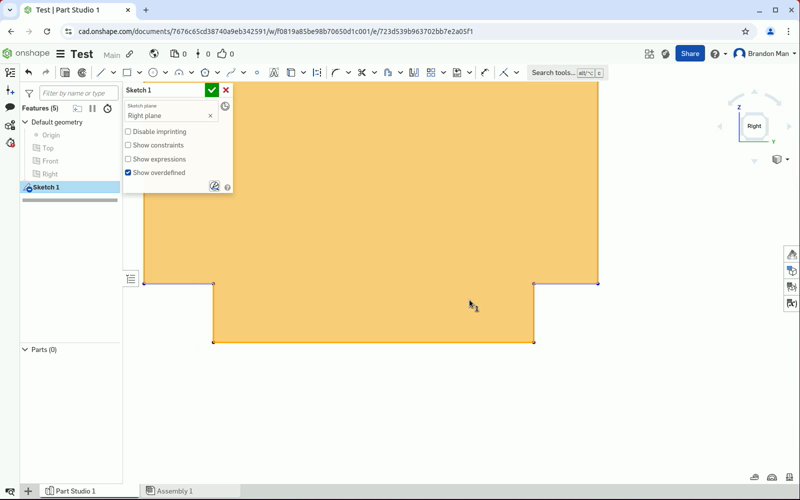
scroll(-6)
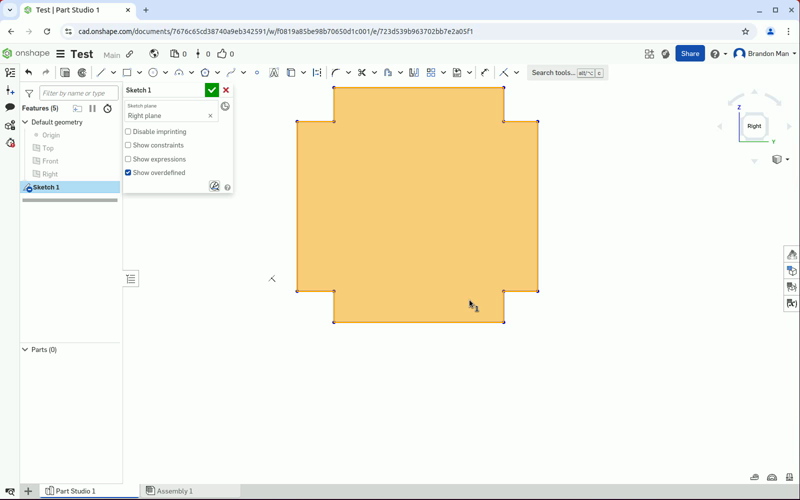
scroll(-6)
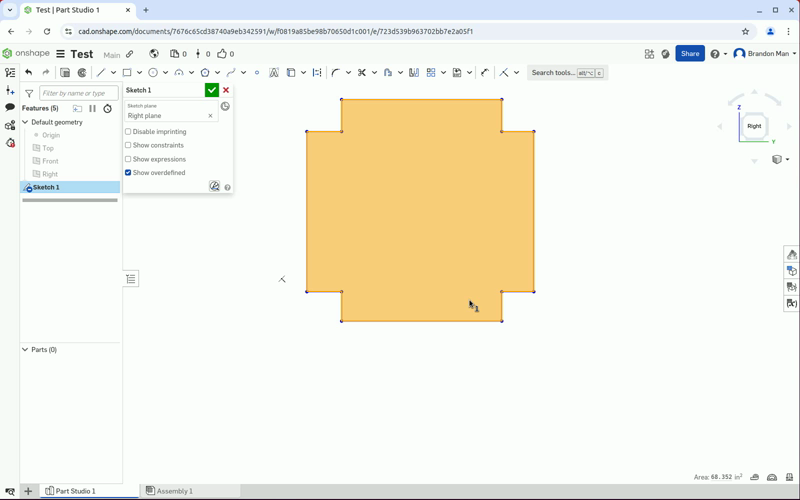
scroll(-6)
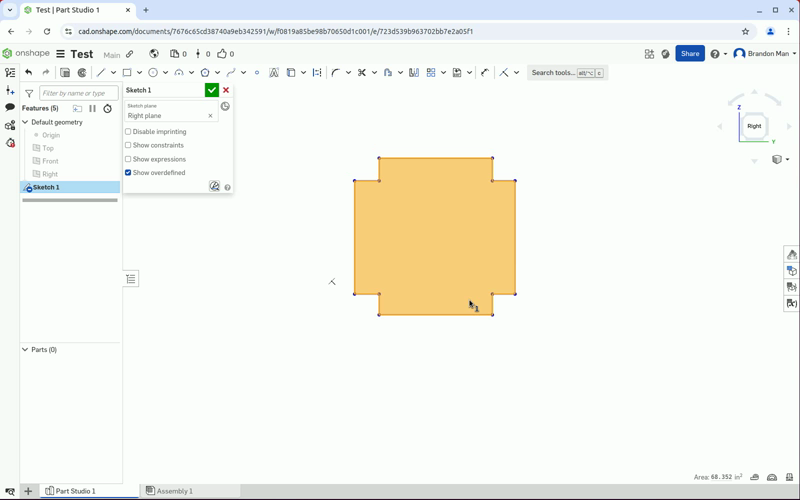
scroll(-6)
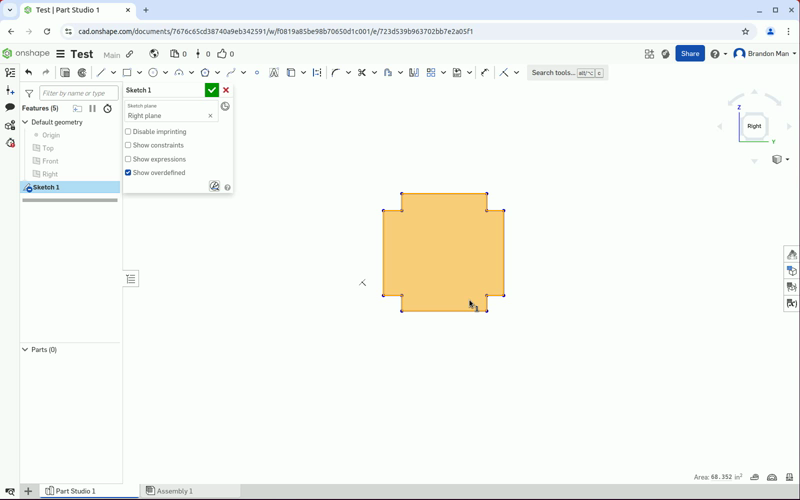
scroll(-6)
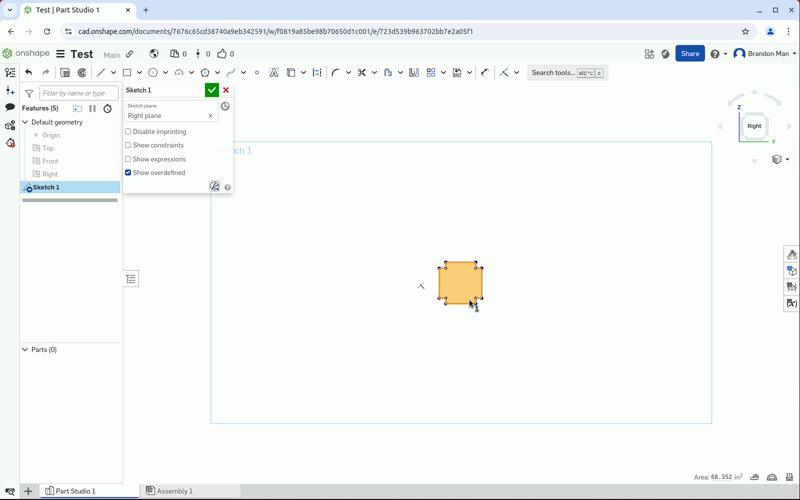
mouse_move(73, 352)
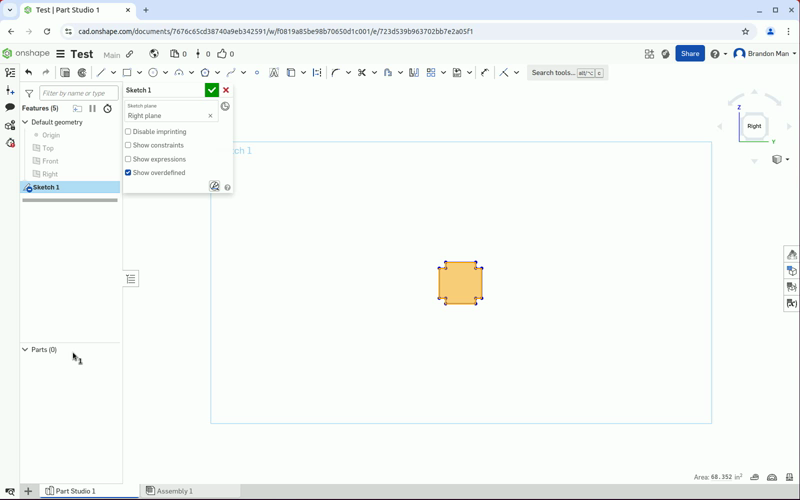
key(shift+y)
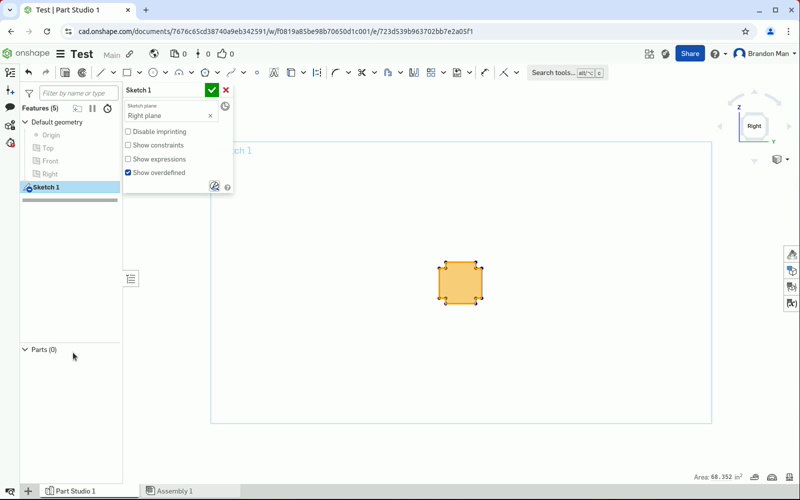
key(shift+e)
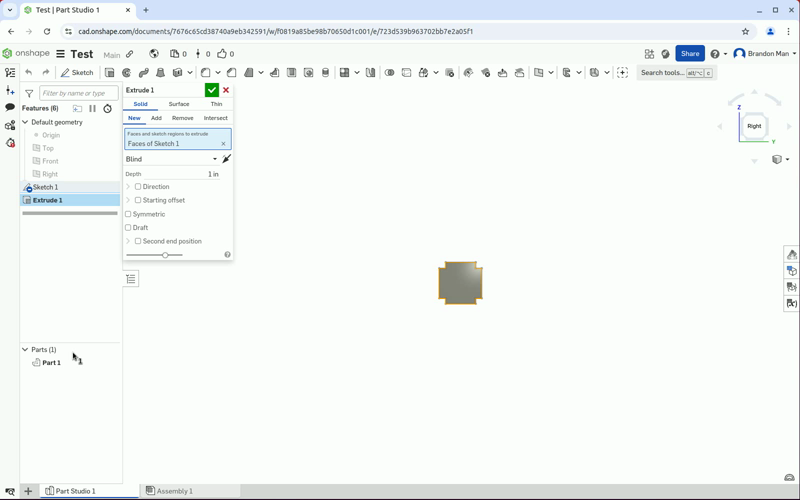
mouse_move(143, 106)
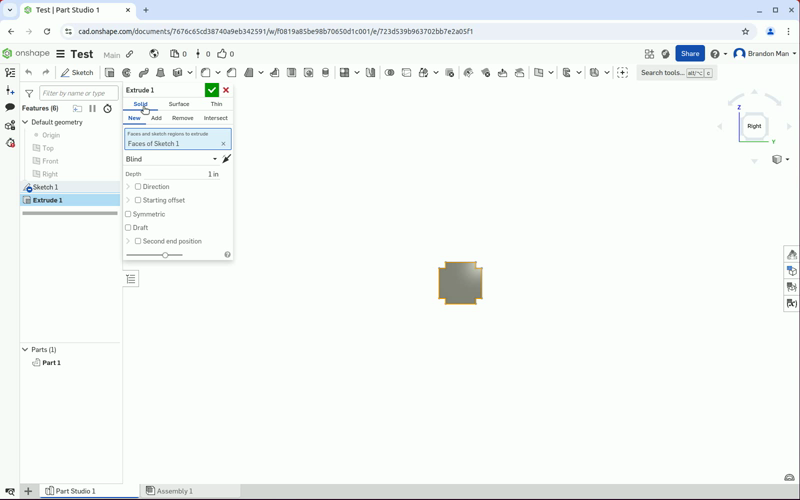
click(143, 106)
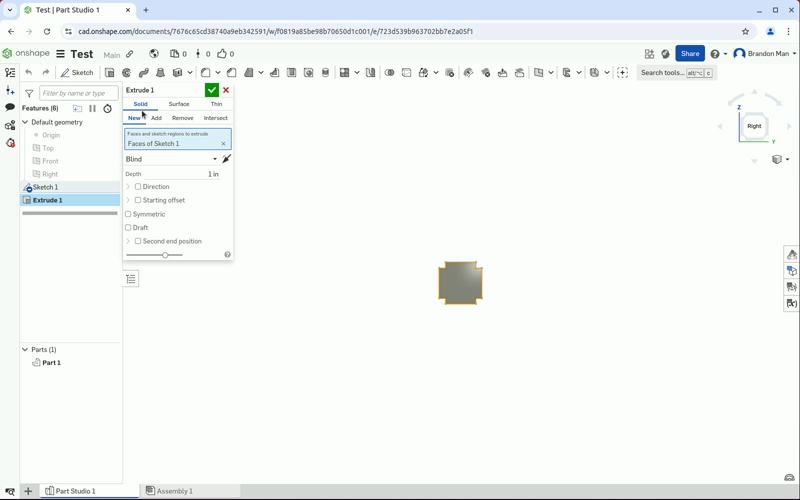
mouse_move(137, 120)
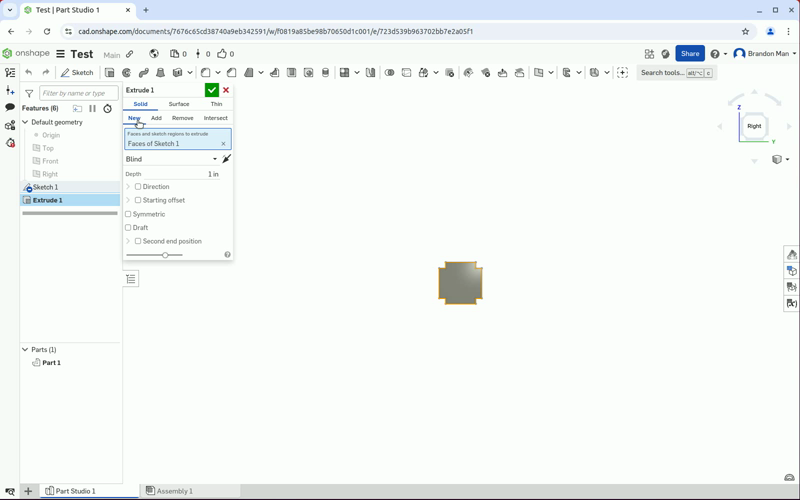
click(137, 120)
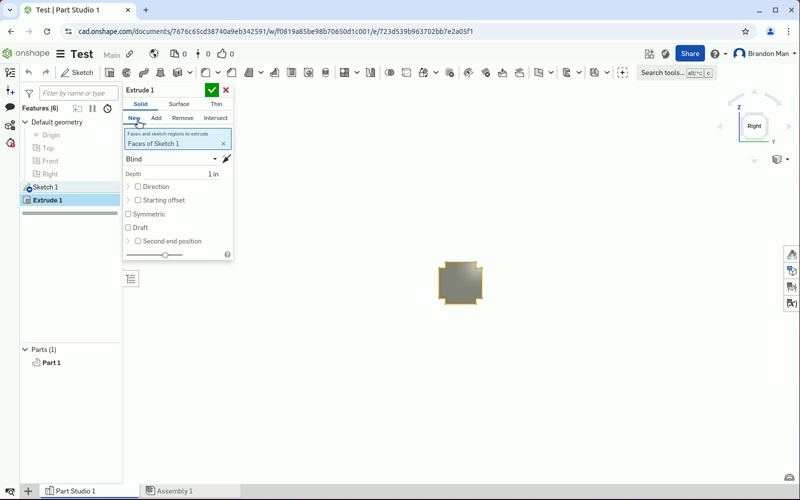
key(tab, 4)
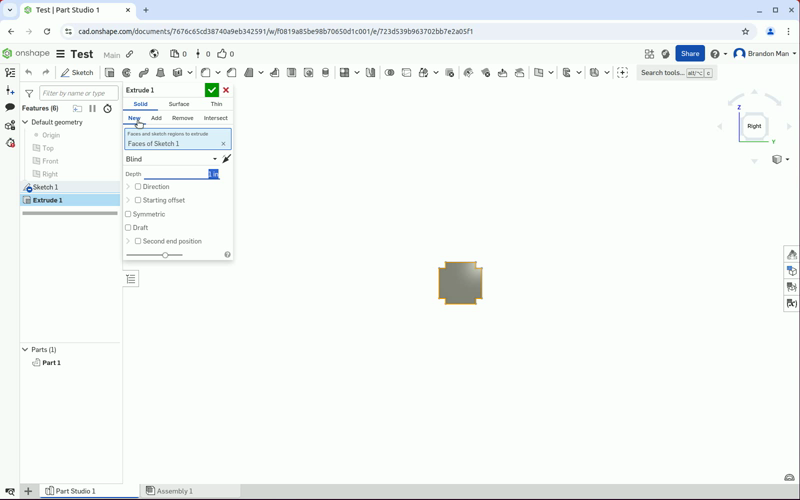
text(18.535)
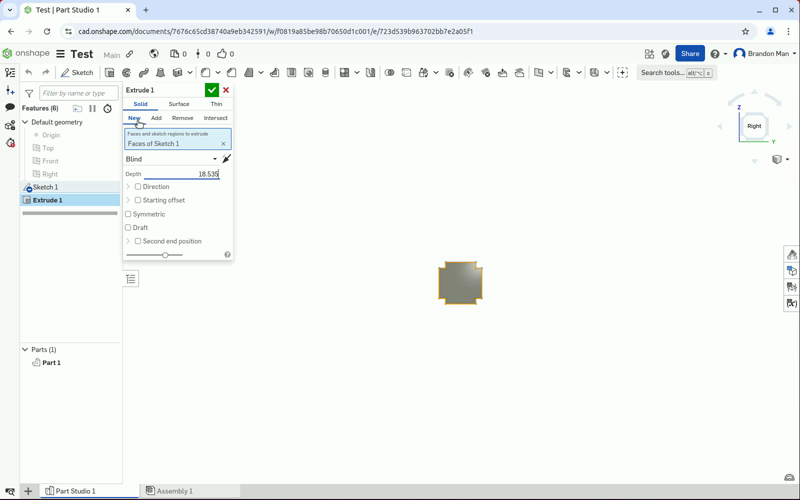
key(enter)
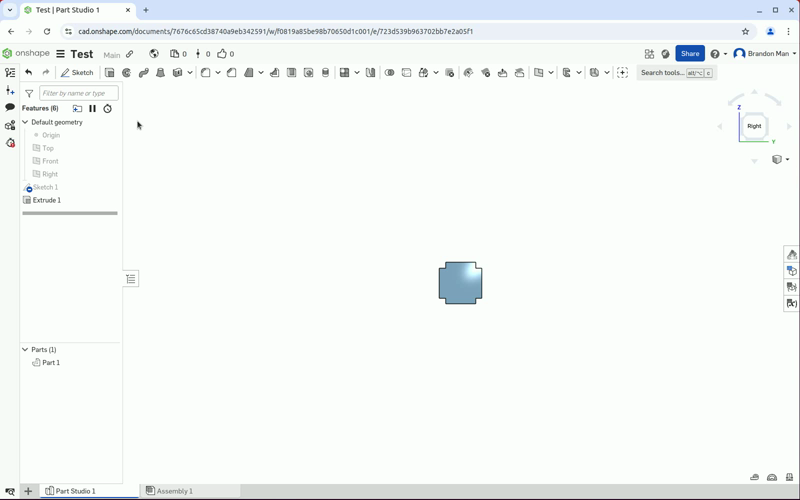
key(shift+h)
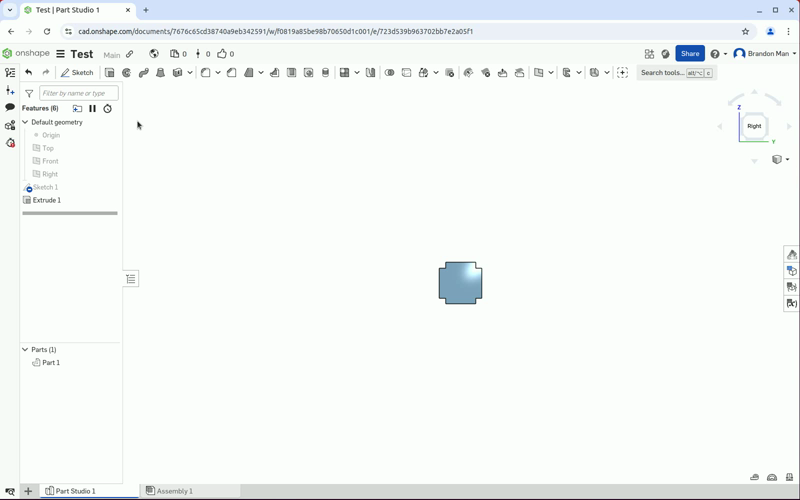
key(shift+h)
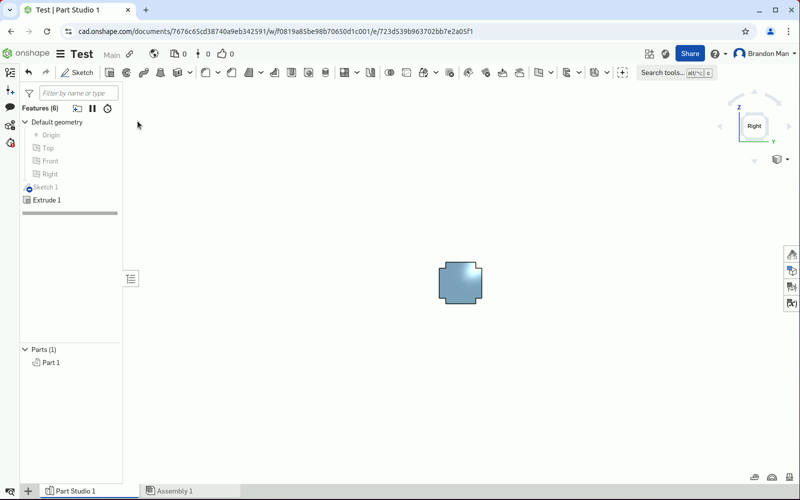
mouse_move(73, 189)
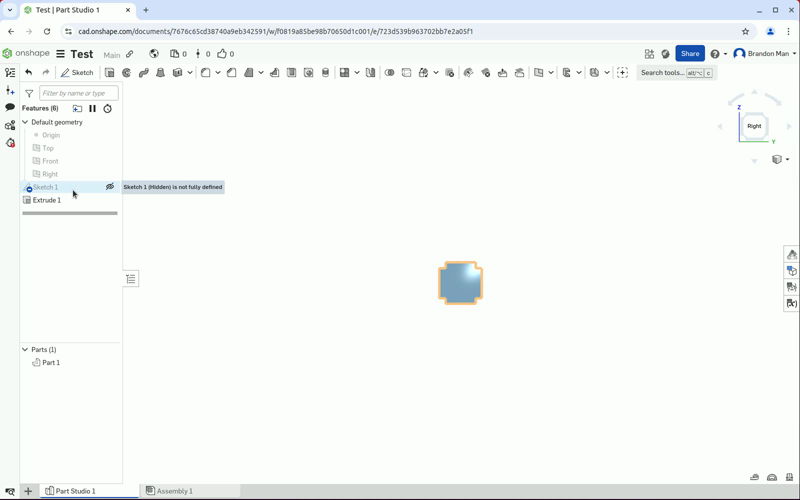
click(73, 189)
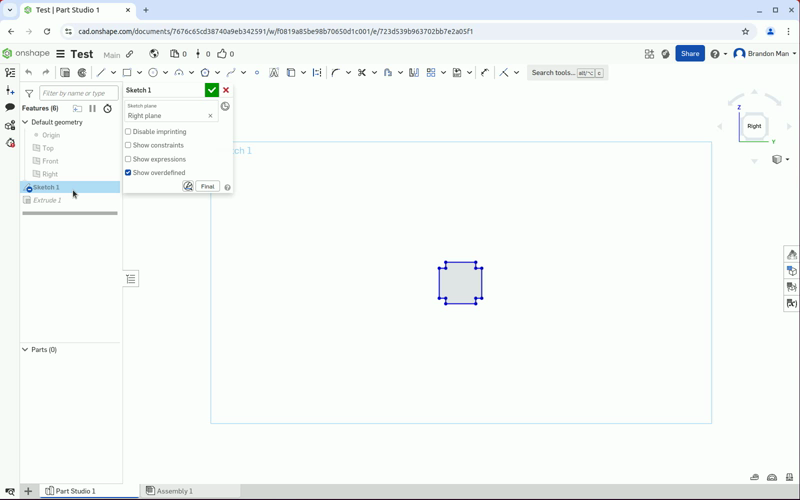
mouse_move(229, 92)
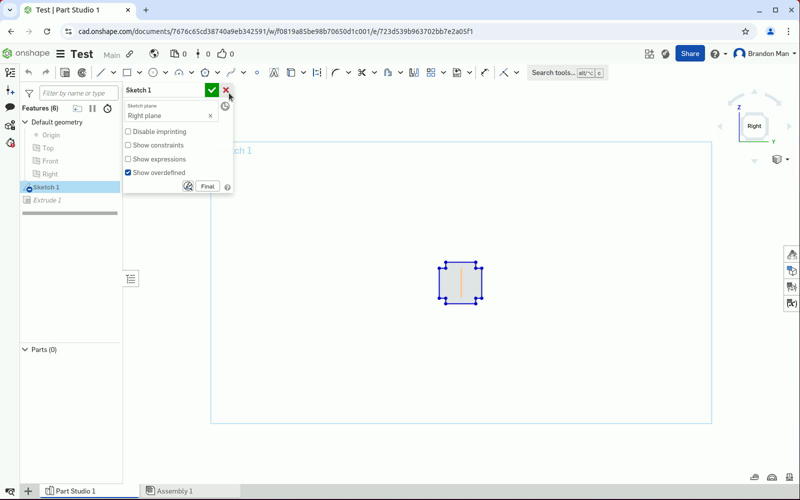
click(229, 92)
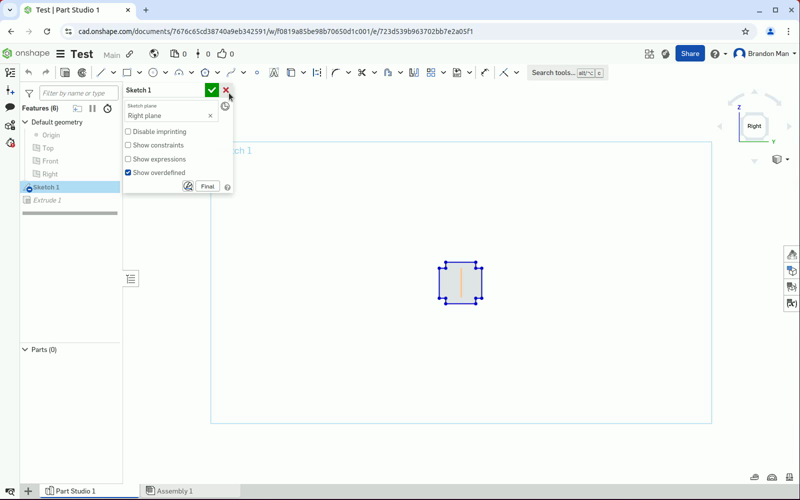
key(shift+s)
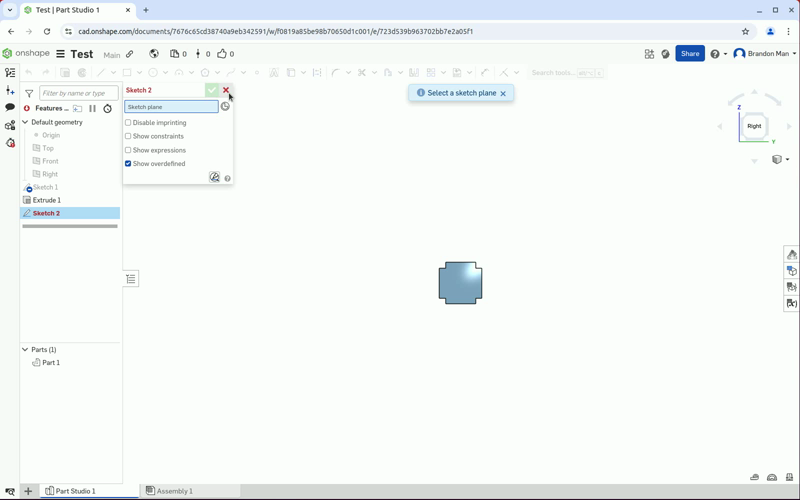
mouse_move(73, 176)
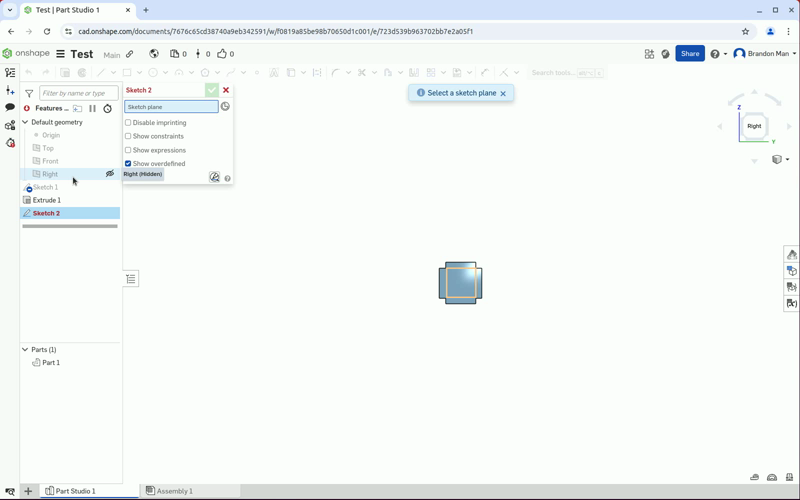
click(73, 176)
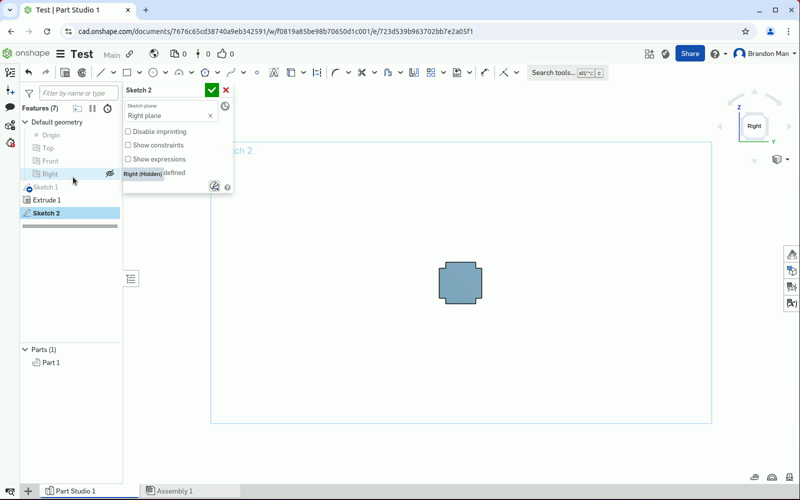
mouse_move(73, 352)
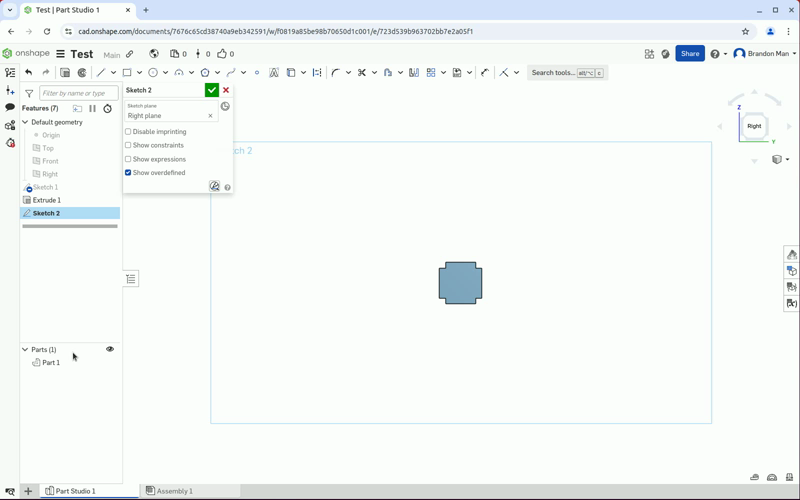
key(y)
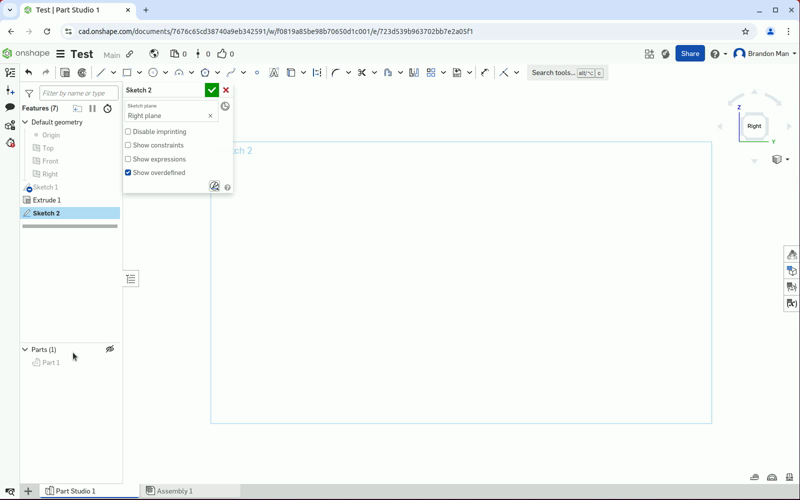
key(l)
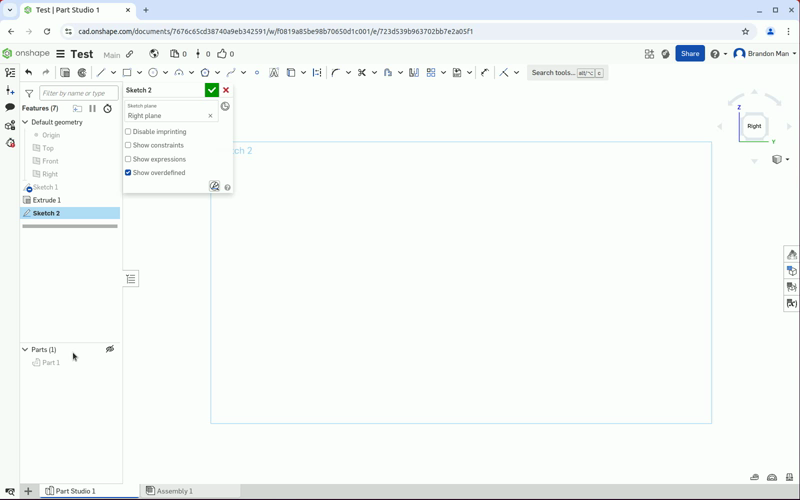
key_down(shift)
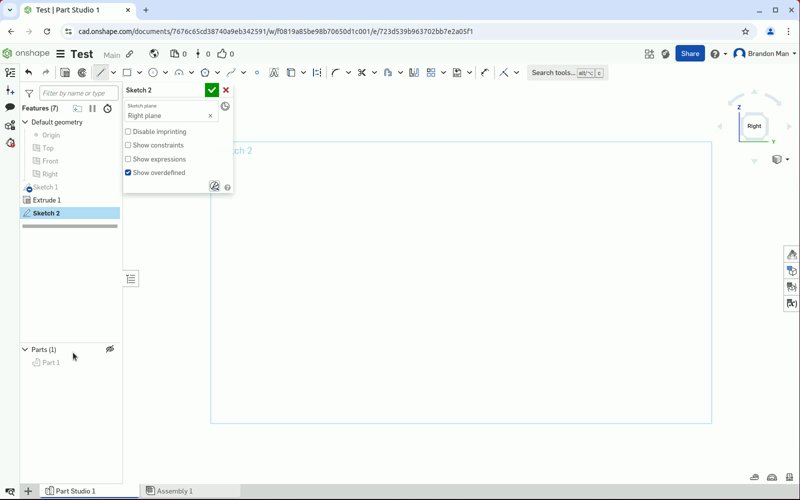
mouse_move(439, 304)
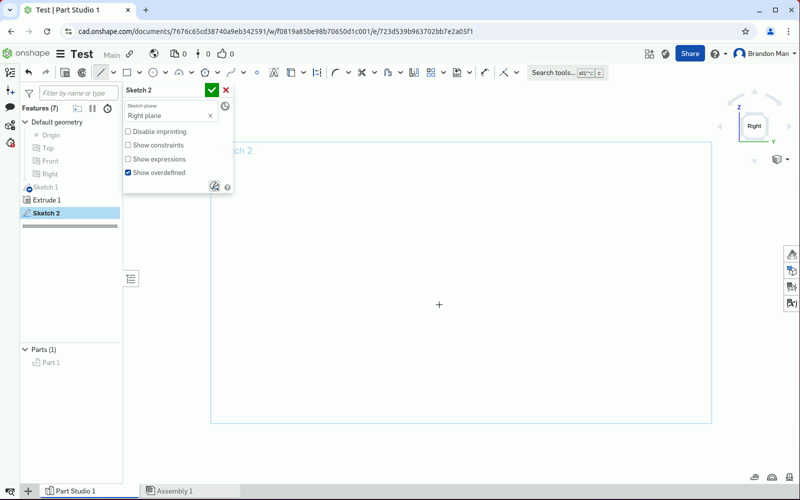
click(439, 304)
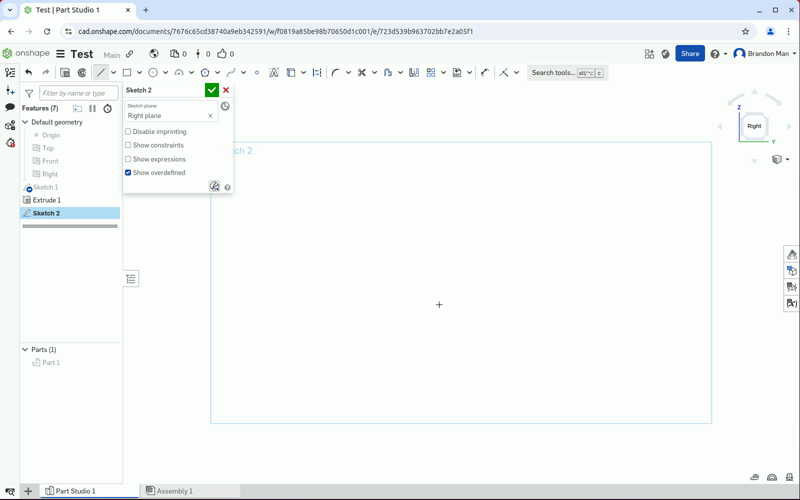
key_up(shift)
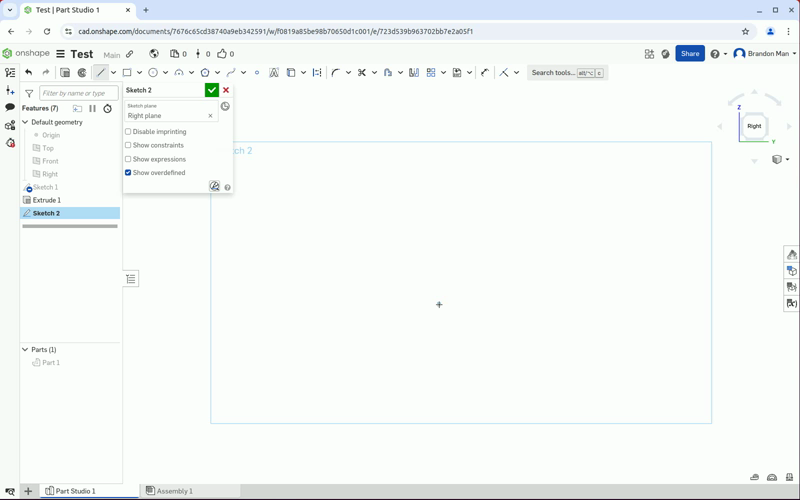
key_down(shift)
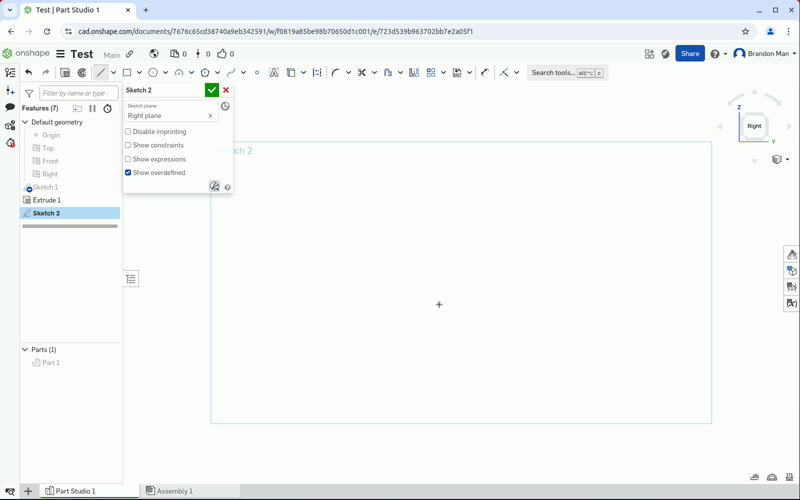
mouse_move(469, 304)
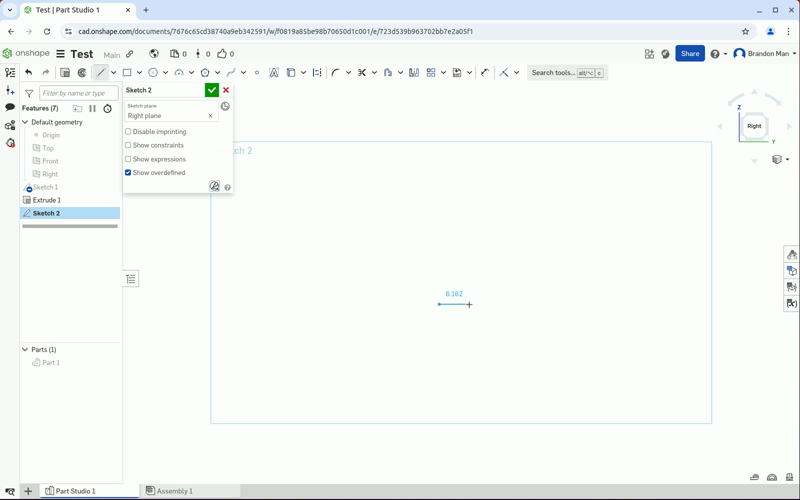
mouse_move(481, 304)
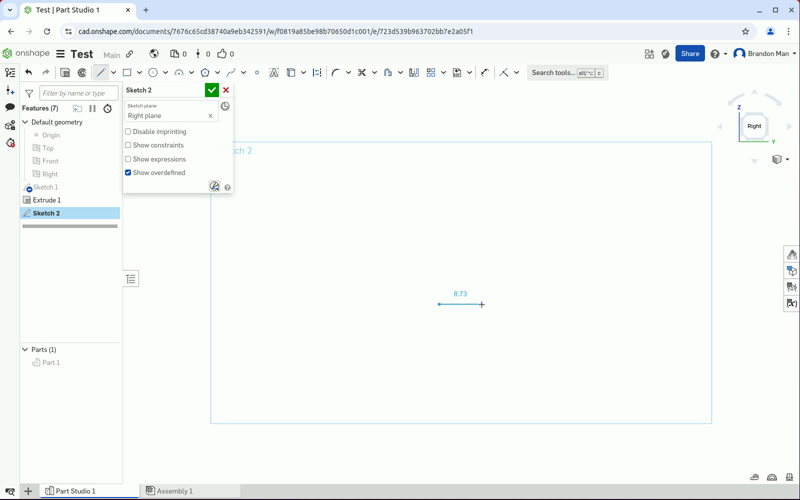
click(481, 304)
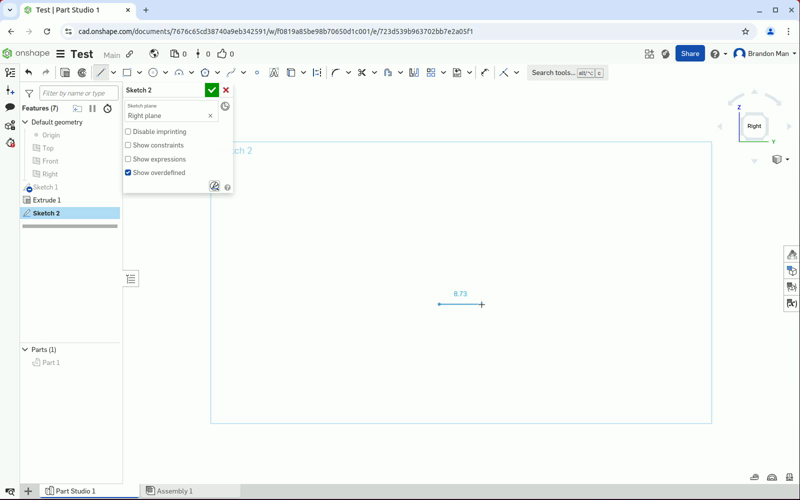
key_up(shift)
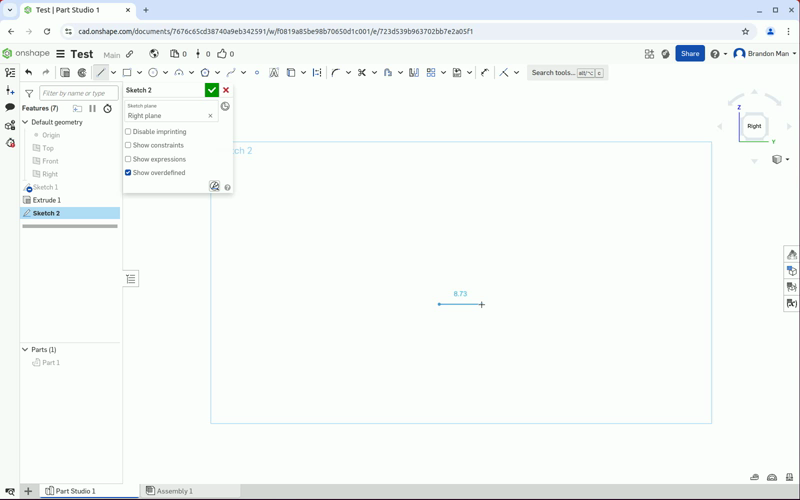
key_down(shift)
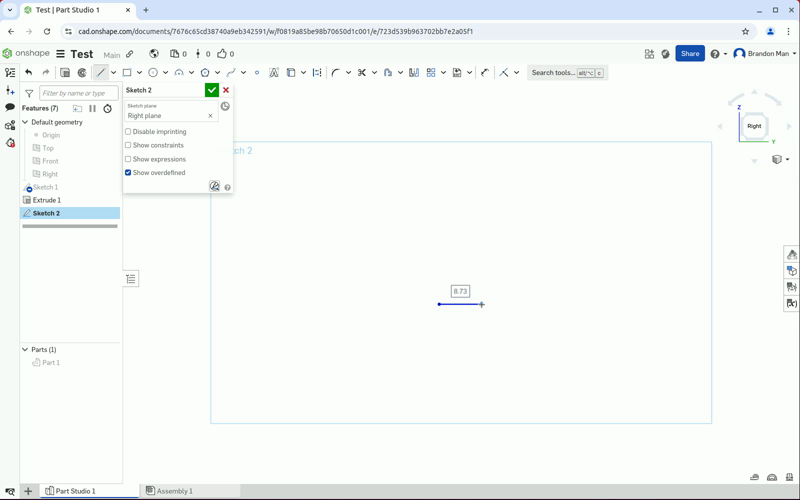
mouse_move(511, 304)
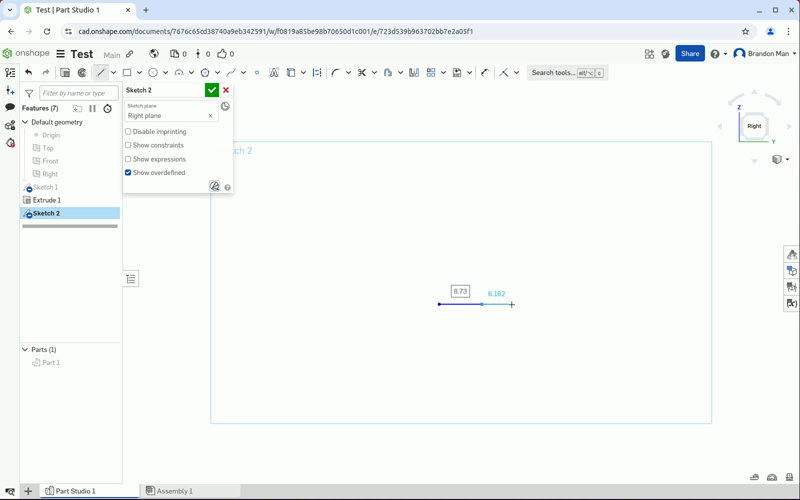
mouse_move(481, 262)
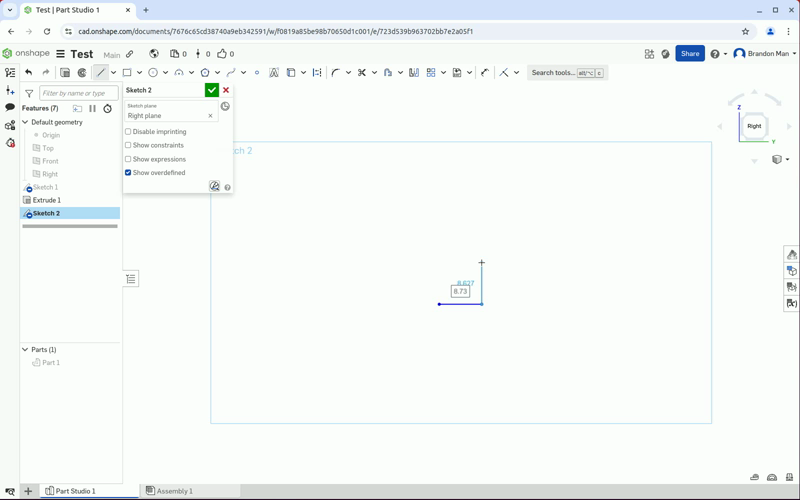
click(481, 262)
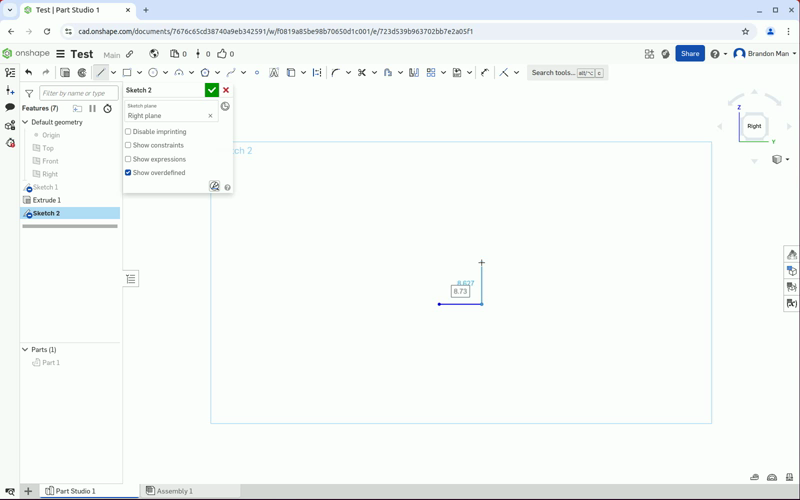
key_up(shift)
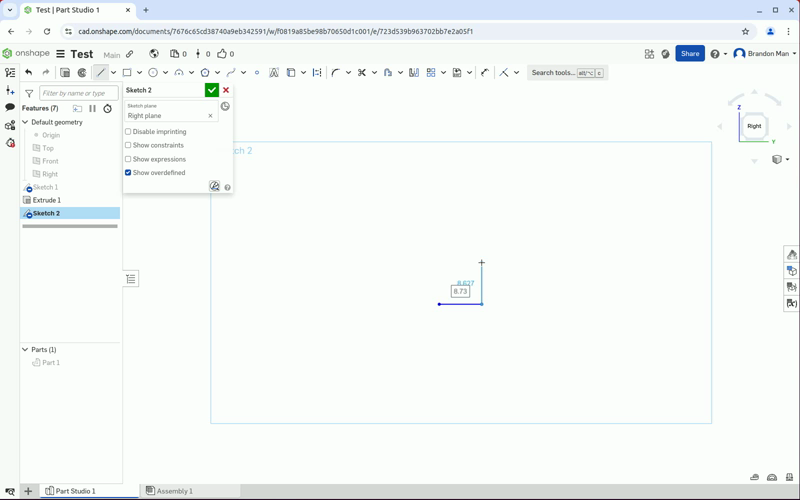
key_down(shift)
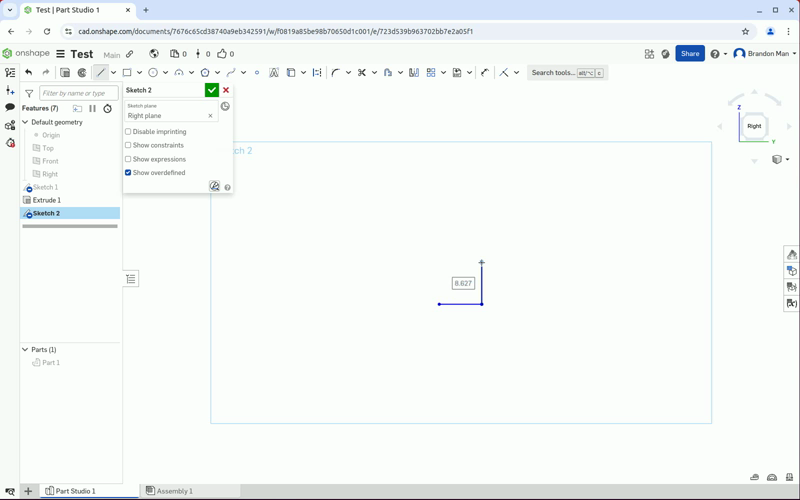
mouse_move(511, 262)
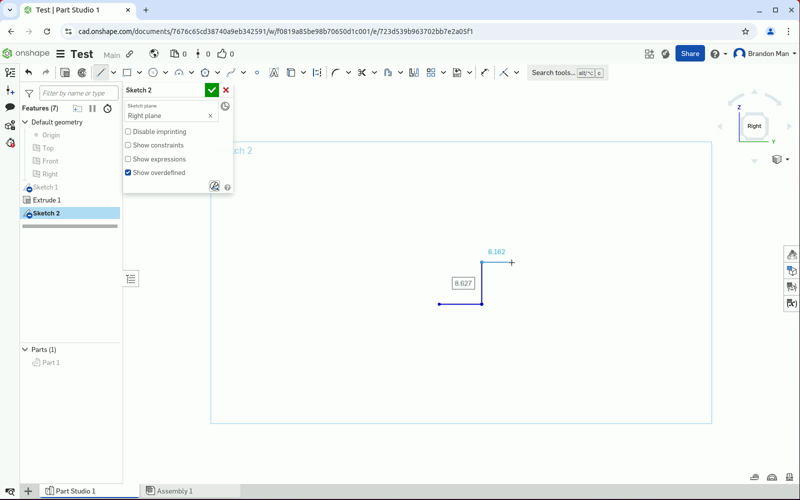
mouse_move(439, 262)
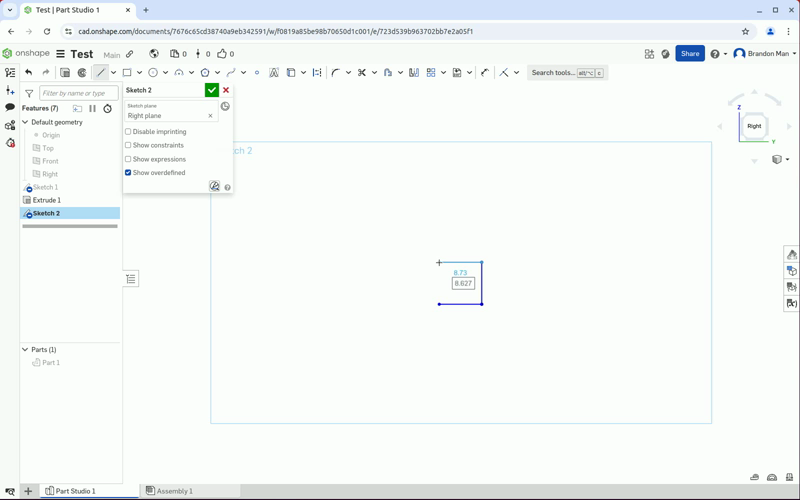
click(439, 262)
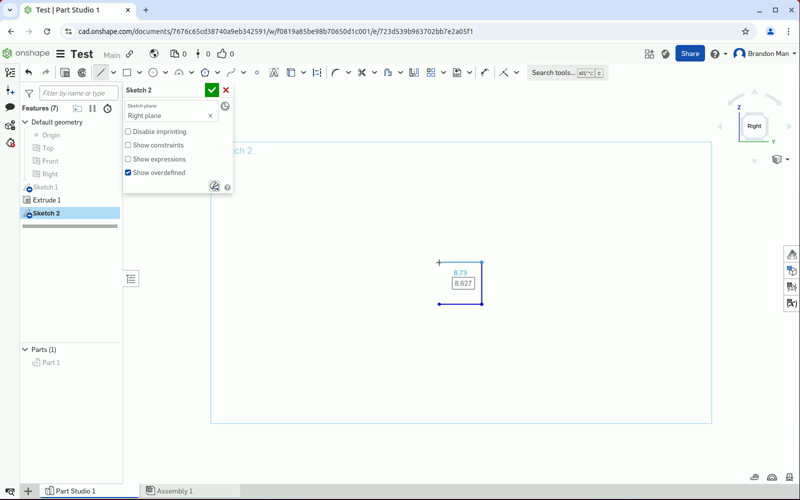
key_up(shift)
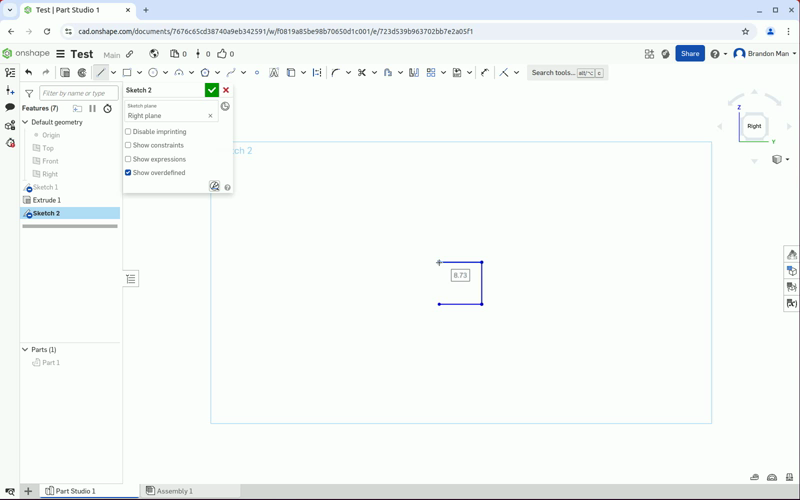
mouse_move(469, 262)
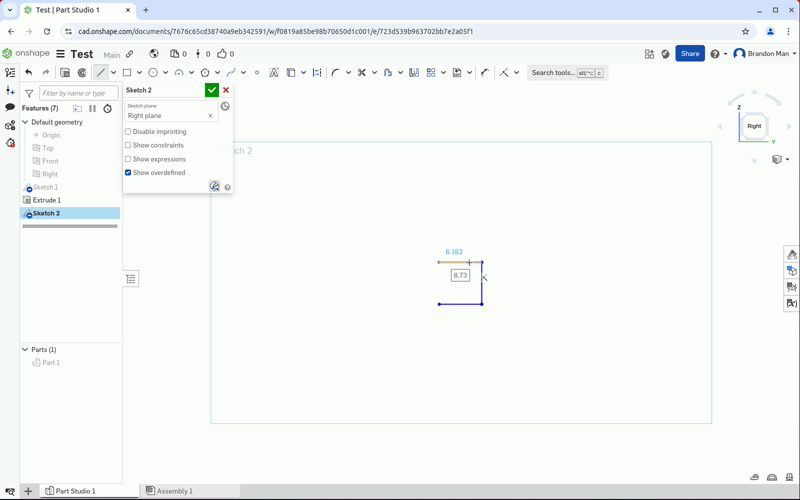
key_down(shift)
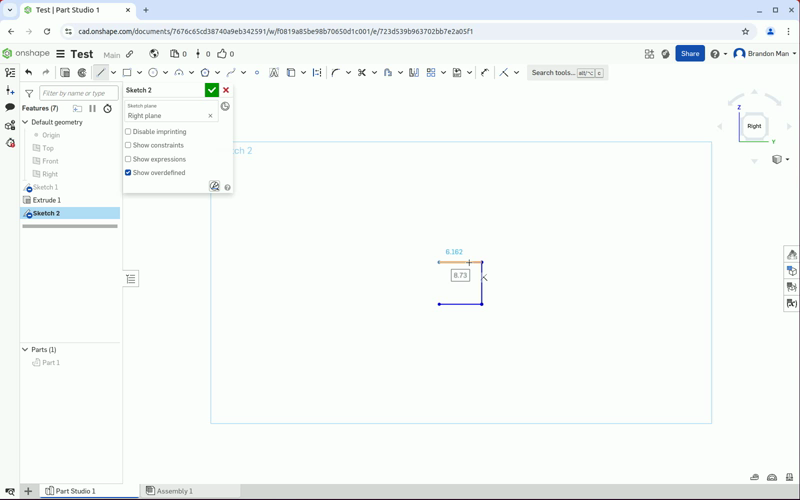
mouse_move(439, 304)
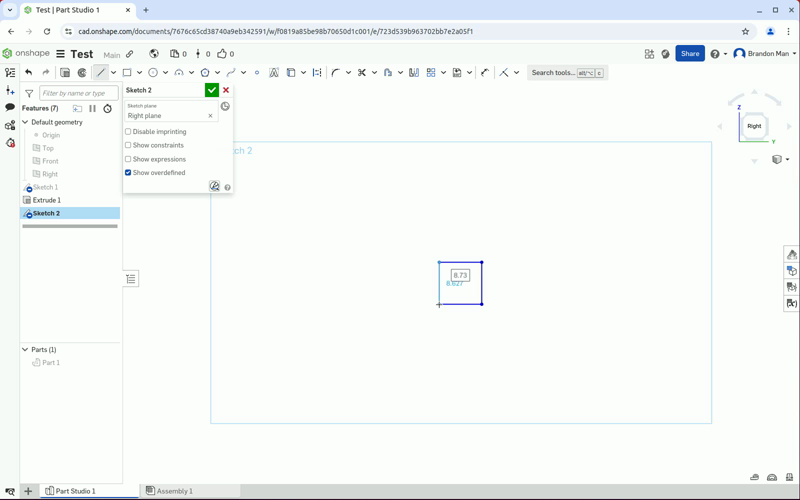
key_up(shift)
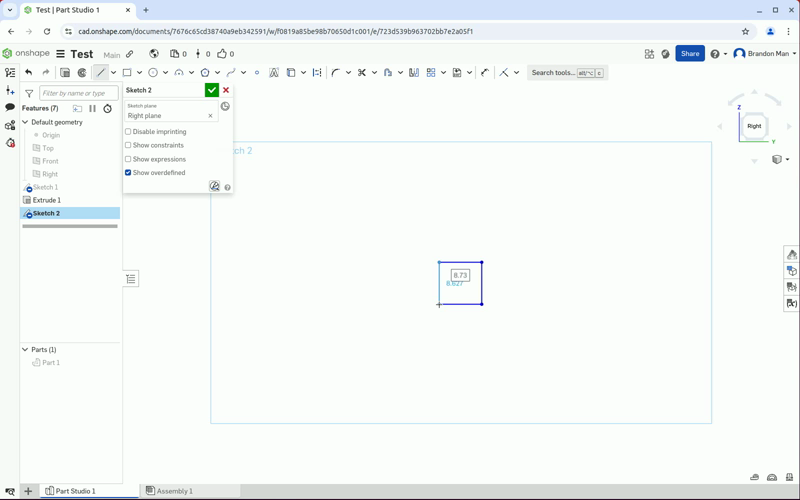
click(439, 304)
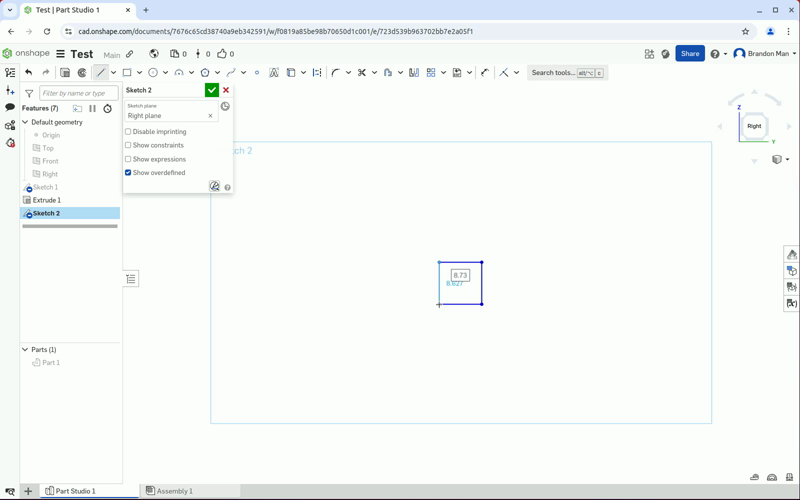
key(esc)
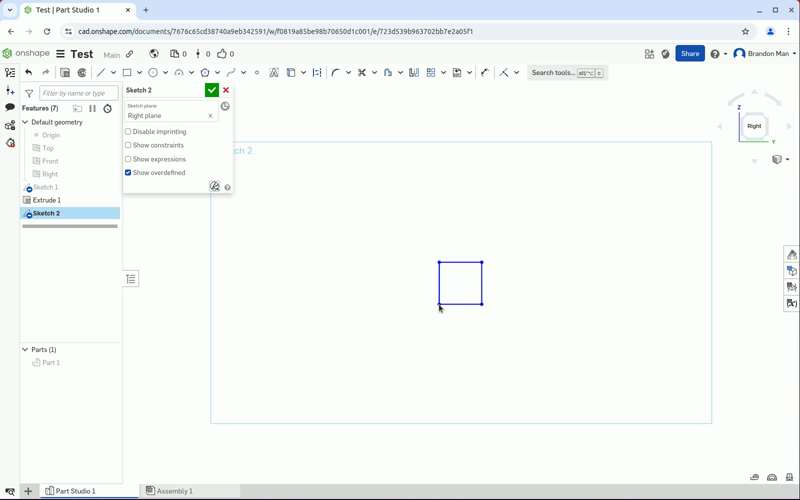
key(c)
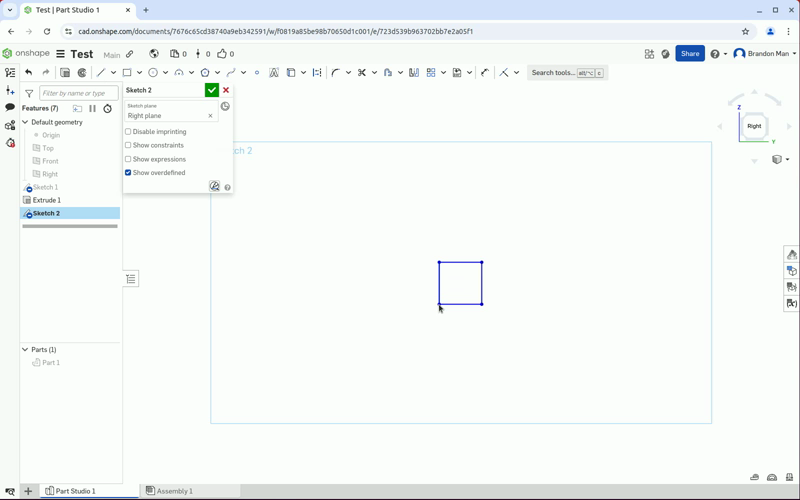
key_down(shift)
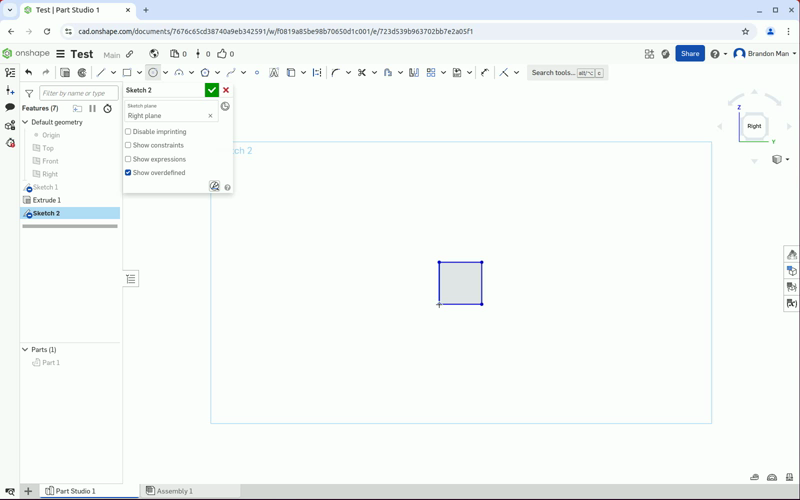
mouse_move(442, 299)
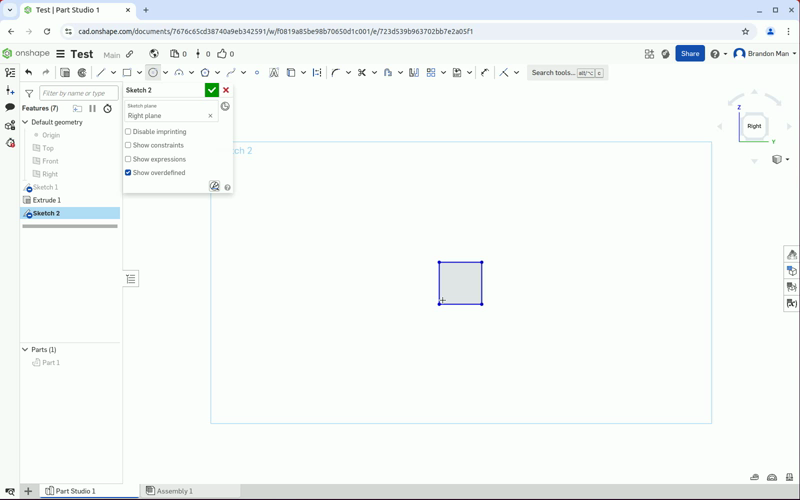
click(442, 299)
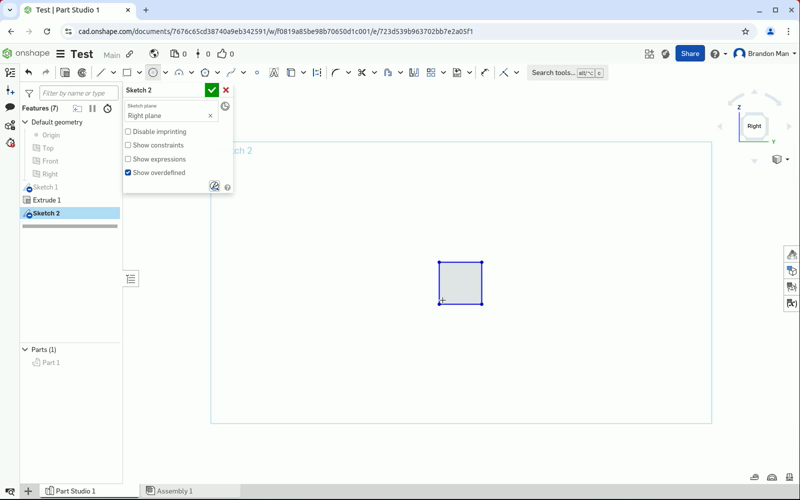
key_up(shift)
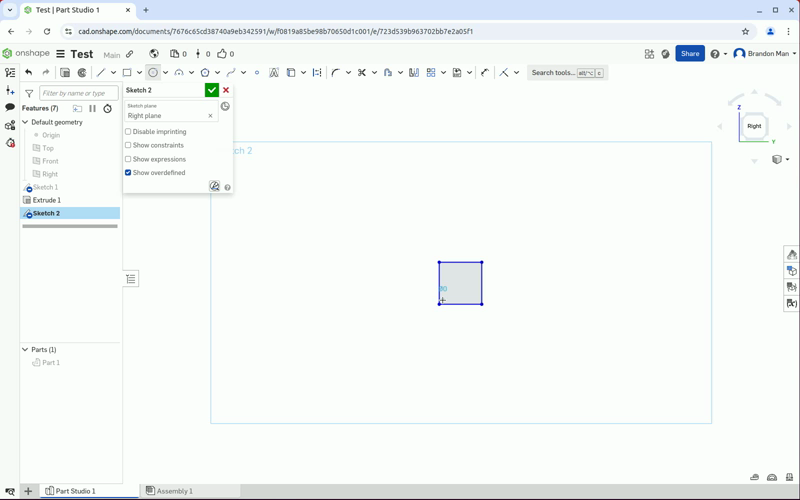
mouse_move(444, 299)
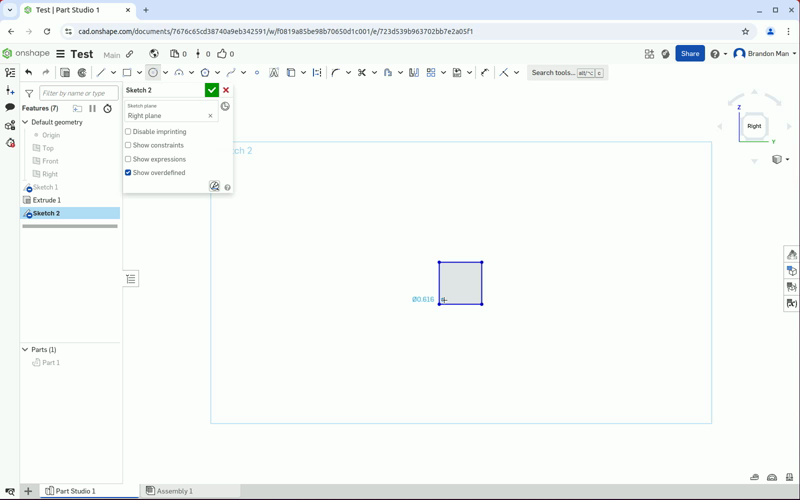
scroll(6)
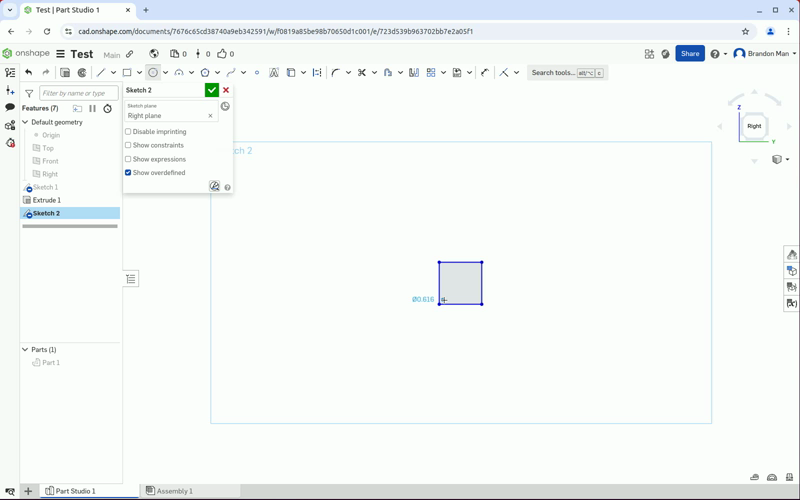
scroll(6)
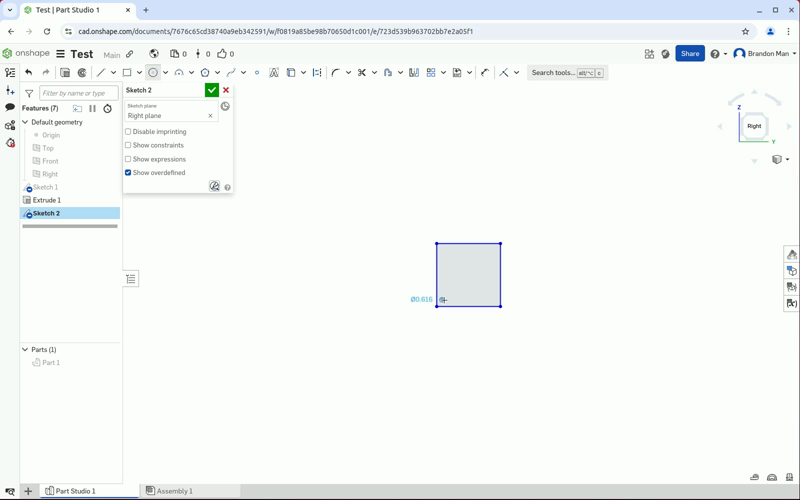
scroll(6)
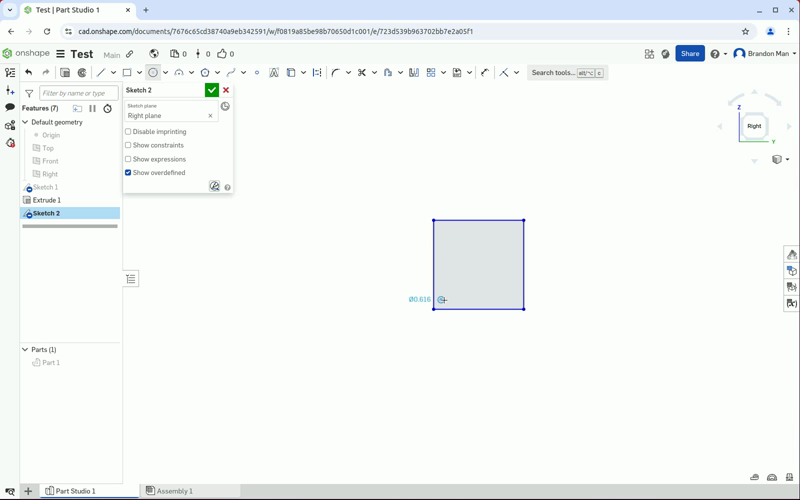
scroll(6)
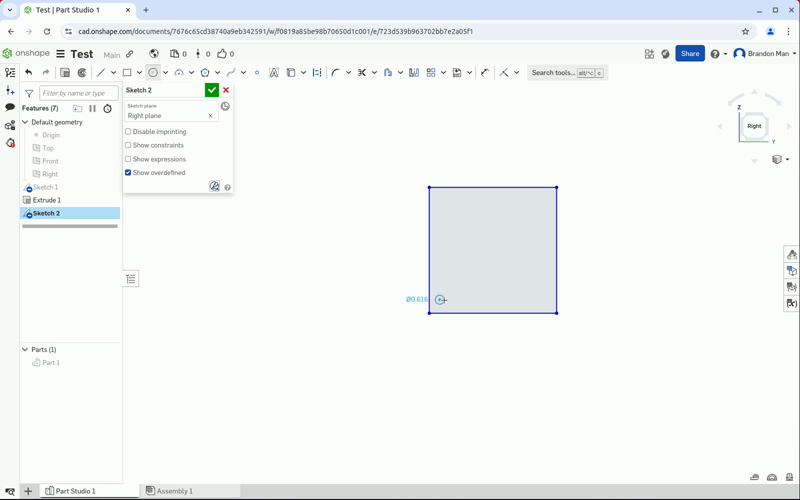
scroll(6)
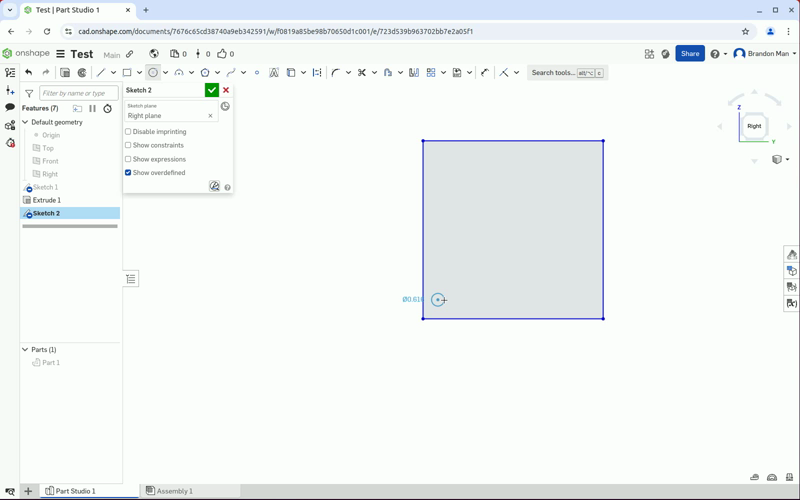
scroll(6)
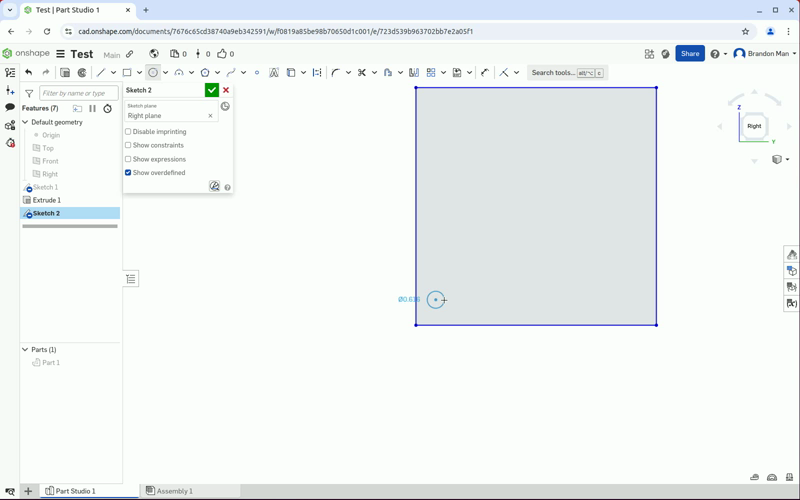
scroll(6)
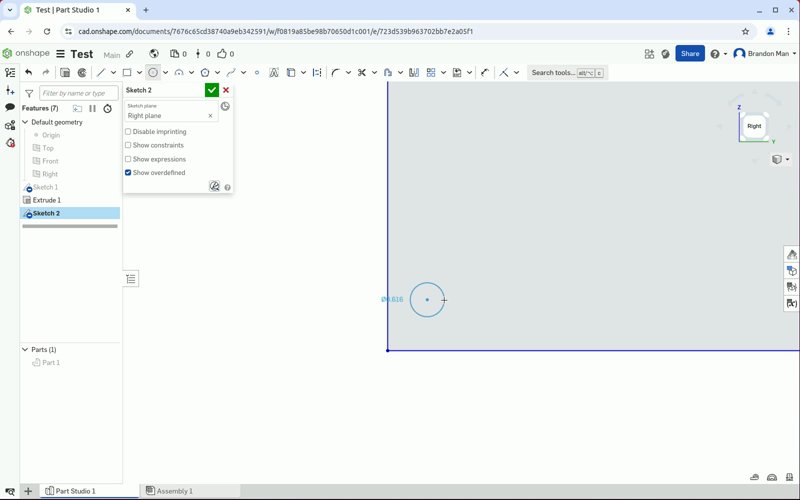
click(444, 299)
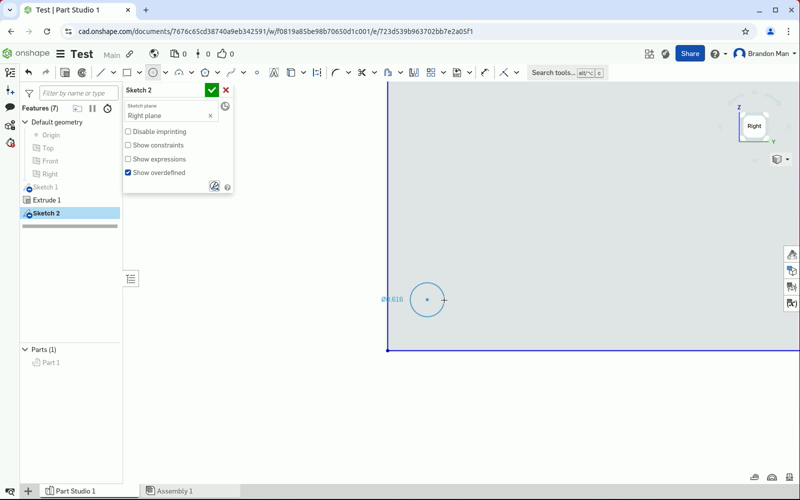
scroll(-6)
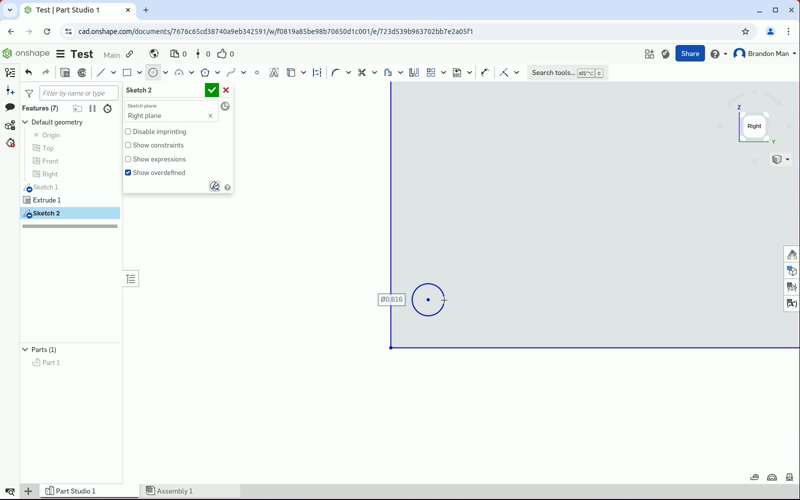
scroll(-6)
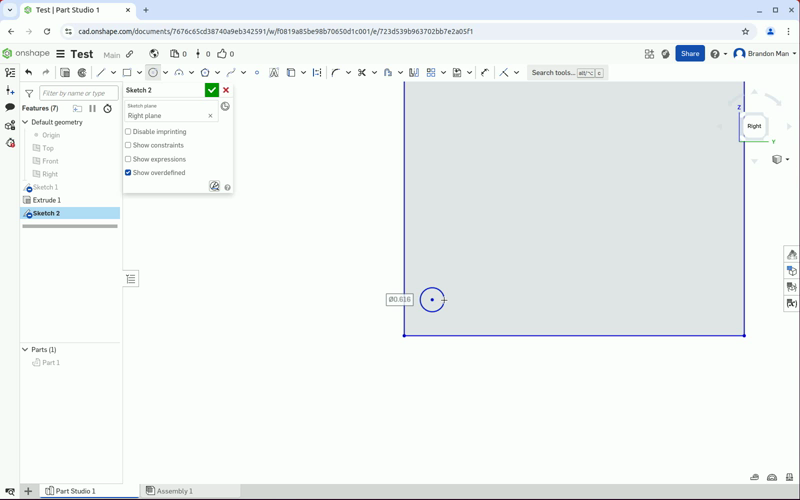
scroll(-6)
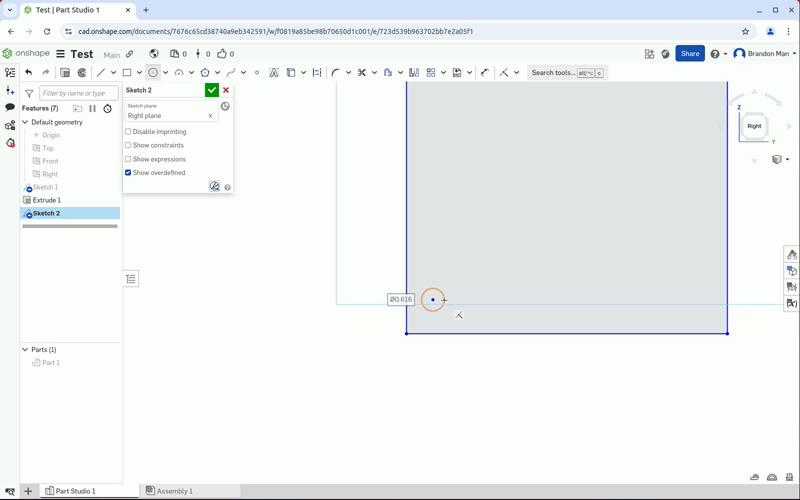
scroll(-6)
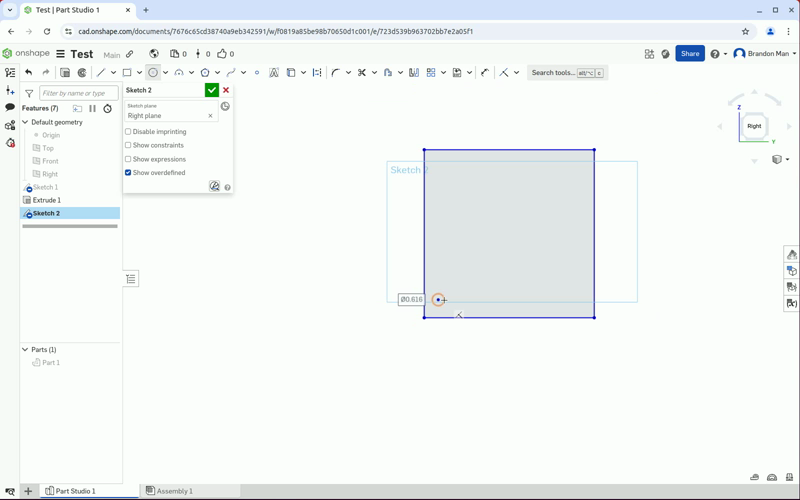
scroll(-6)
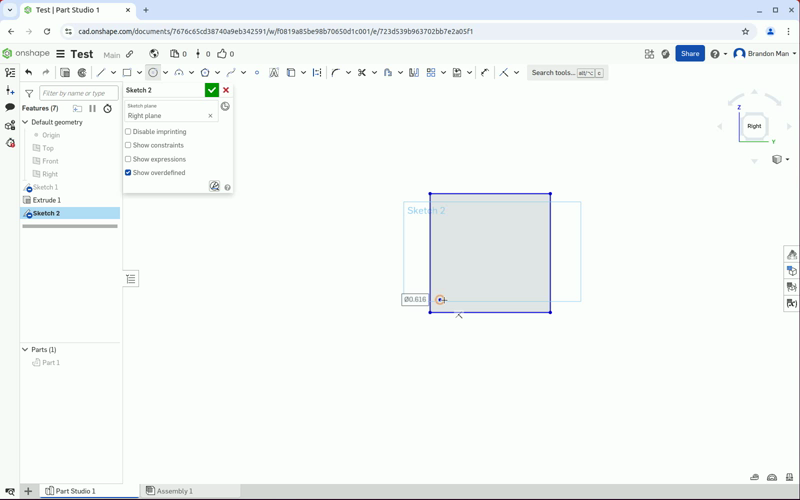
scroll(-6)
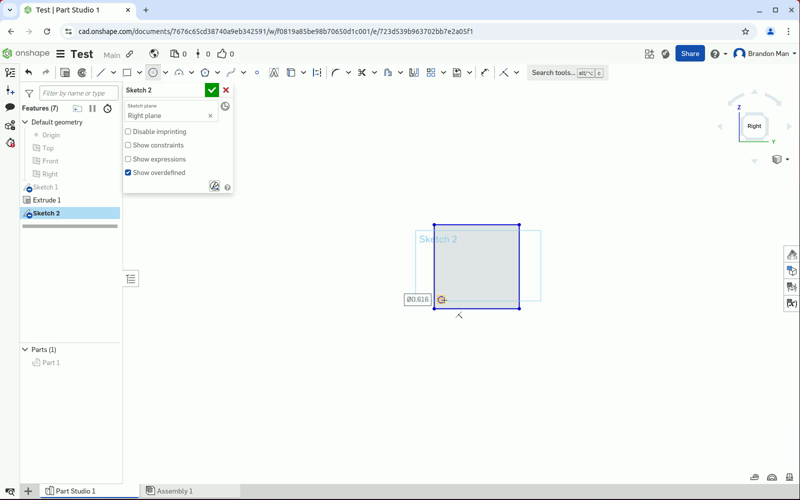
scroll(-6)
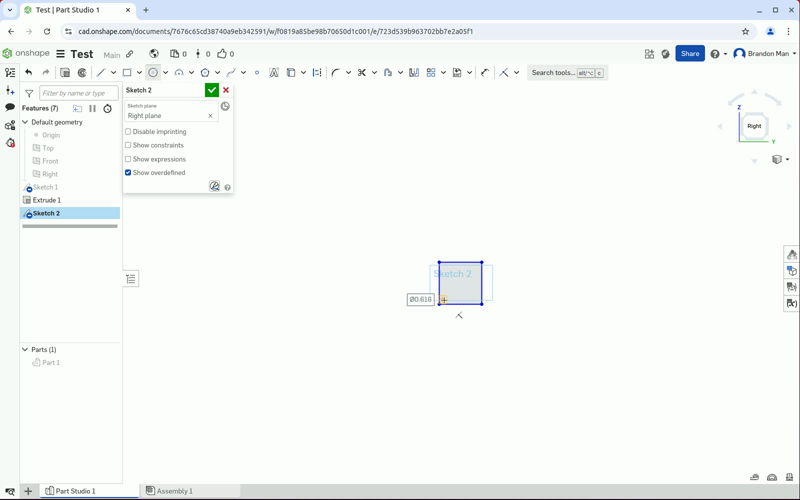
key(esc)
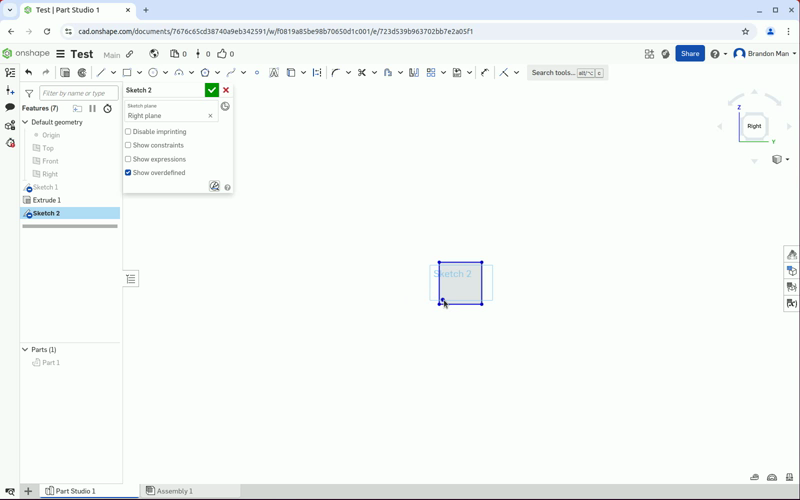
key(c)
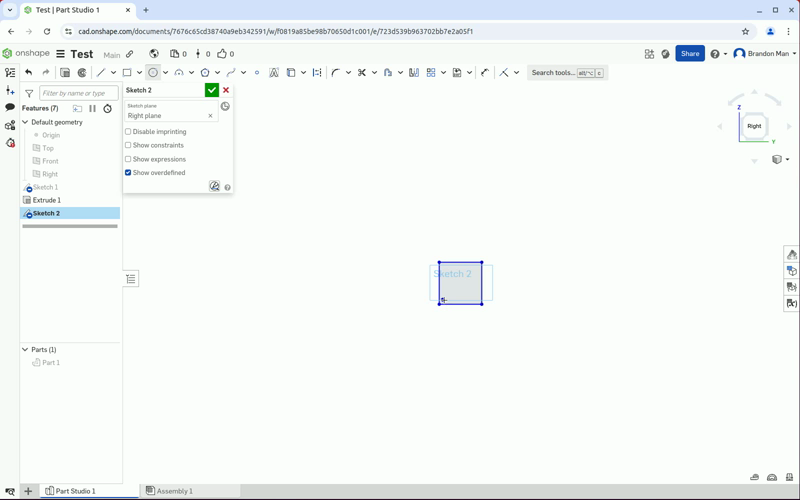
key_down(shift)
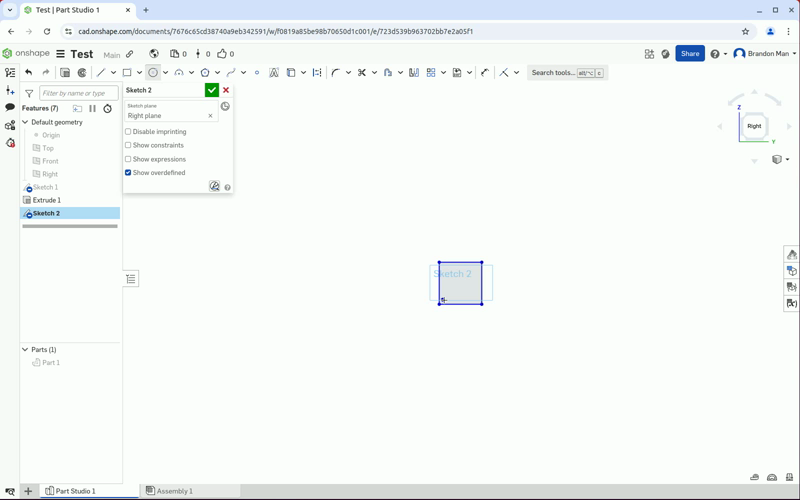
mouse_move(442, 266)
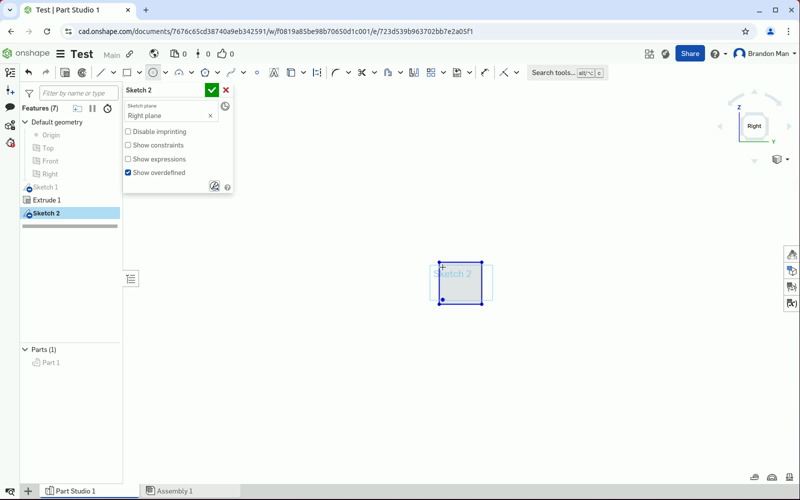
click(442, 266)
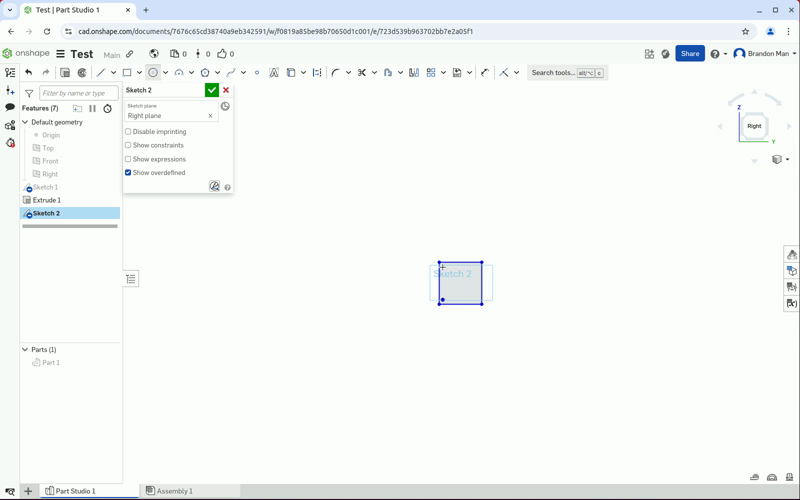
key_up(shift)
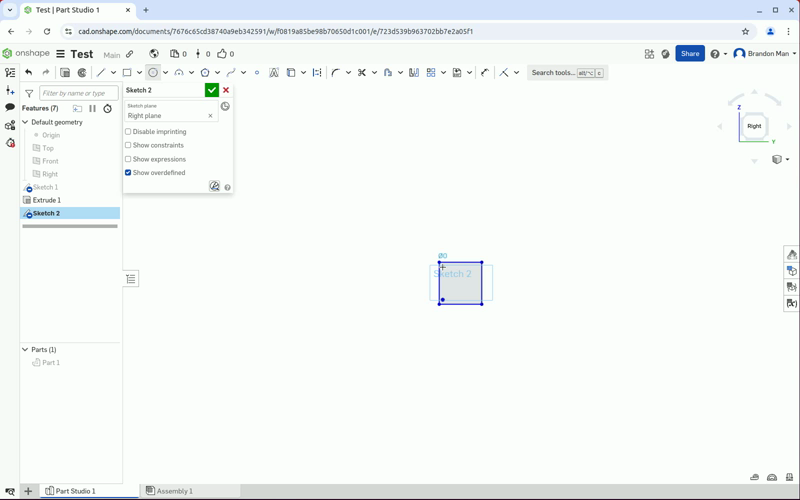
mouse_move(444, 266)
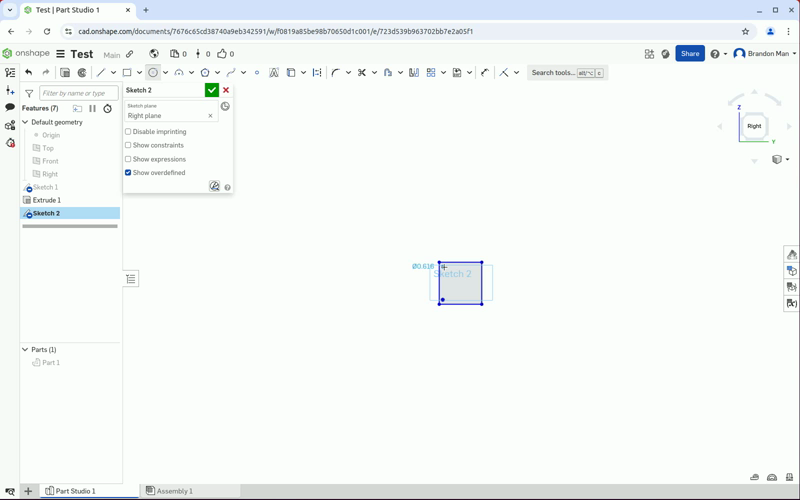
scroll(6)
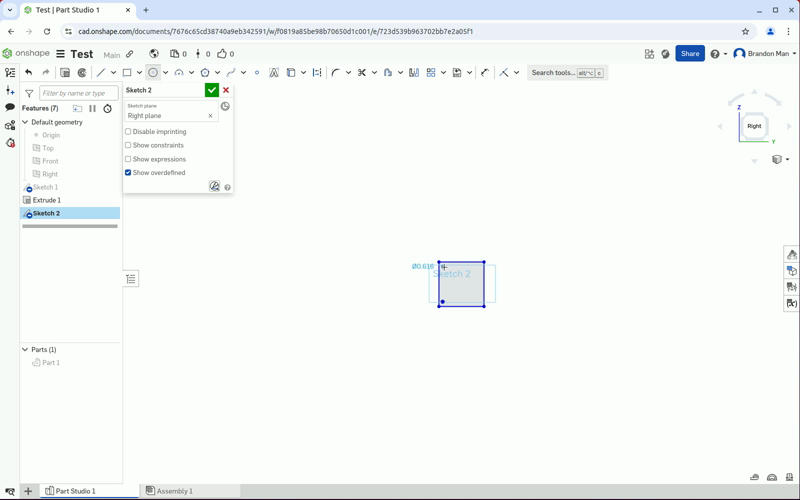
scroll(6)
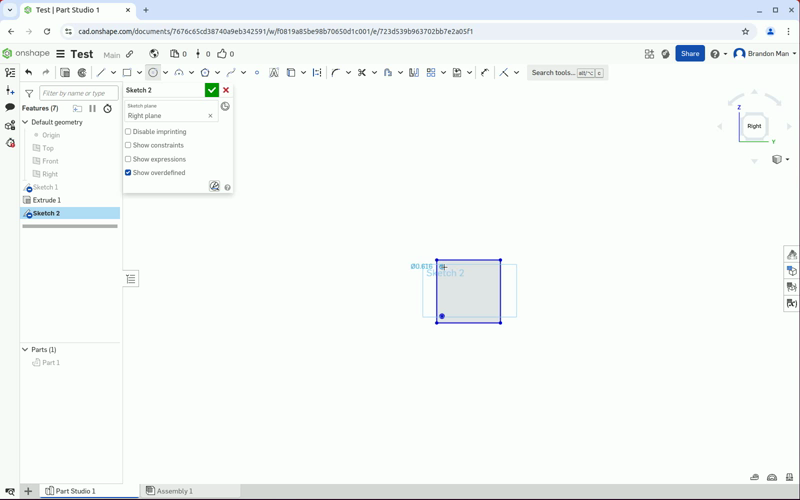
scroll(6)
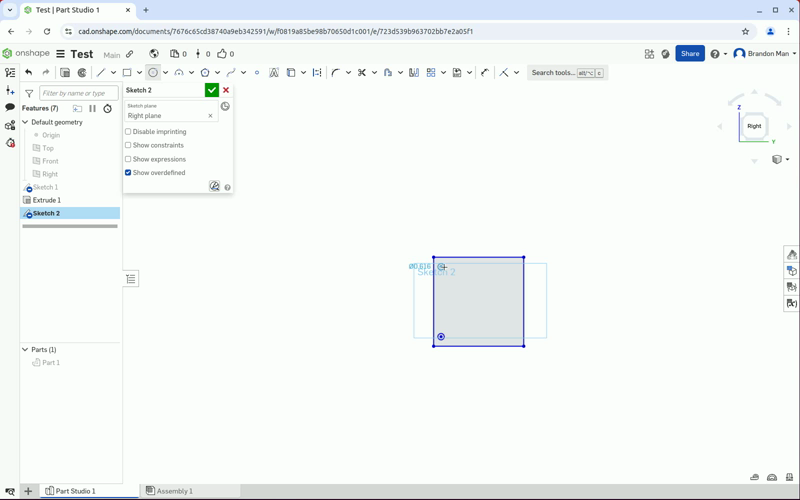
scroll(6)
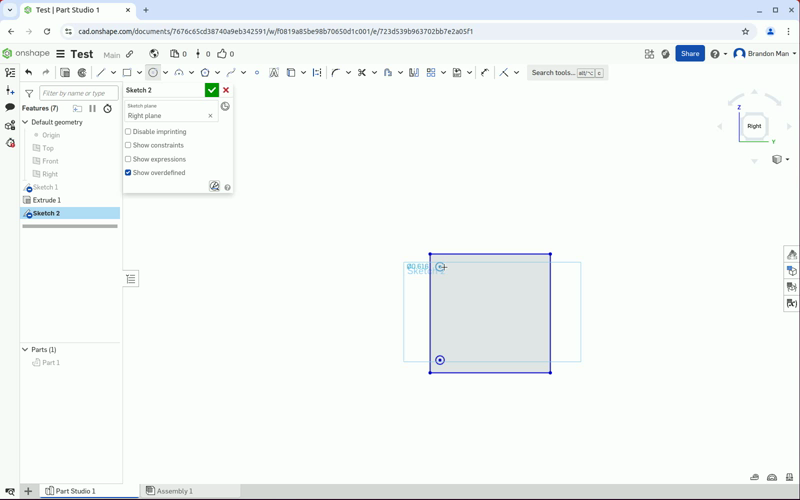
scroll(6)
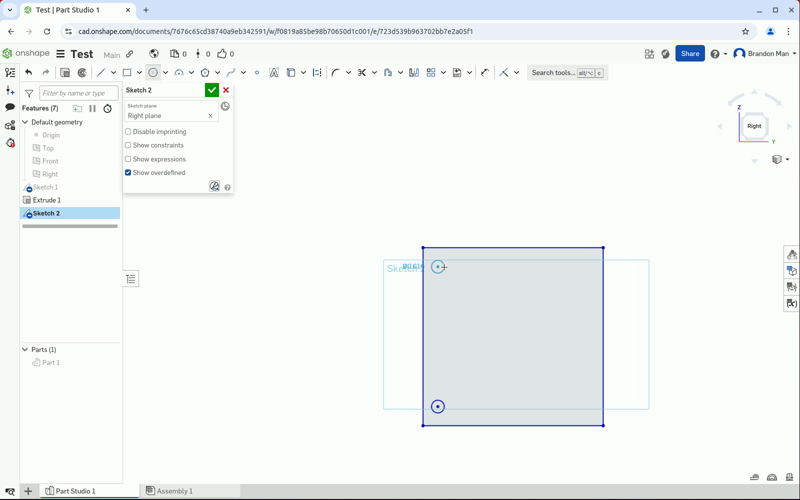
scroll(6)
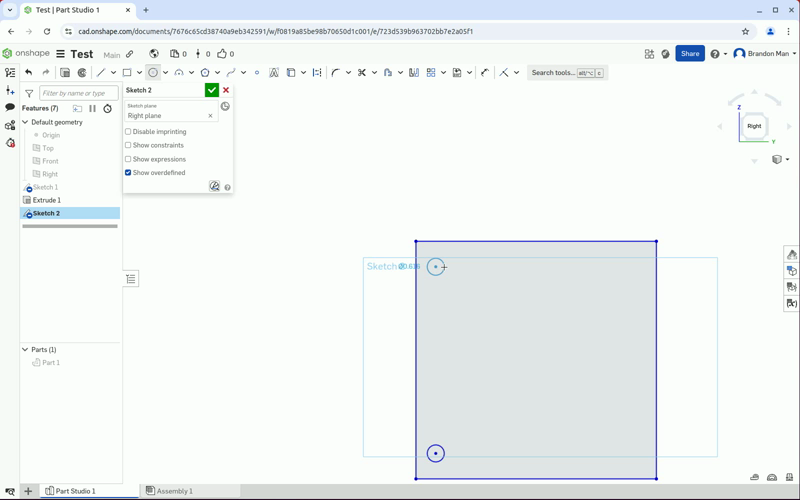
scroll(6)
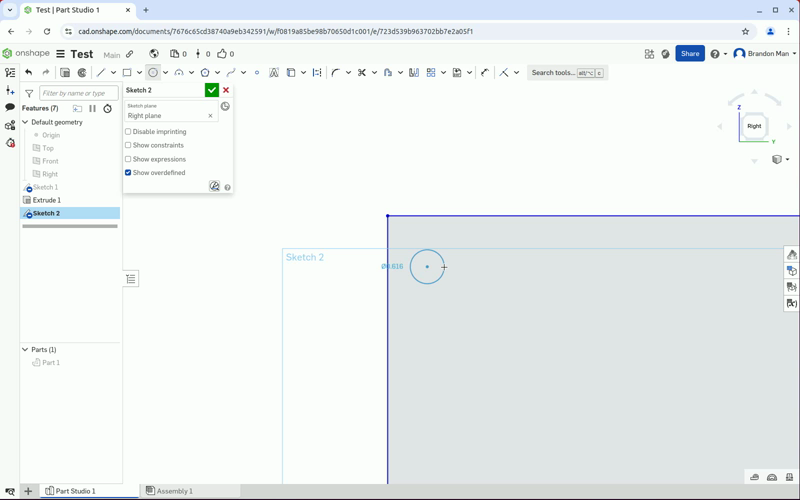
click(444, 266)
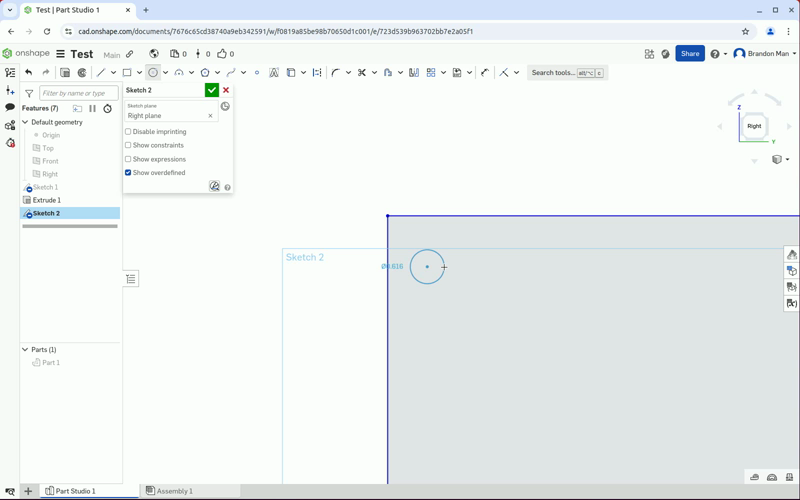
scroll(-6)
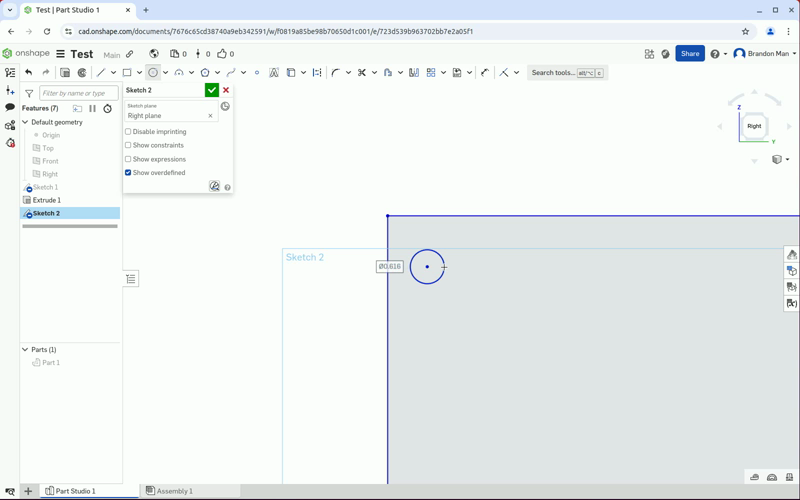
scroll(-6)
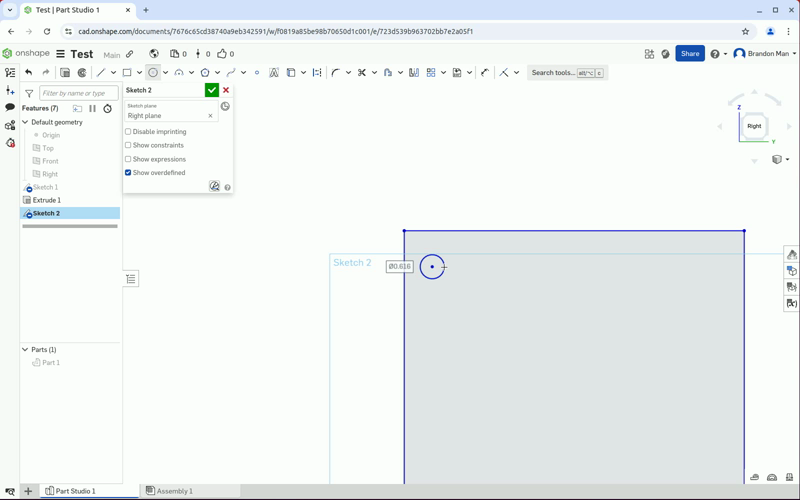
scroll(-6)
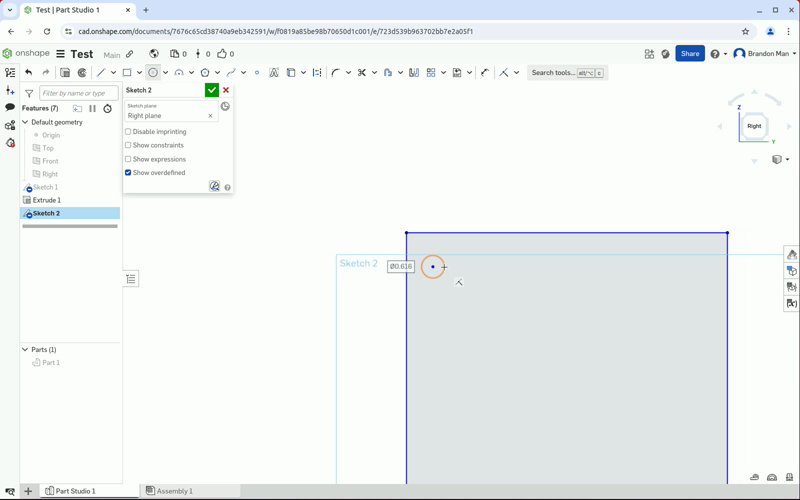
scroll(-6)
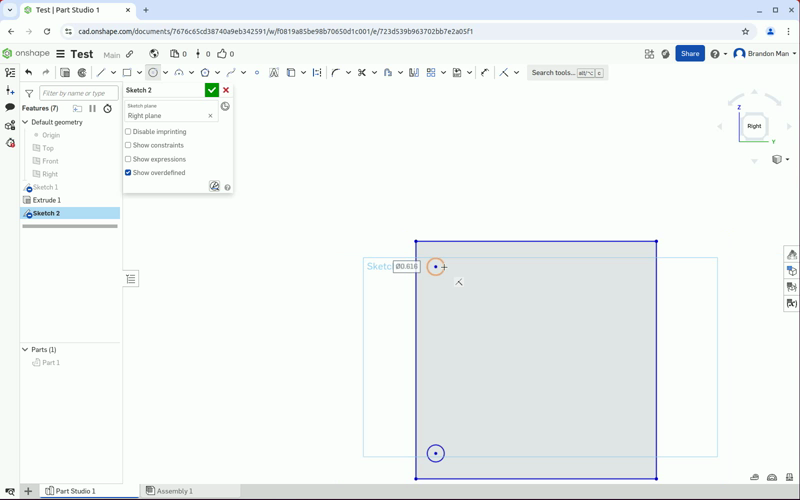
scroll(-6)
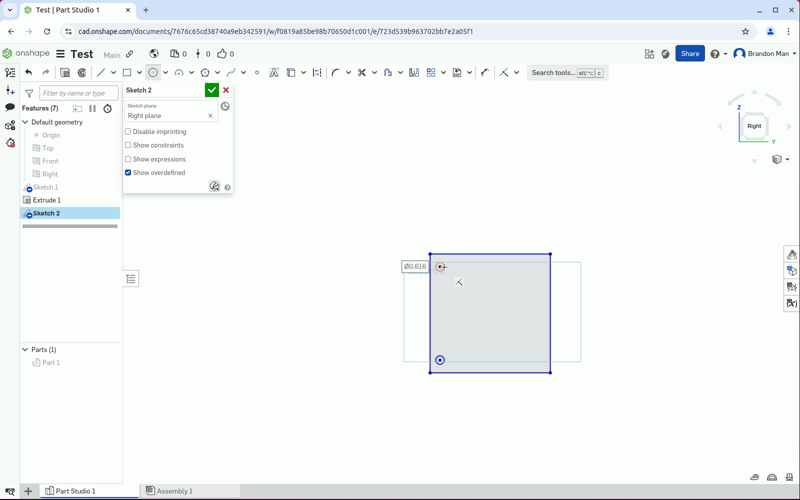
scroll(-6)
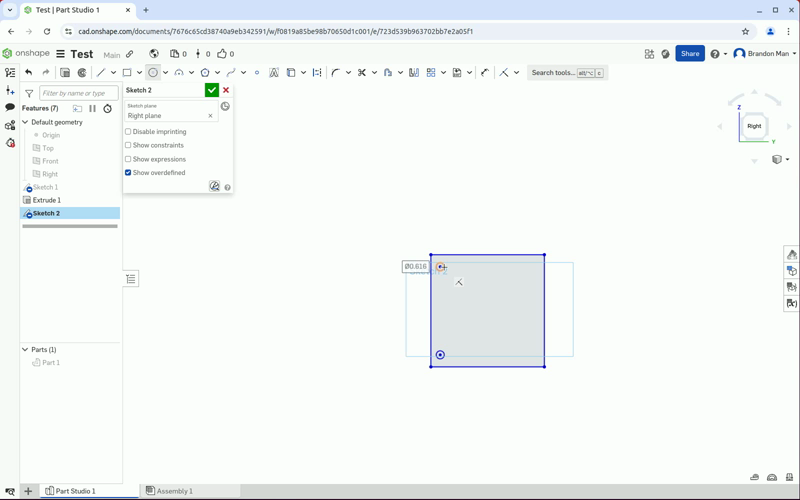
scroll(-6)
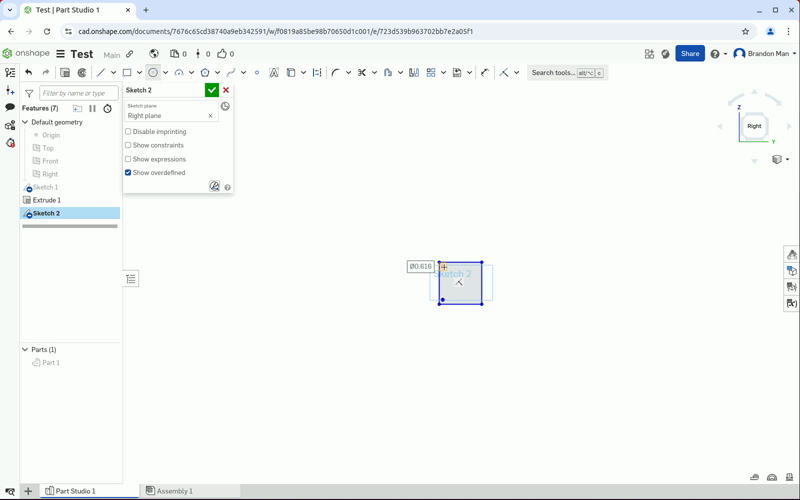
key(esc)
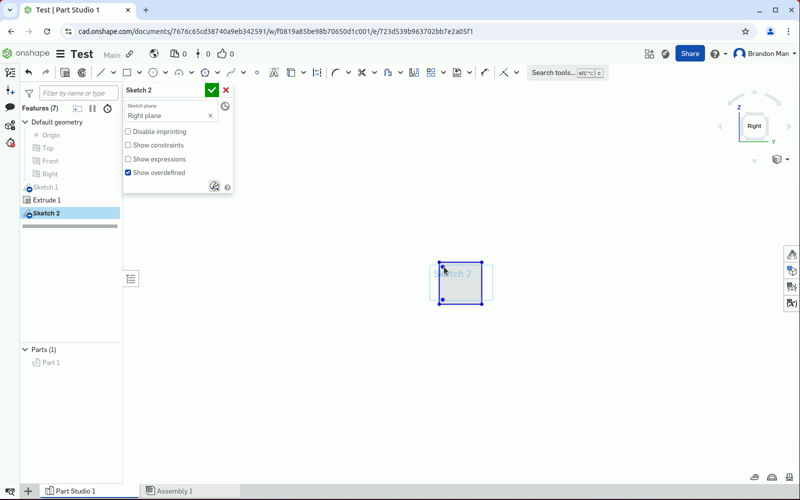
key(c)
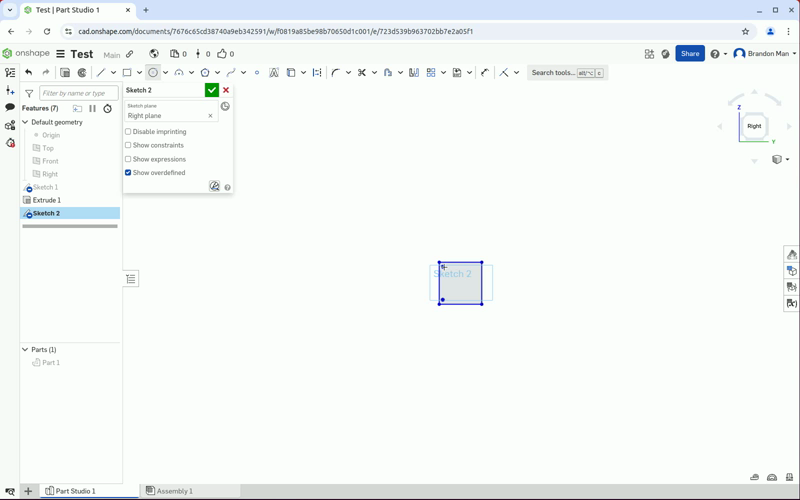
key_down(shift)
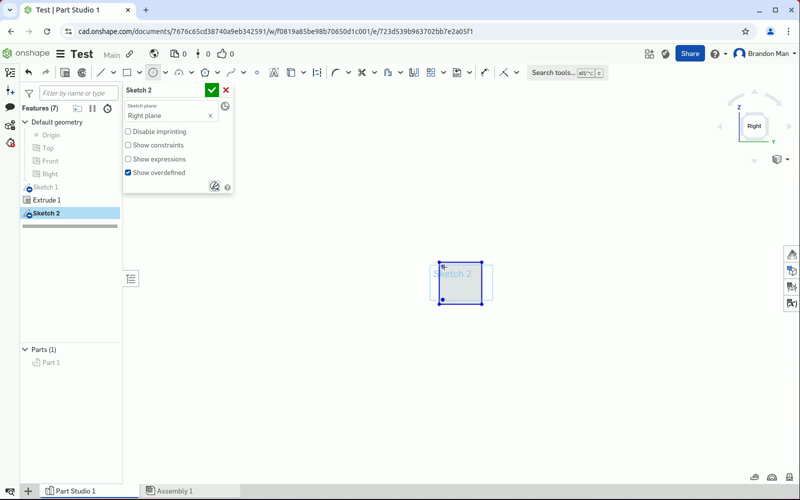
mouse_move(478, 299)
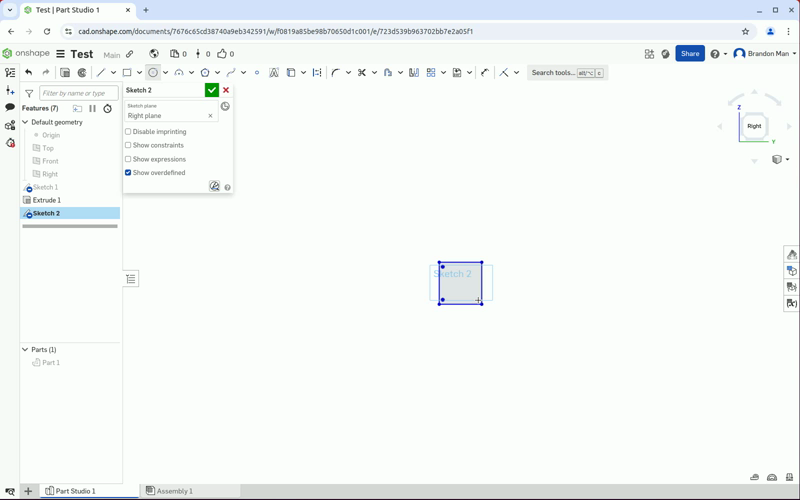
click(478, 299)
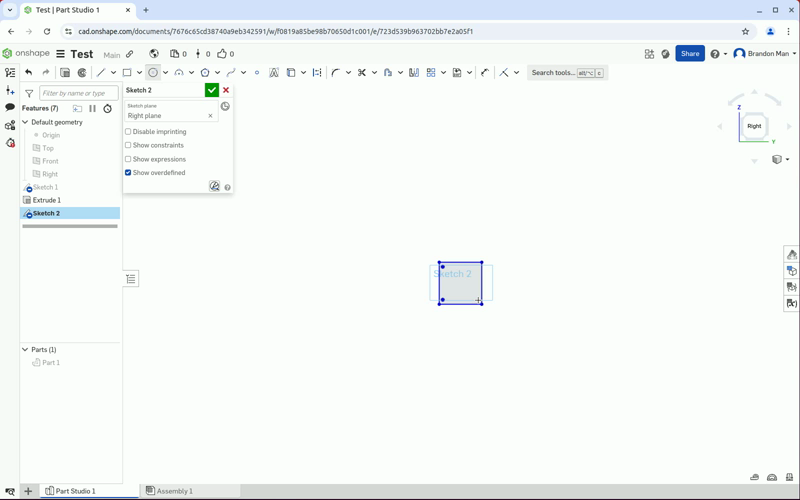
key_up(shift)
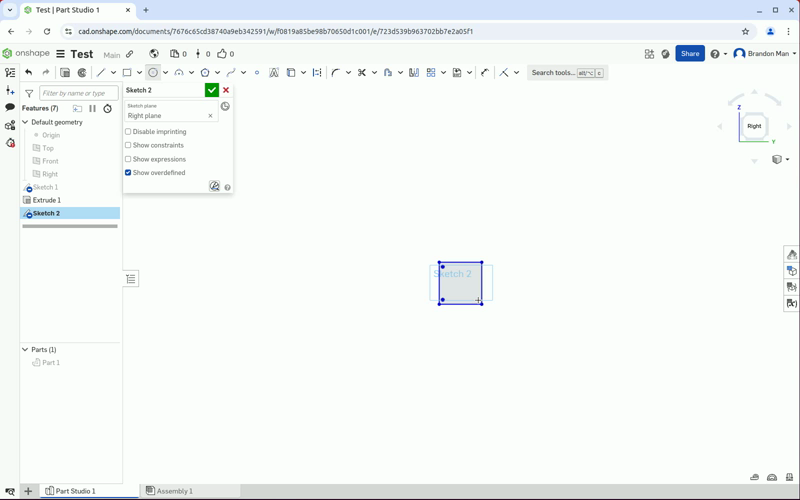
mouse_move(479, 299)
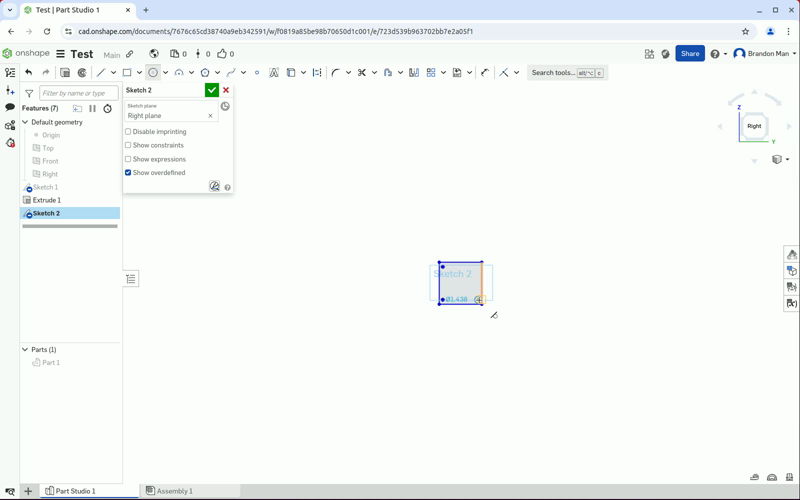
scroll(6)
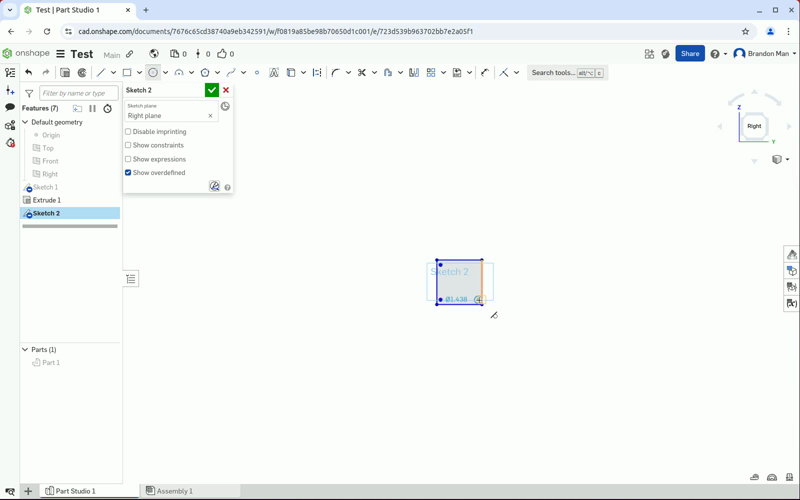
scroll(6)
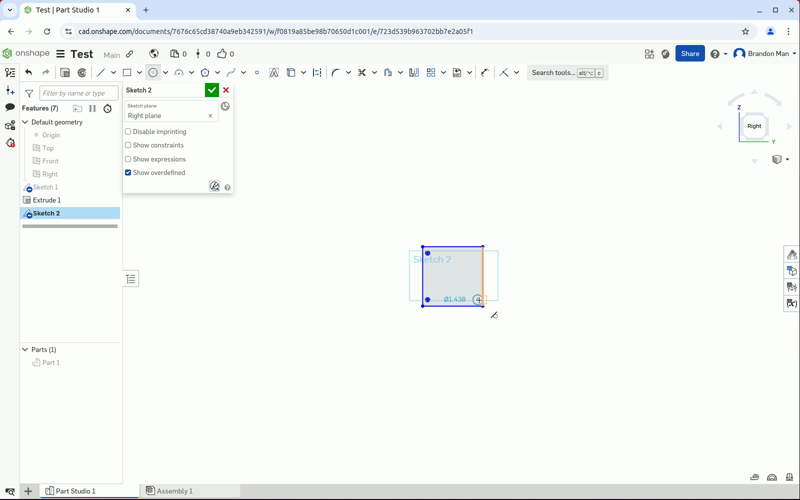
scroll(6)
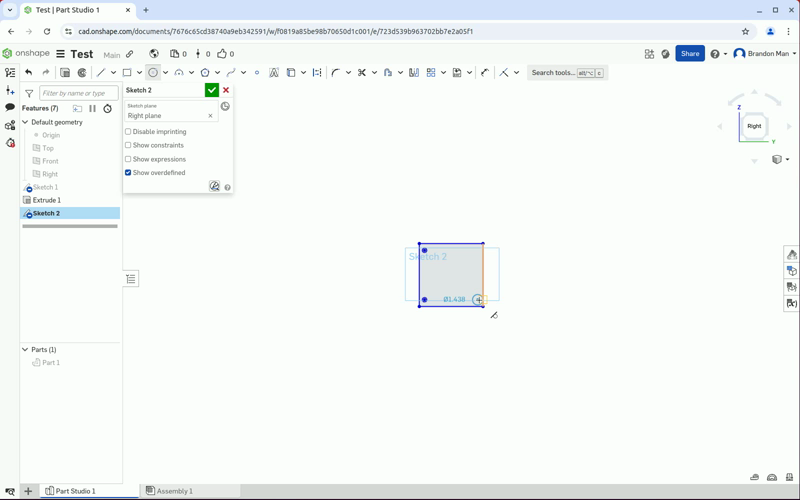
scroll(6)
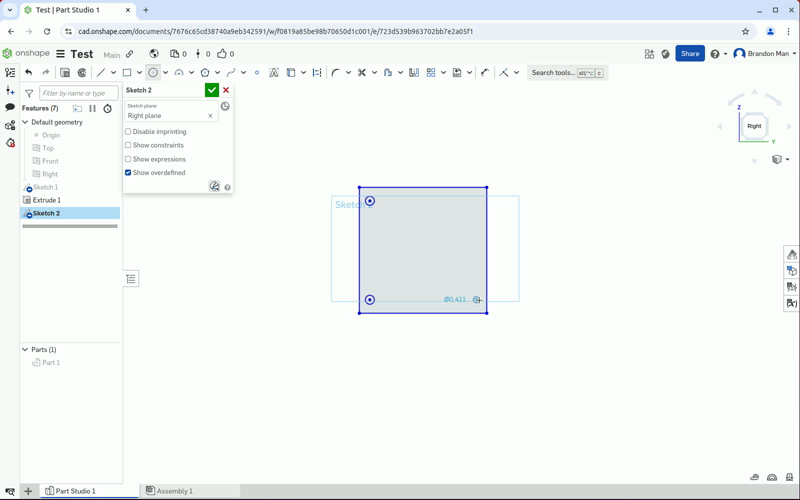
scroll(6)
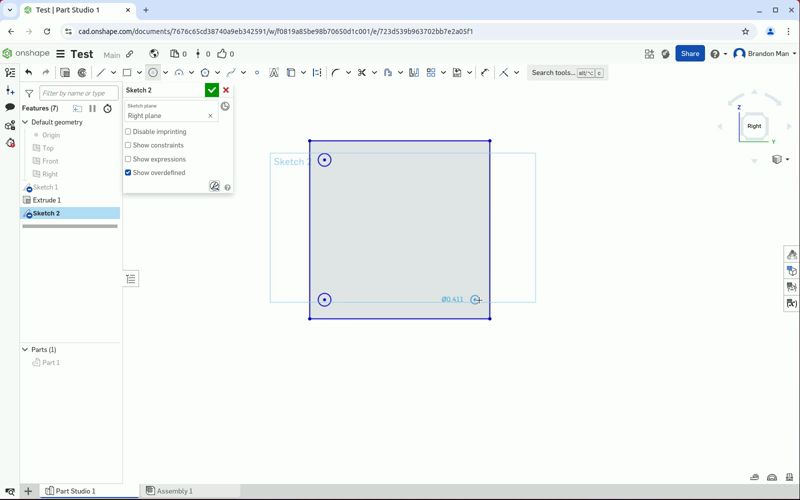
scroll(6)
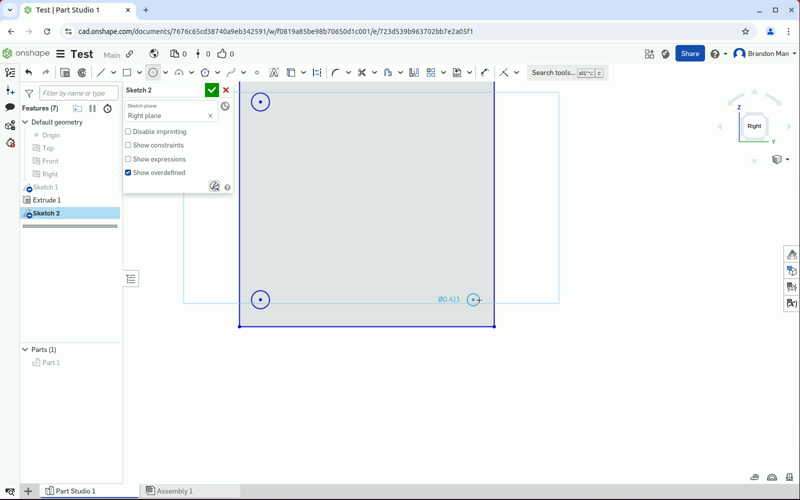
scroll(6)
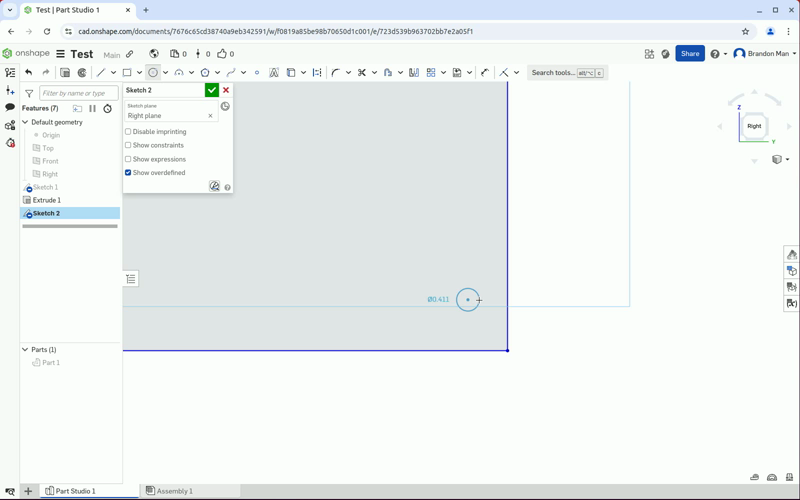
click(479, 299)
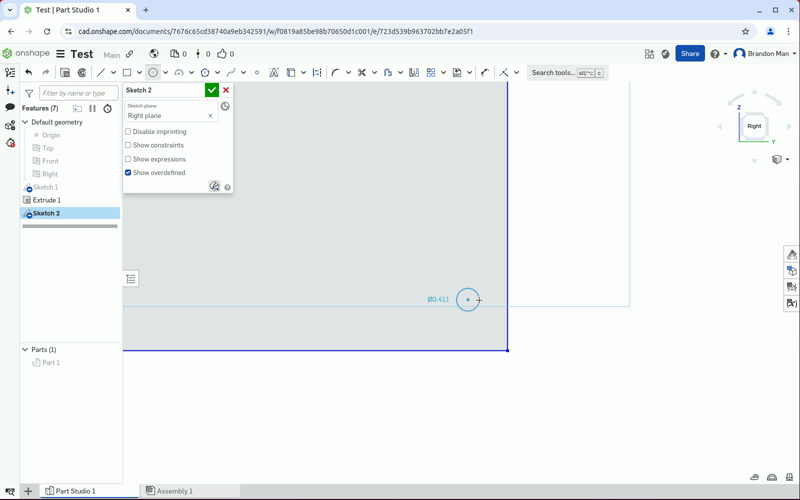
scroll(-6)
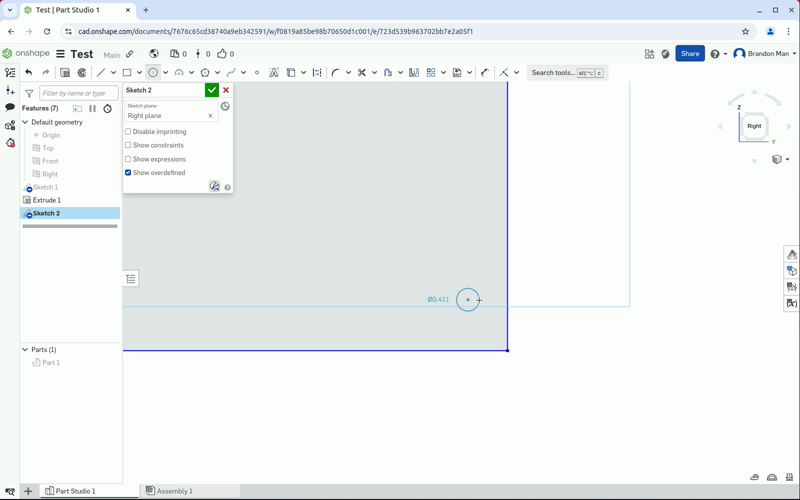
scroll(-6)
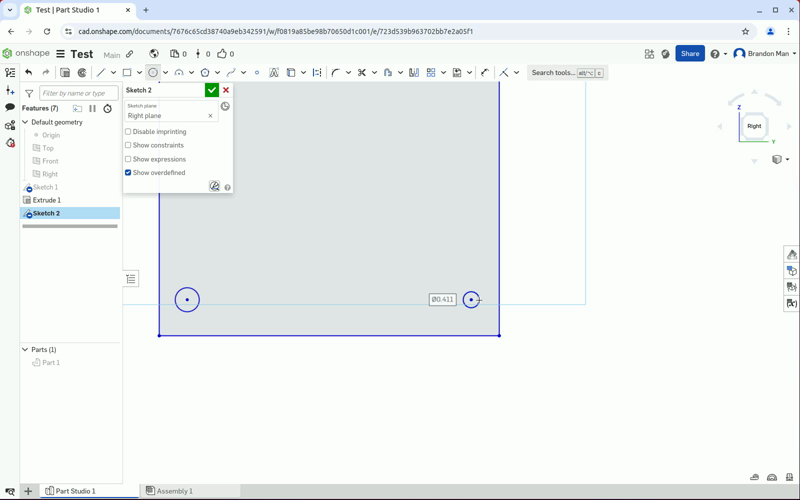
scroll(-6)
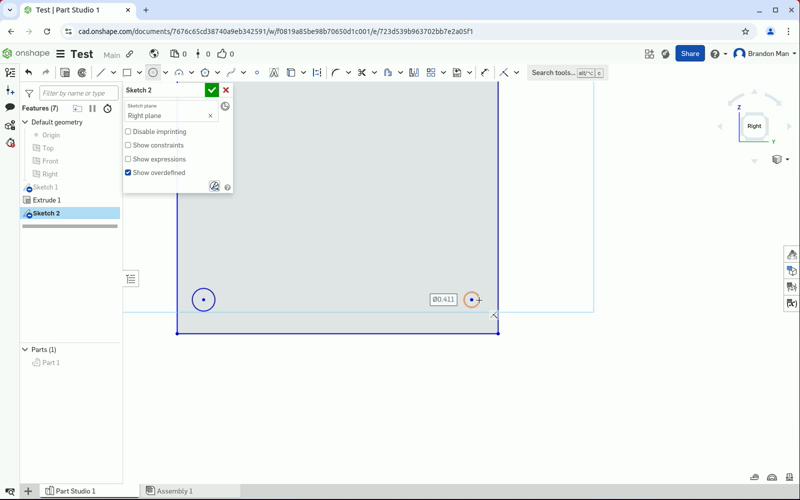
scroll(-6)
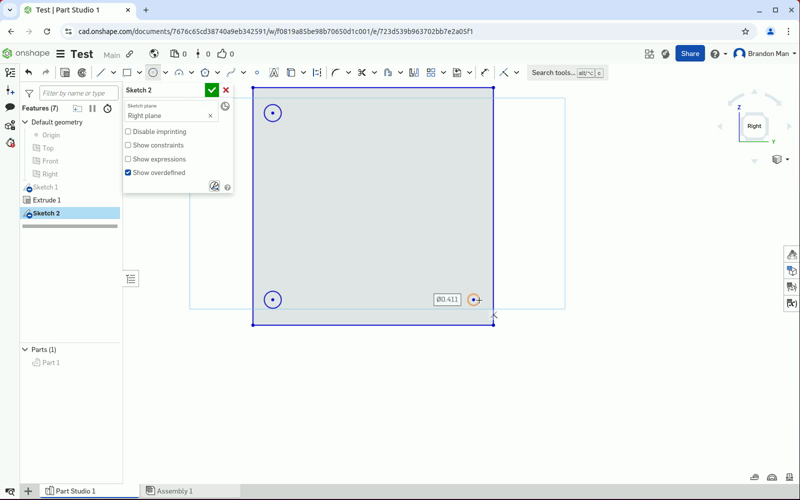
scroll(-6)
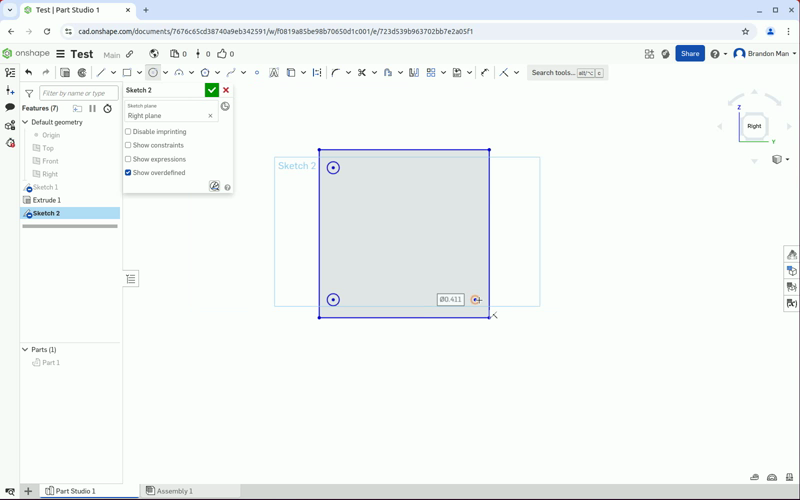
scroll(-6)
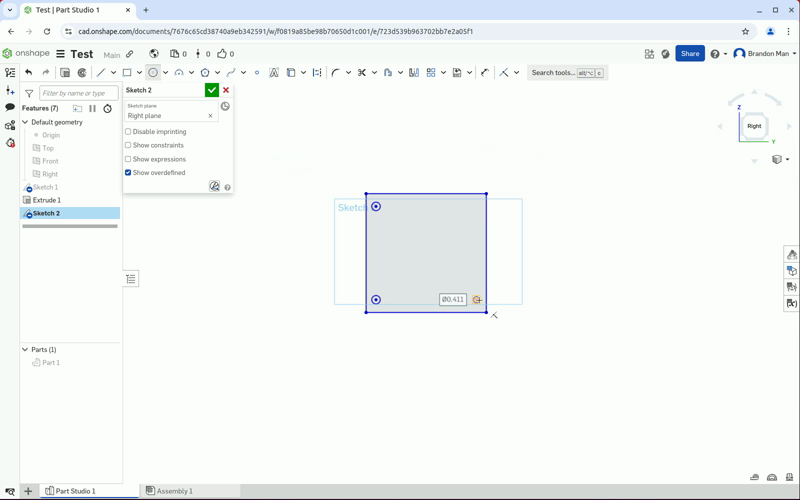
scroll(-6)
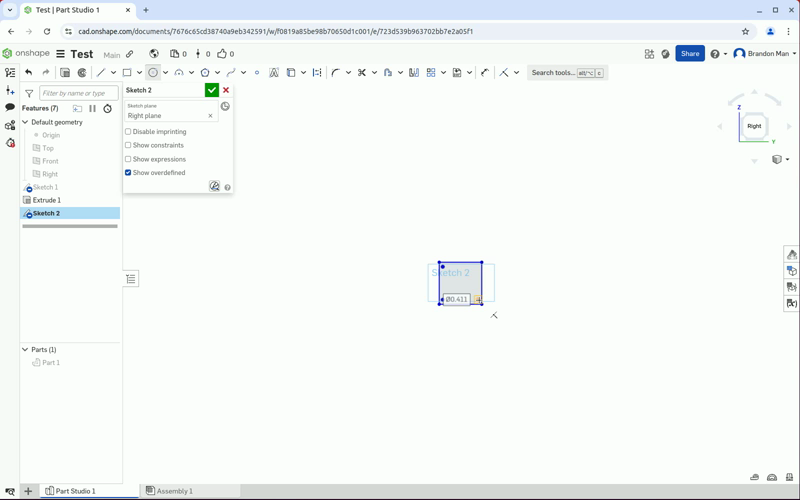
key(esc)
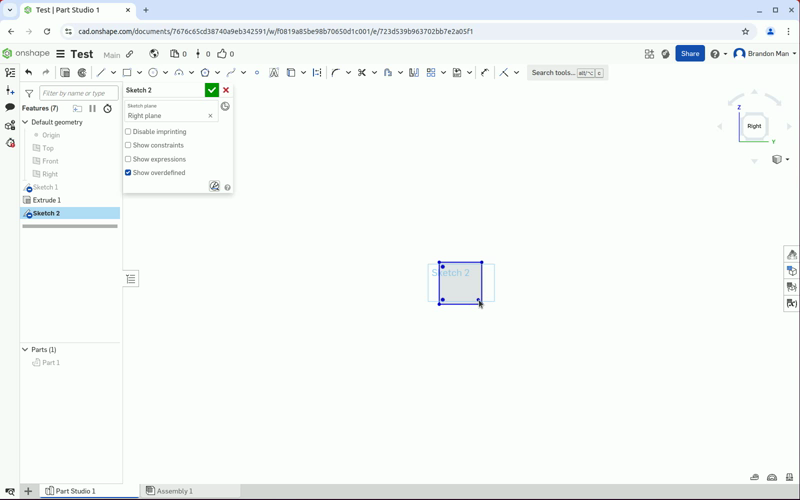
key(c)
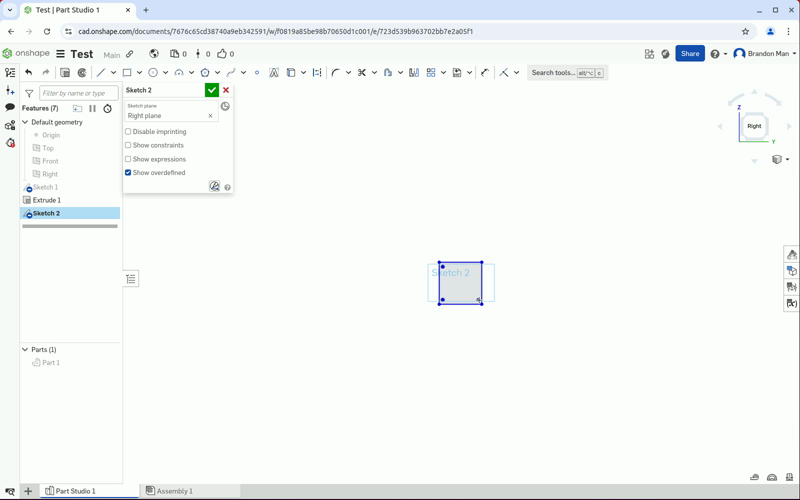
key_down(shift)
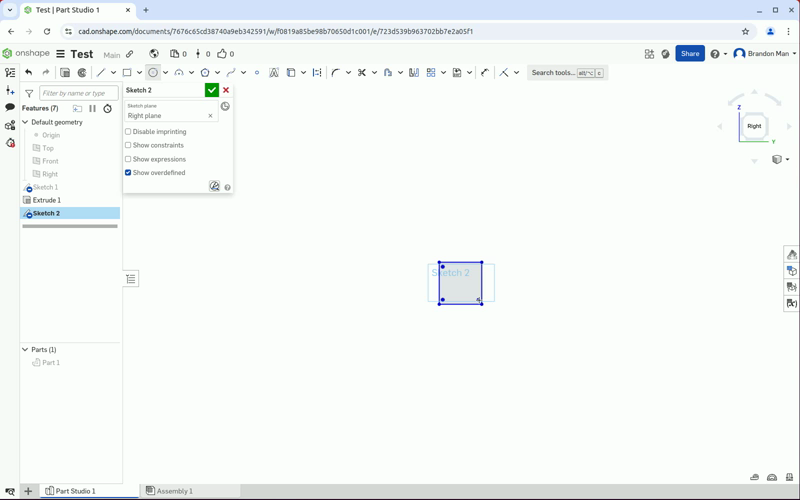
mouse_move(478, 266)
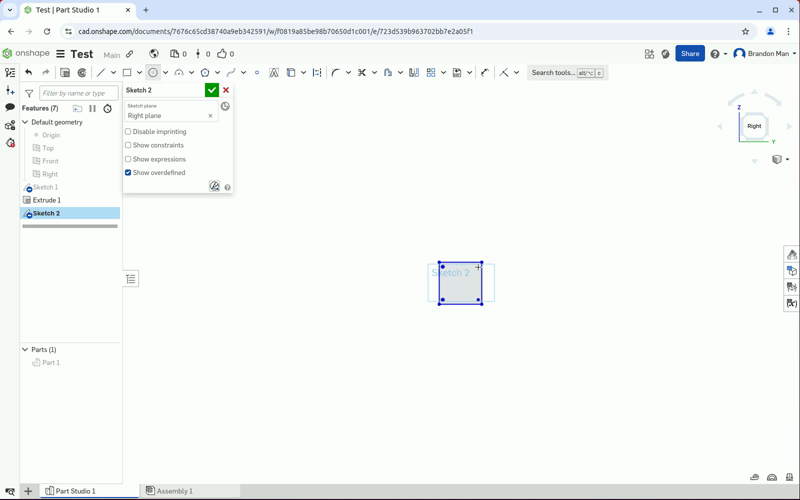
click(478, 266)
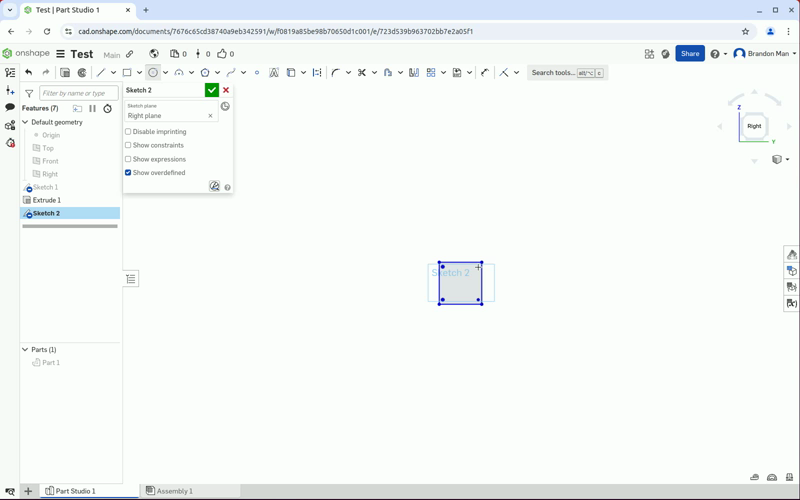
key_up(shift)
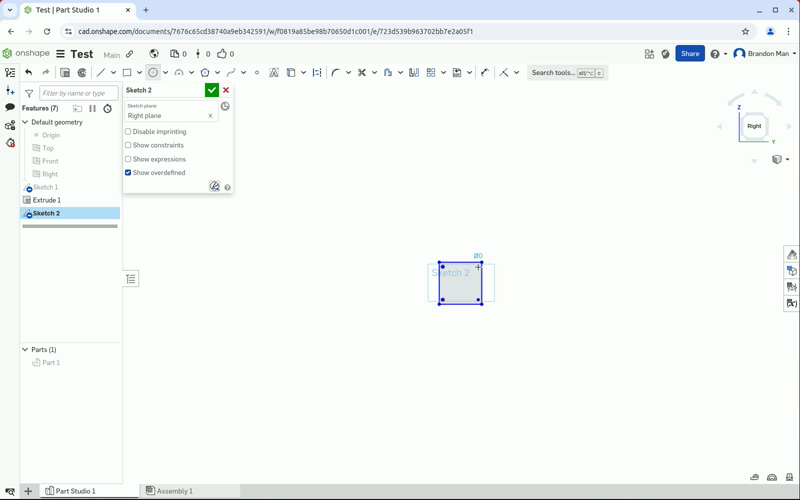
mouse_move(479, 266)
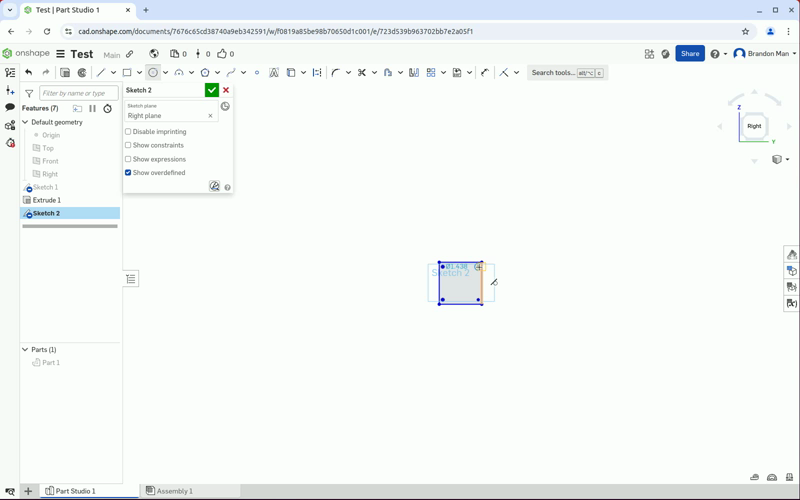
scroll(6)
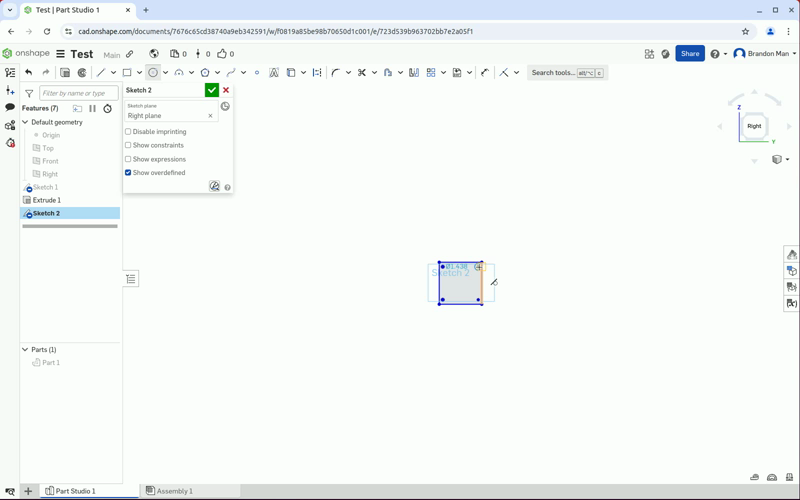
scroll(6)
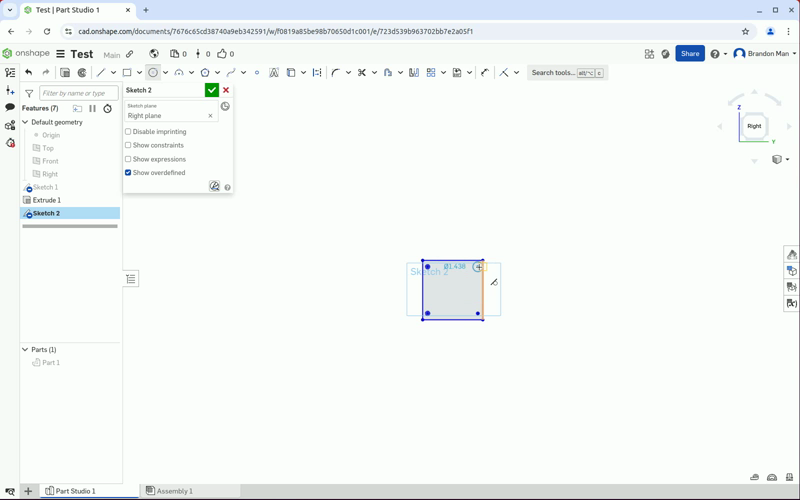
scroll(6)
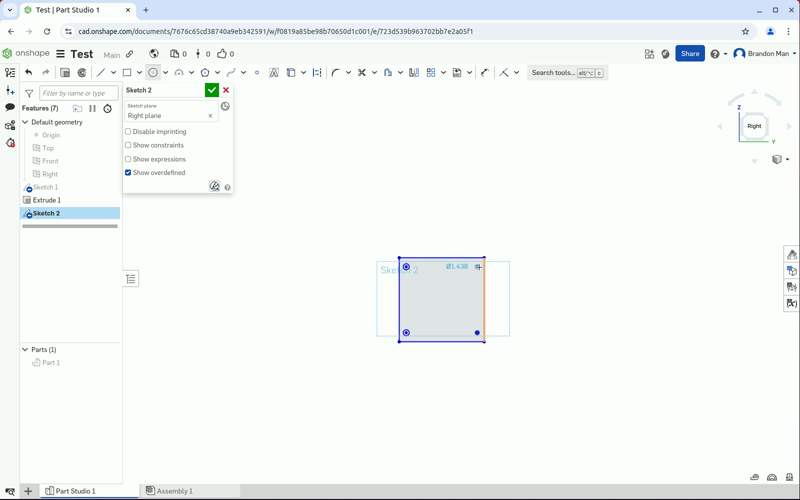
scroll(6)
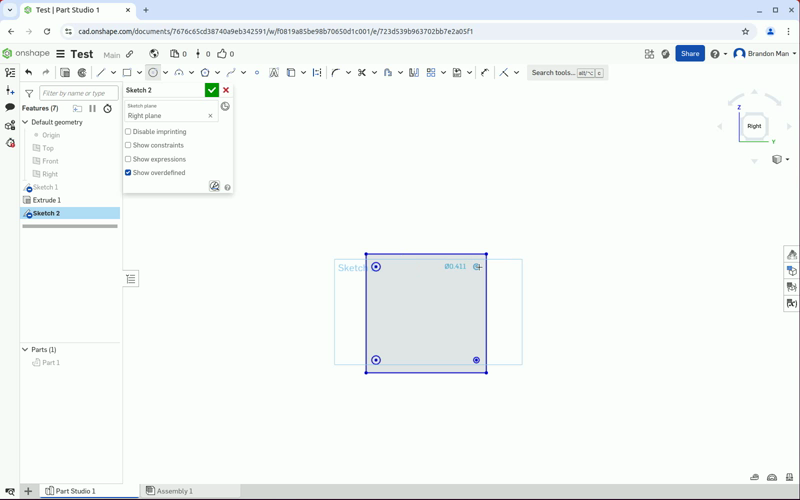
scroll(6)
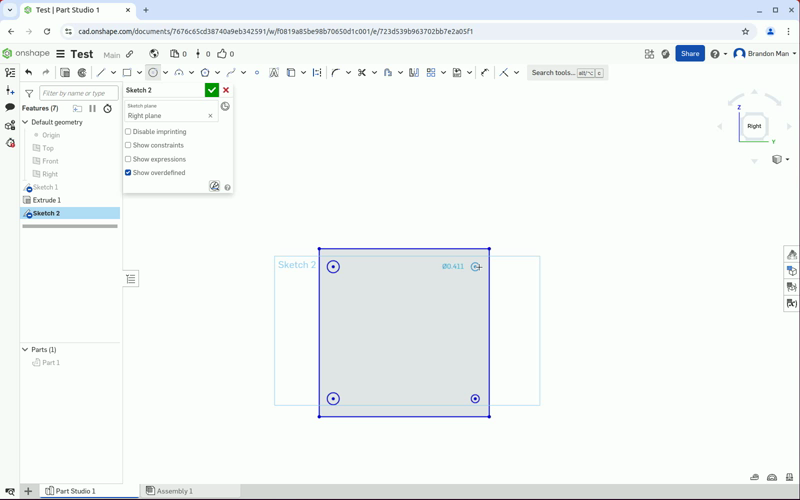
scroll(6)
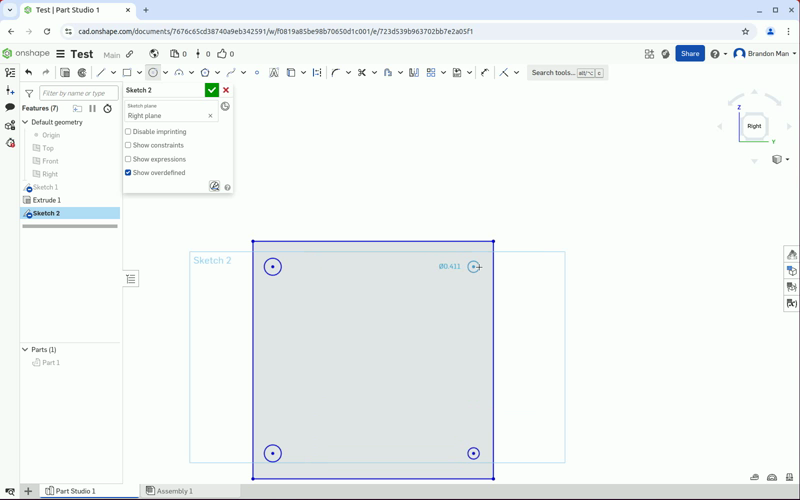
scroll(6)
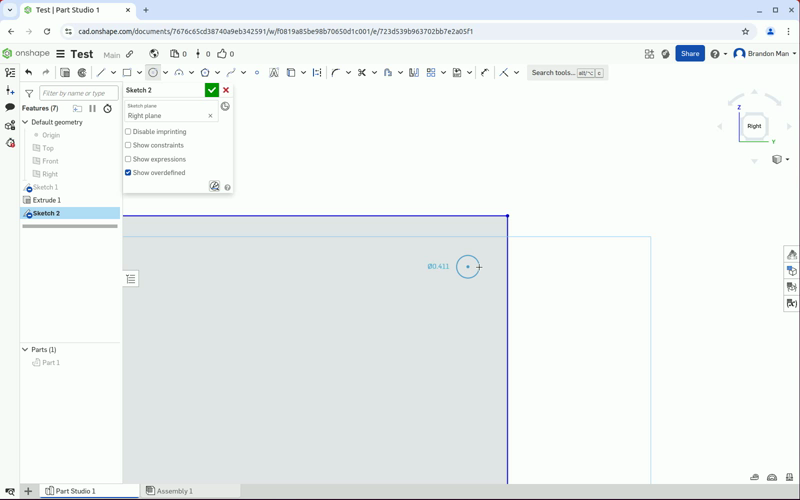
click(479, 266)
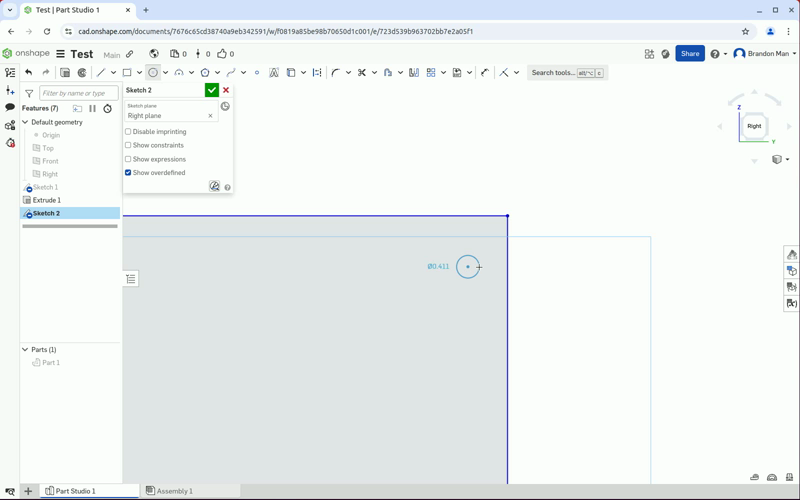
scroll(-6)
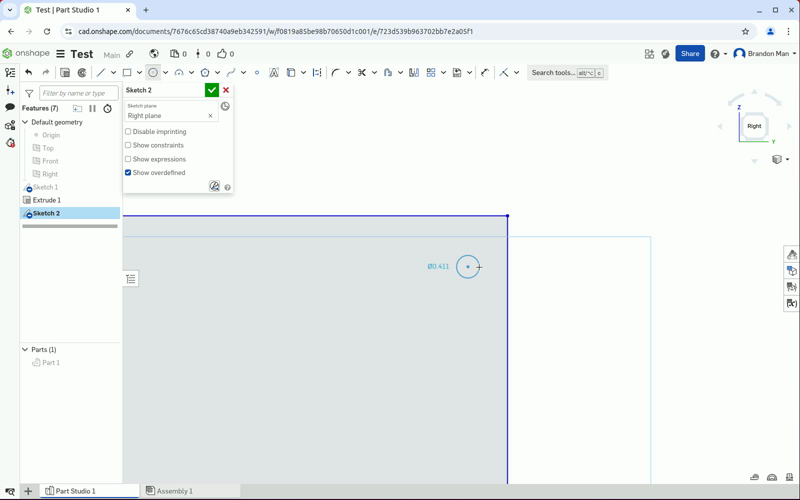
scroll(-6)
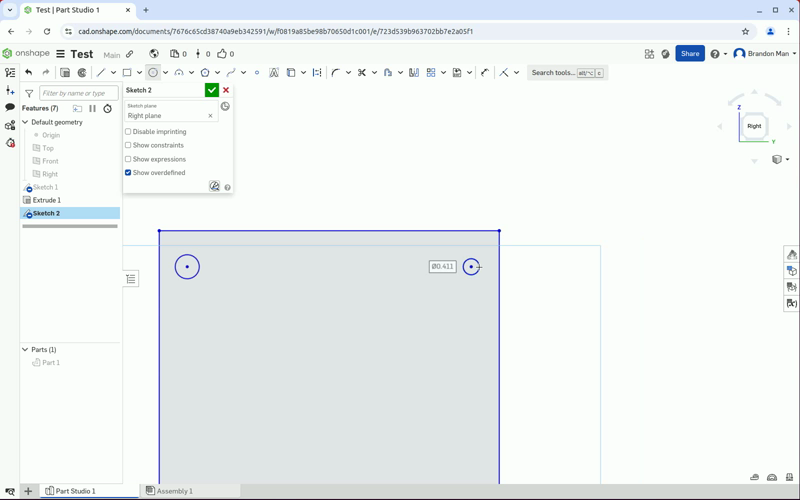
scroll(-6)
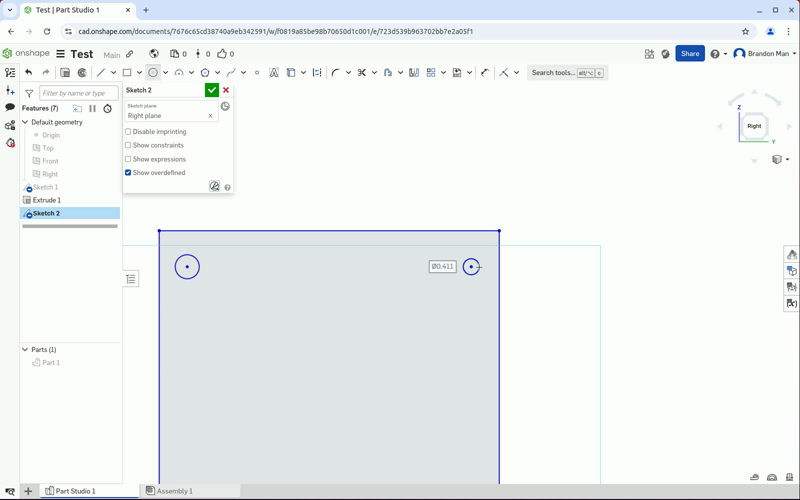
scroll(-6)
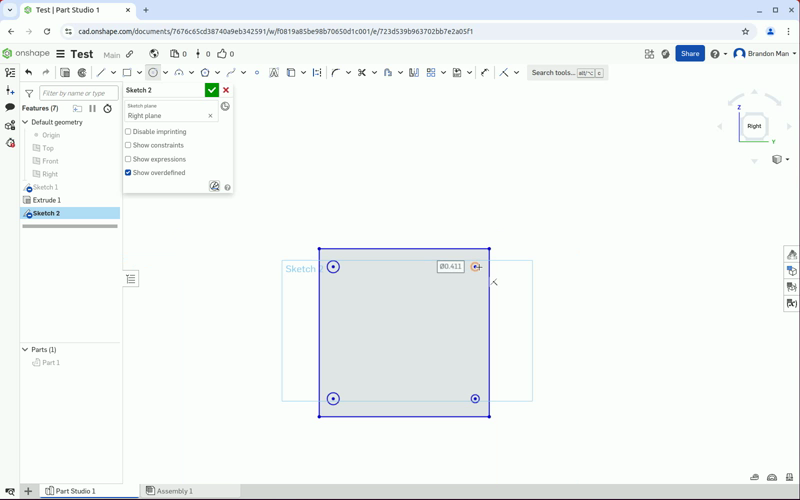
scroll(-6)
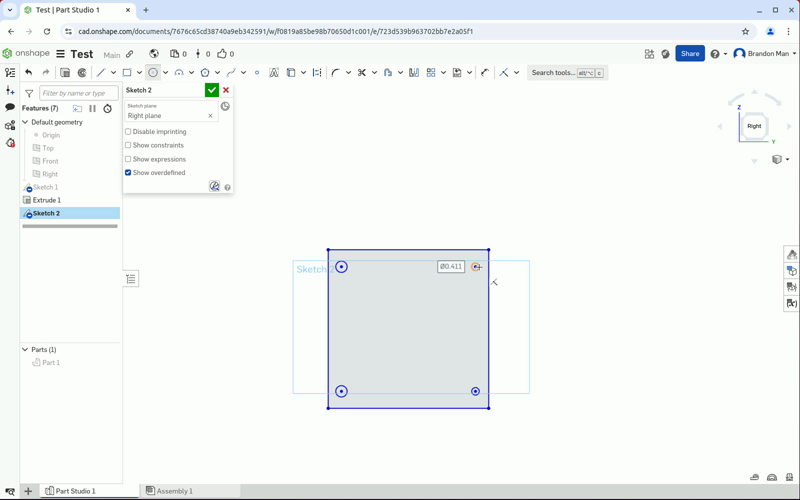
scroll(-6)
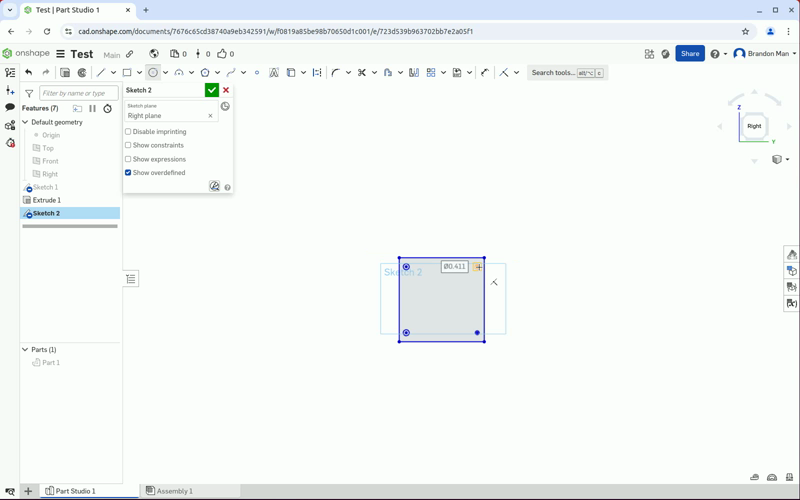
scroll(-6)
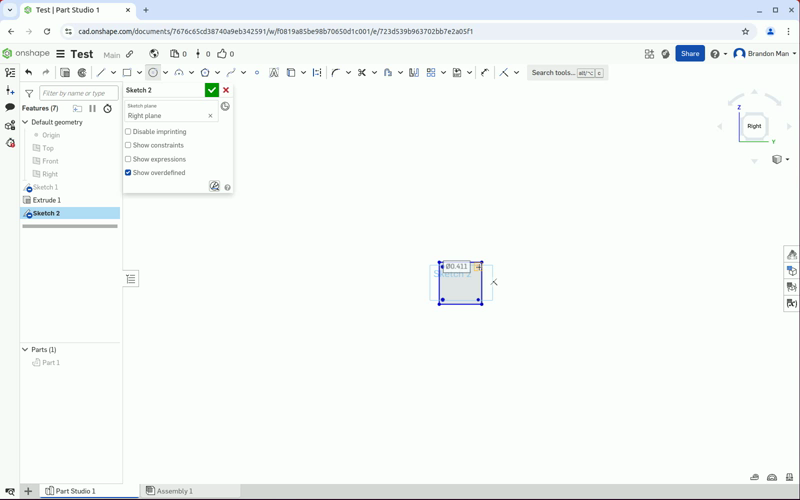
key(esc)
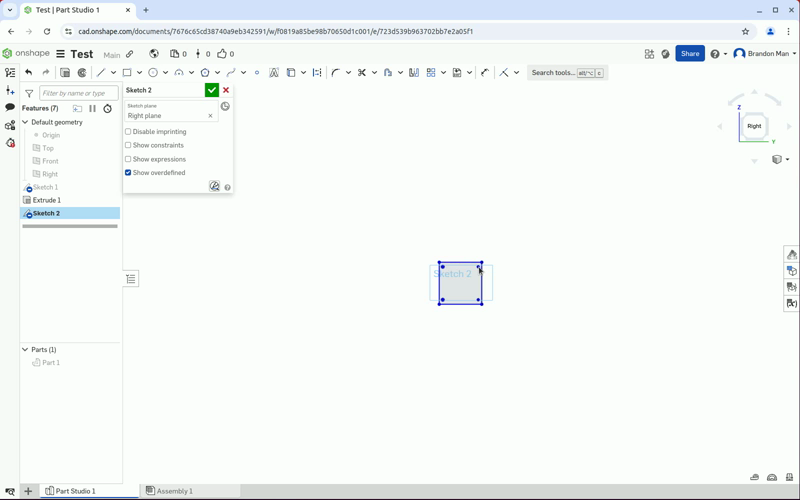
mouse_move(473, 296)
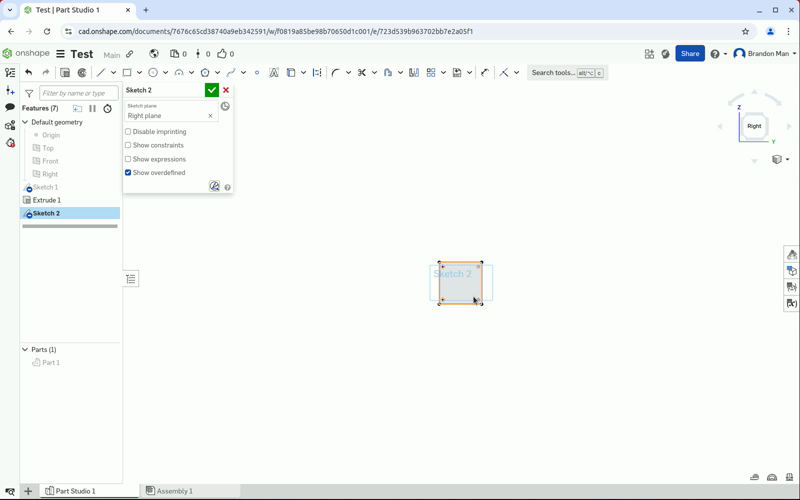
scroll(6)
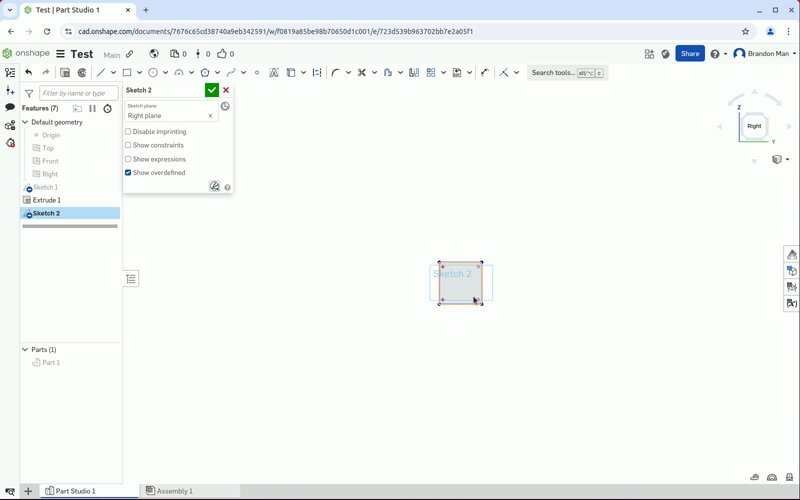
scroll(6)
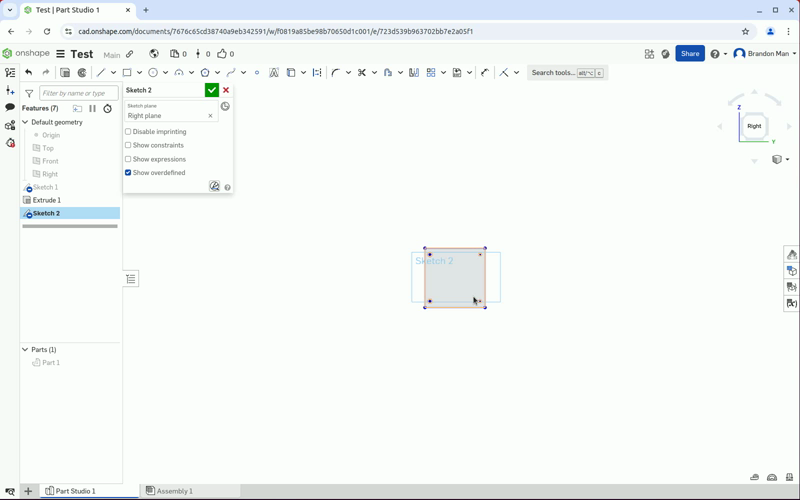
scroll(6)
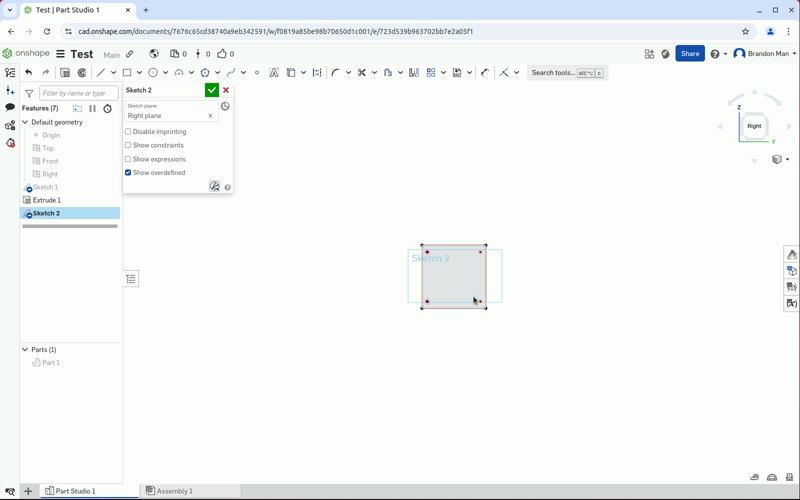
scroll(6)
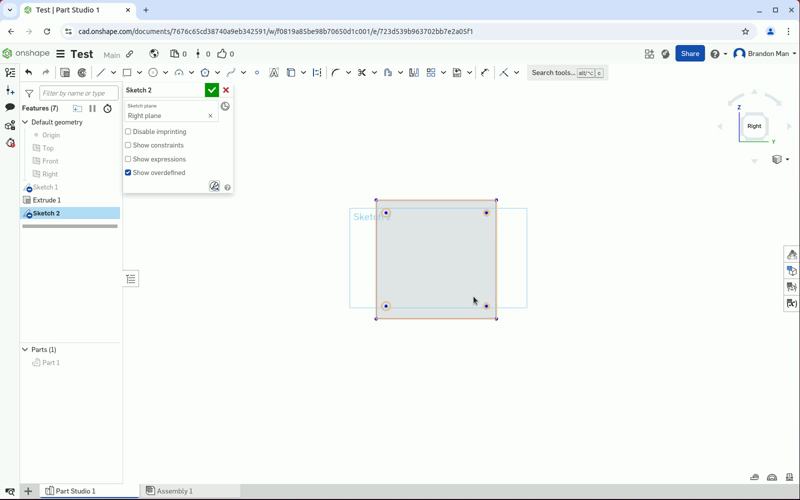
scroll(6)
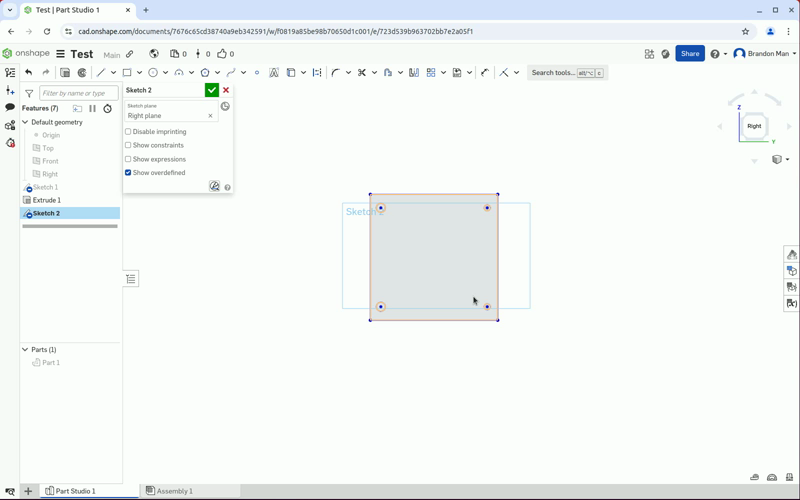
scroll(6)
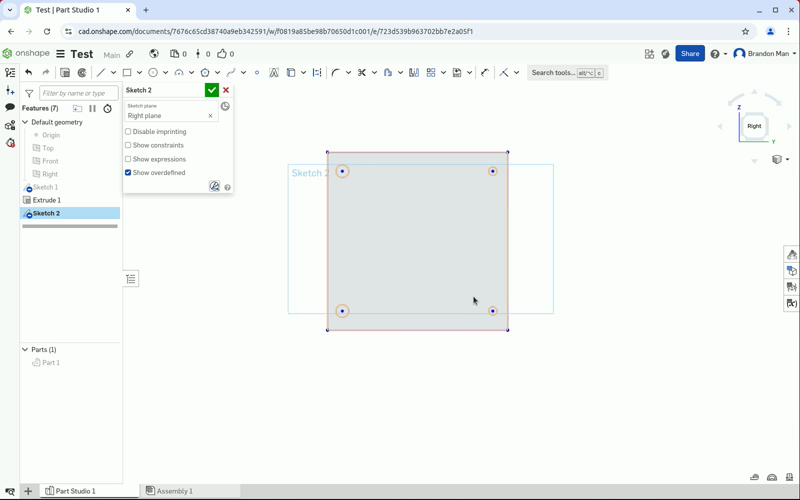
scroll(6)
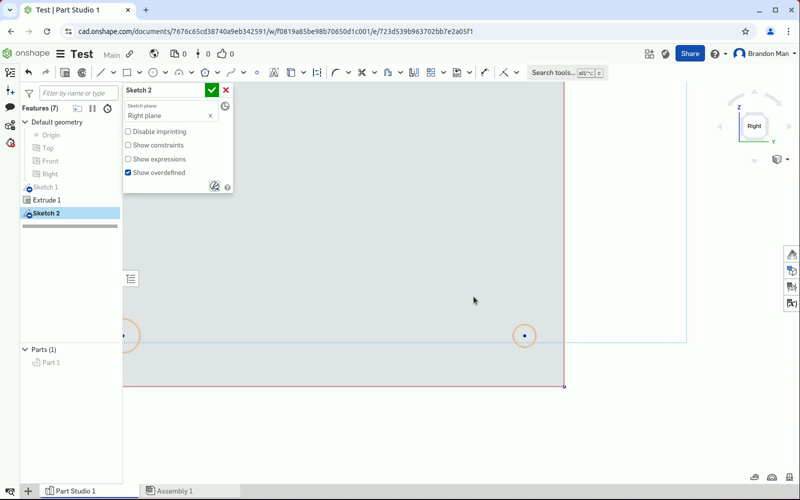
click(473, 296)
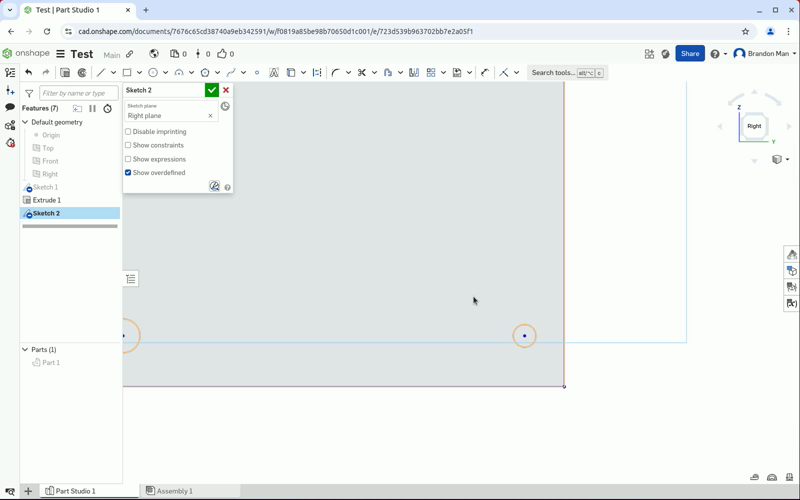
scroll(-6)
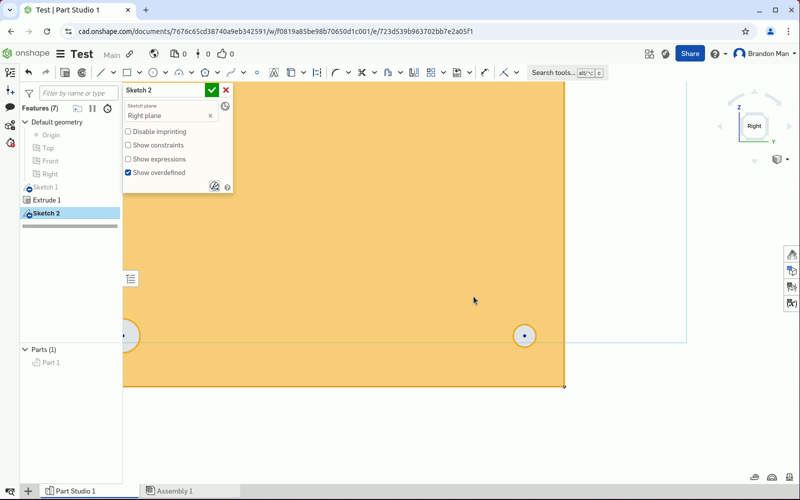
scroll(-6)
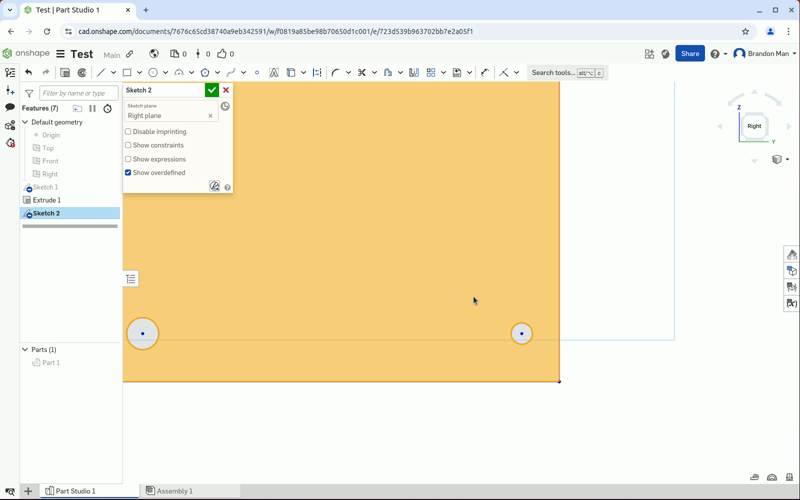
scroll(-6)
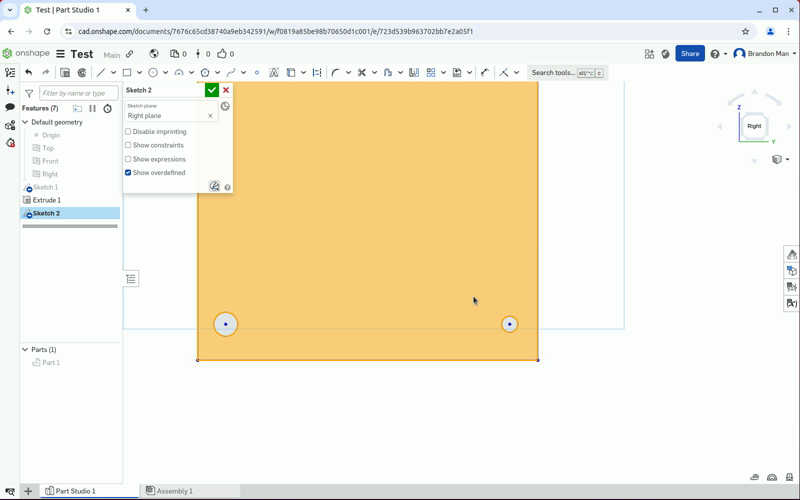
scroll(-6)
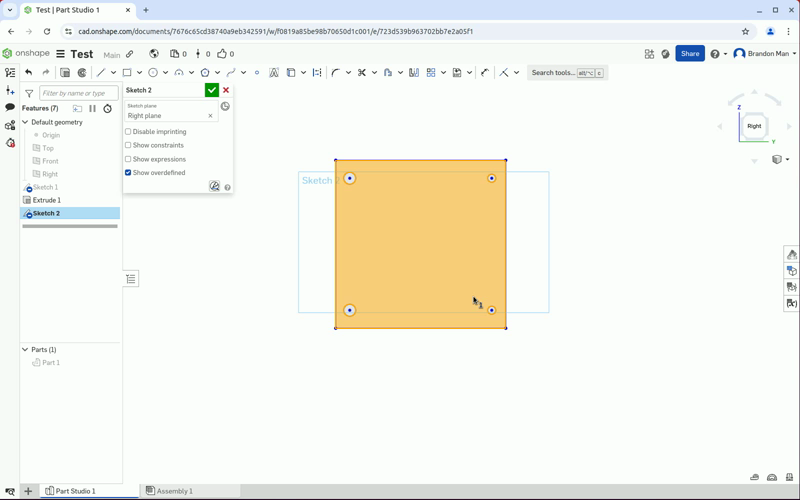
scroll(-6)
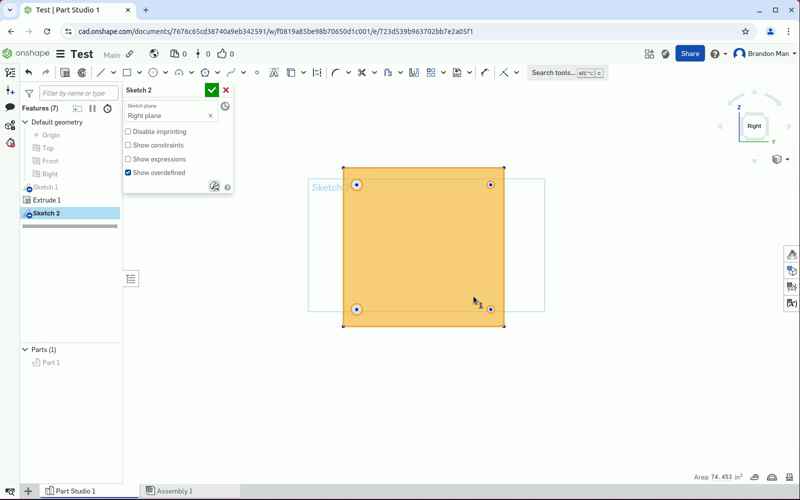
scroll(-6)
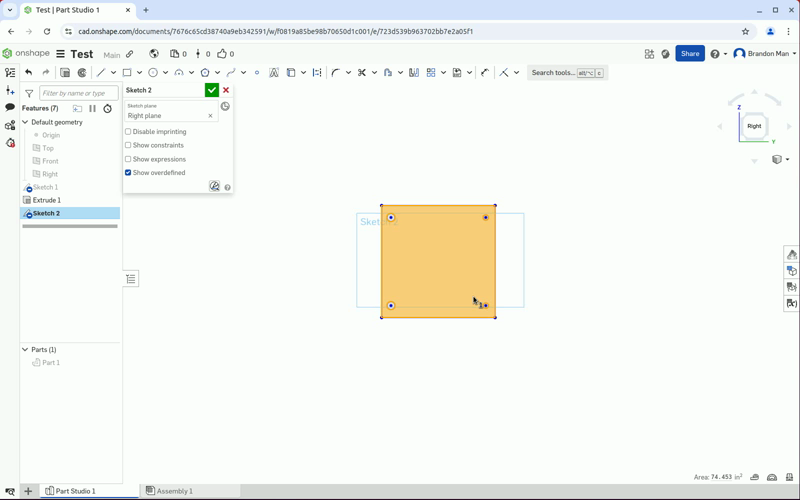
scroll(-6)
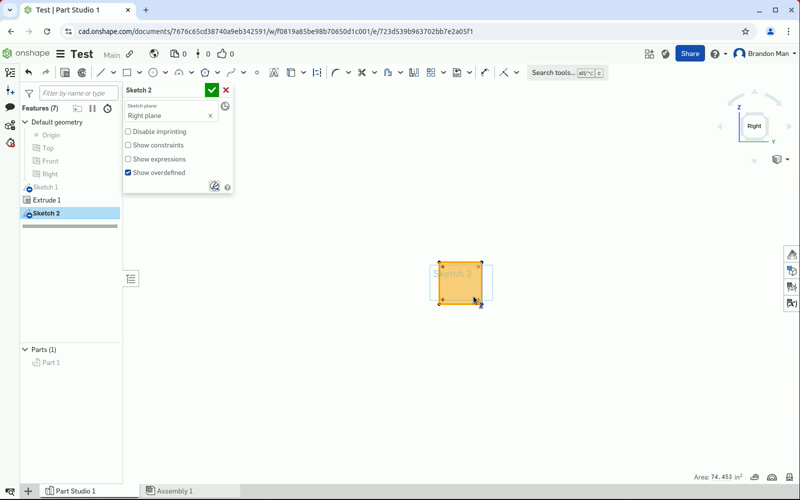
mouse_move(73, 352)
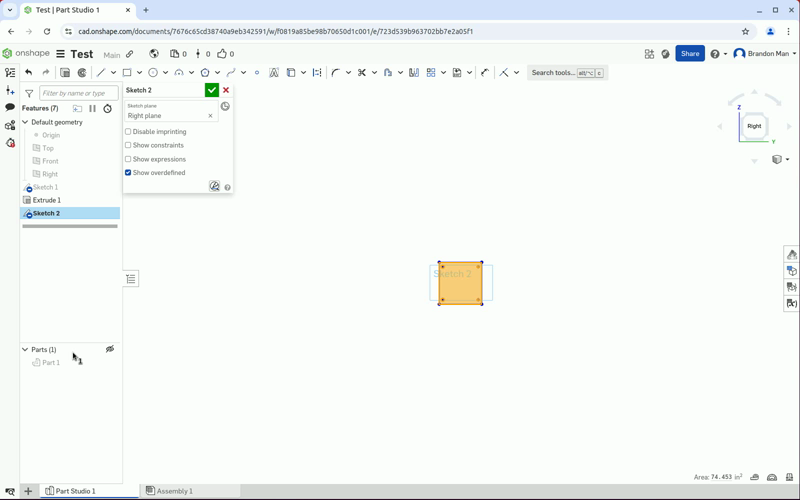
key(shift+y)
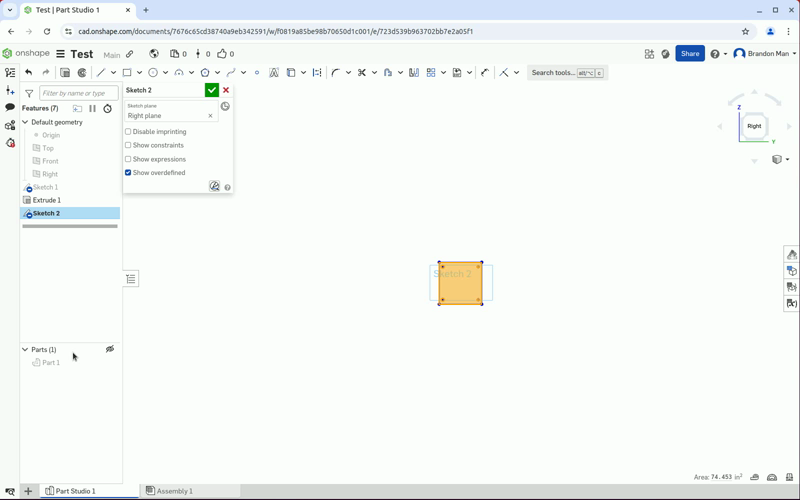
key(shift+e)
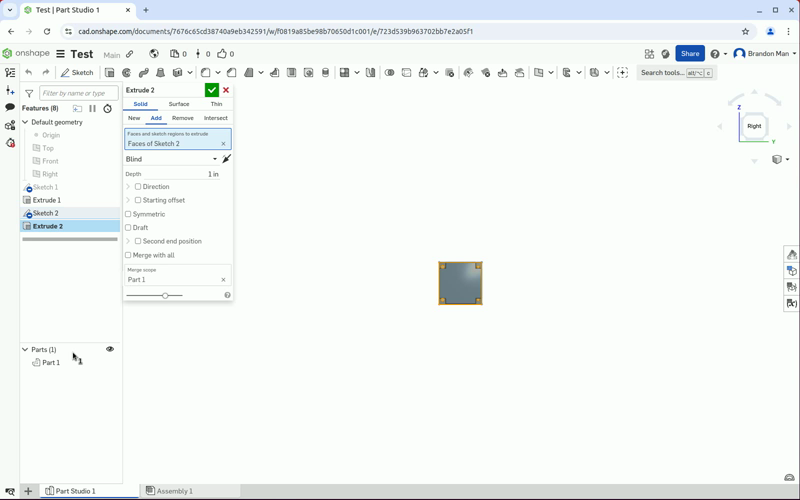
mouse_move(143, 106)
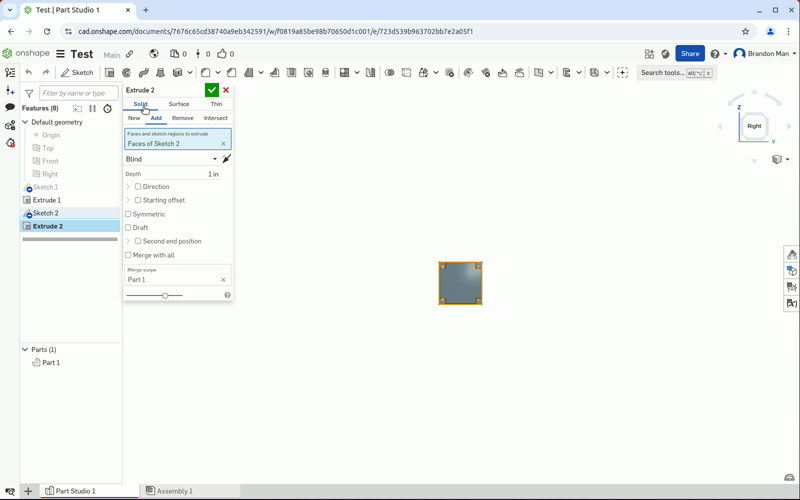
click(143, 106)
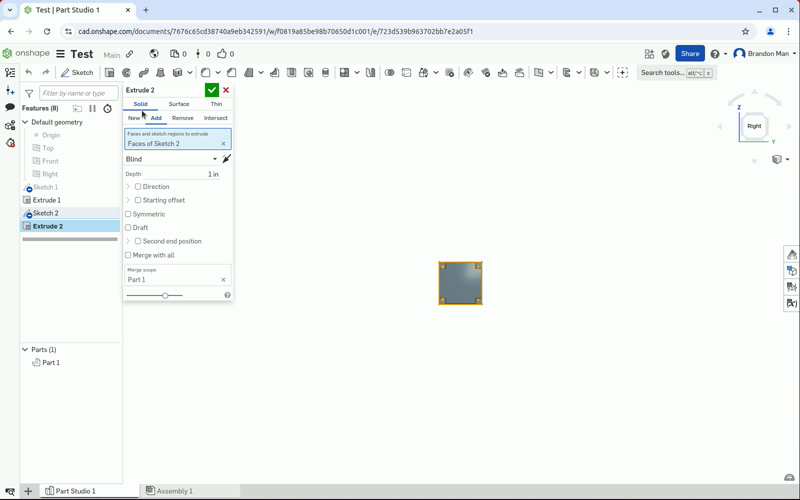
mouse_move(137, 120)
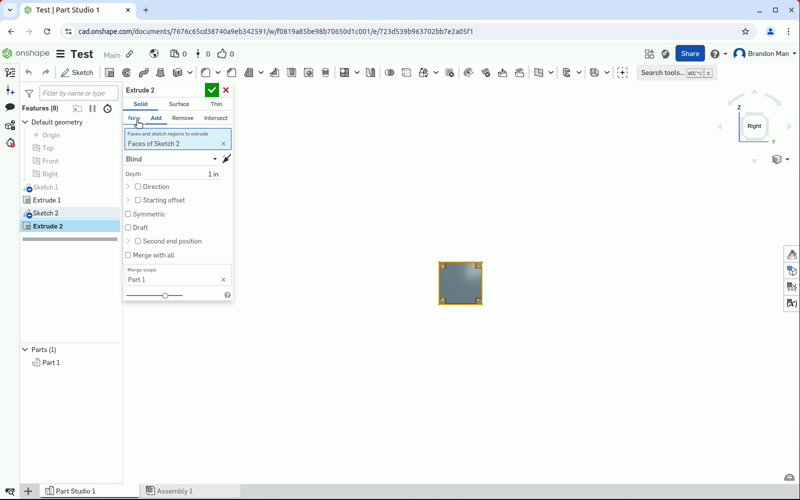
click(137, 120)
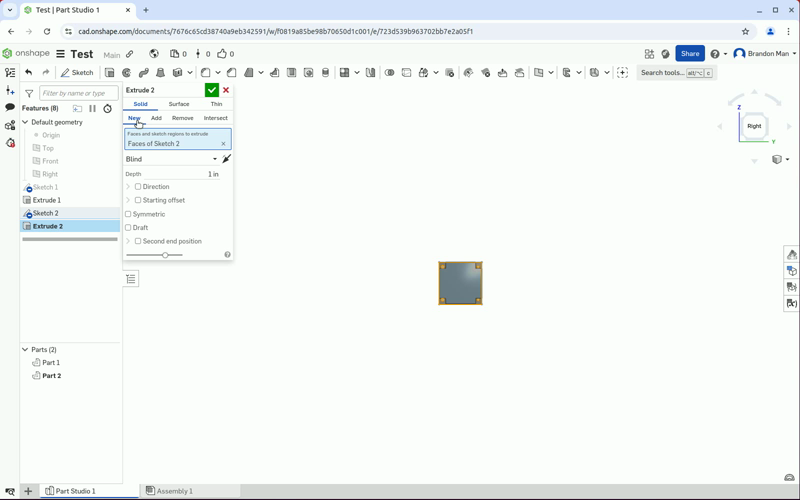
key(tab, 4)
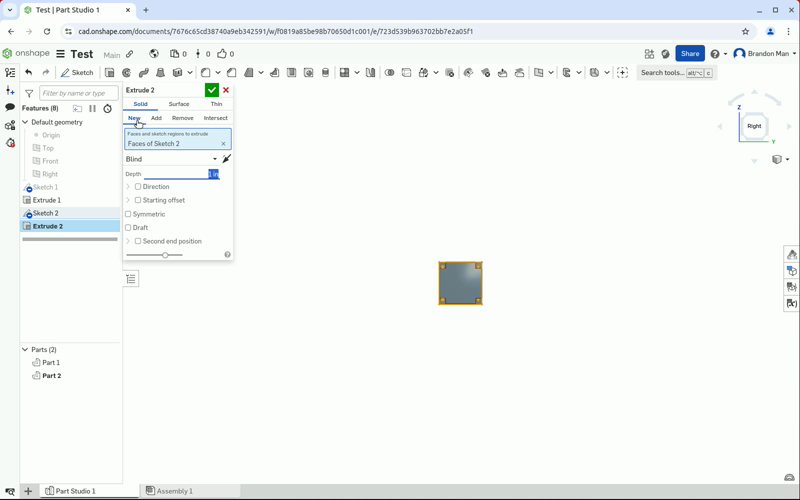
text(-0.722)
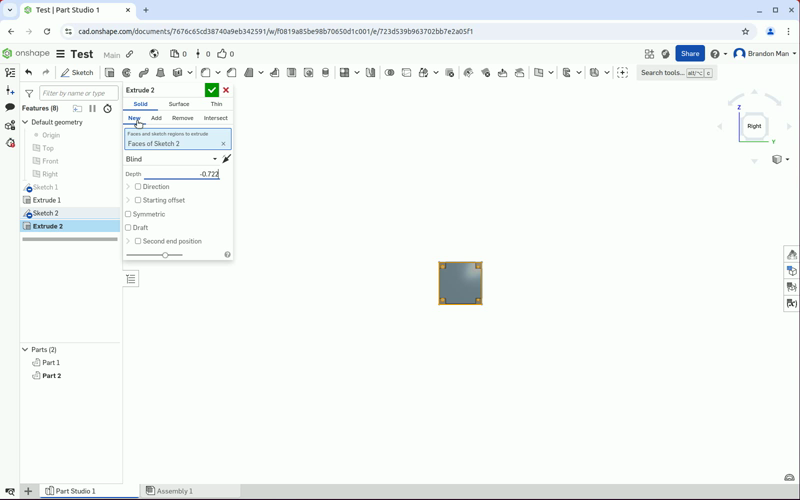
key(enter)
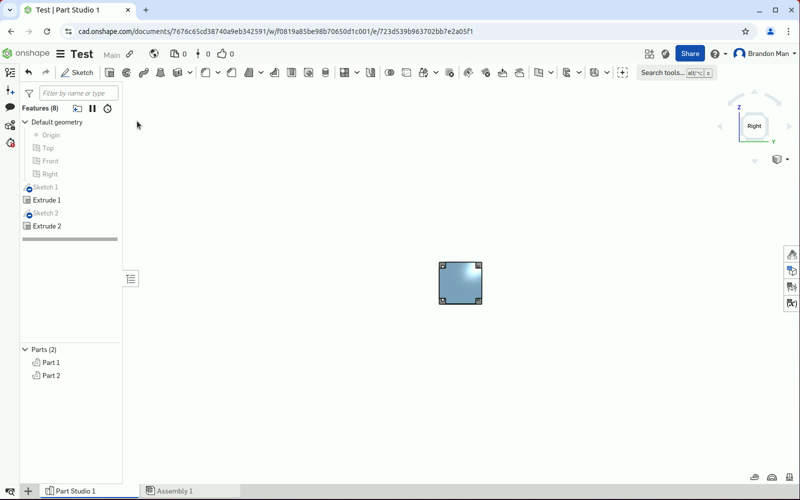
key(shift+h)
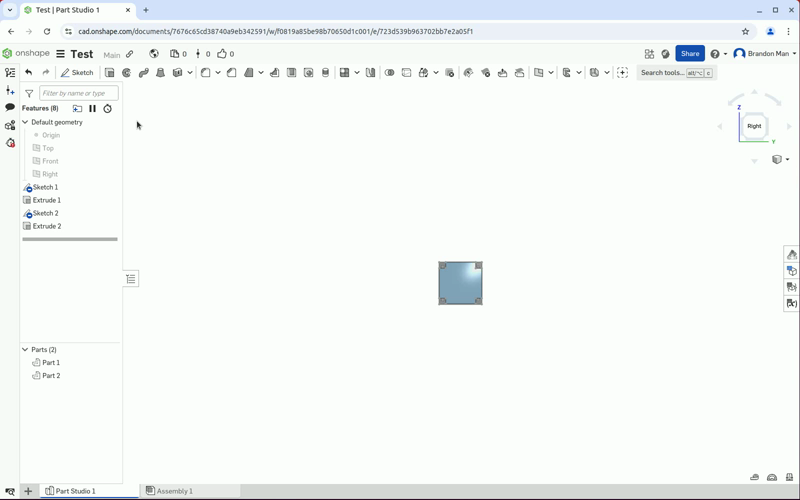
key(shift+h)
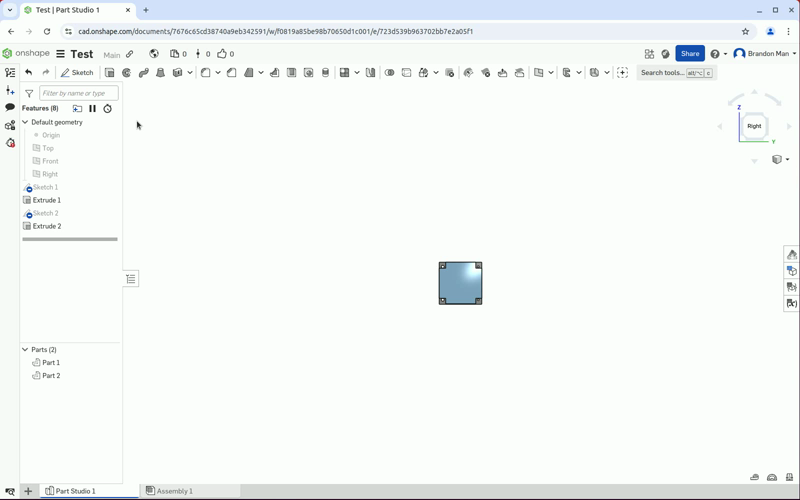
mouse_move(73, 189)
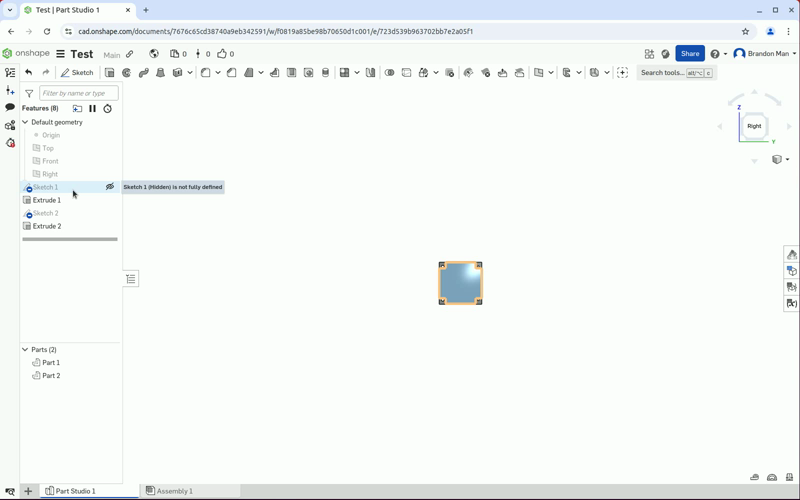
click(73, 189)
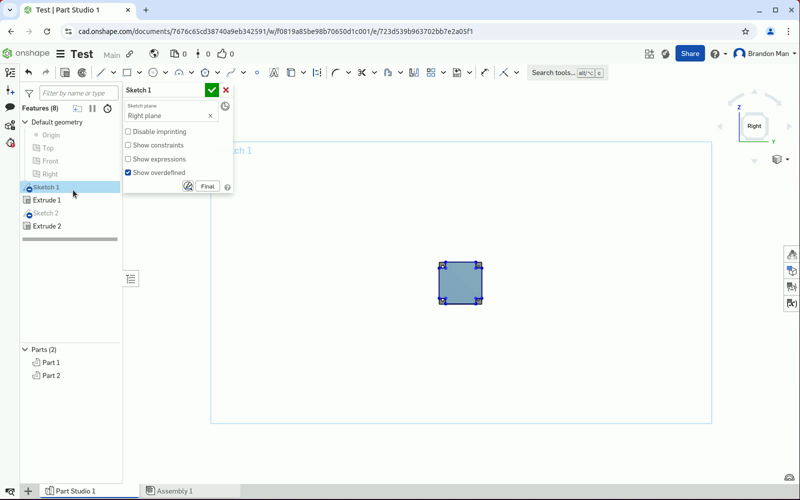
mouse_move(229, 92)
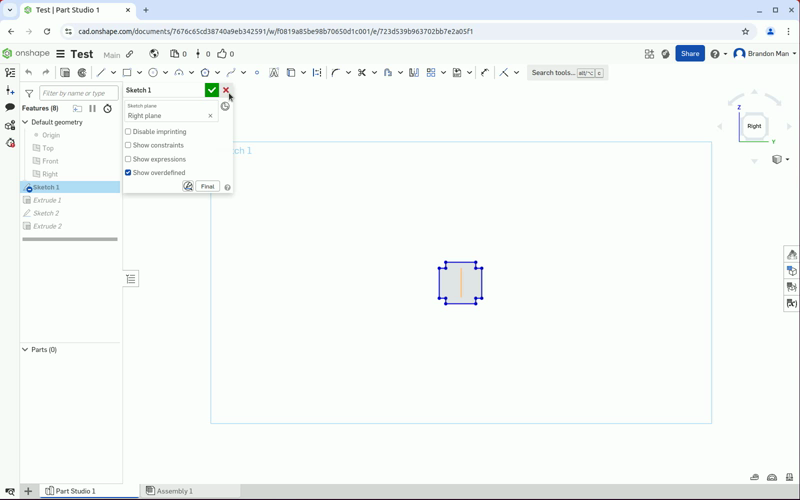
click(229, 92)
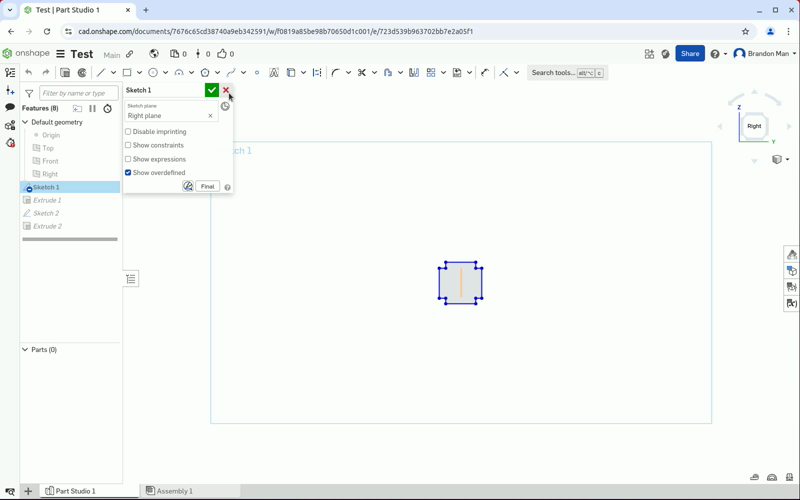
key(shift+s)
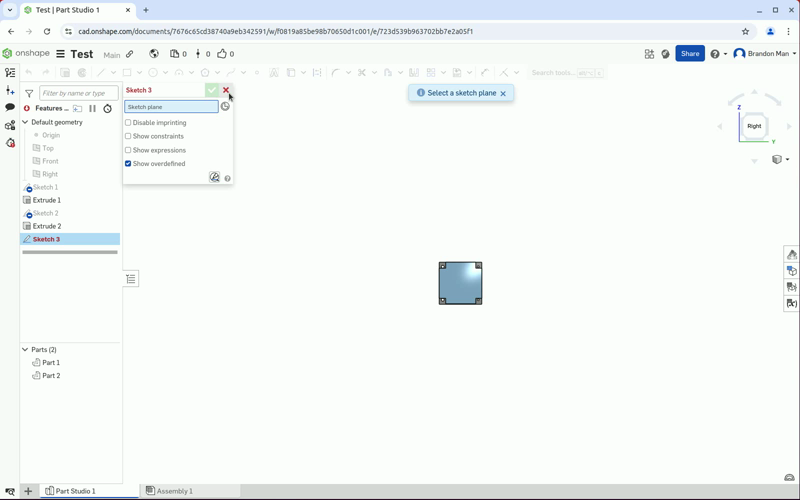
mouse_move(73, 176)
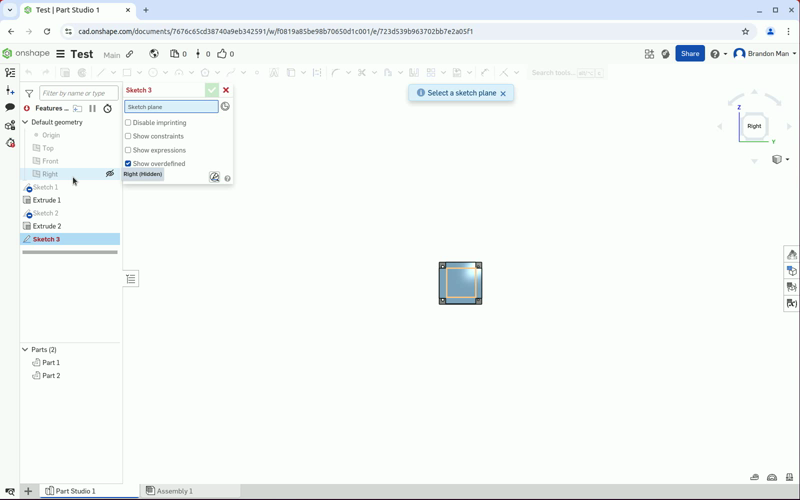
click(73, 176)
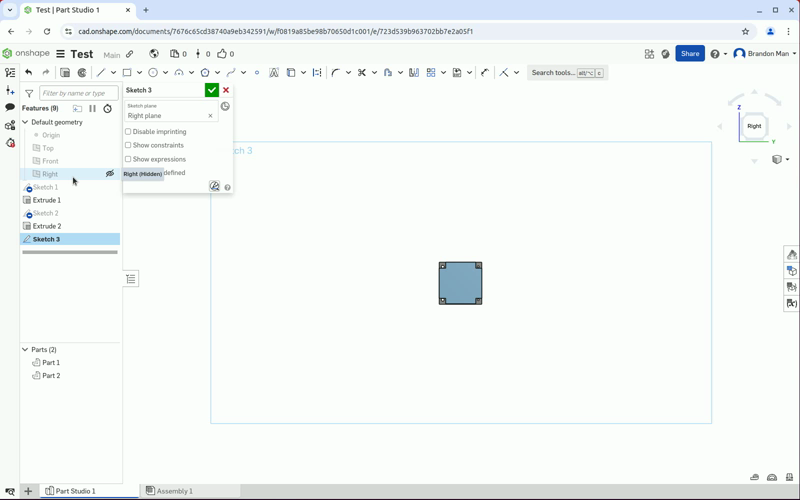
mouse_move(73, 352)
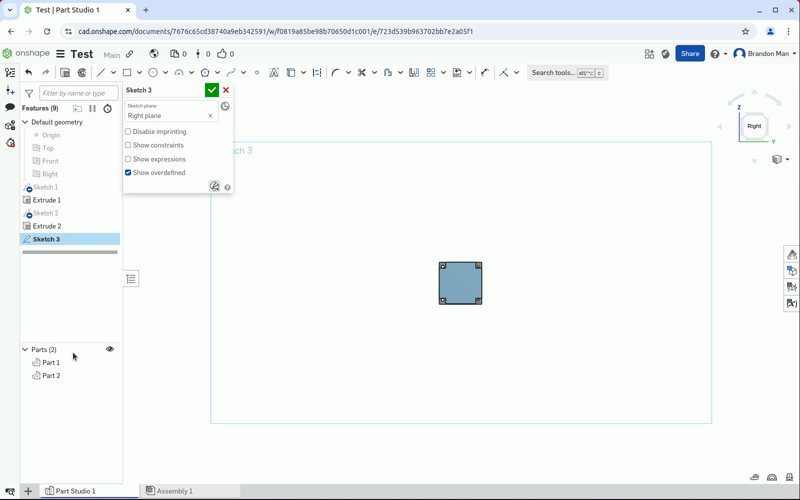
key(y)
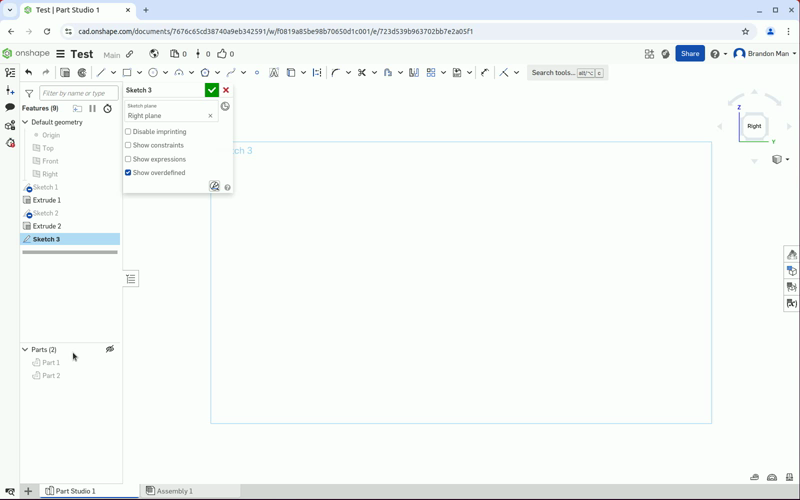
key(c)
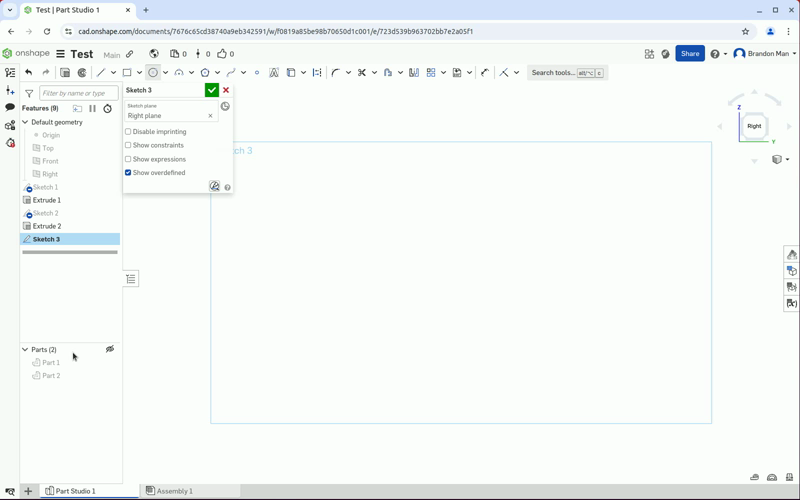
key_down(shift)
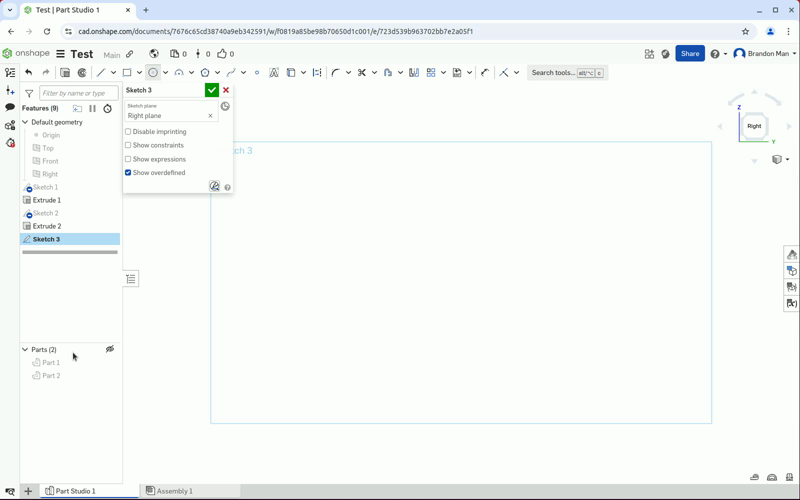
mouse_move(461, 282)
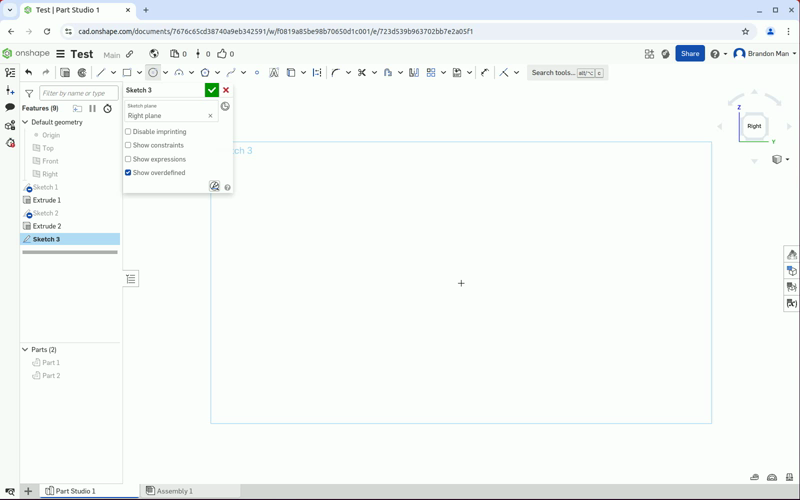
click(461, 282)
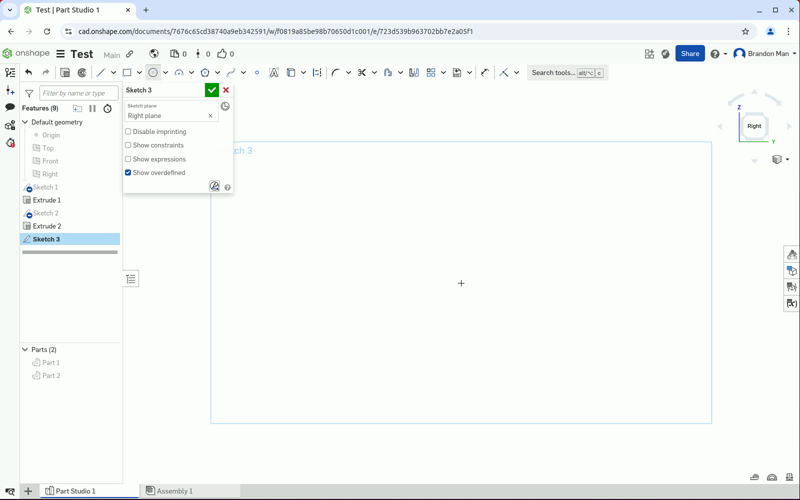
key_up(shift)
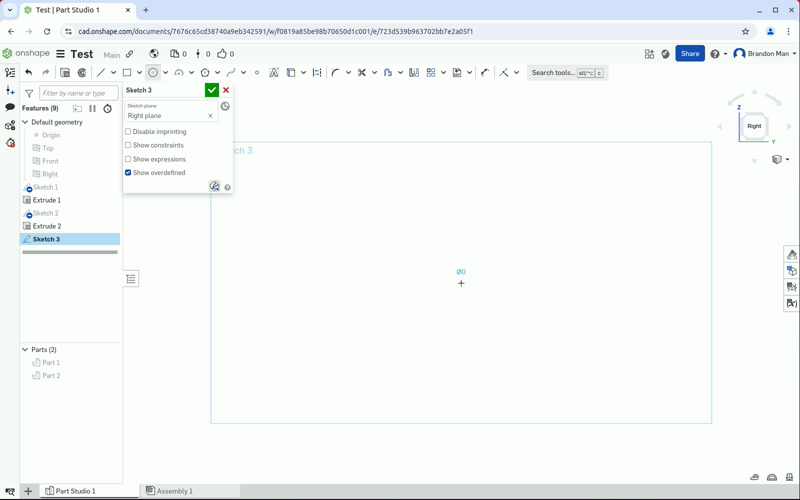
mouse_move(465, 282)
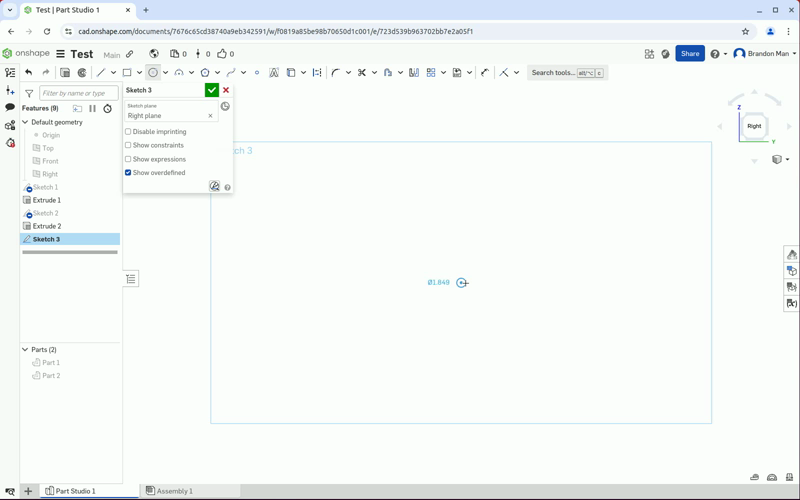
click(465, 282)
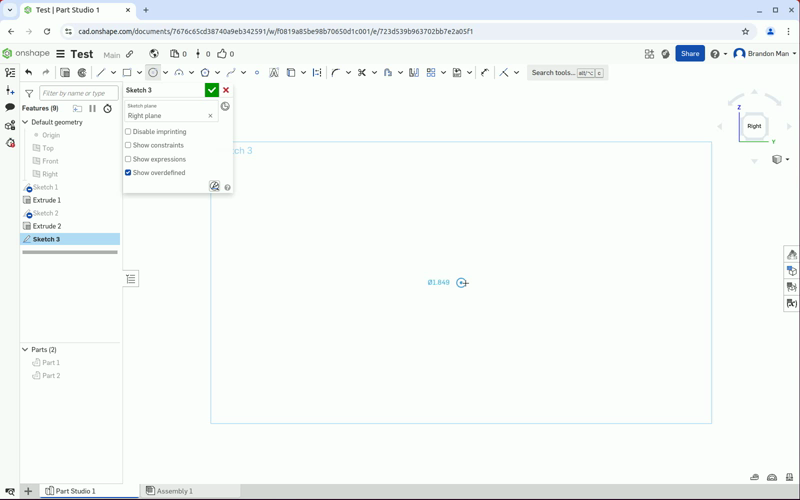
key(esc)
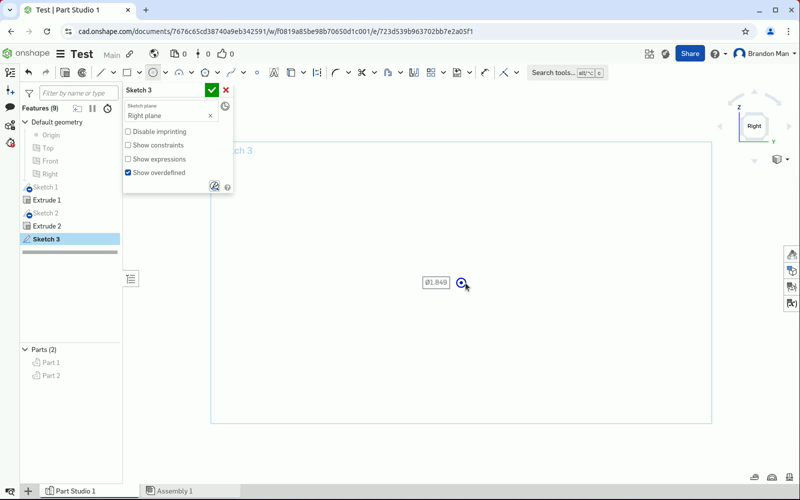
mouse_move(460, 285)
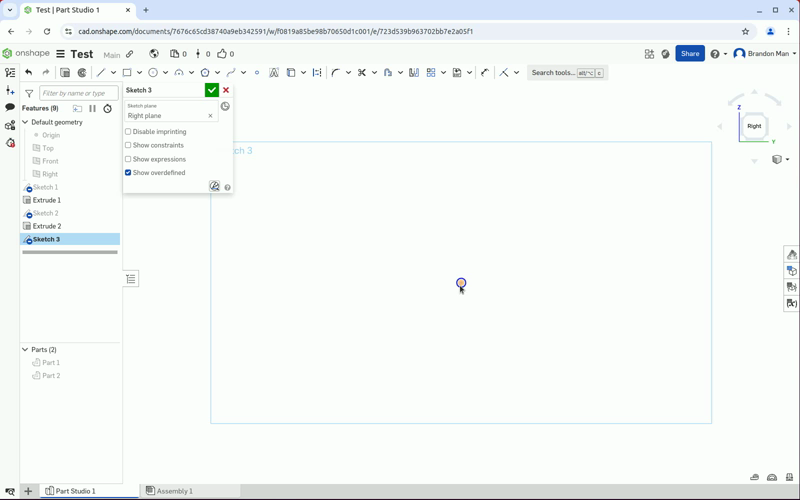
scroll(6)
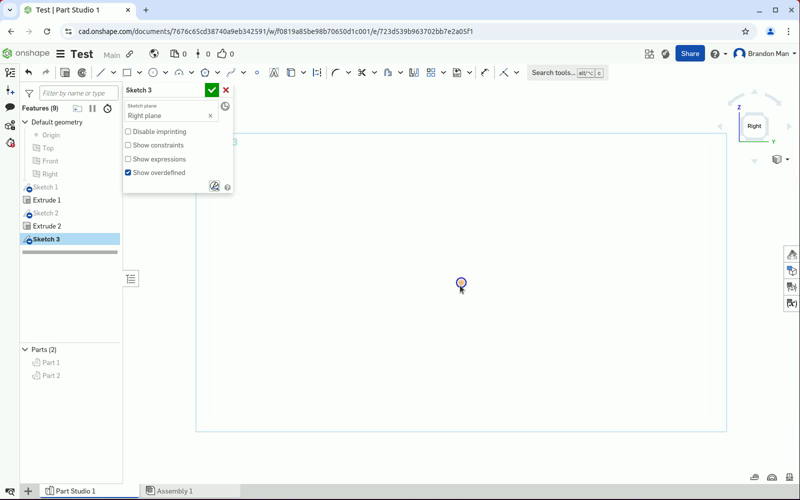
scroll(6)
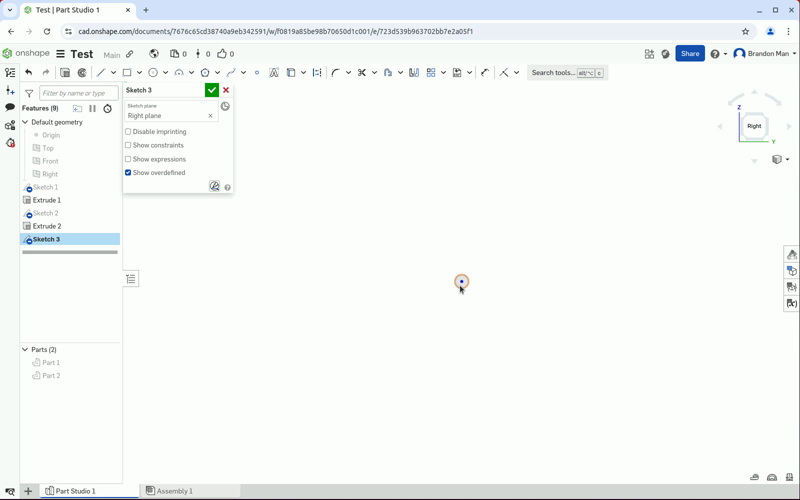
scroll(6)
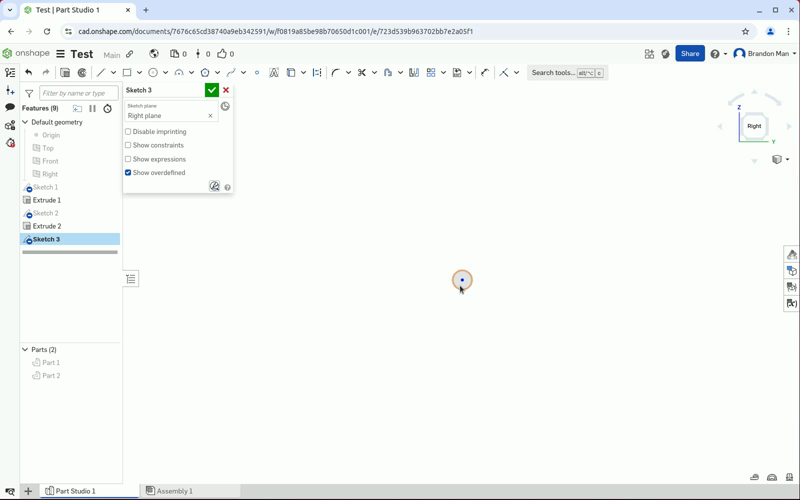
scroll(6)
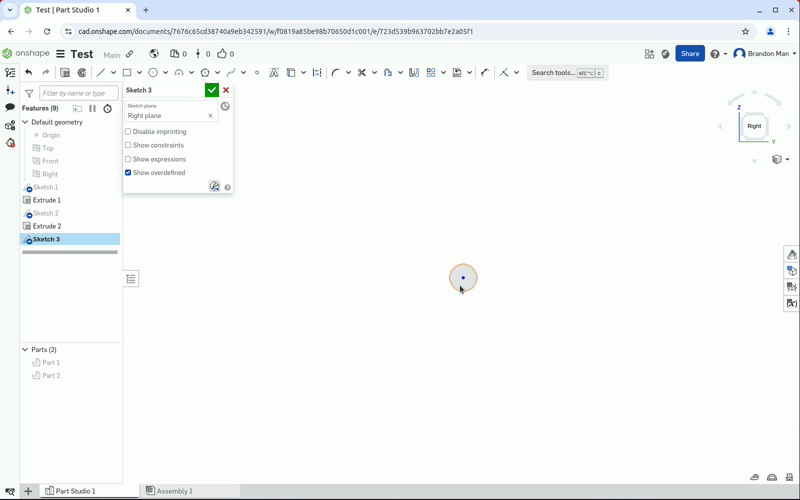
scroll(6)
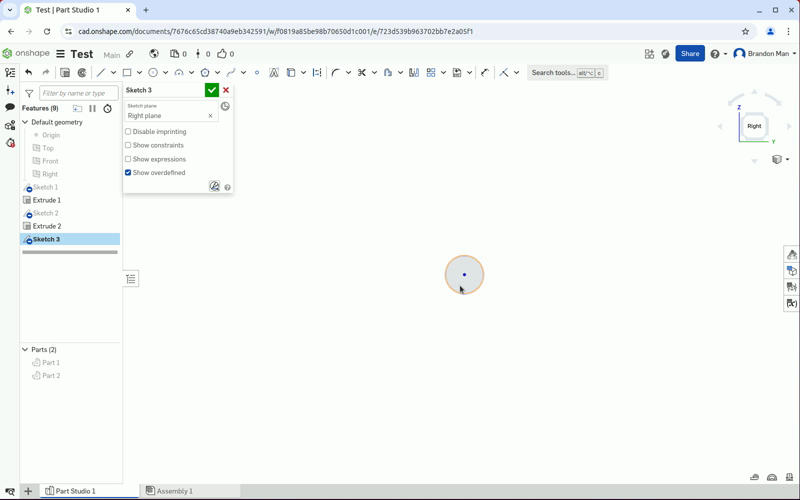
scroll(6)
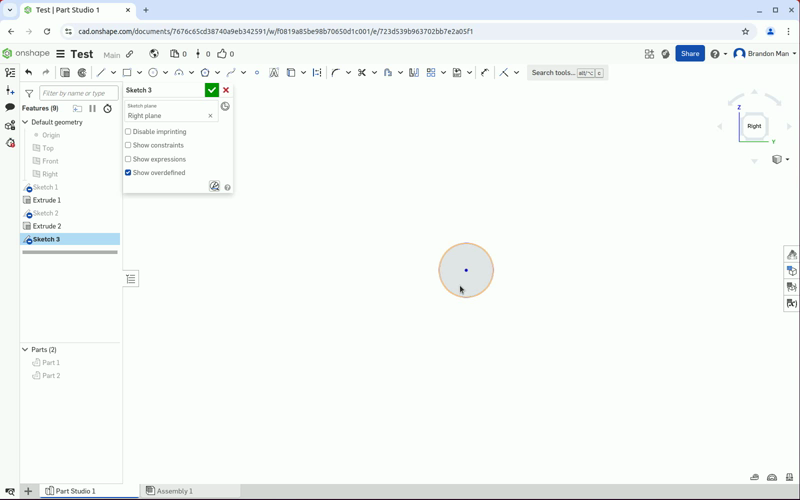
scroll(6)
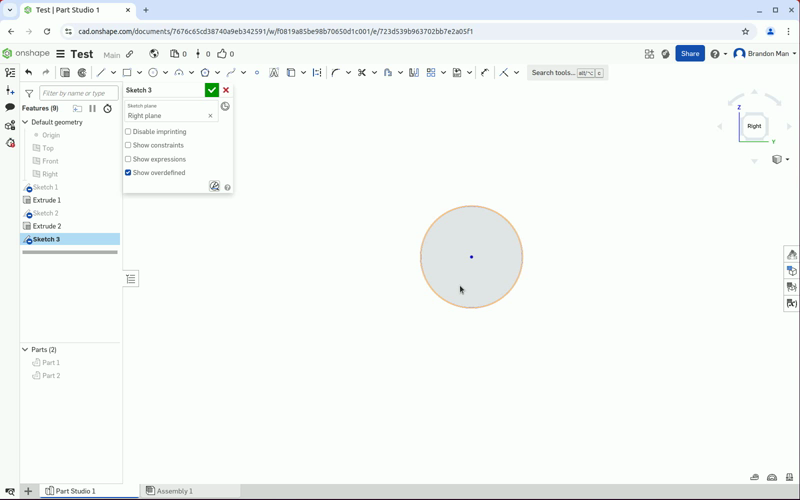
click(460, 285)
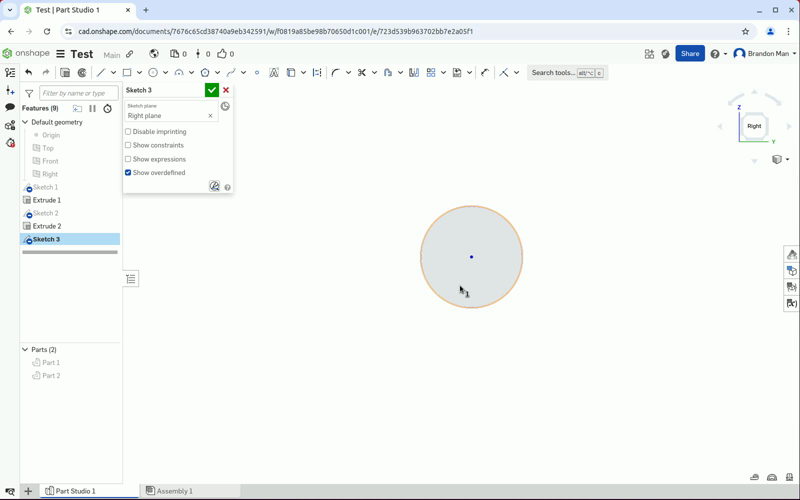
scroll(-6)
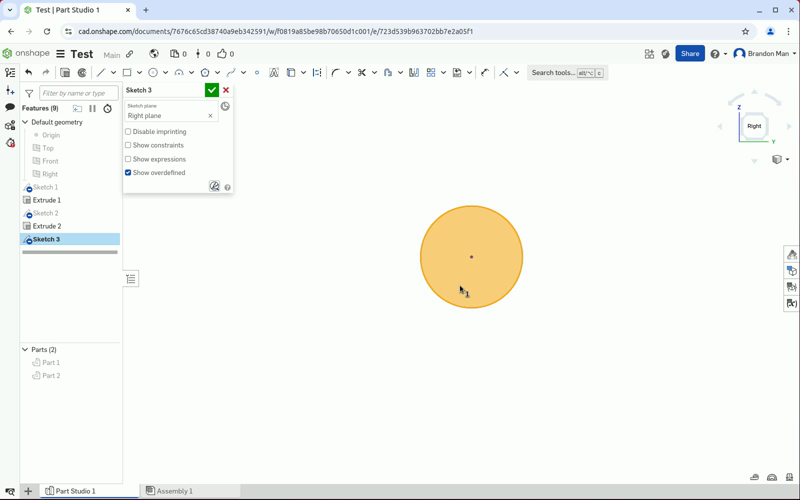
scroll(-6)
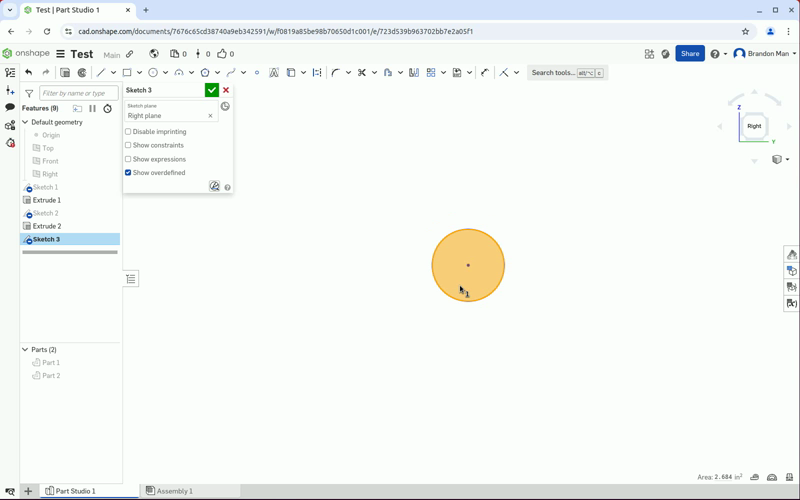
scroll(-6)
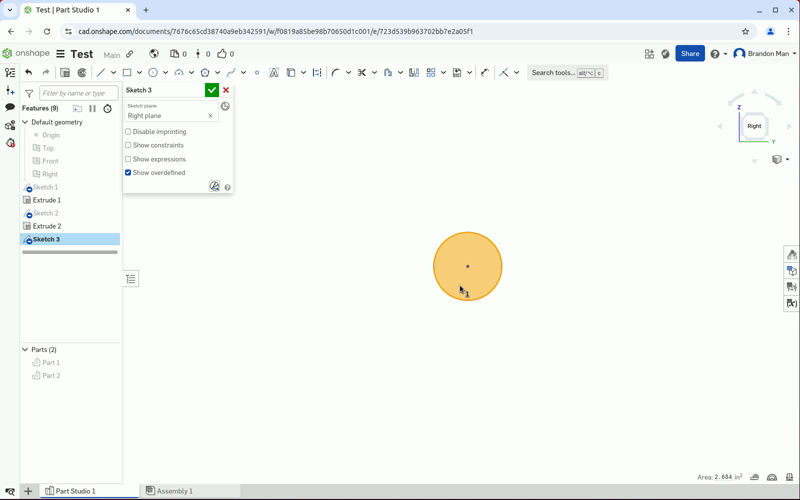
scroll(-6)
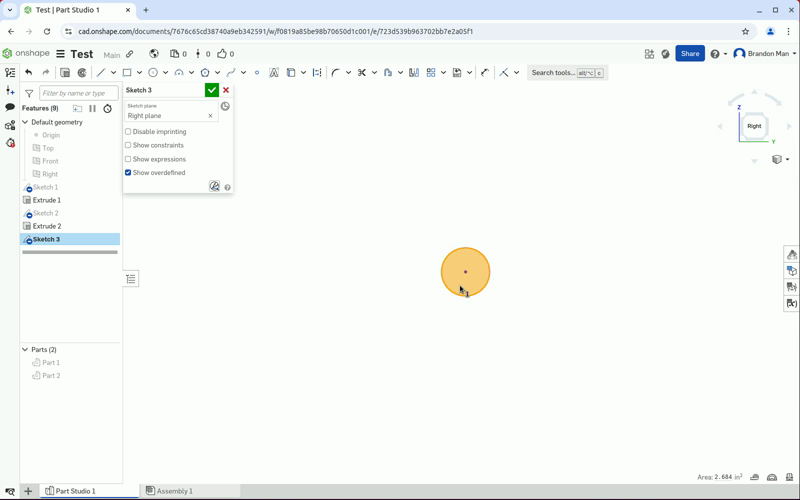
scroll(-6)
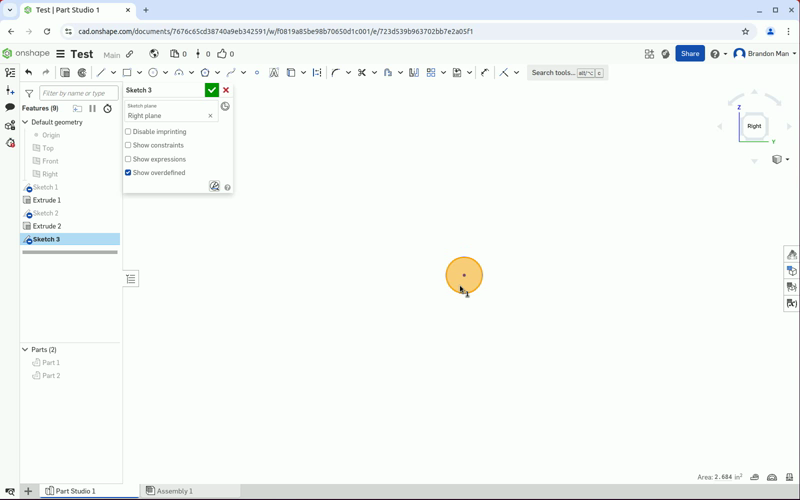
scroll(-6)
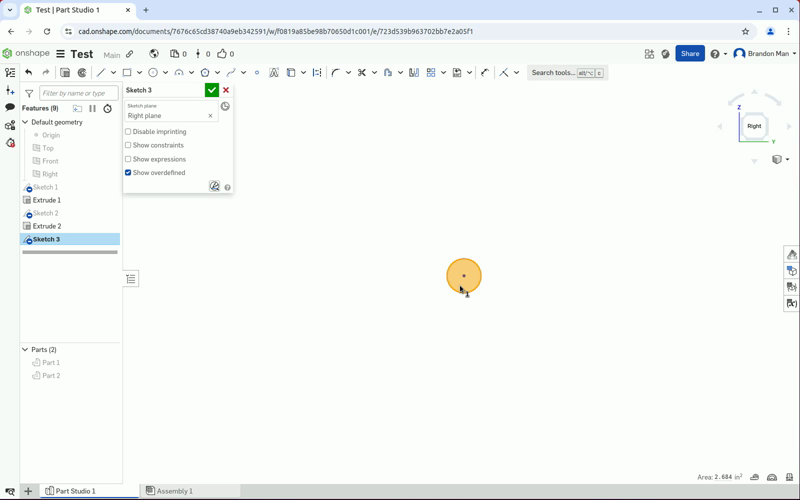
scroll(-6)
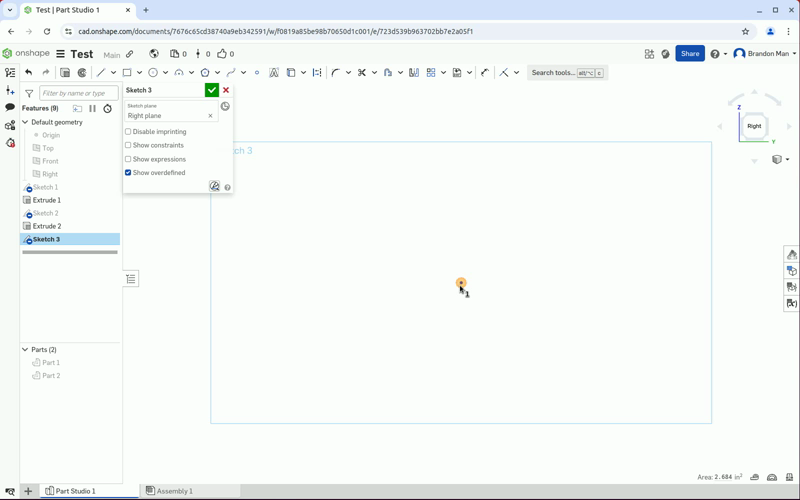
mouse_move(73, 352)
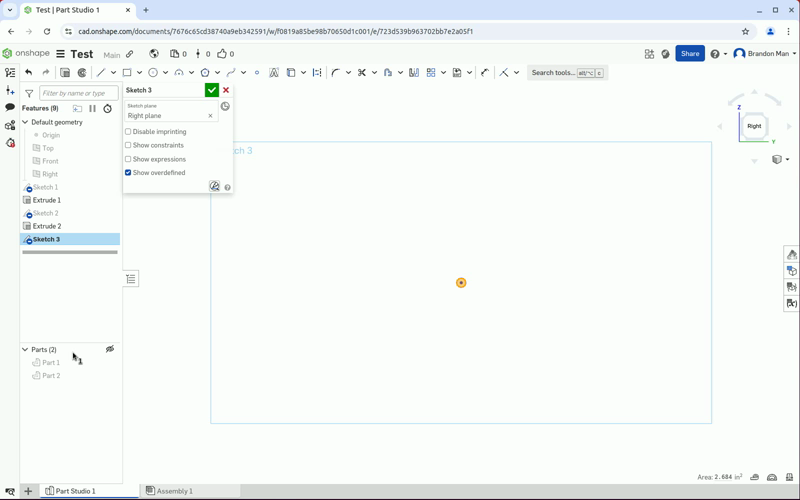
key(shift+y)
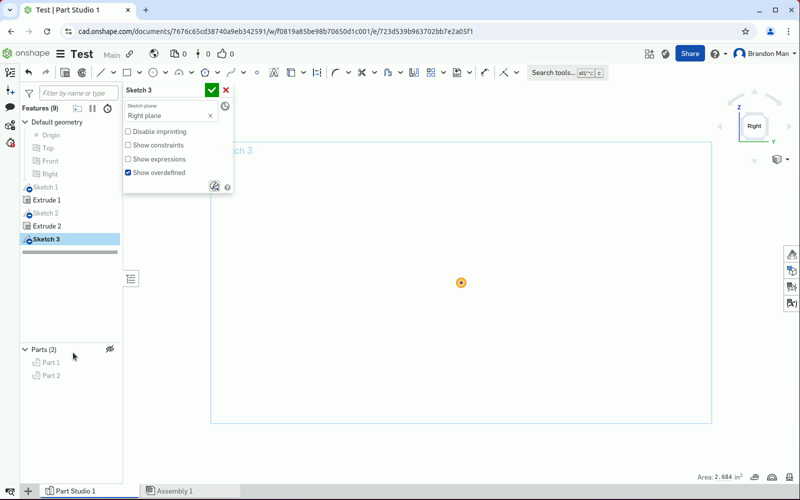
key(shift+e)
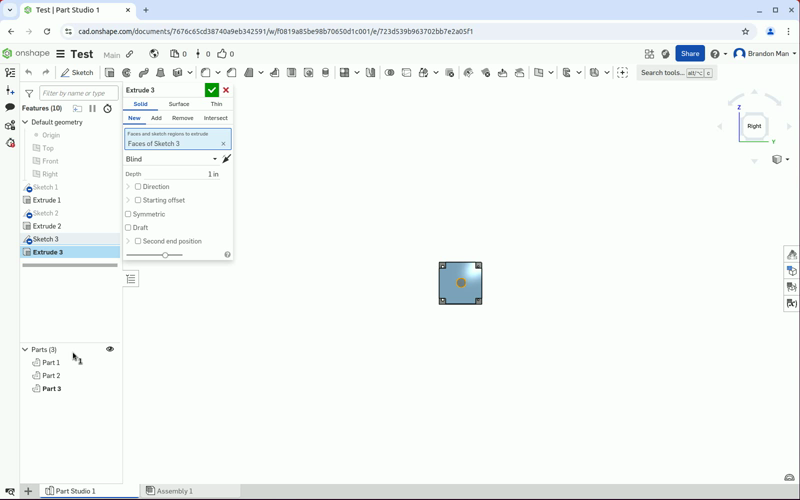
mouse_move(143, 106)
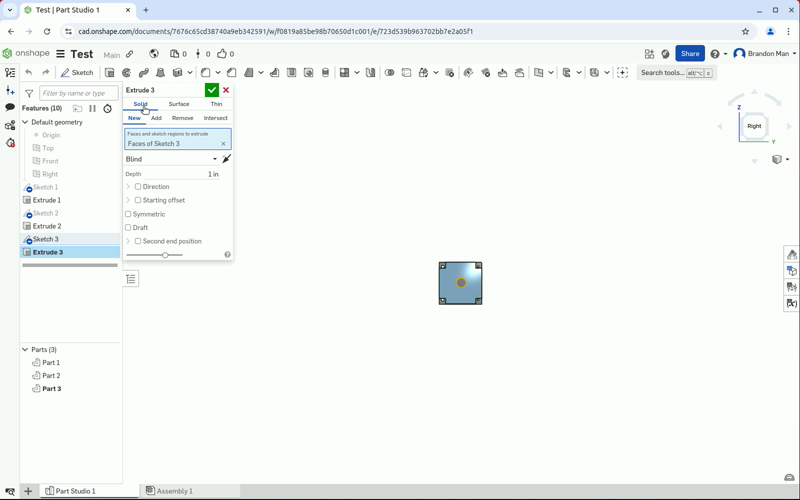
click(143, 106)
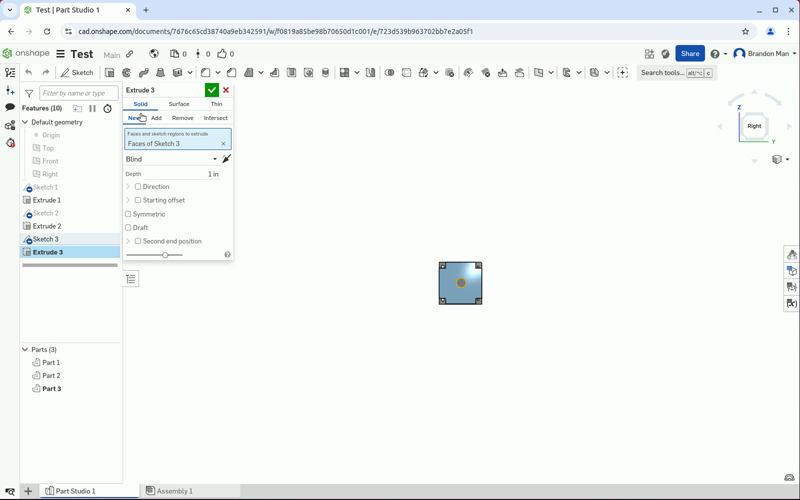
mouse_move(137, 120)
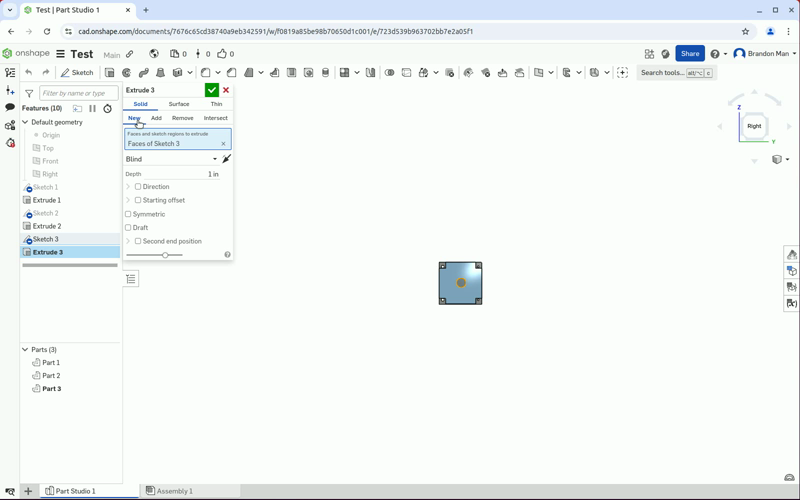
click(137, 120)
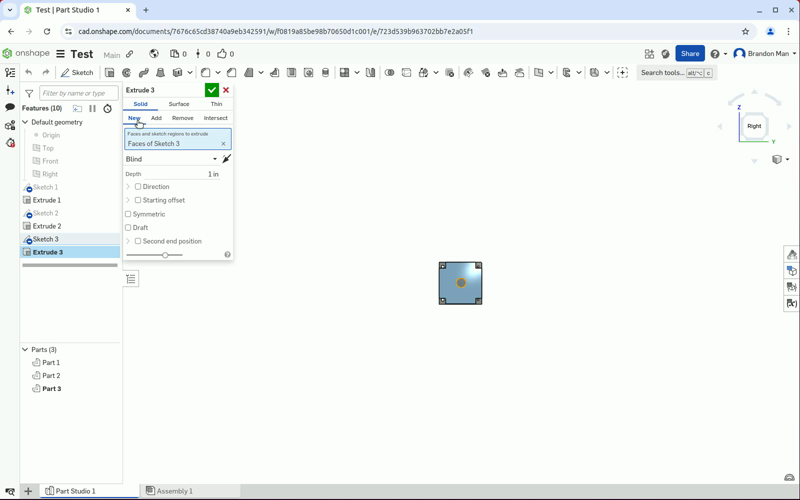
key(tab, 4)
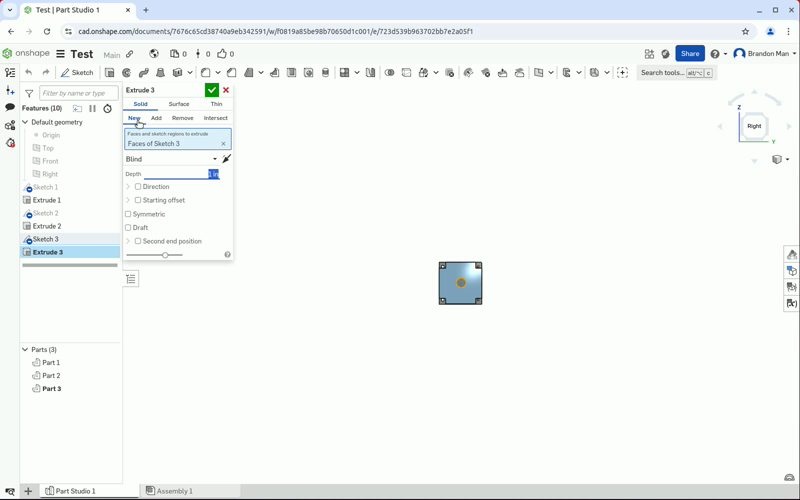
text(-3.611)
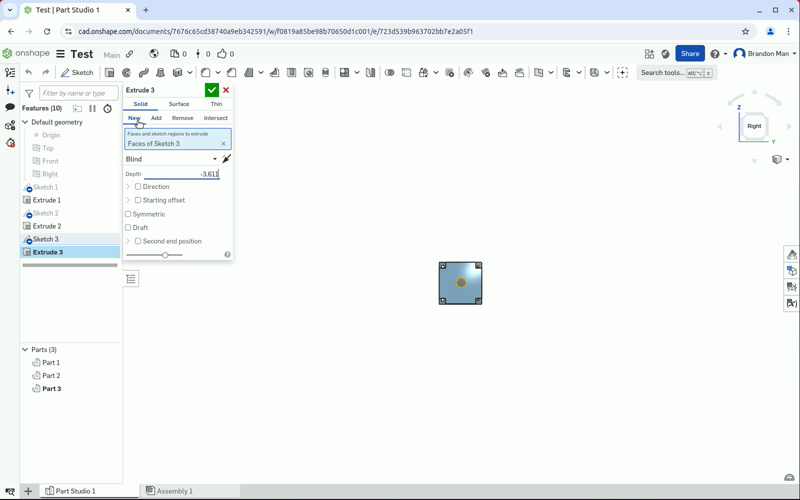
key(enter)
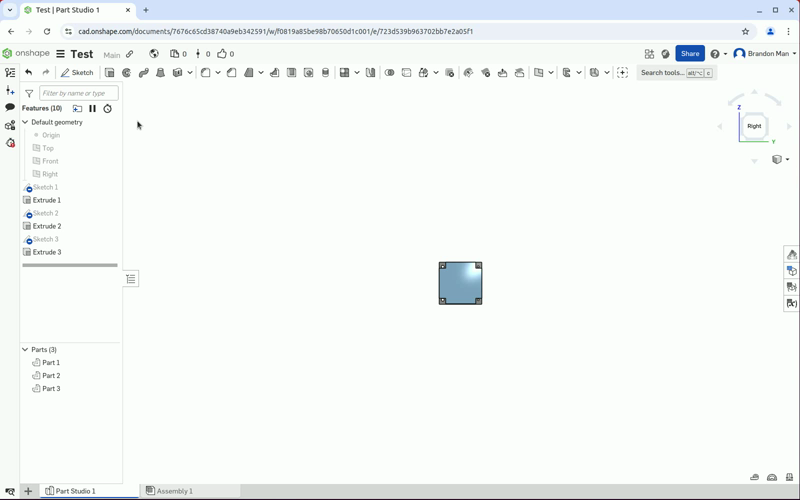
key(shift+h)
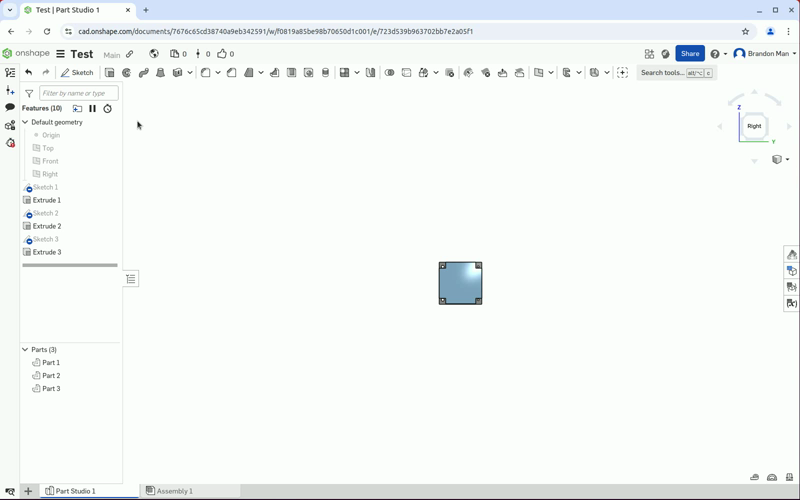
key(shift+h)
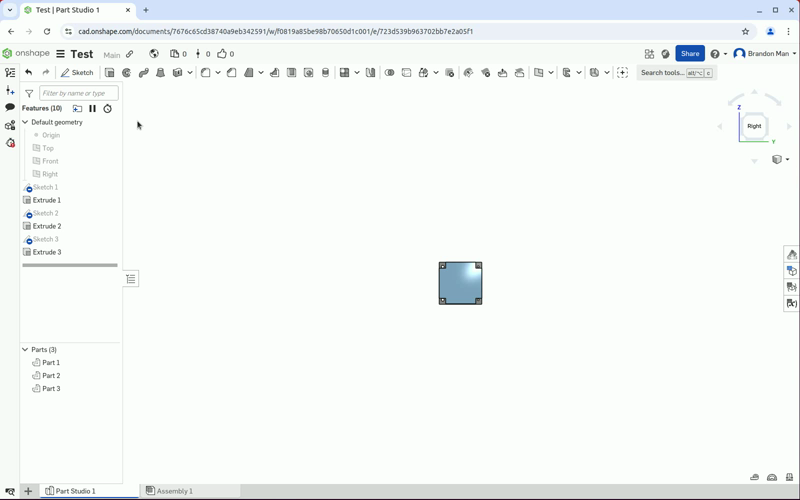
mouse_move(73, 189)
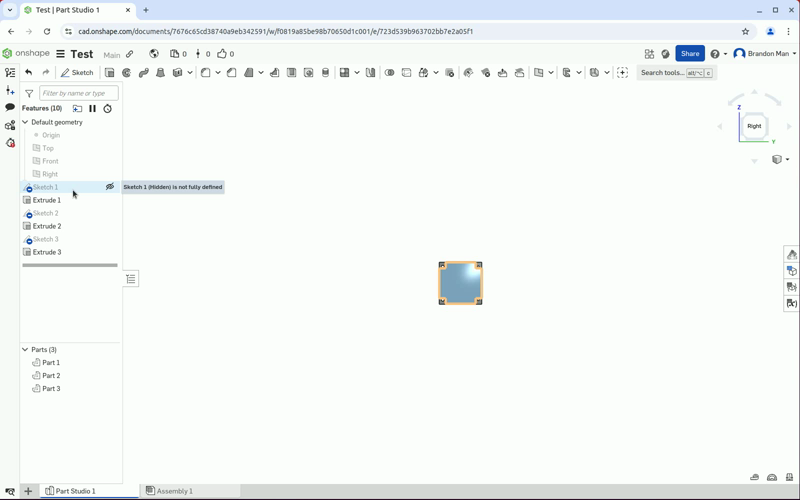
click(73, 189)
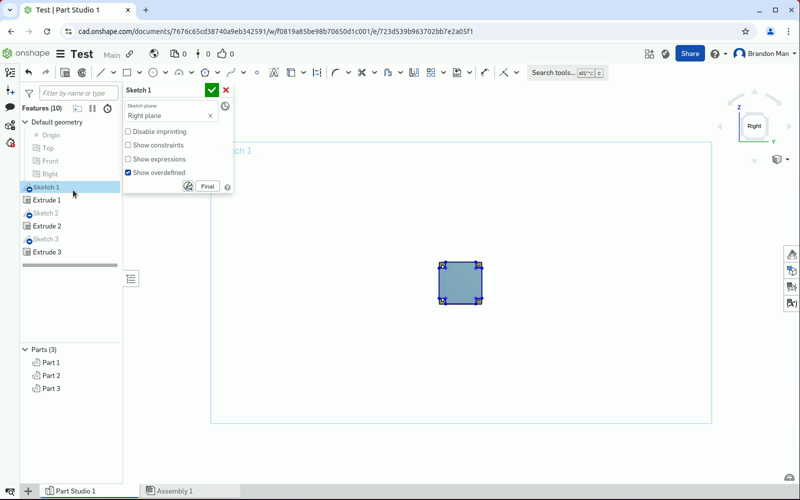
mouse_move(229, 92)
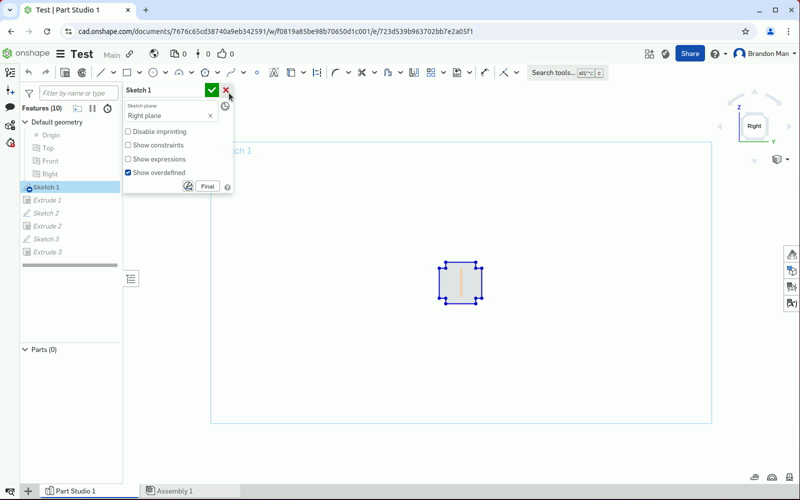
click(229, 92)
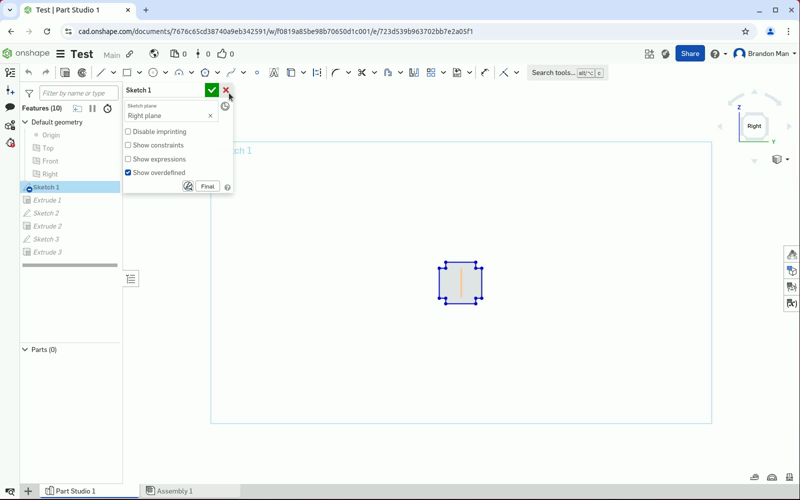
key(shift+s)
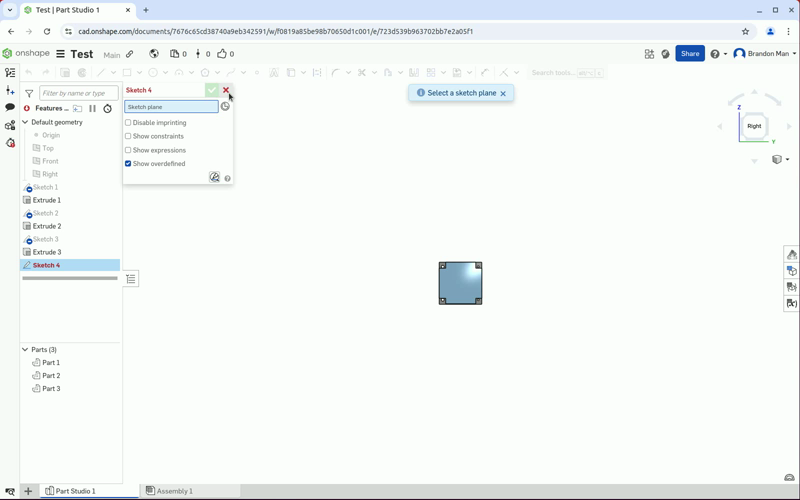
mouse_move(73, 176)
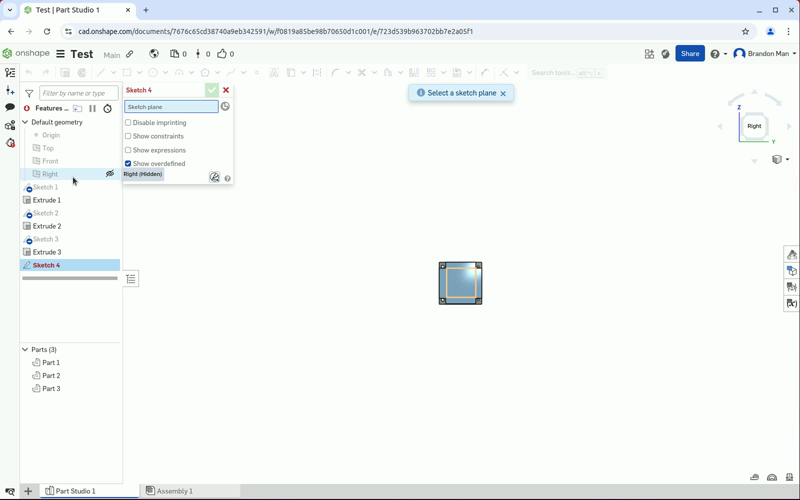
click(73, 176)
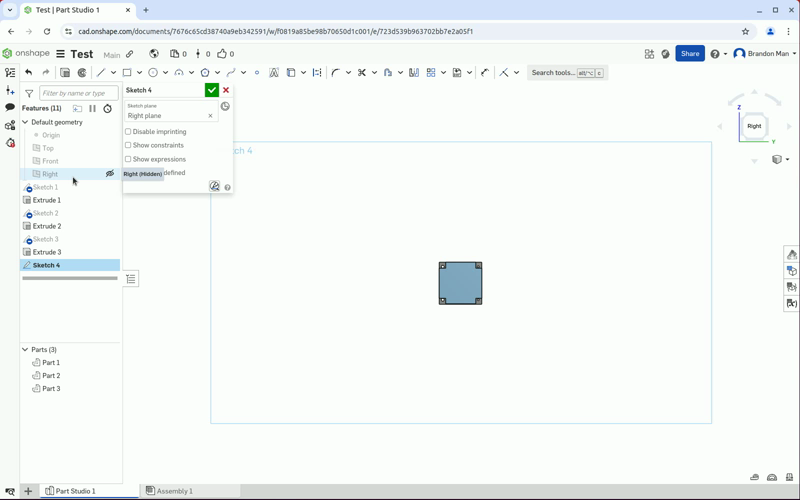
mouse_move(73, 352)
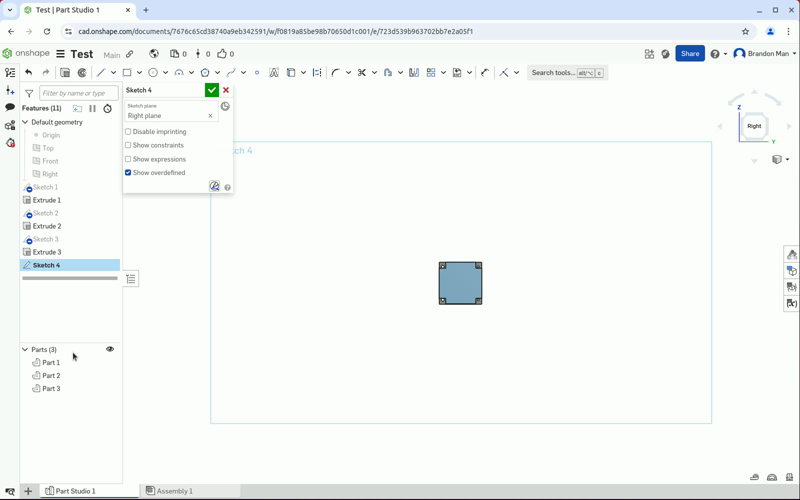
key(y)
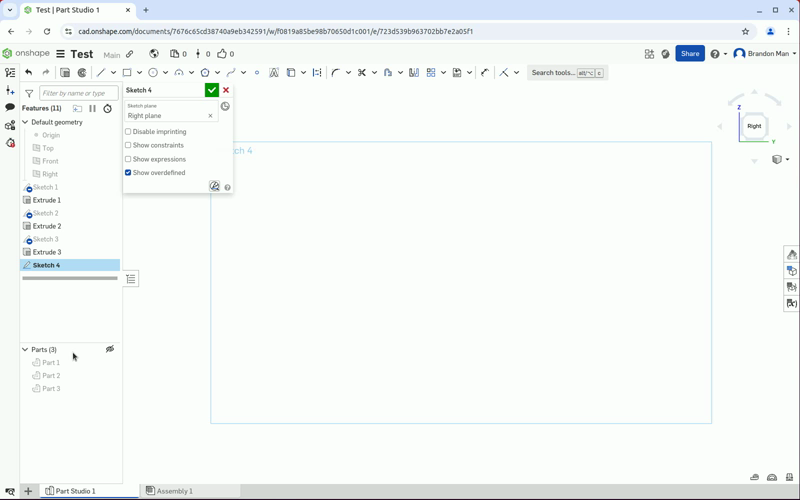
key(c)
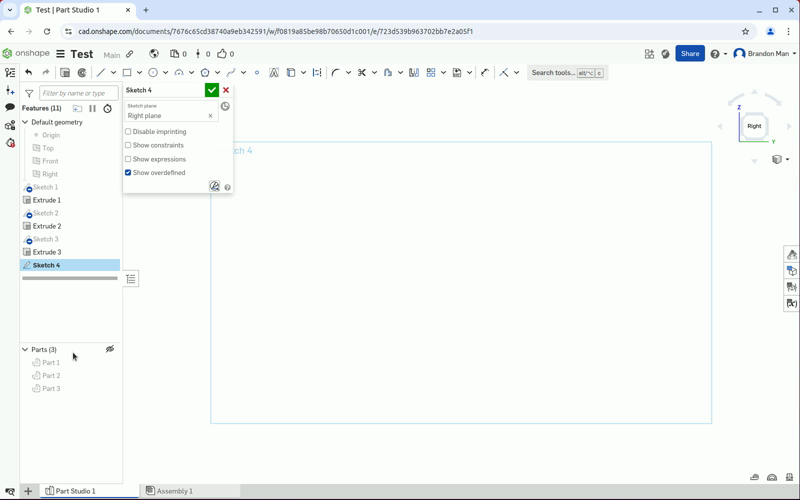
key_down(shift)
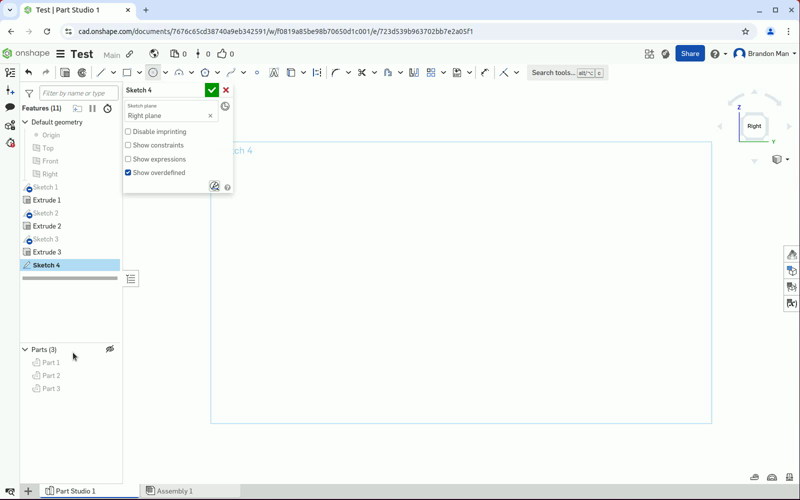
mouse_move(461, 282)
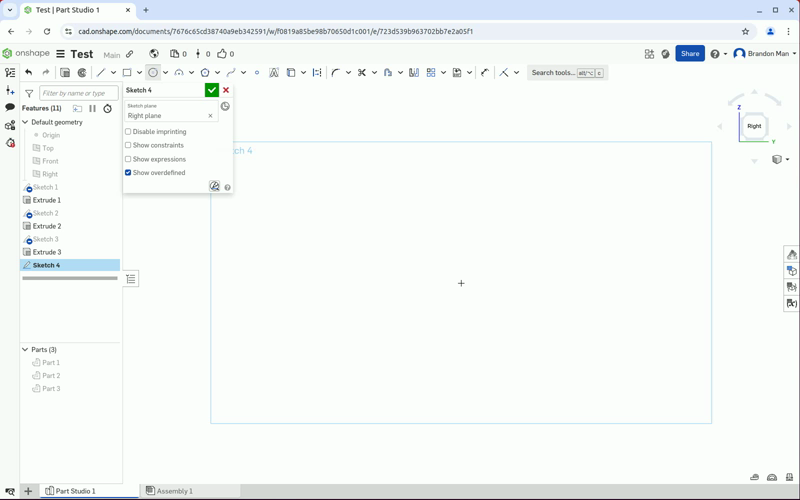
click(461, 282)
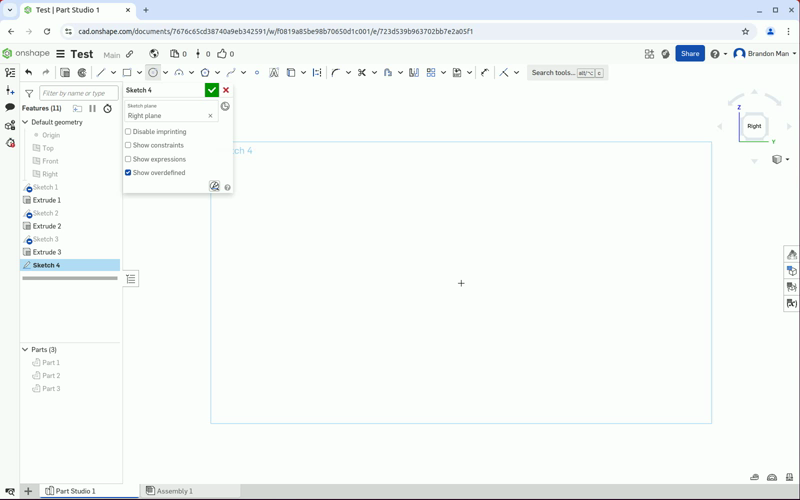
key_up(shift)
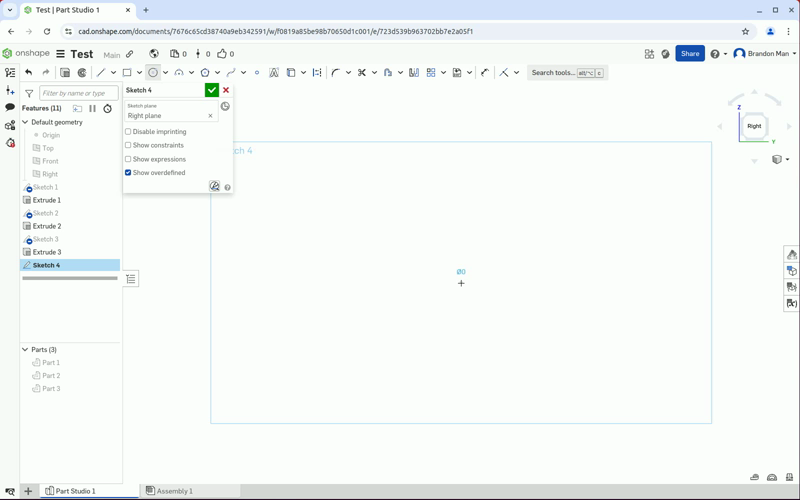
mouse_move(480, 282)
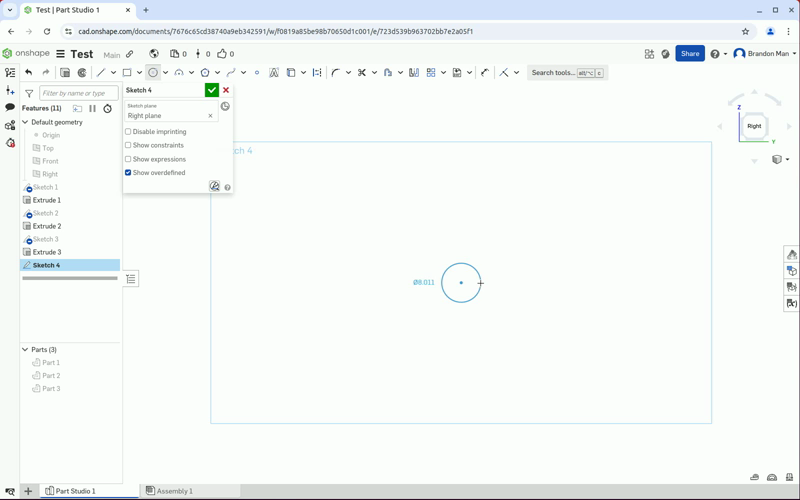
click(480, 282)
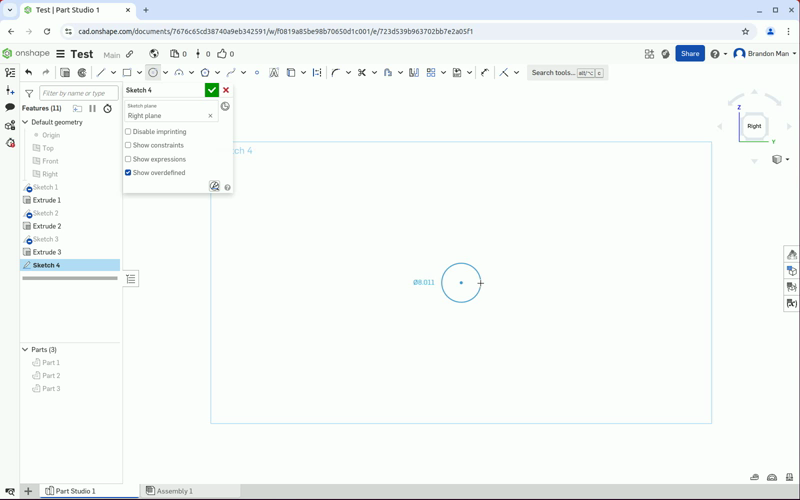
key(esc)
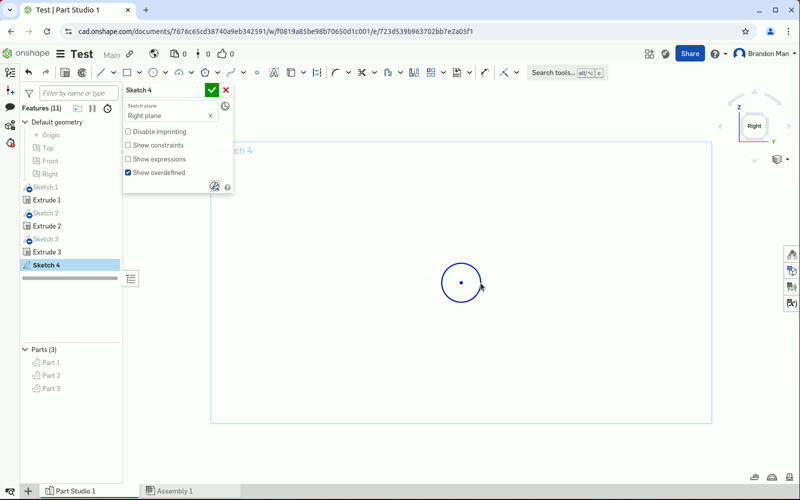
mouse_move(475, 278)
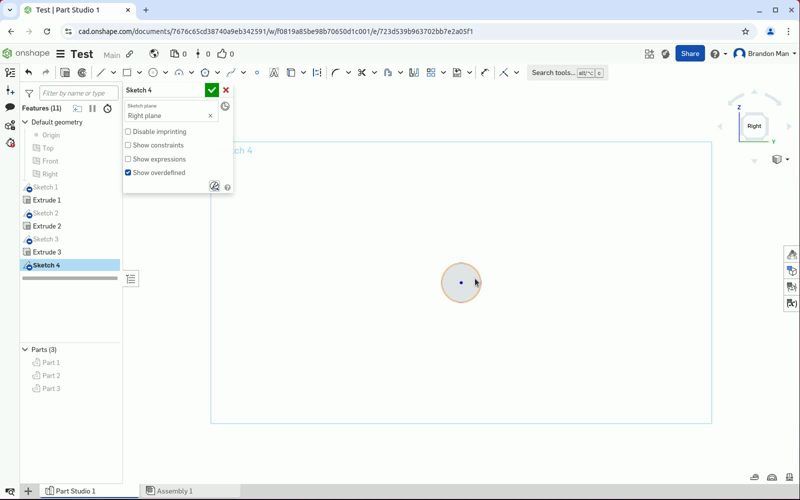
scroll(6)
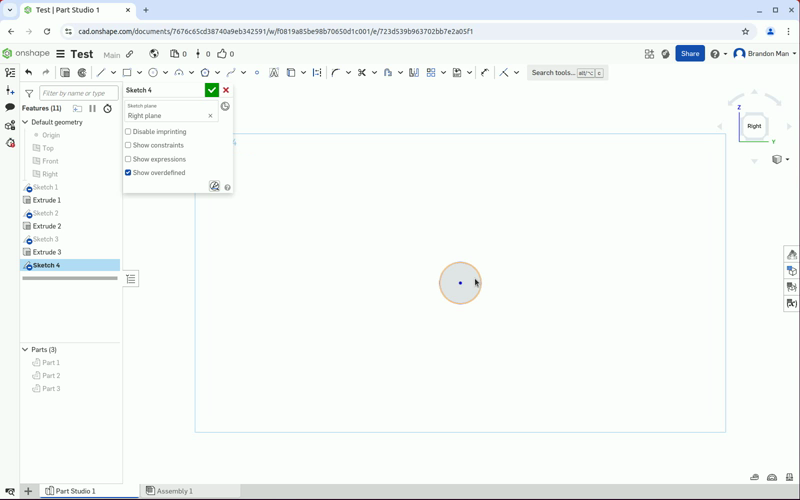
scroll(6)
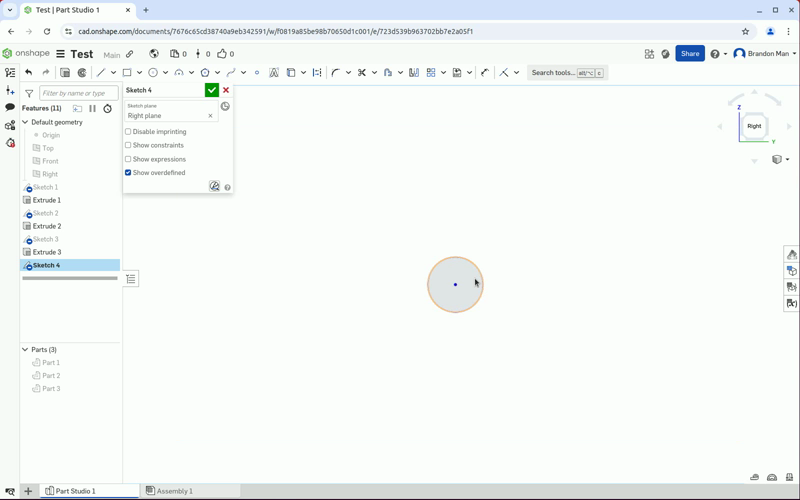
scroll(6)
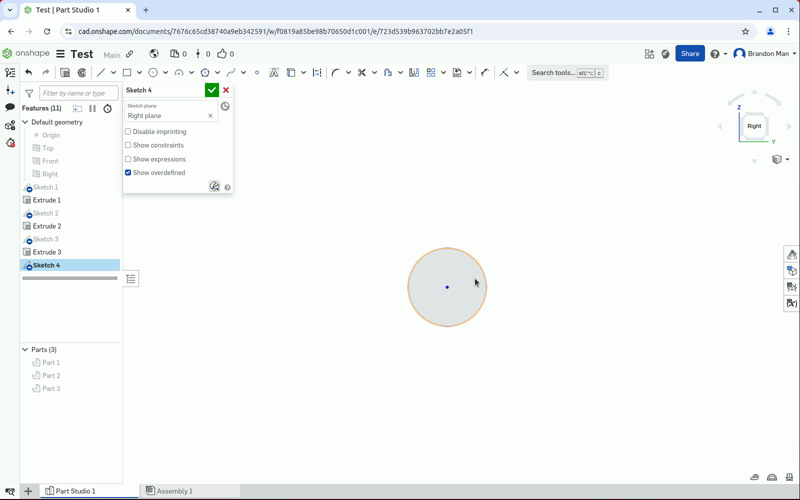
scroll(6)
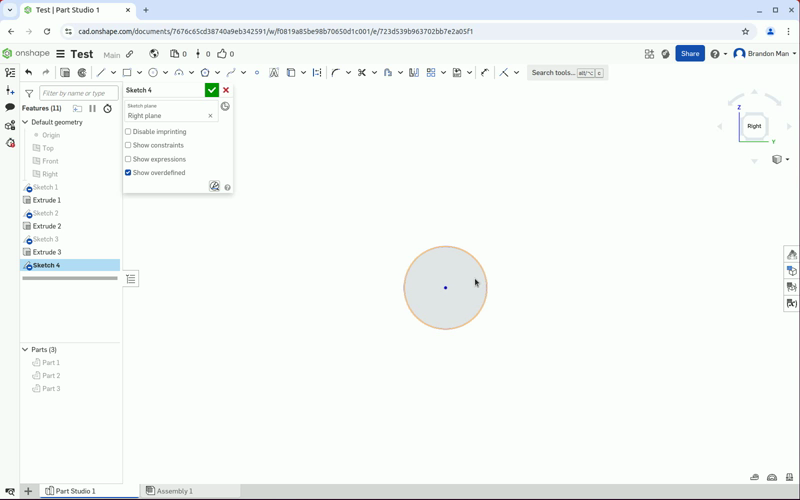
scroll(6)
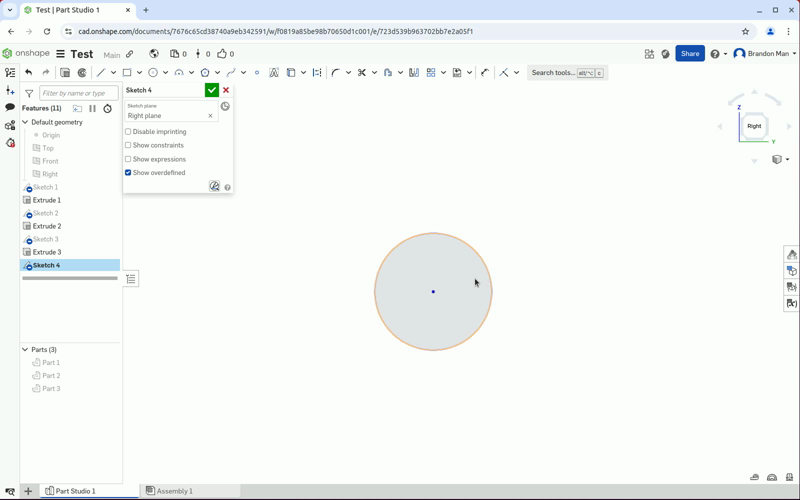
scroll(6)
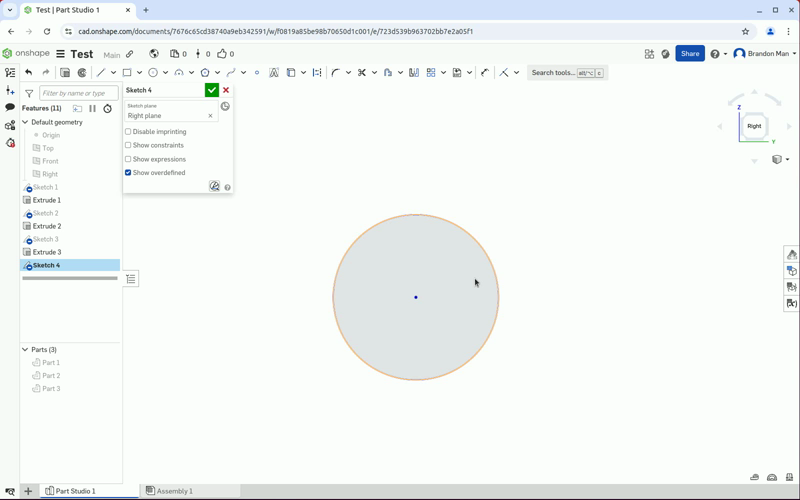
scroll(6)
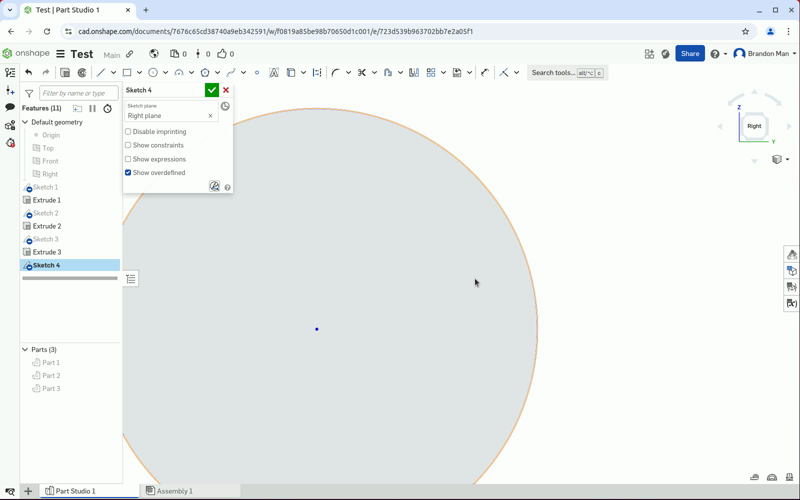
click(475, 278)
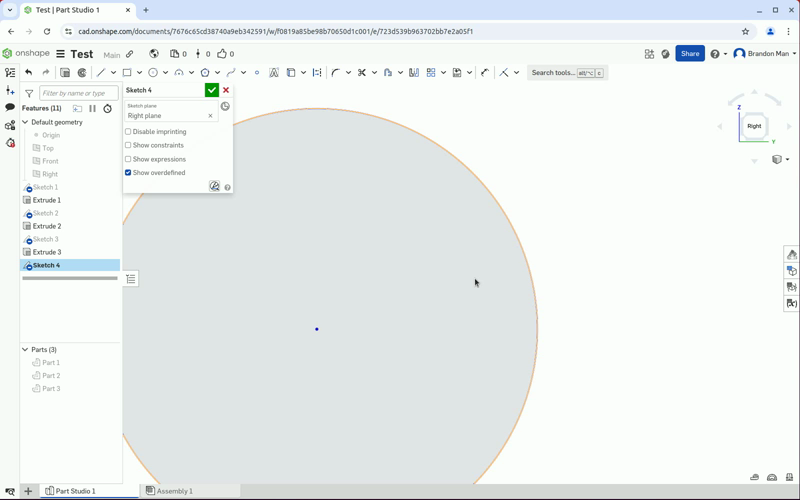
scroll(-6)
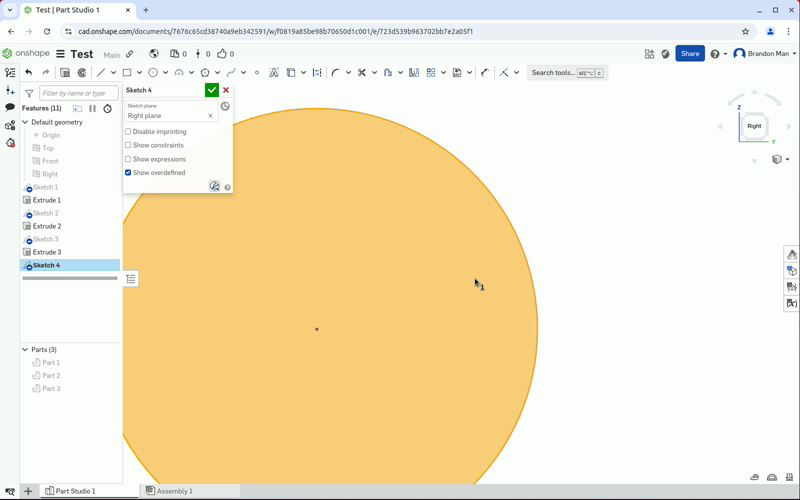
scroll(-6)
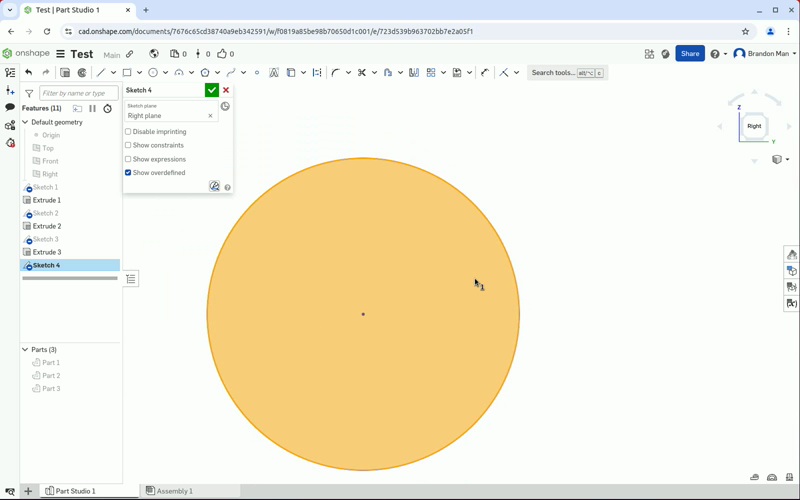
scroll(-6)
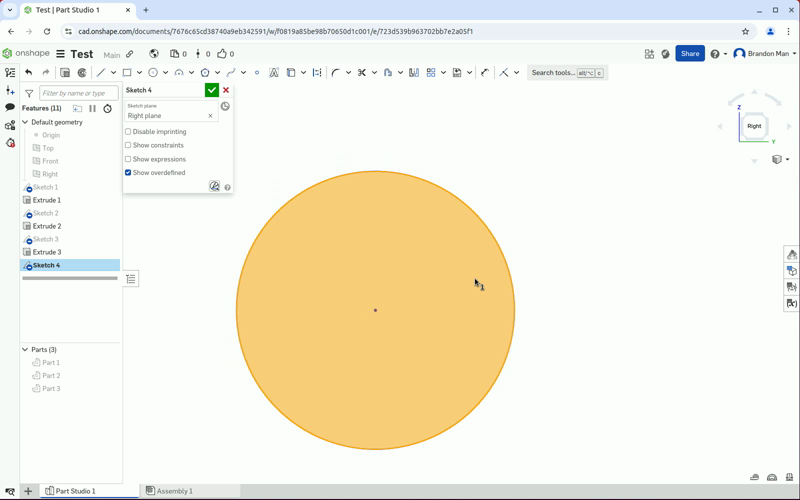
scroll(-6)
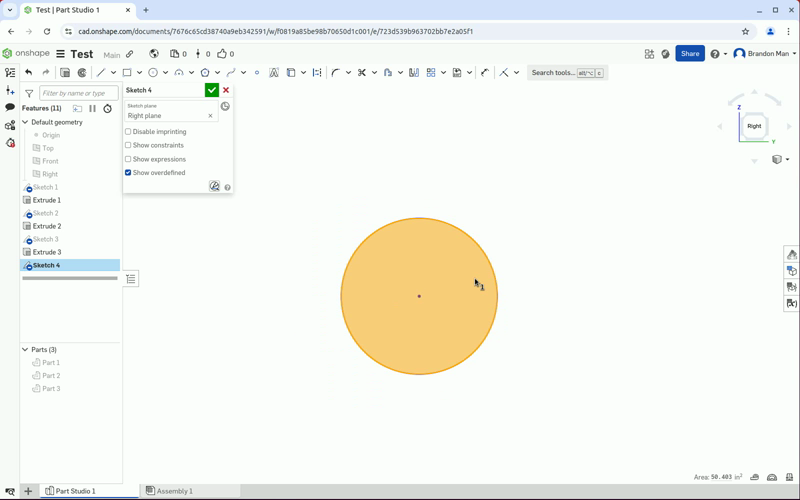
scroll(-6)
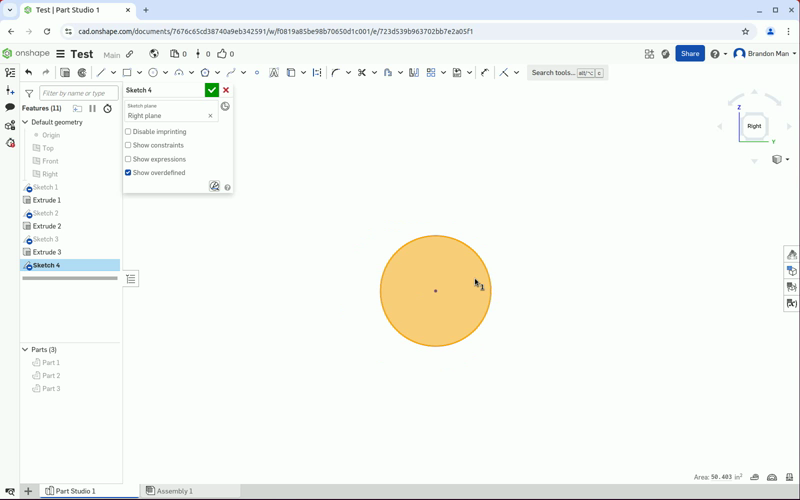
scroll(-6)
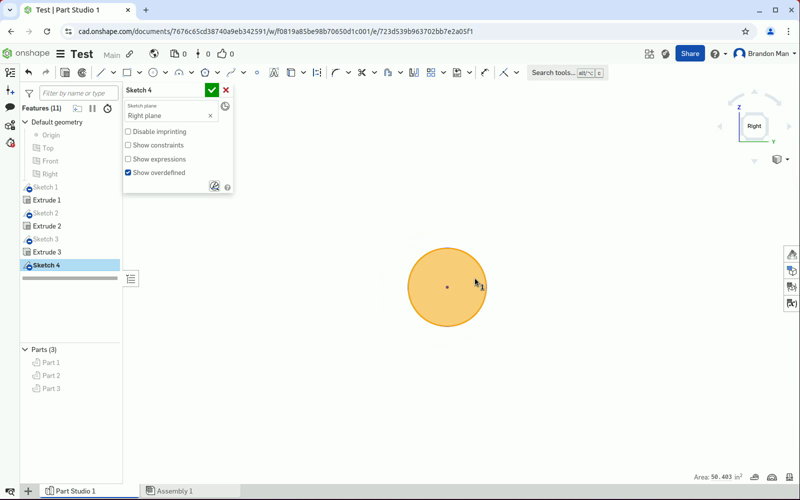
scroll(-6)
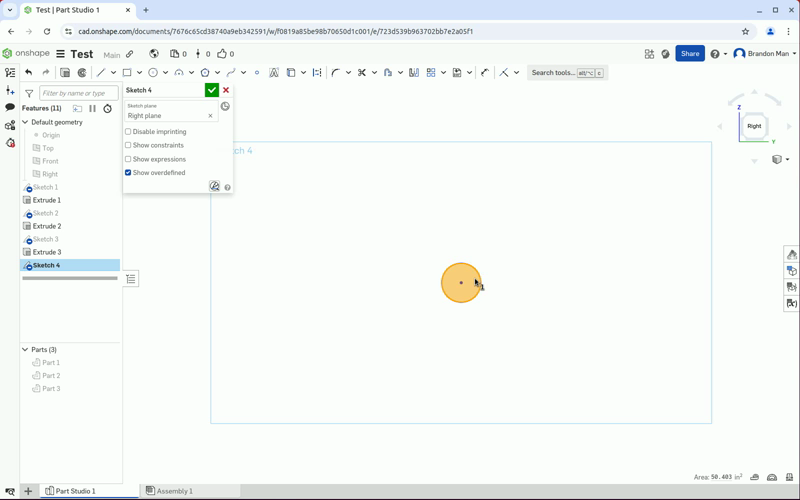
mouse_move(73, 352)
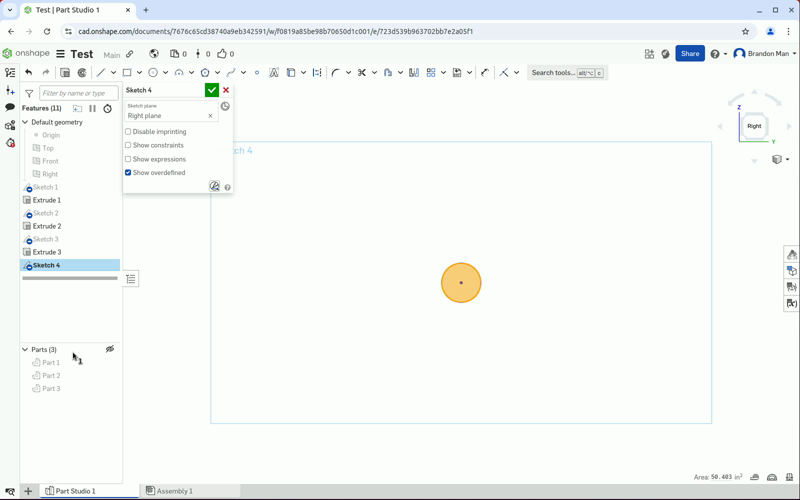
key(shift+y)
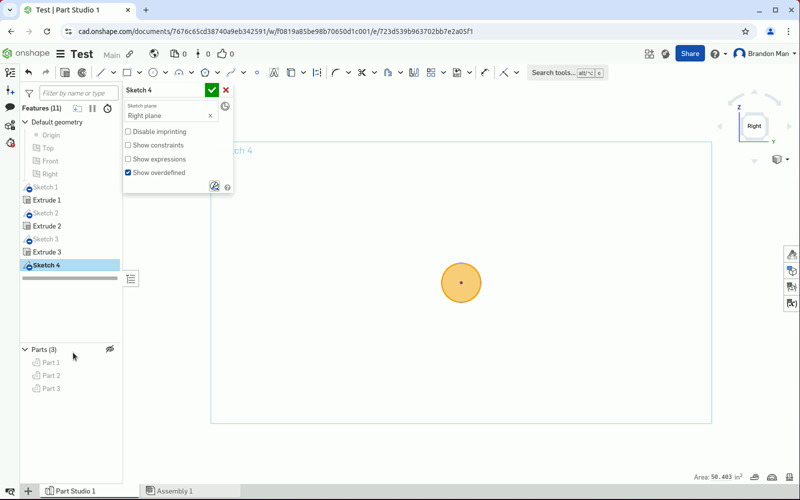
key(shift+e)
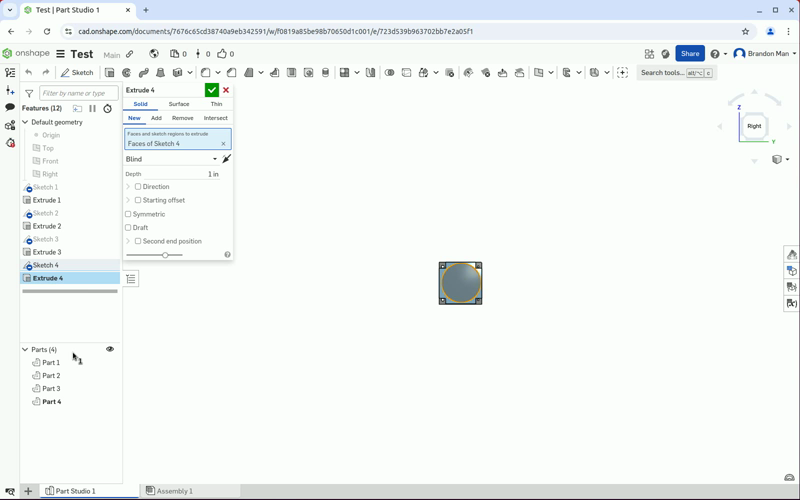
mouse_move(143, 106)
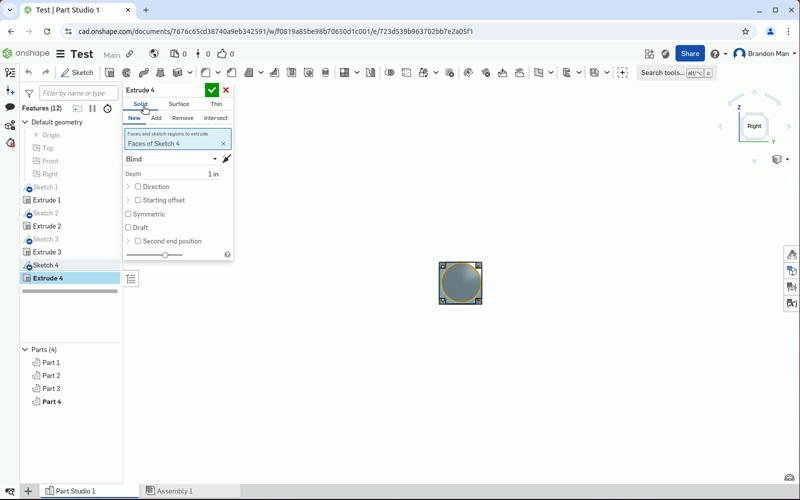
click(143, 106)
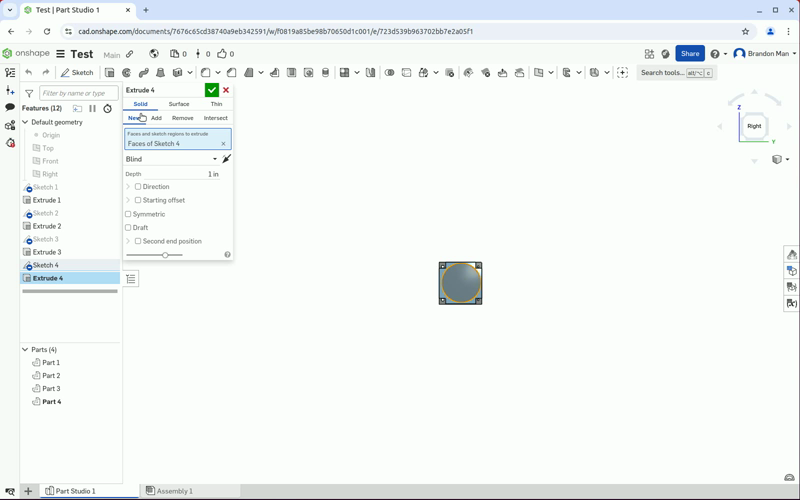
mouse_move(137, 120)
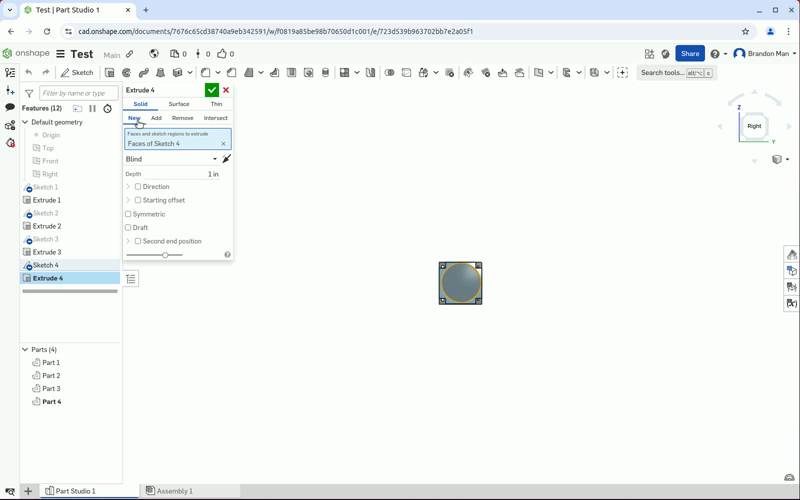
click(137, 120)
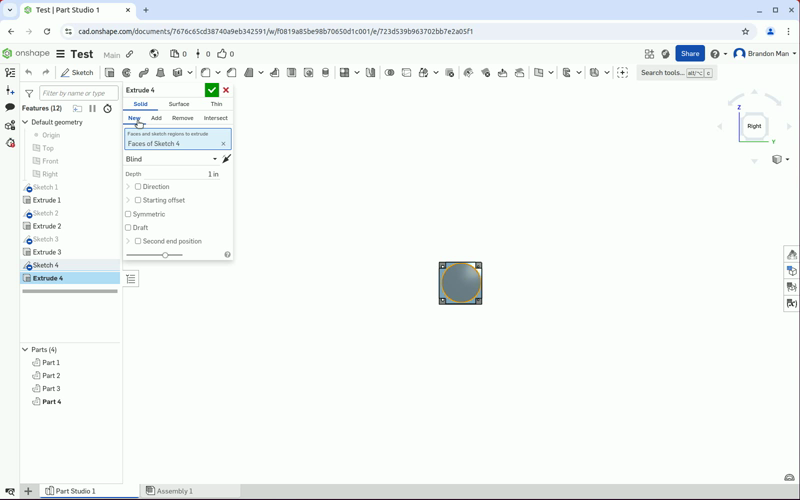
key(tab, 4)
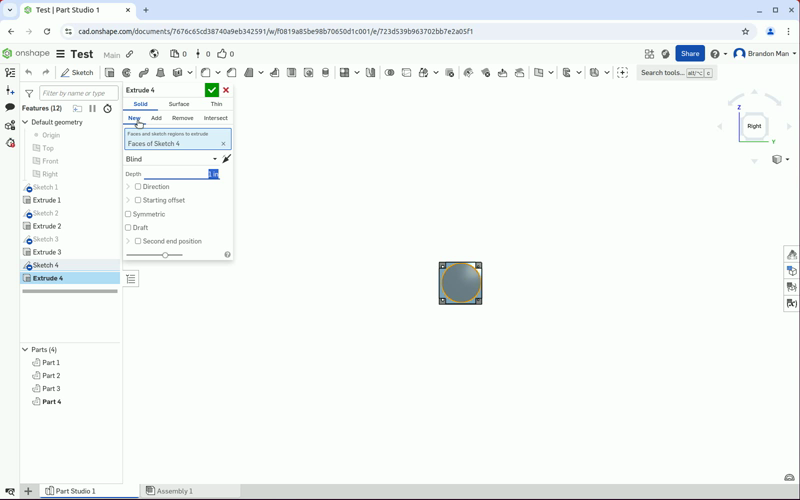
text(-0.963)
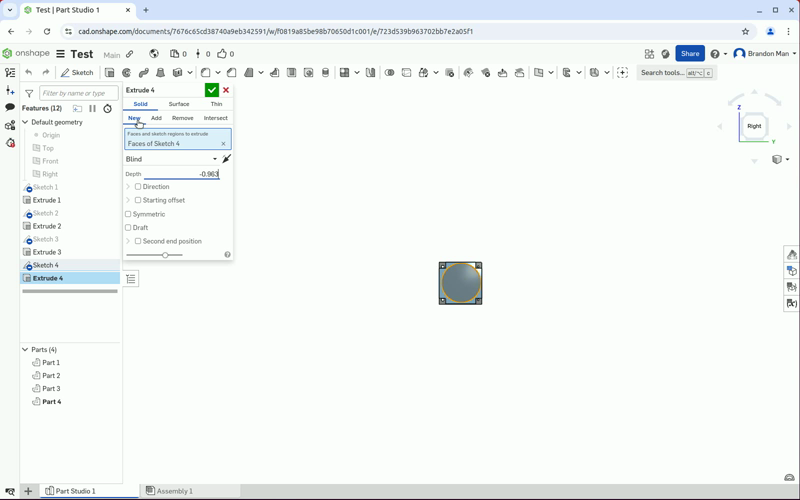
key(enter)
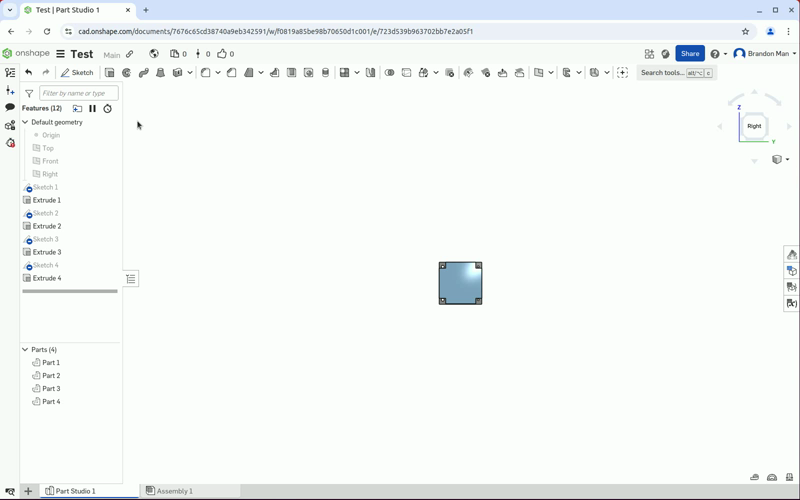
key(shift+h)
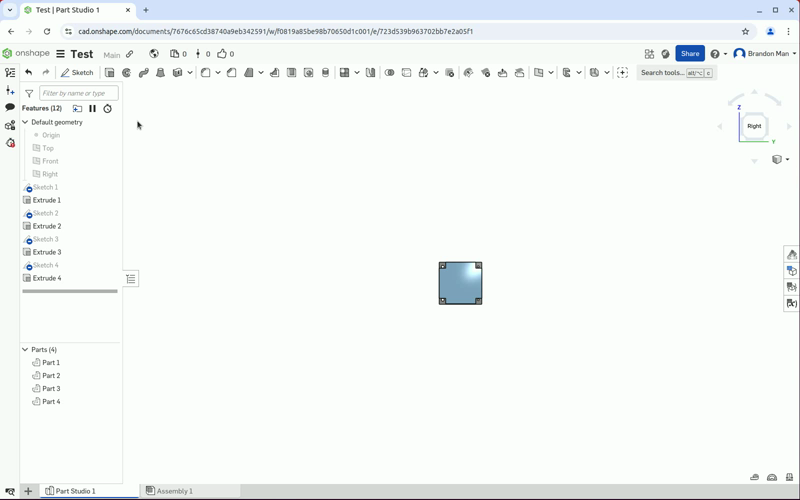
key(shift+h)
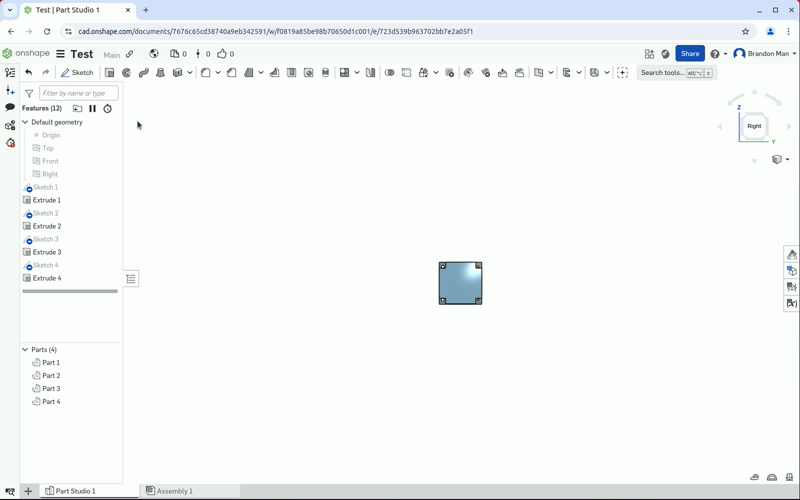
mouse_move(73, 189)
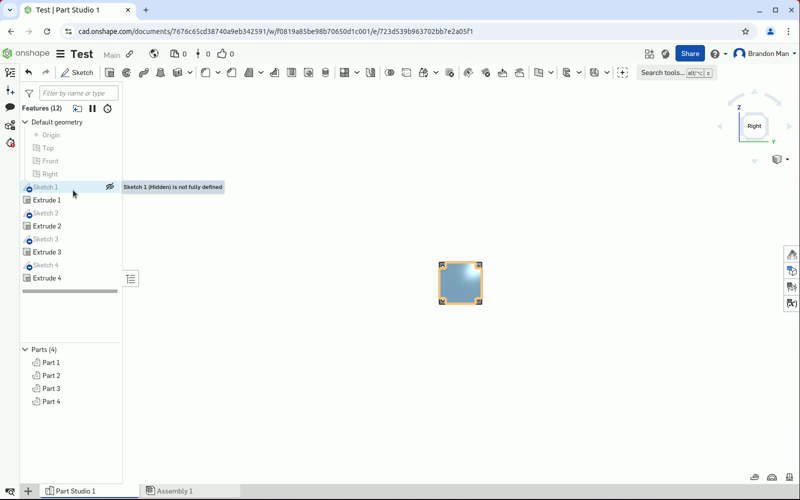
click(73, 189)
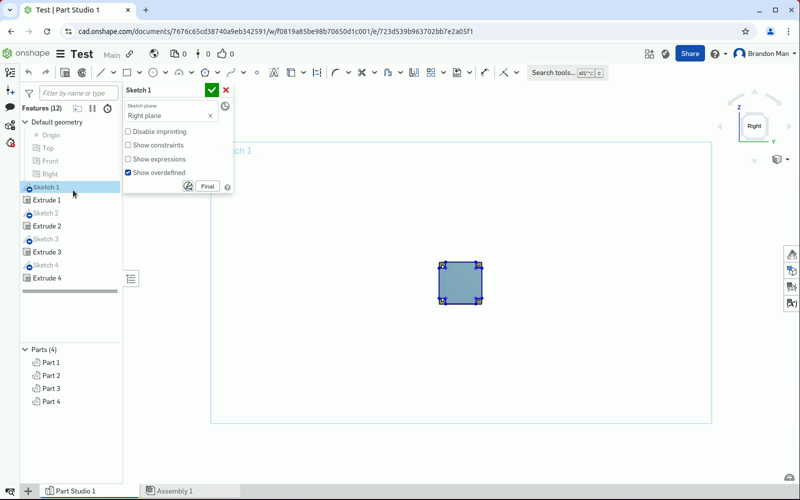
mouse_move(229, 92)
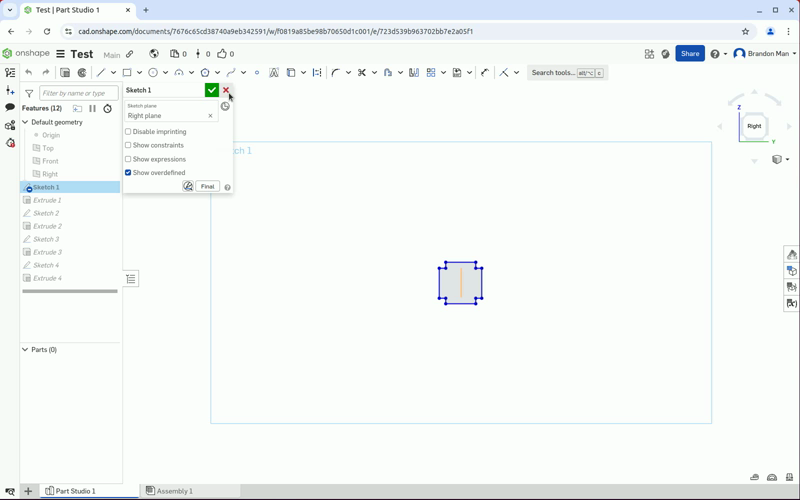
click(229, 92)
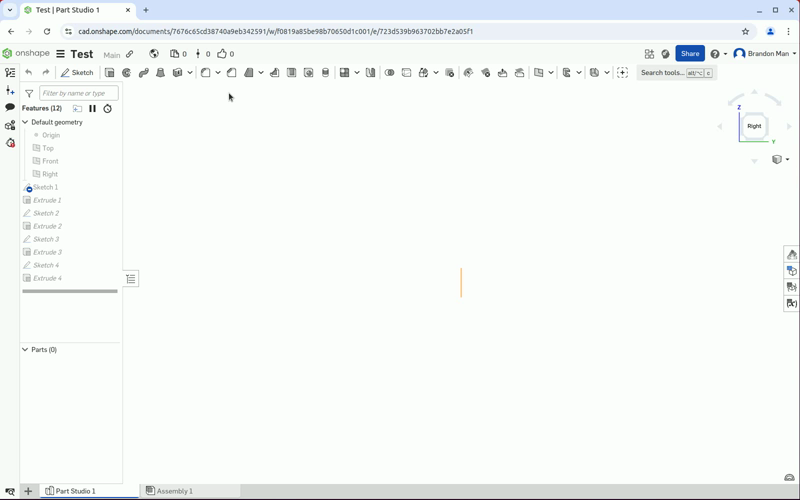
mouse_move(73, 352)
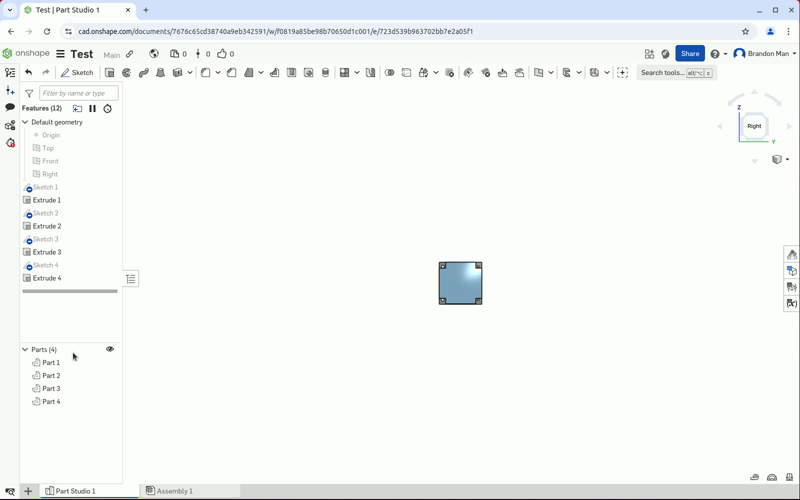
key(y)
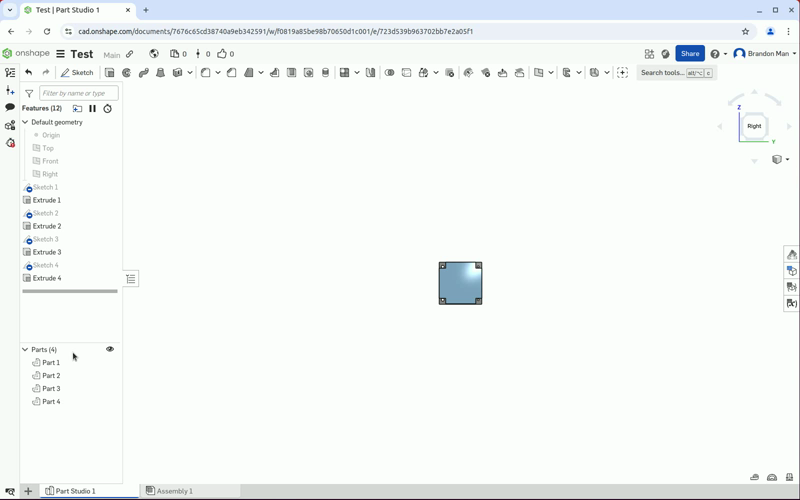
key(shift+p)
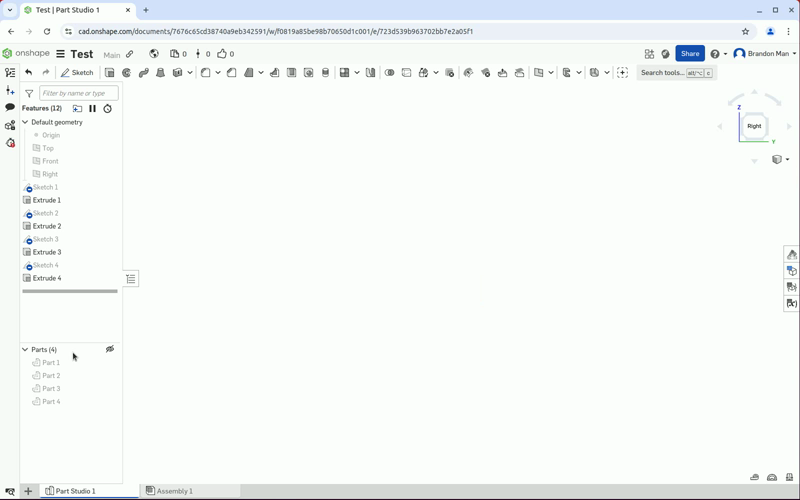
key(space)
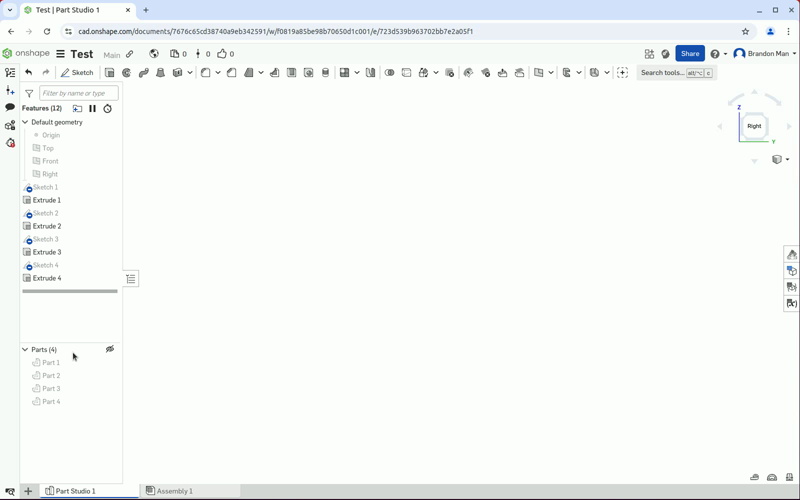
key_down(shift)
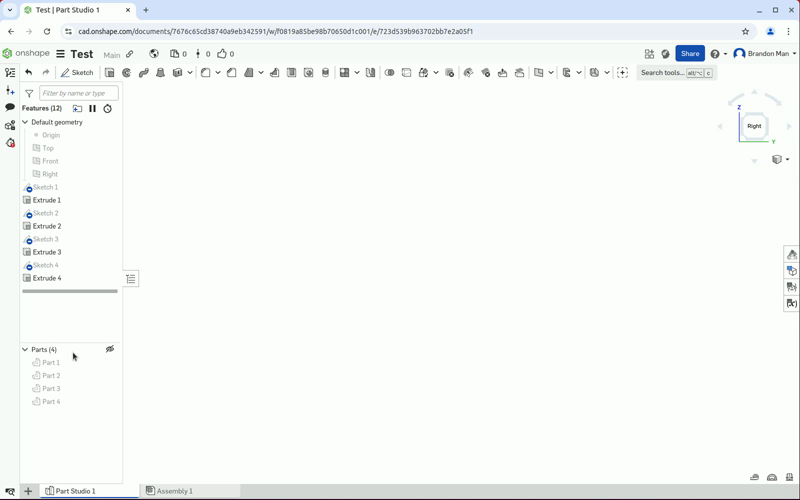
key(right)
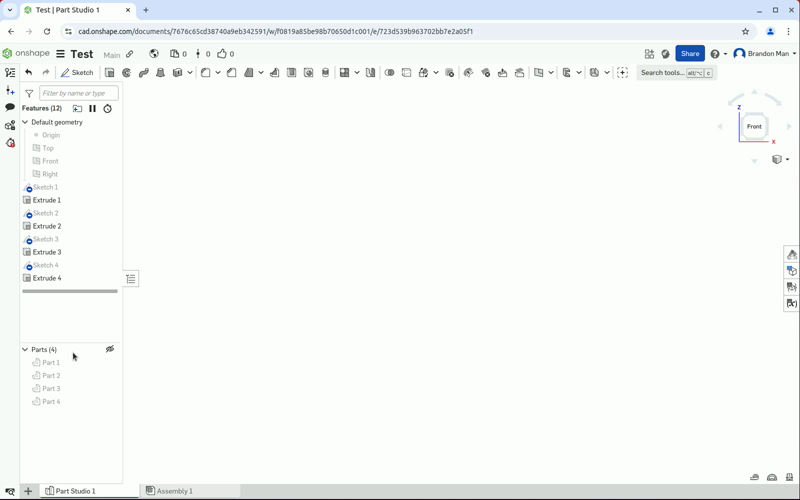
key_up(shift)
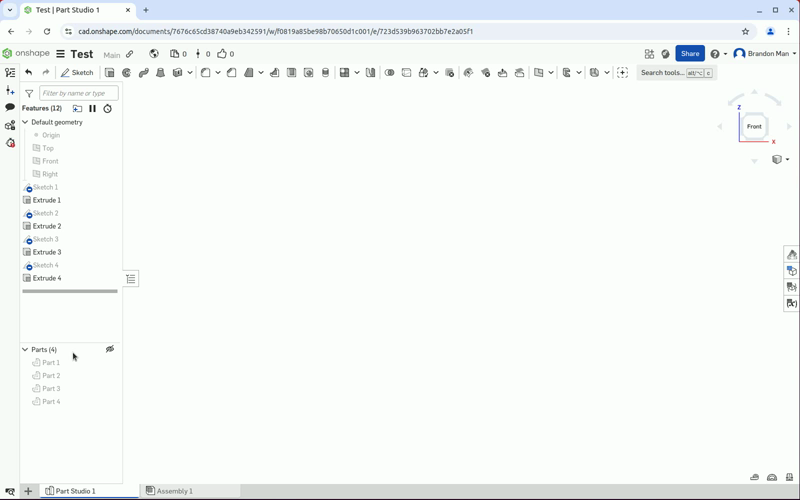
mouse_move(73, 352)
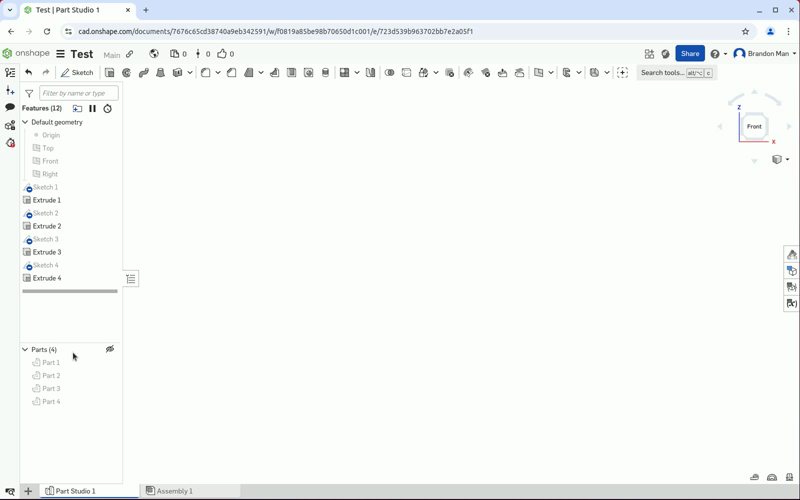
key(shift+y)
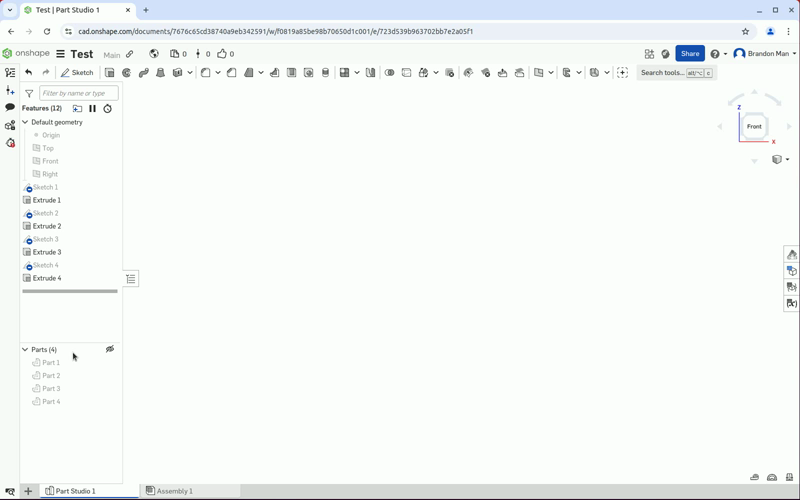
key(shift+s)
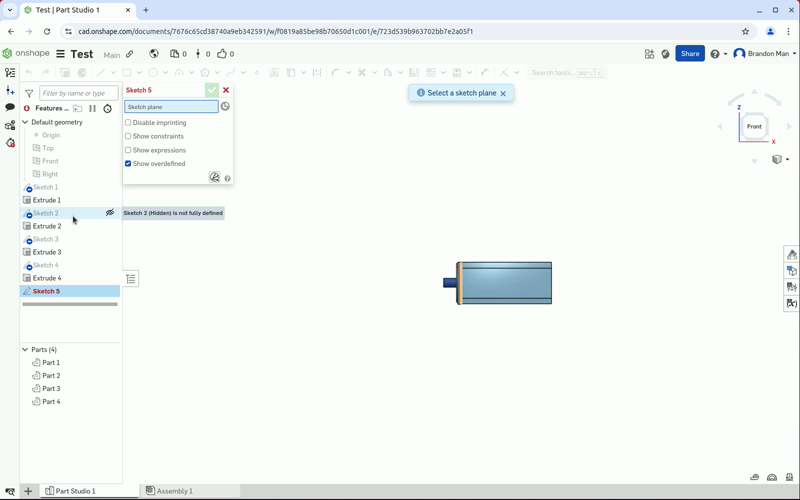
scroll(3)
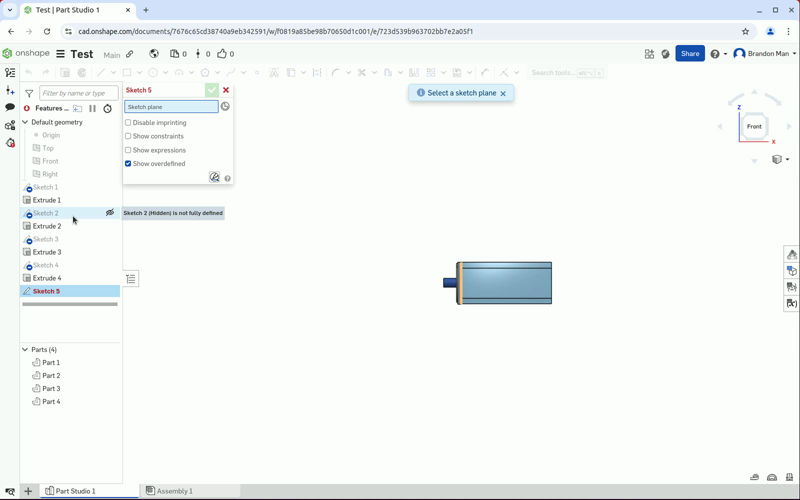
mouse_move(73, 163)
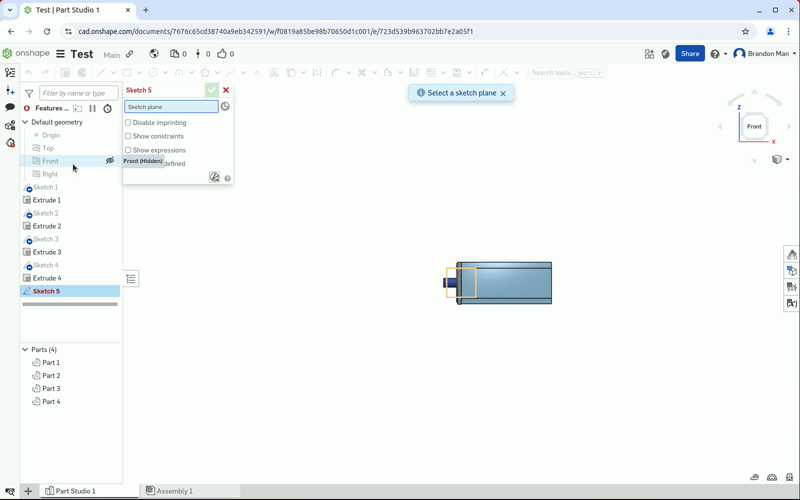
click(73, 163)
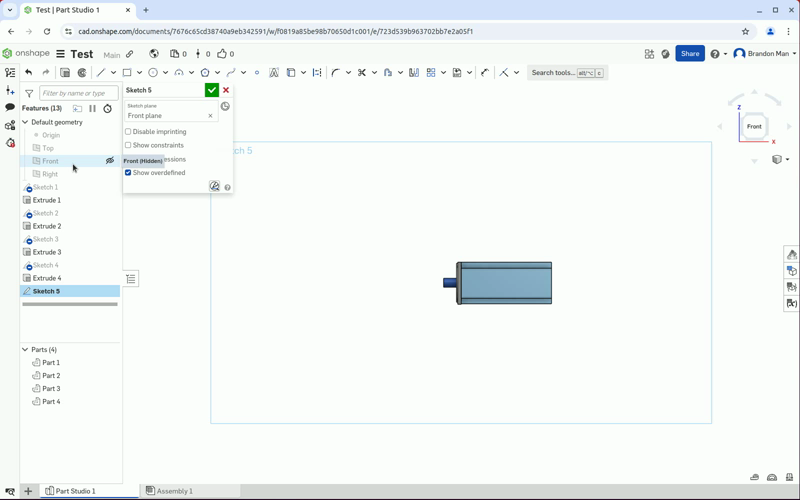
mouse_move(73, 352)
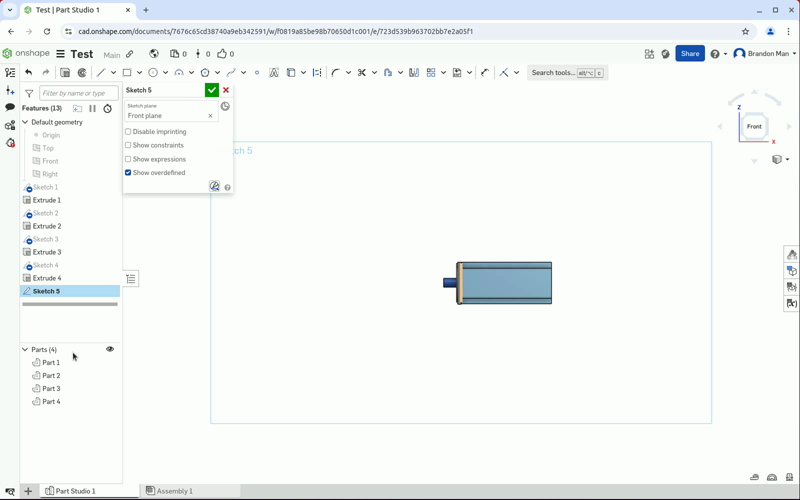
key(y)
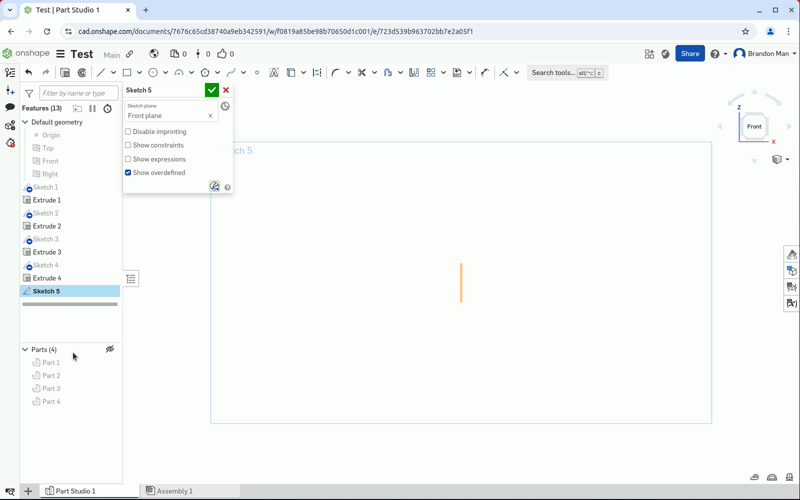
key(l)
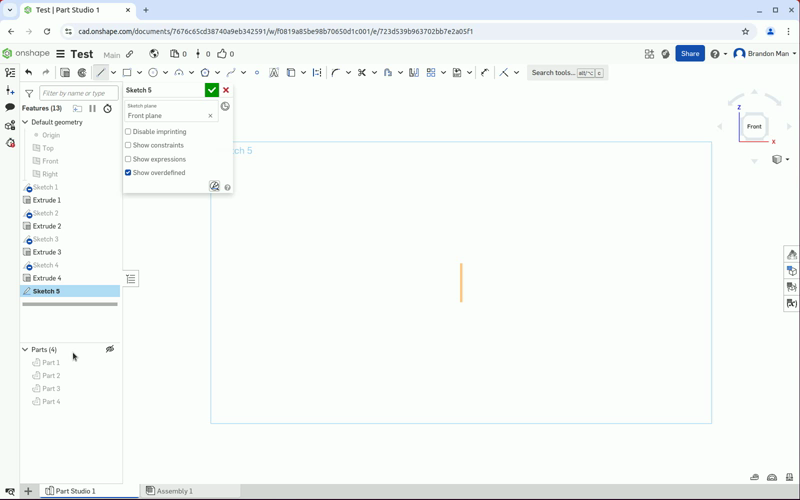
key_down(shift)
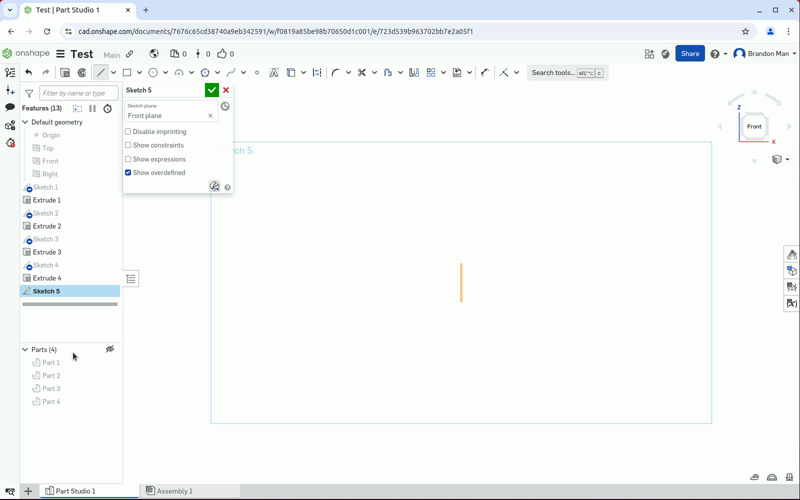
mouse_move(554, 266)
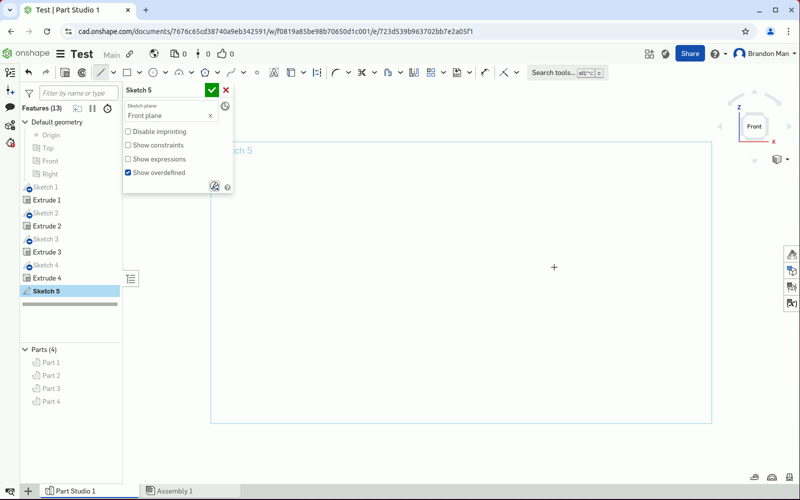
click(554, 266)
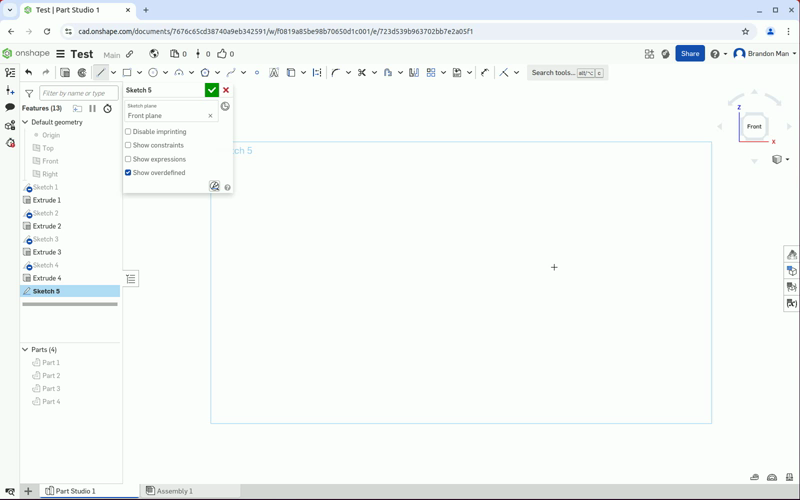
key_up(shift)
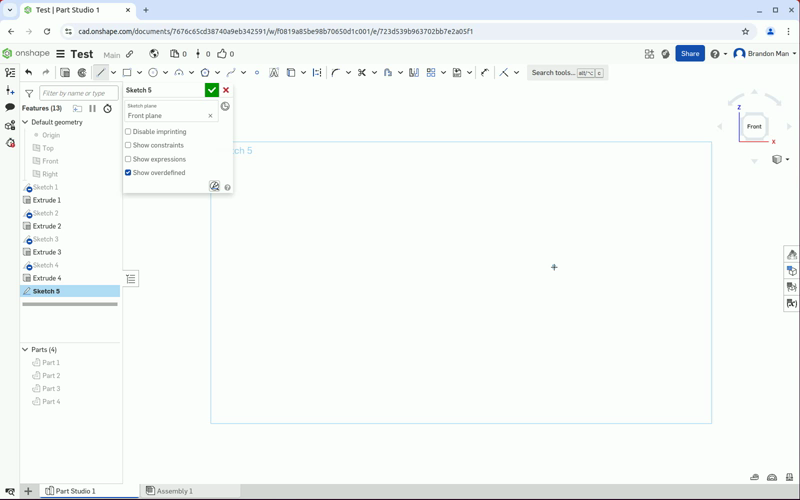
key_down(shift)
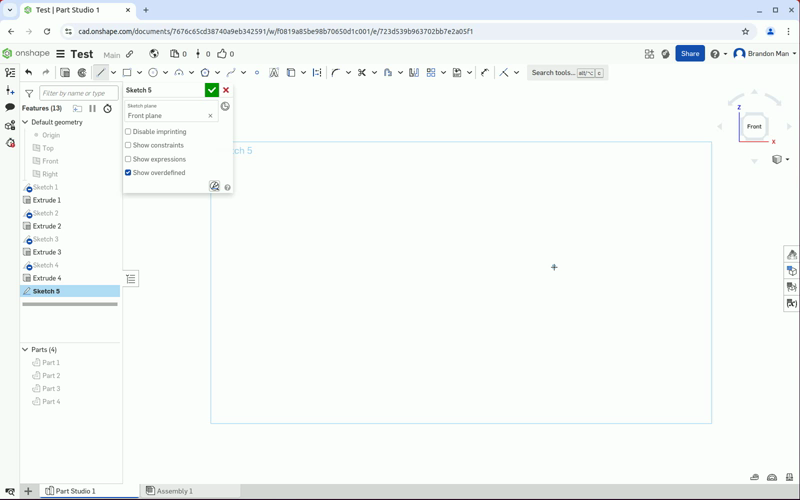
mouse_move(584, 266)
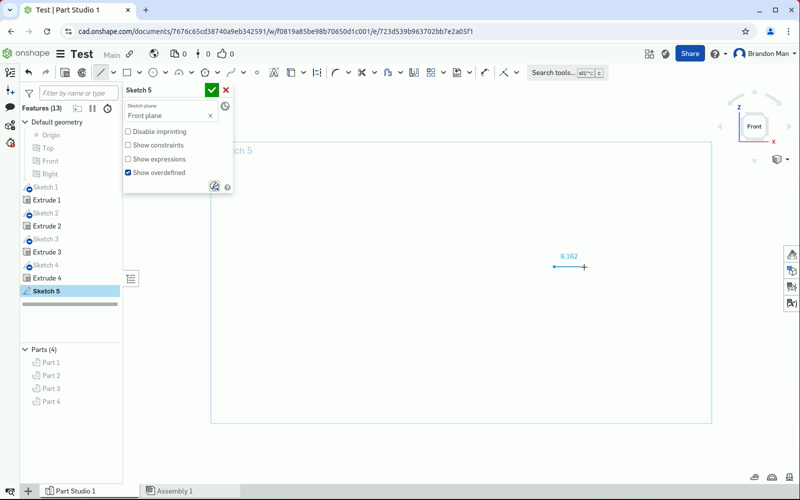
mouse_move(560, 266)
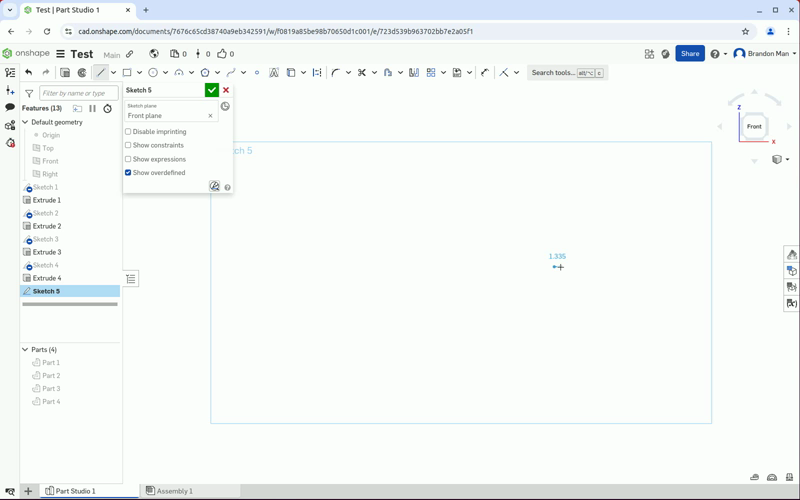
scroll(6)
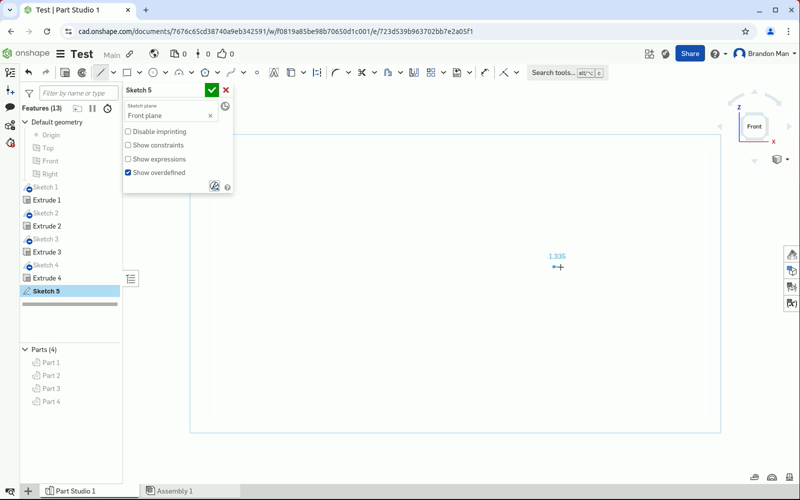
scroll(6)
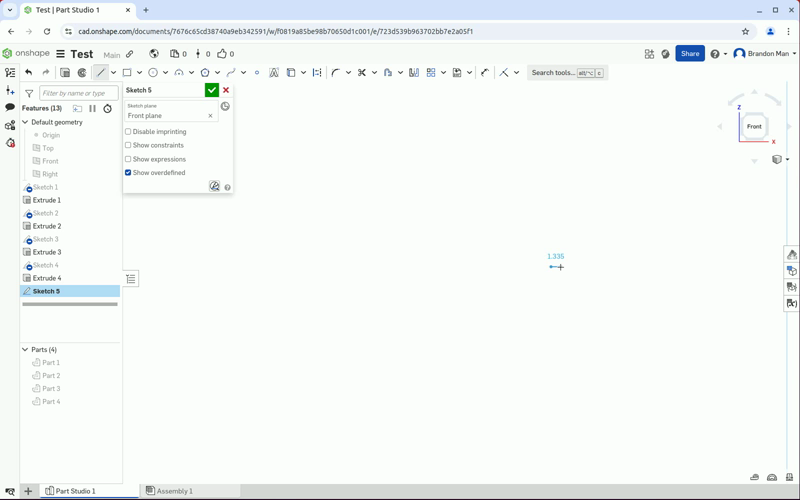
scroll(6)
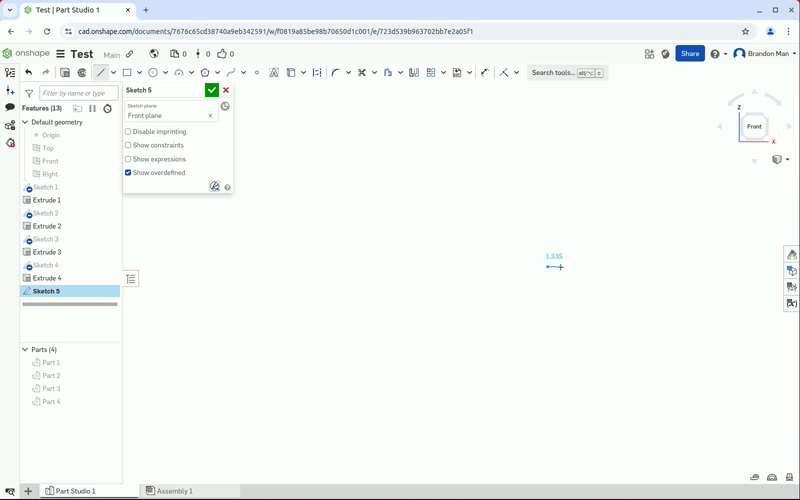
scroll(6)
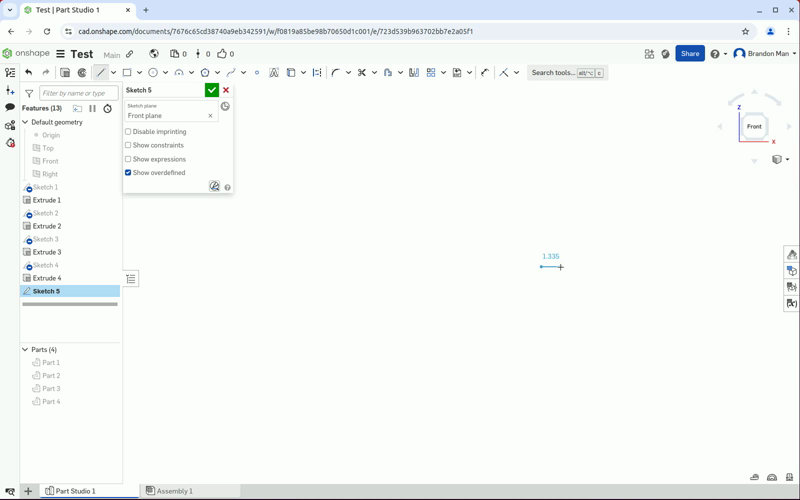
scroll(6)
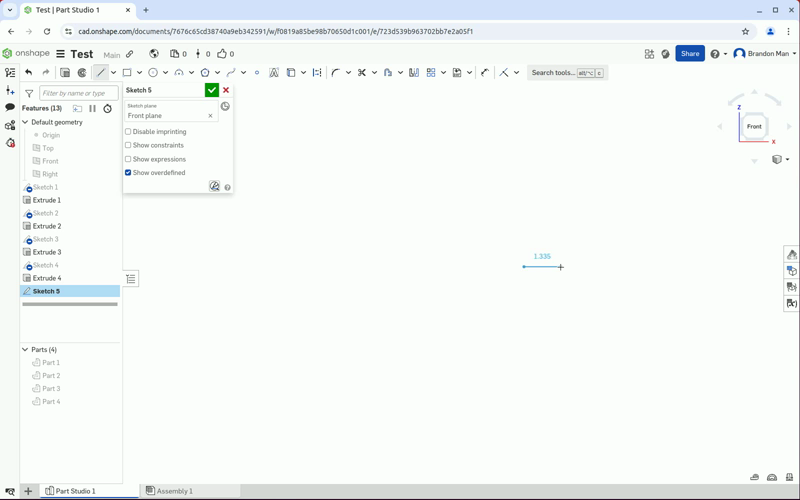
scroll(6)
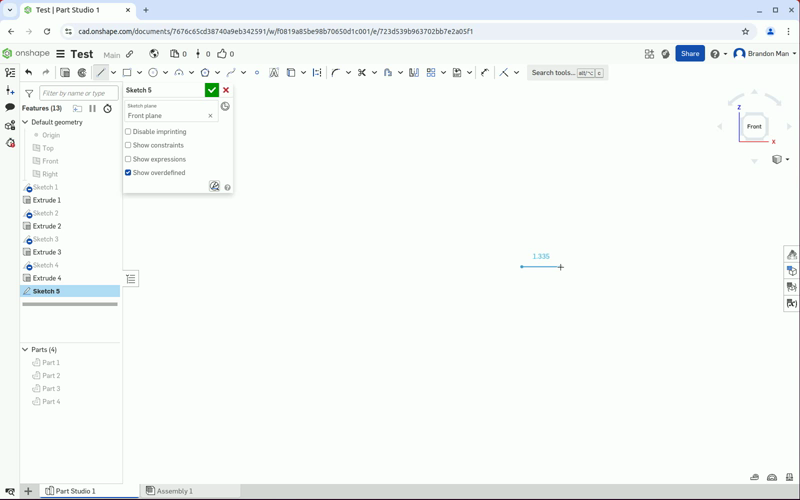
scroll(6)
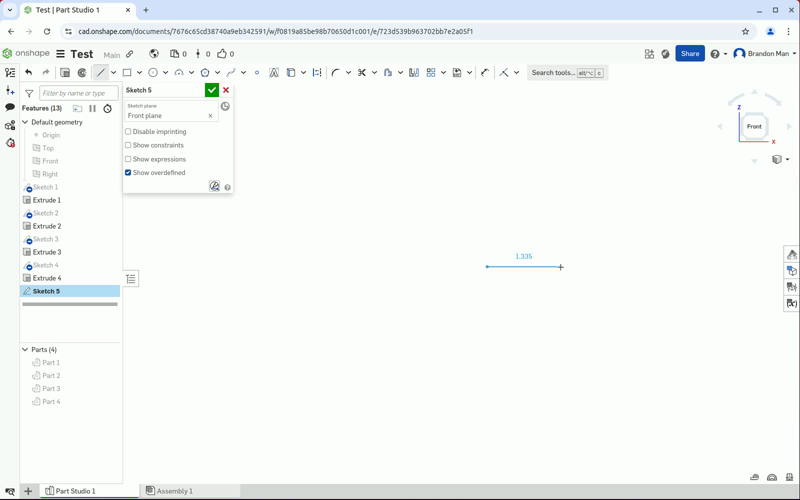
click(560, 266)
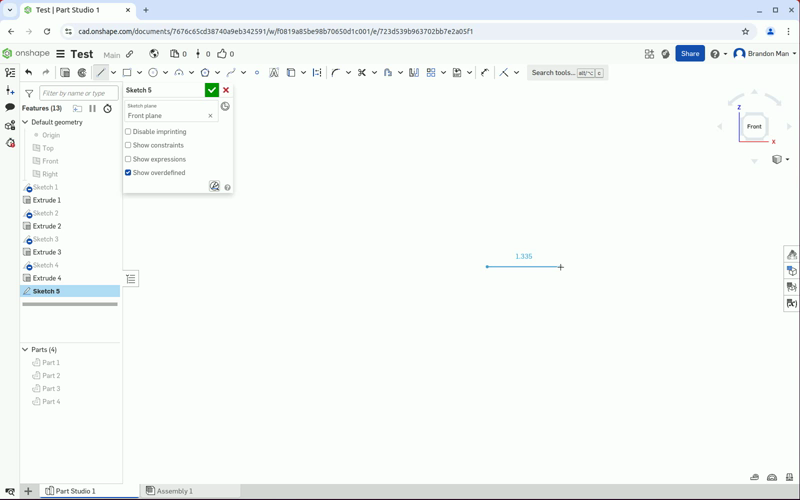
scroll(-6)
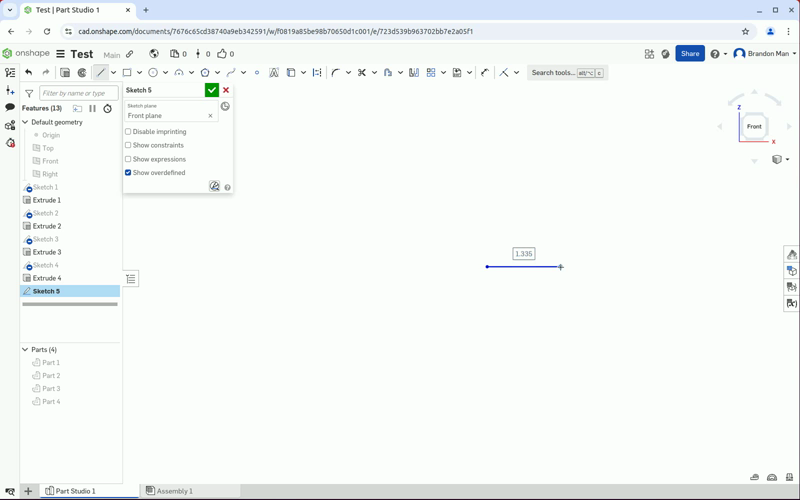
scroll(-6)
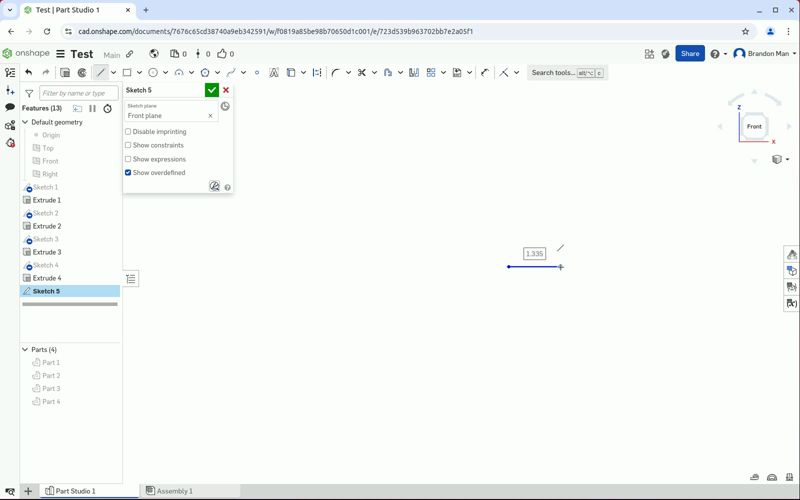
scroll(-6)
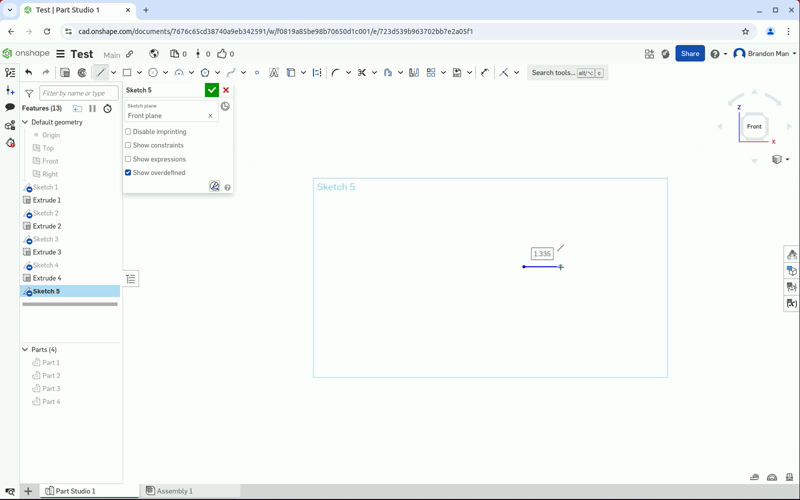
scroll(-6)
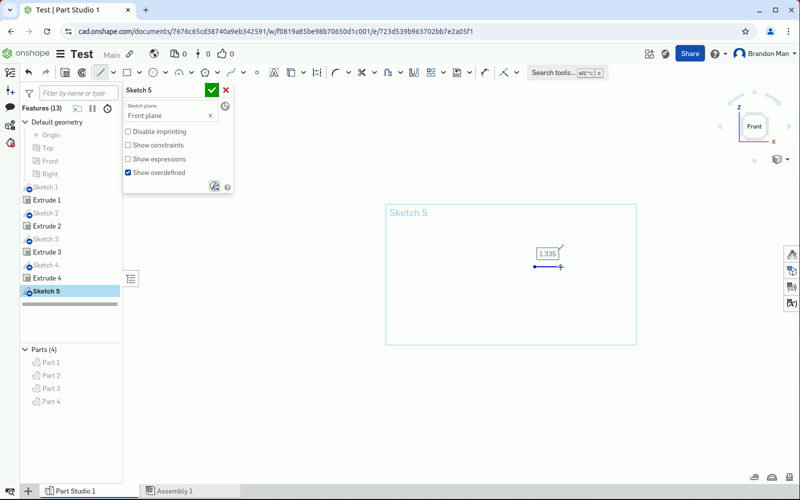
scroll(-6)
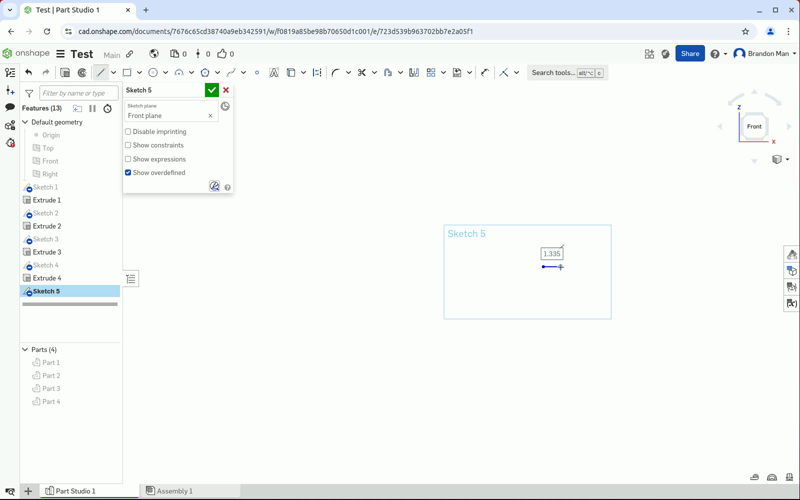
scroll(-6)
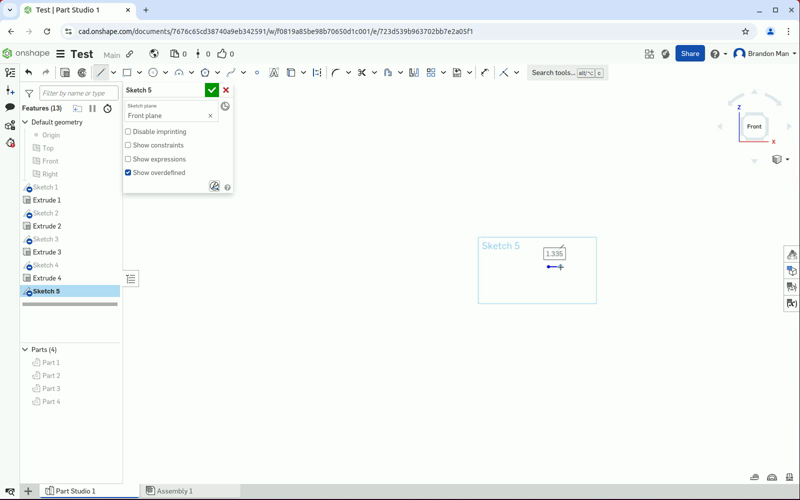
scroll(-6)
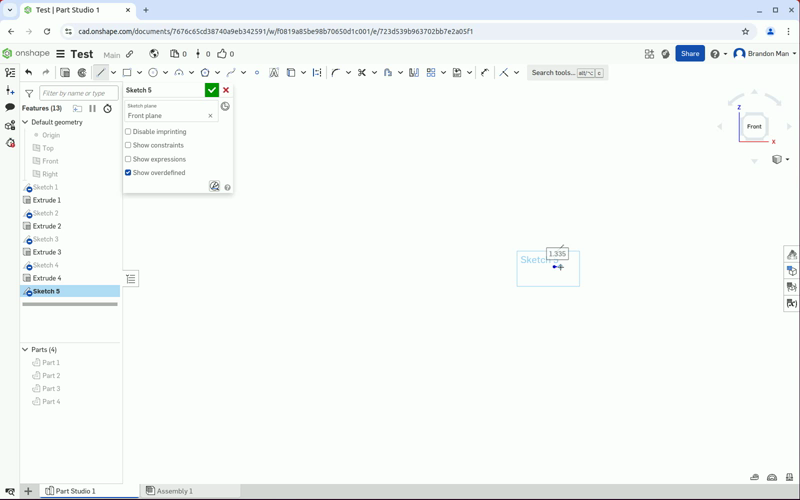
key_up(shift)
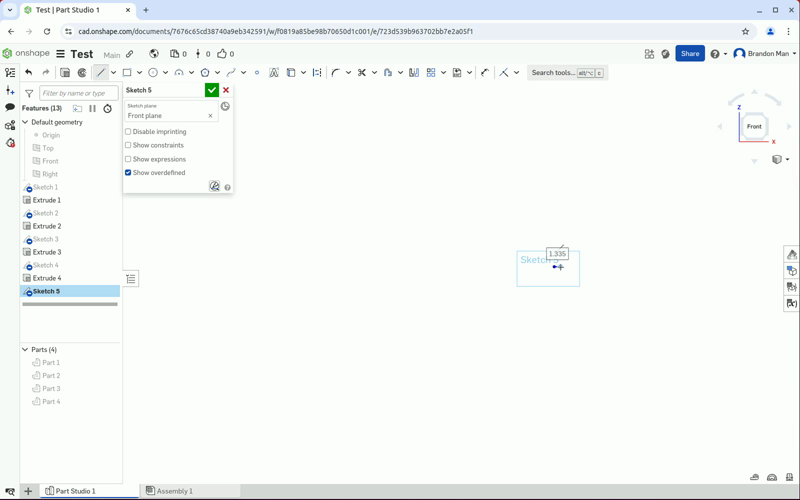
key_down(shift)
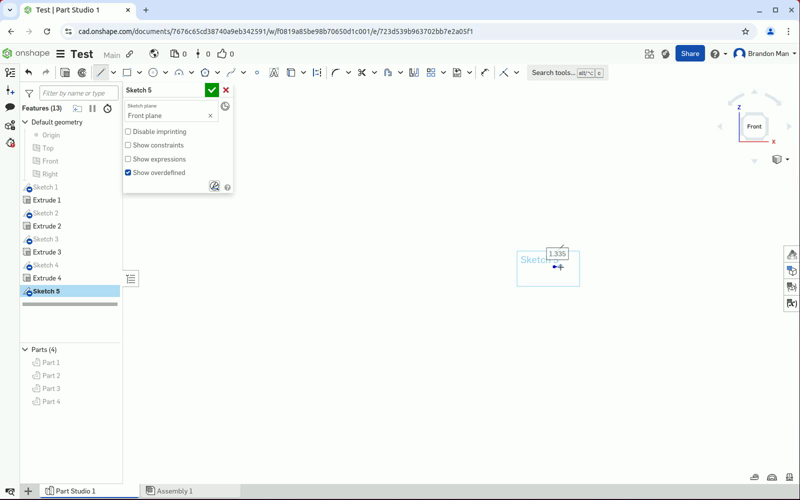
mouse_move(589, 266)
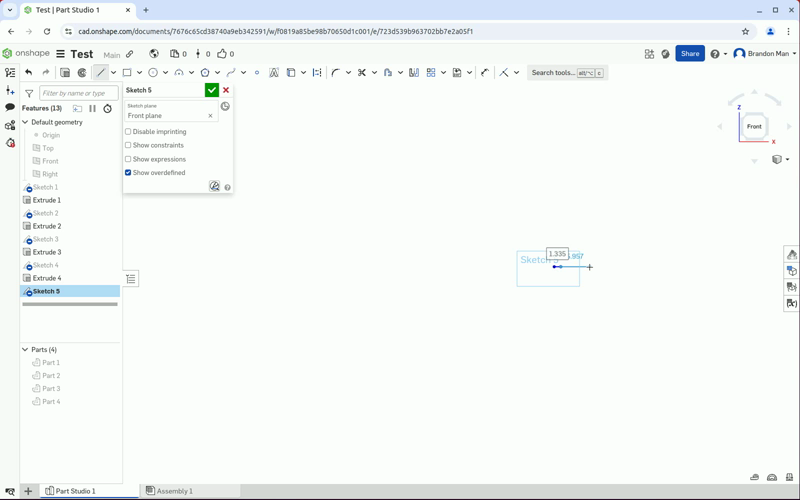
mouse_move(560, 260)
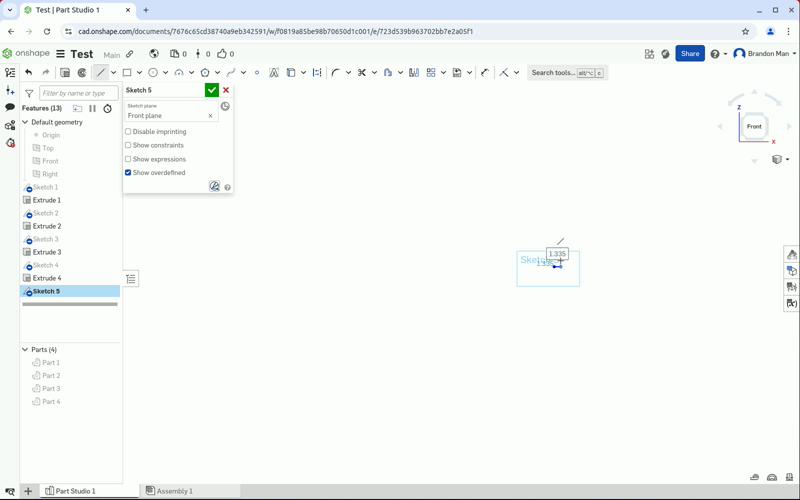
scroll(6)
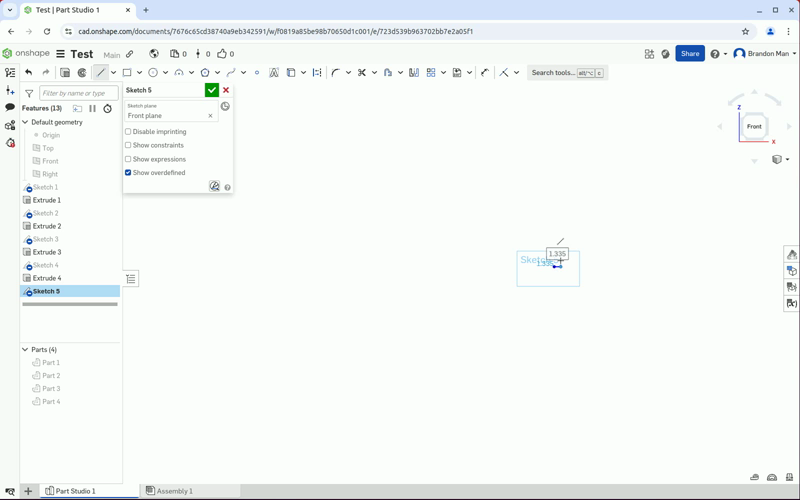
scroll(6)
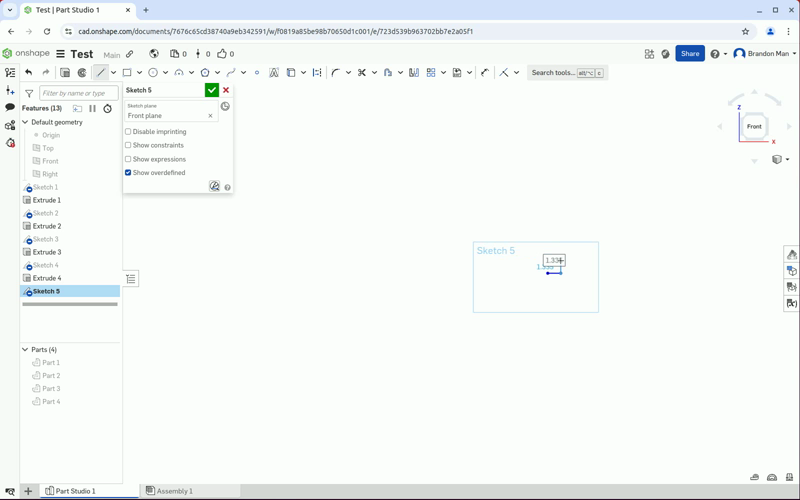
scroll(6)
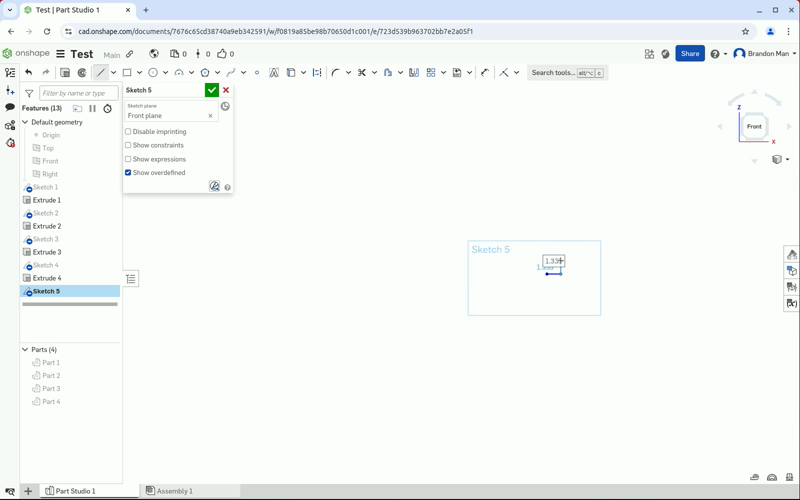
scroll(6)
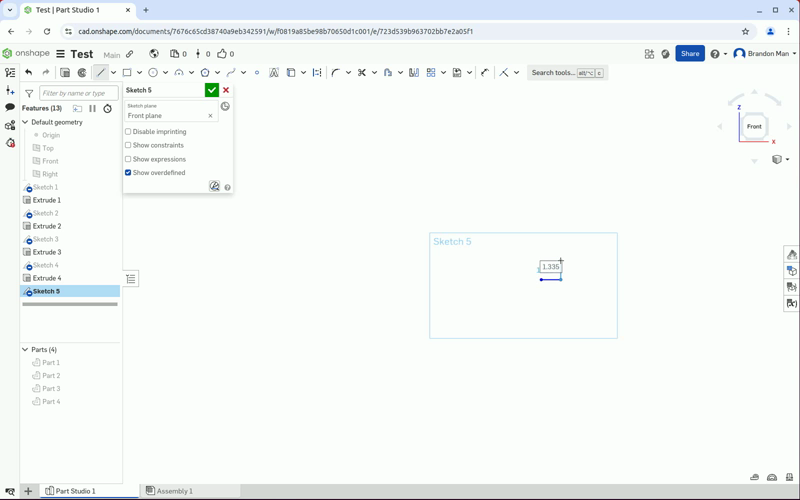
scroll(6)
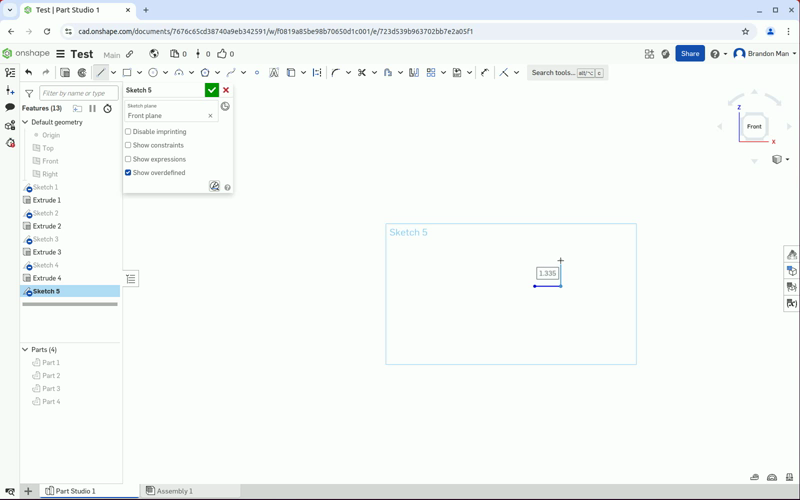
scroll(6)
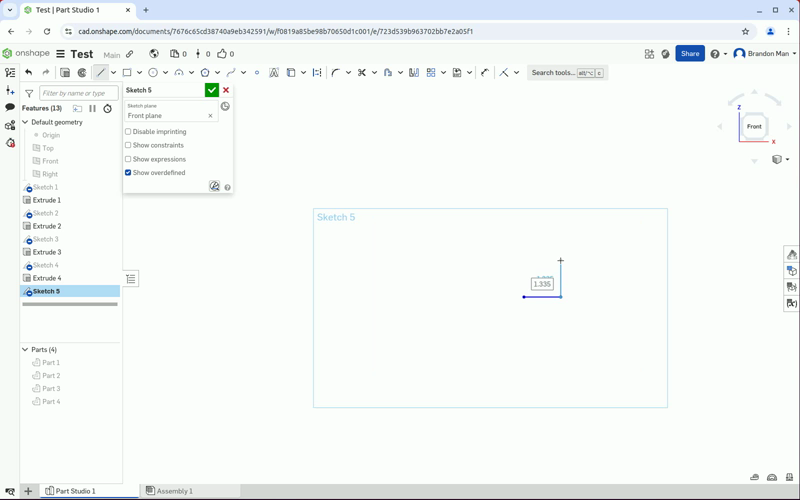
scroll(6)
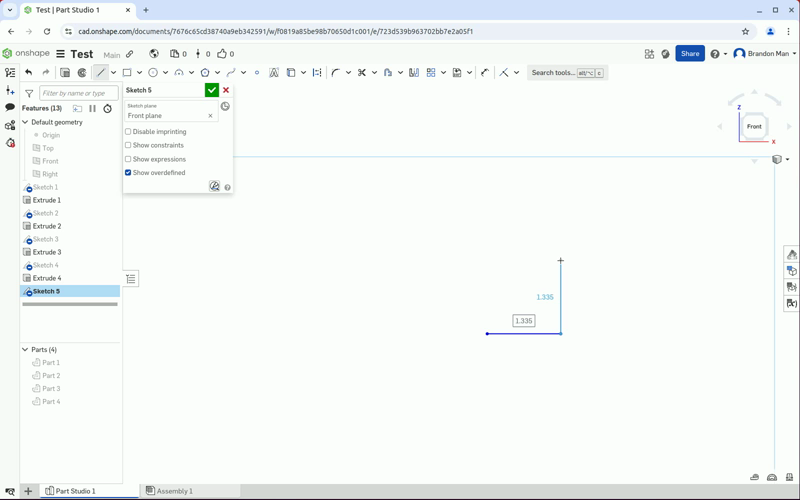
click(560, 260)
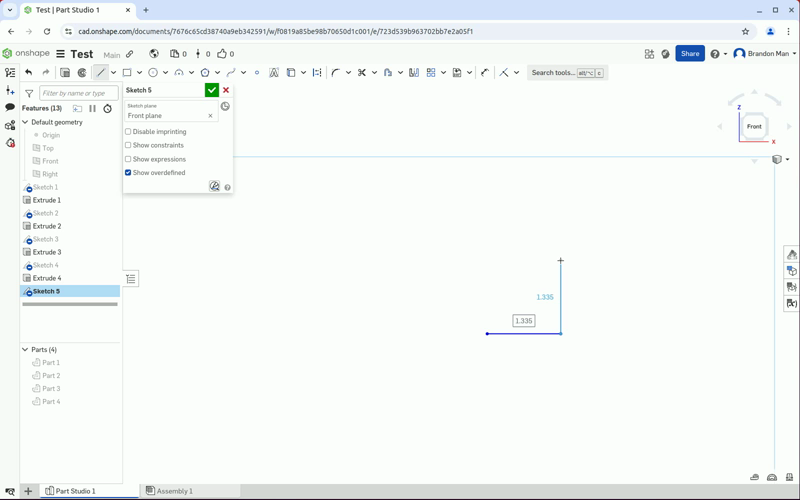
scroll(-6)
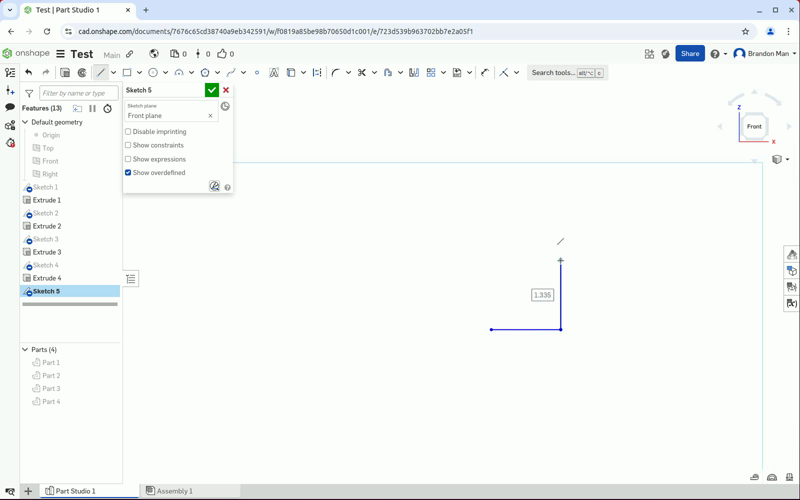
scroll(-6)
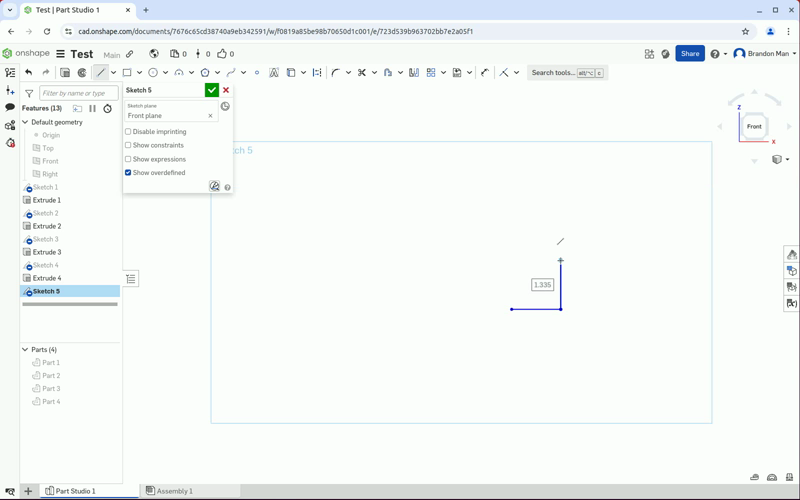
scroll(-6)
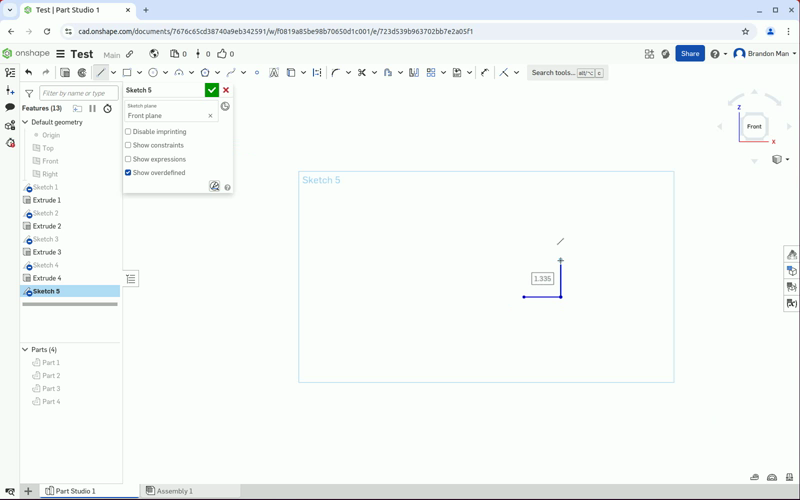
scroll(-6)
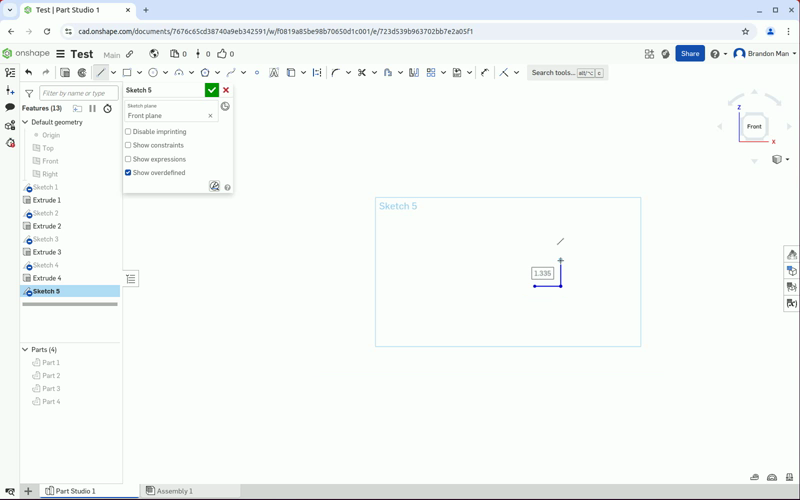
scroll(-6)
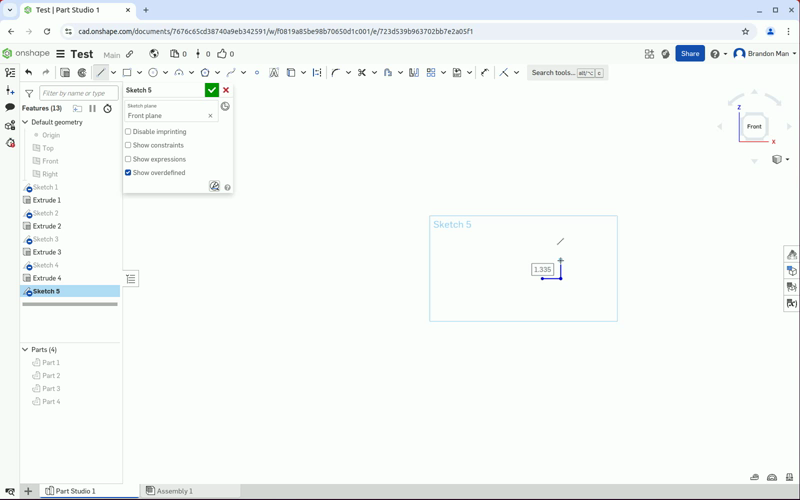
scroll(-6)
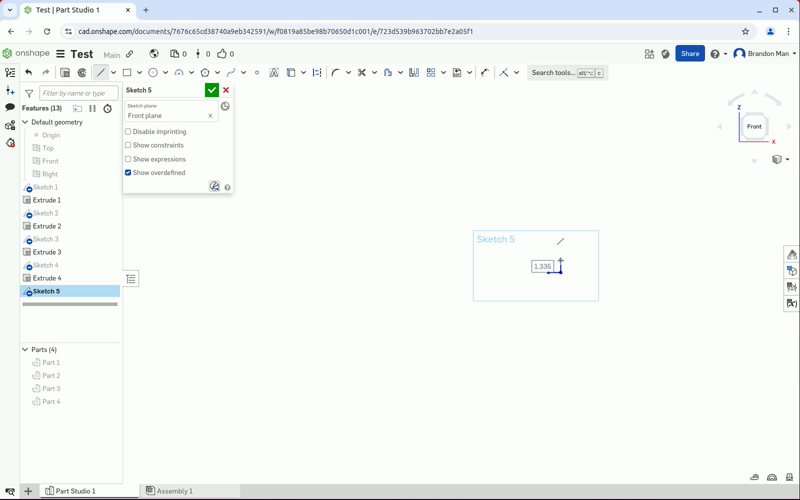
scroll(-6)
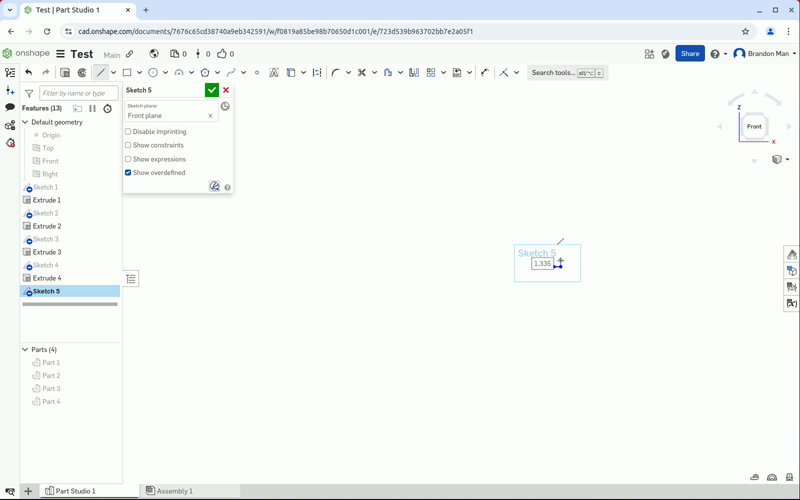
key_up(shift)
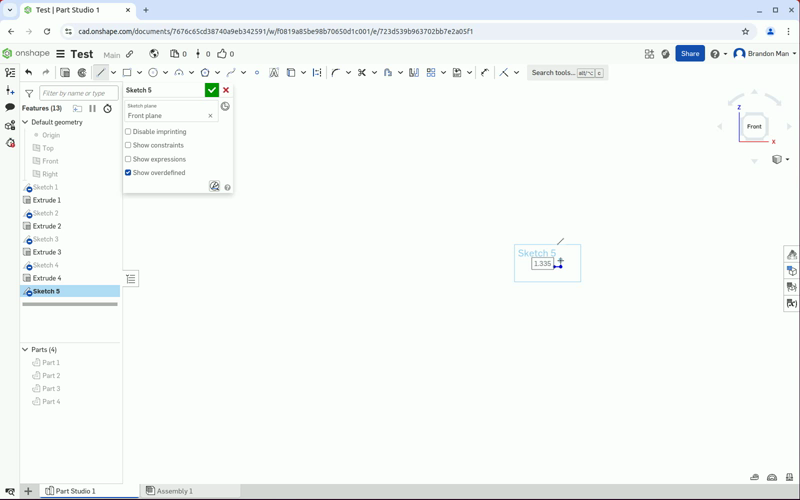
key_down(shift)
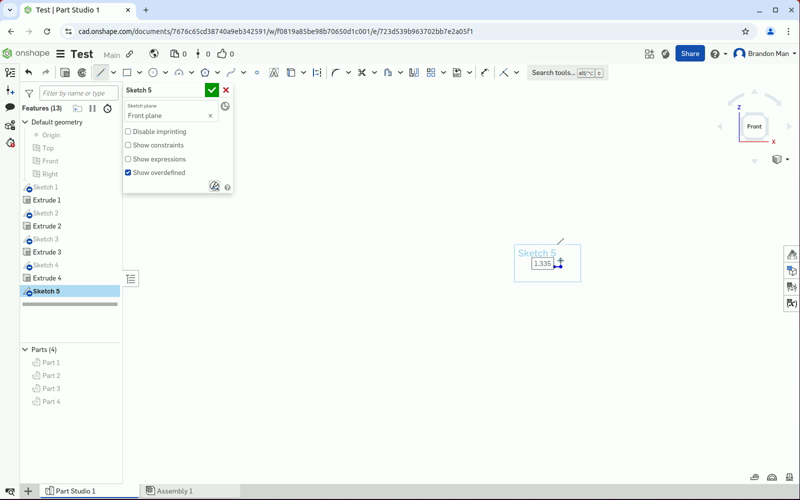
mouse_move(589, 260)
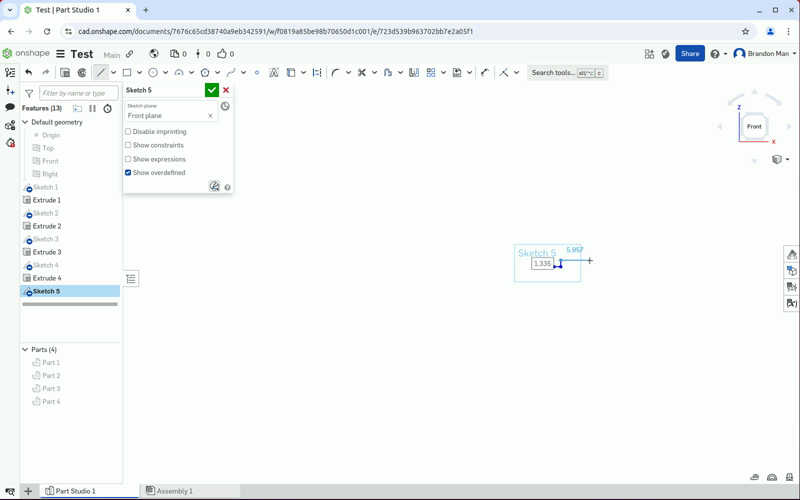
mouse_move(574, 260)
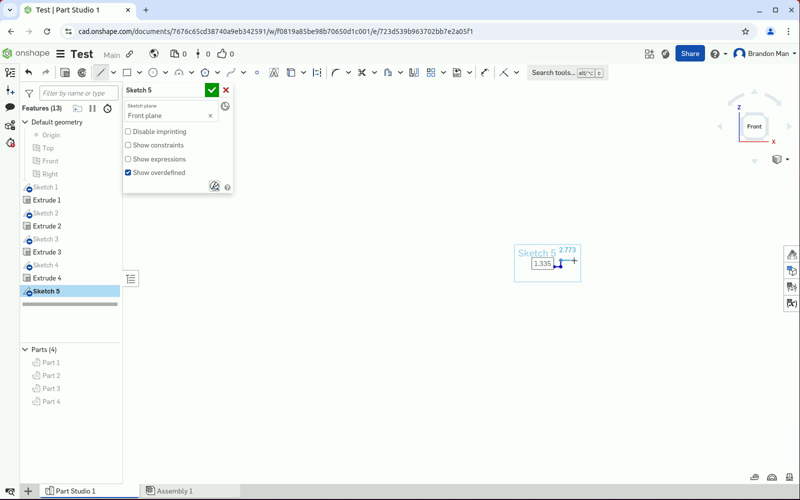
click(574, 260)
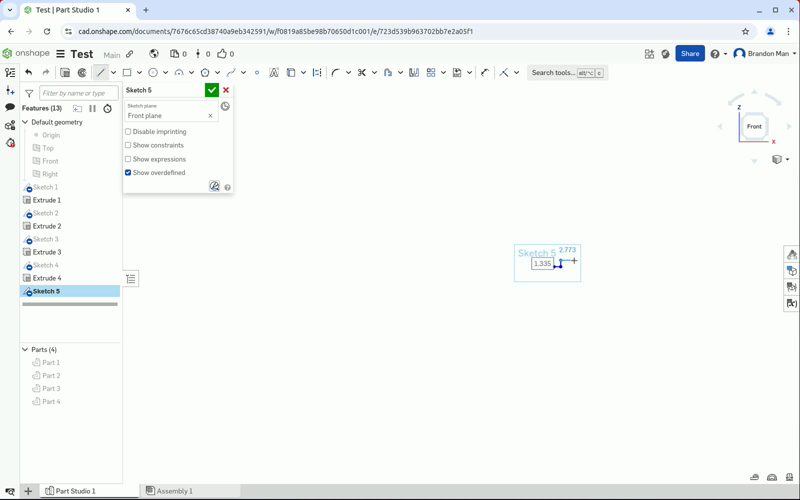
key_up(shift)
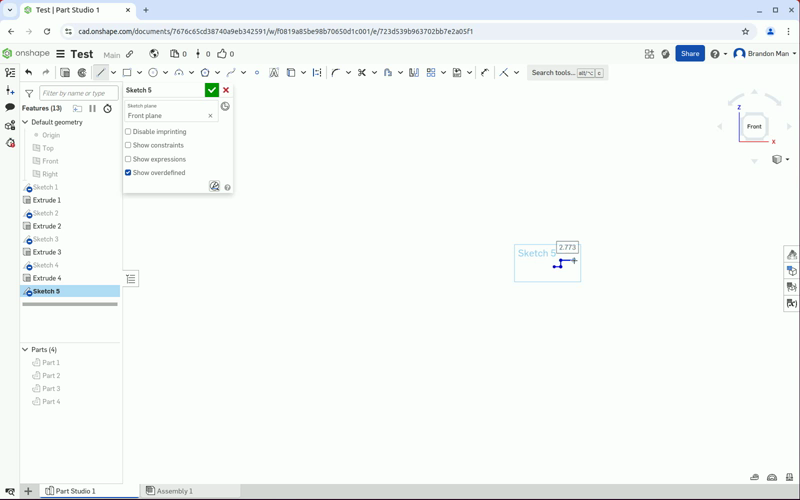
key_down(shift)
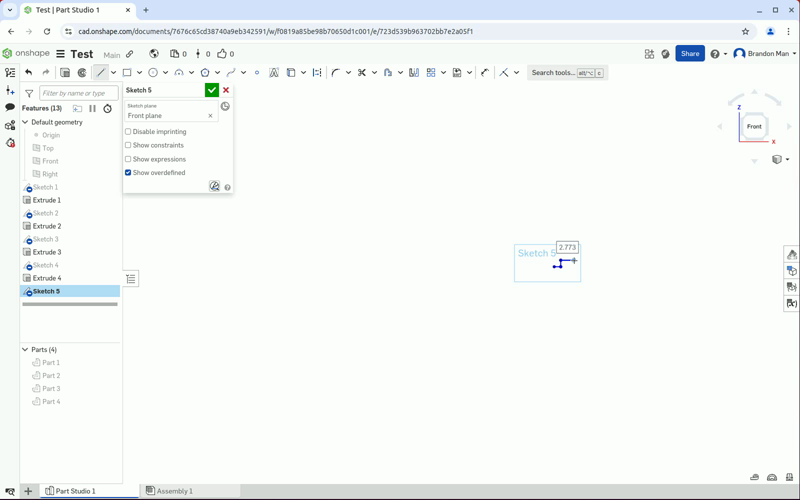
mouse_move(589, 260)
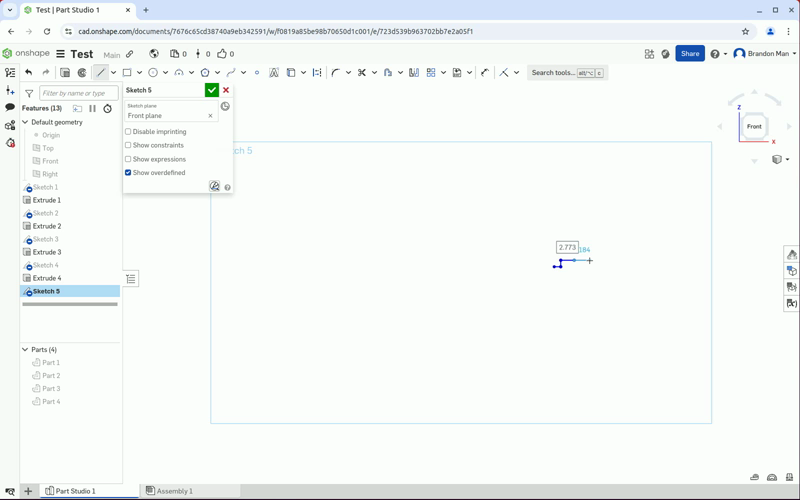
mouse_move(574, 254)
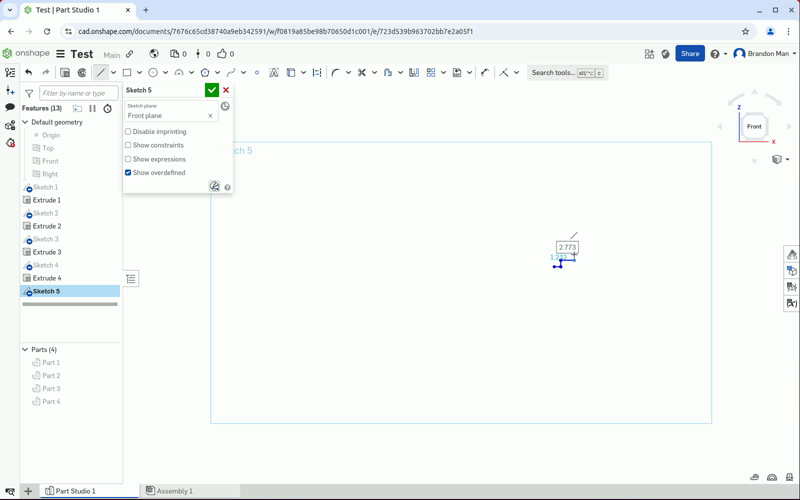
scroll(6)
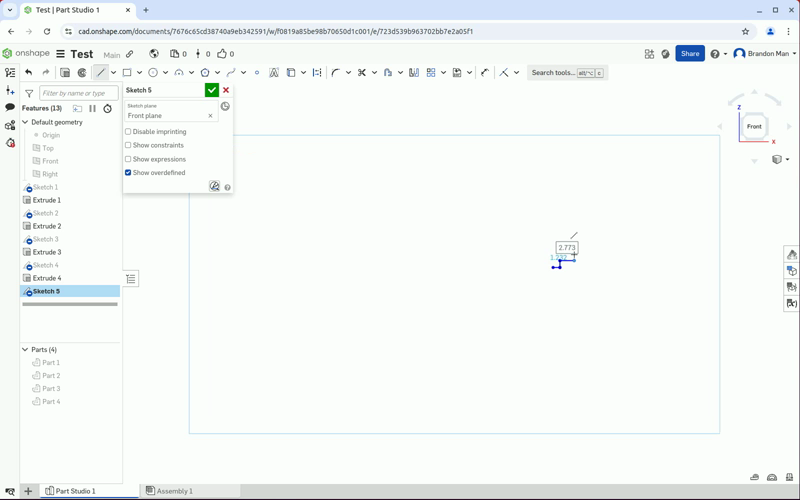
scroll(6)
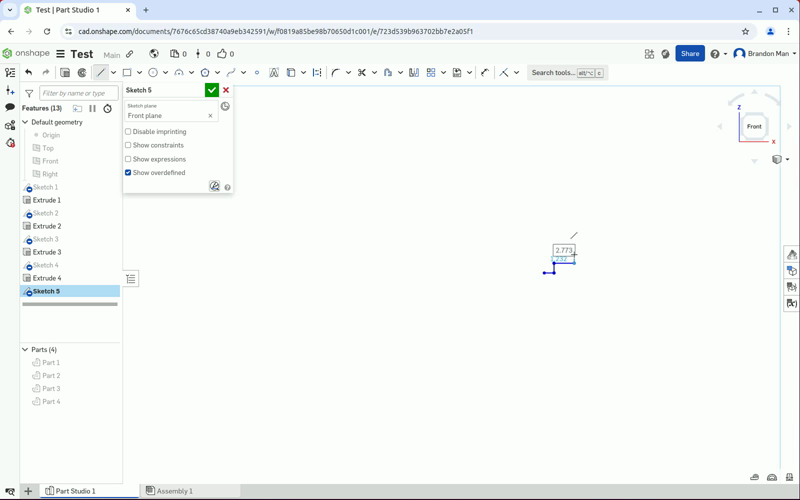
scroll(6)
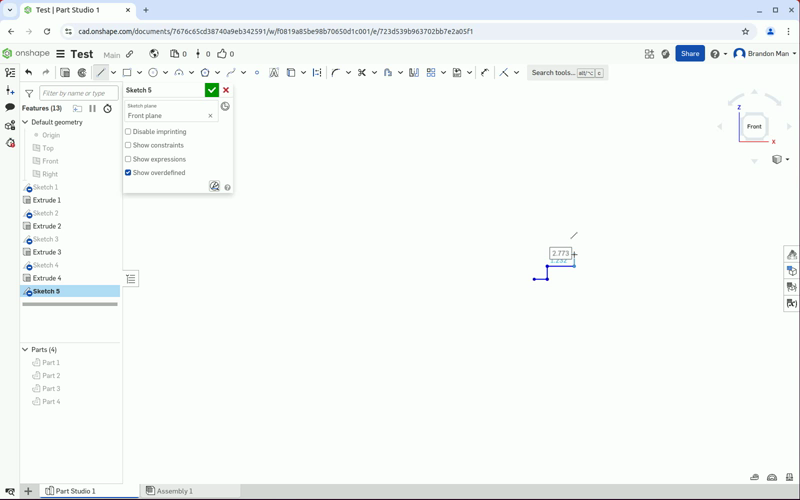
scroll(6)
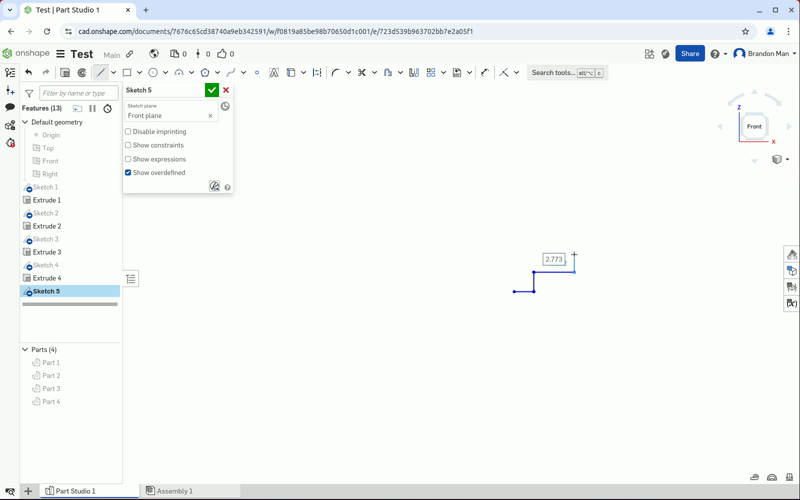
scroll(6)
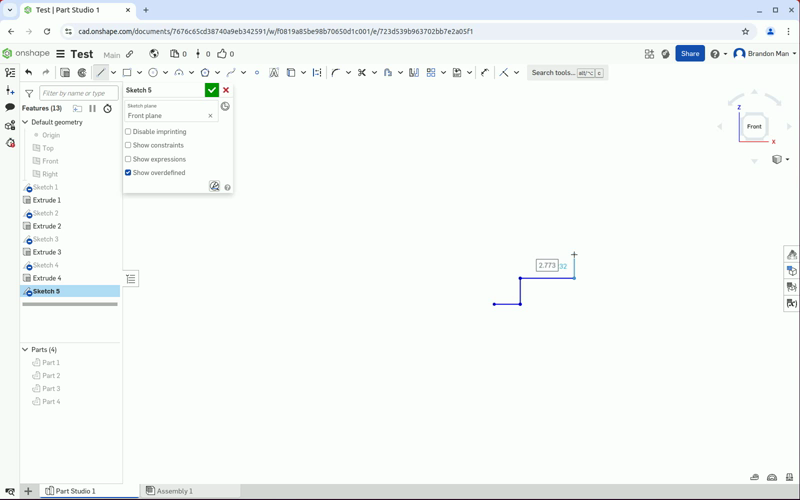
scroll(6)
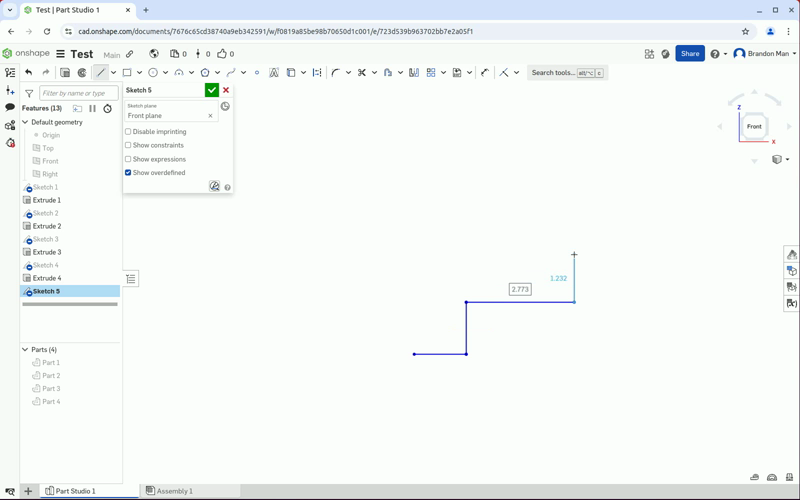
scroll(6)
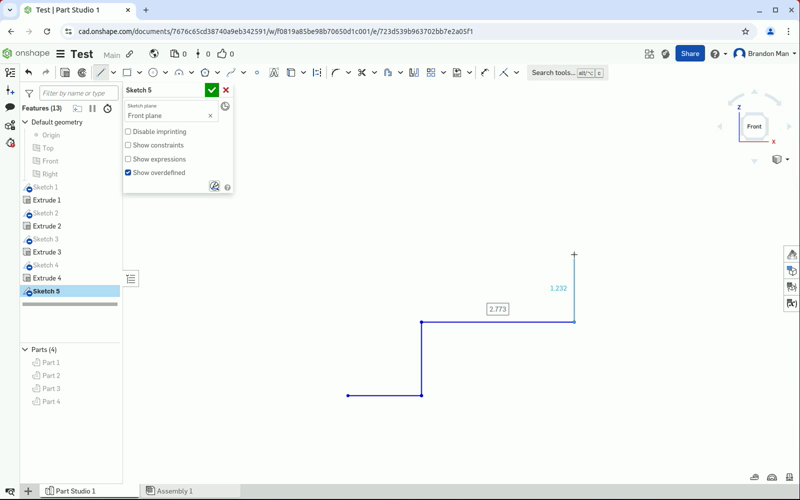
click(574, 254)
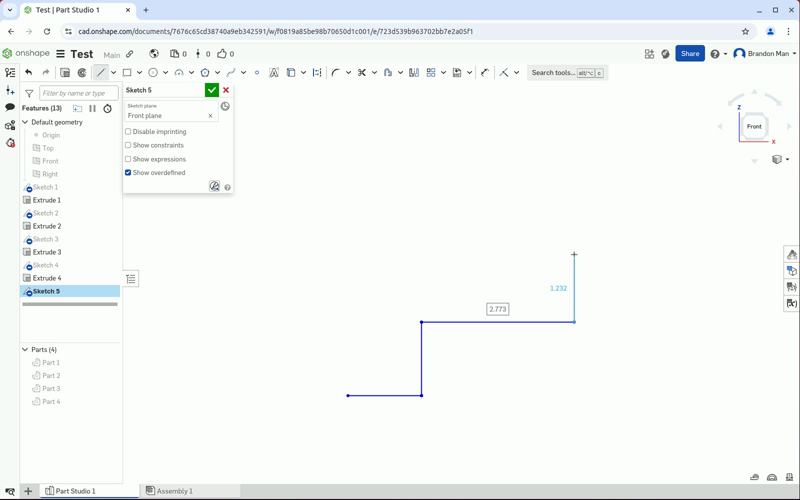
scroll(-6)
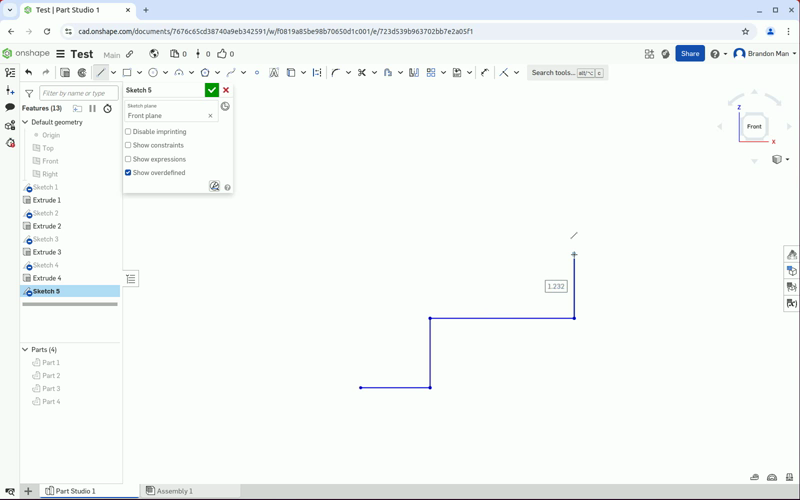
scroll(-6)
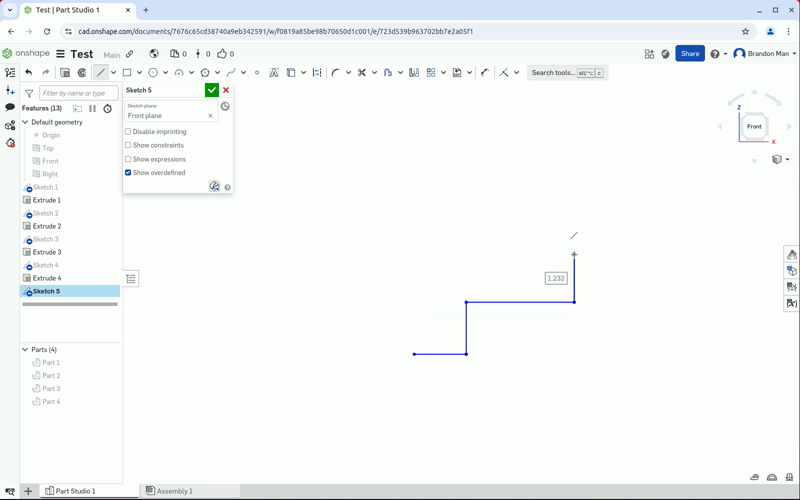
scroll(-6)
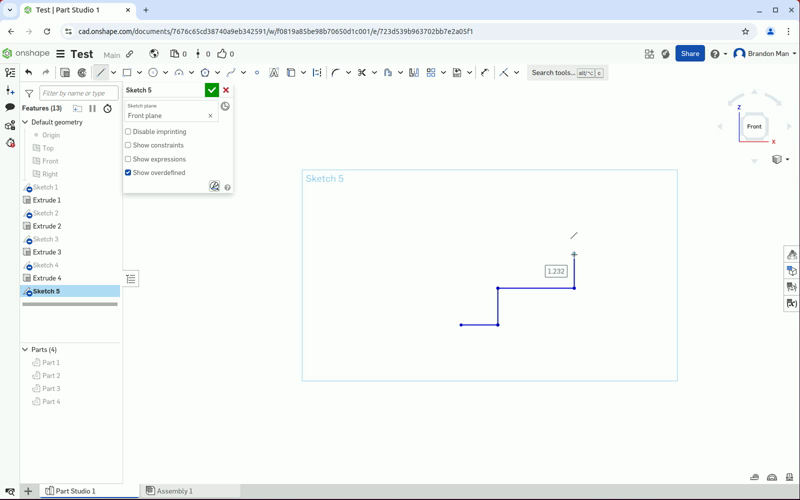
scroll(-6)
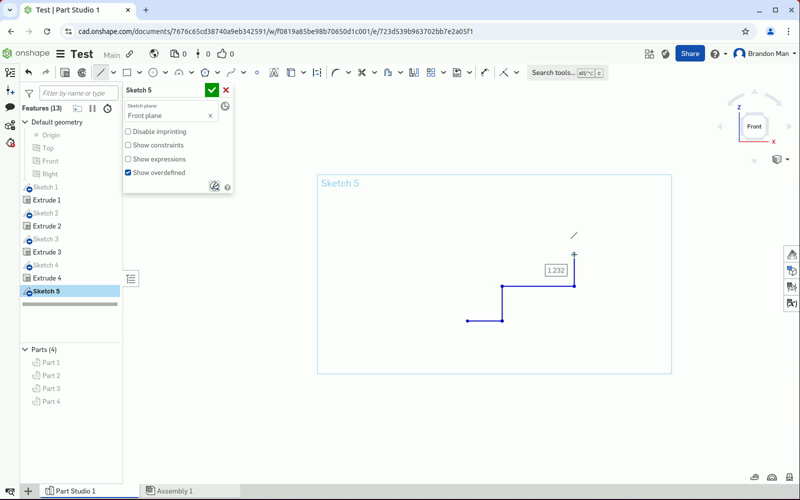
scroll(-6)
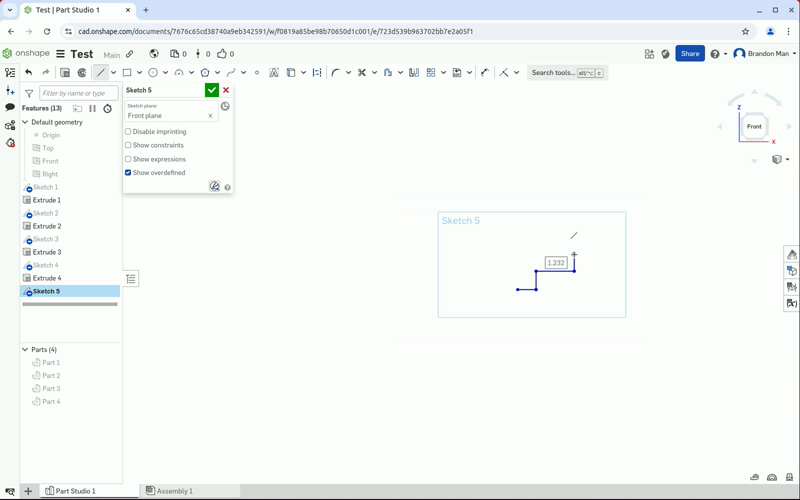
scroll(-6)
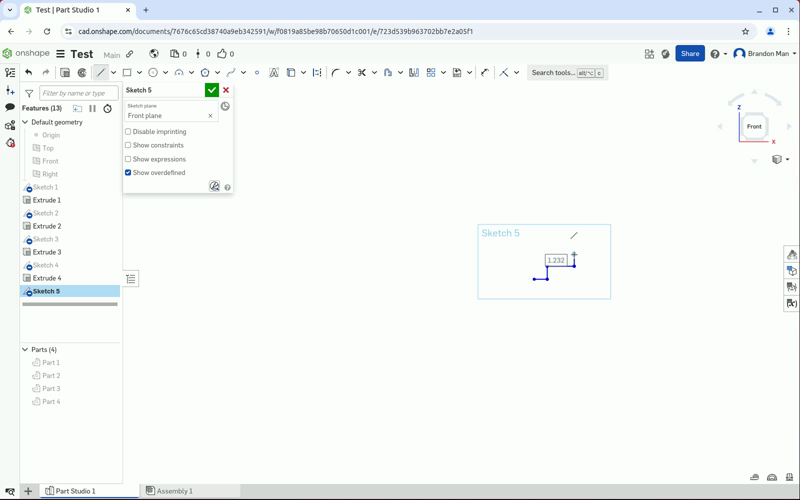
scroll(-6)
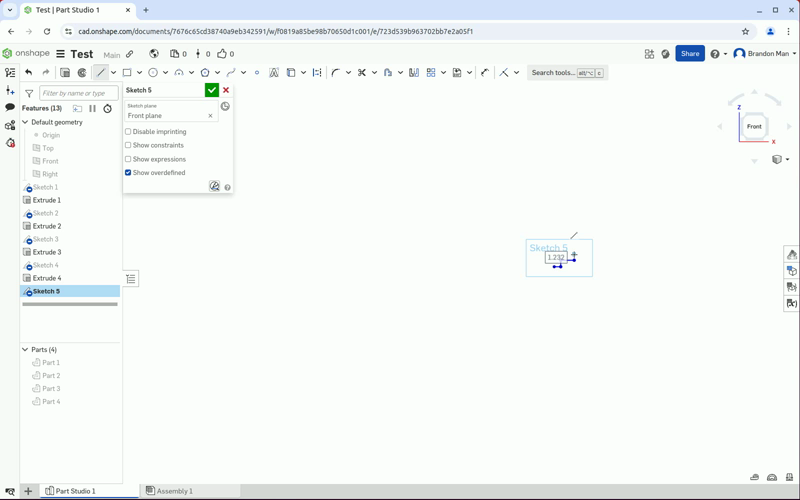
key_up(shift)
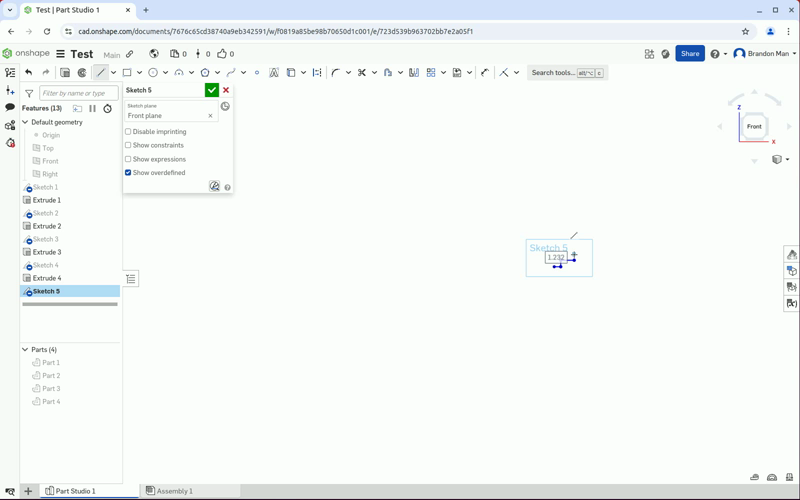
key_down(shift)
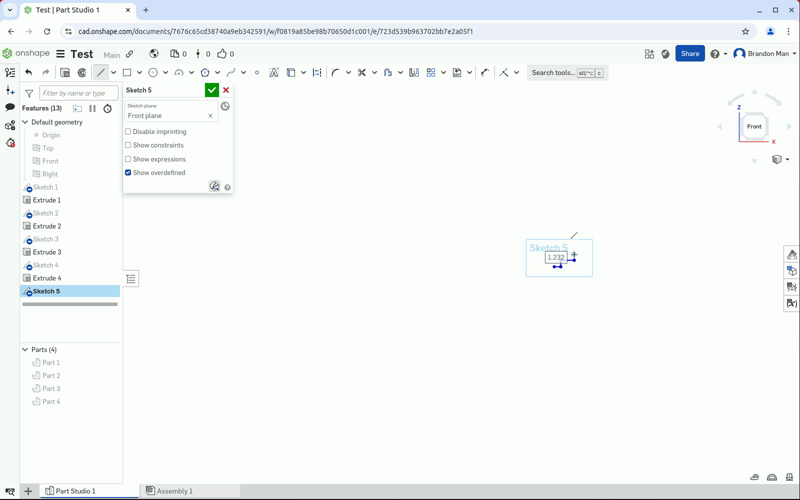
mouse_move(589, 254)
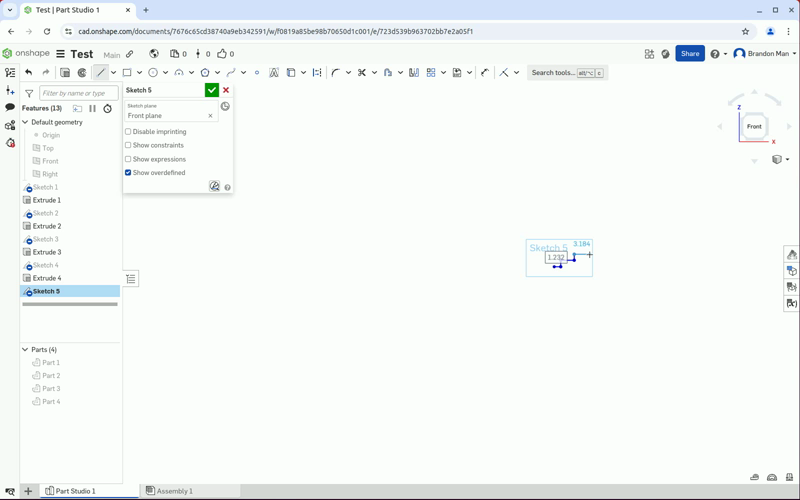
mouse_move(554, 254)
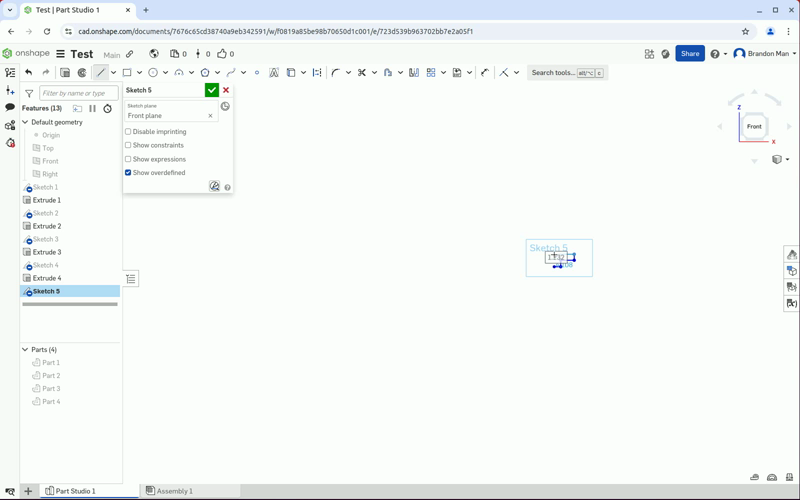
click(554, 254)
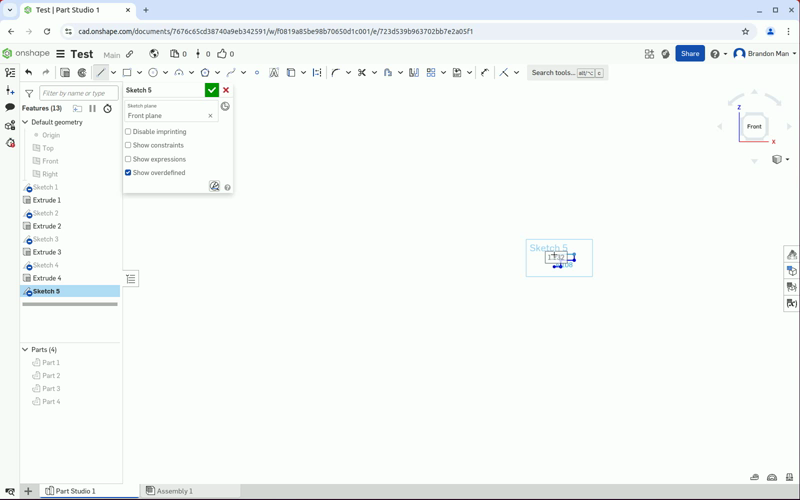
key_up(shift)
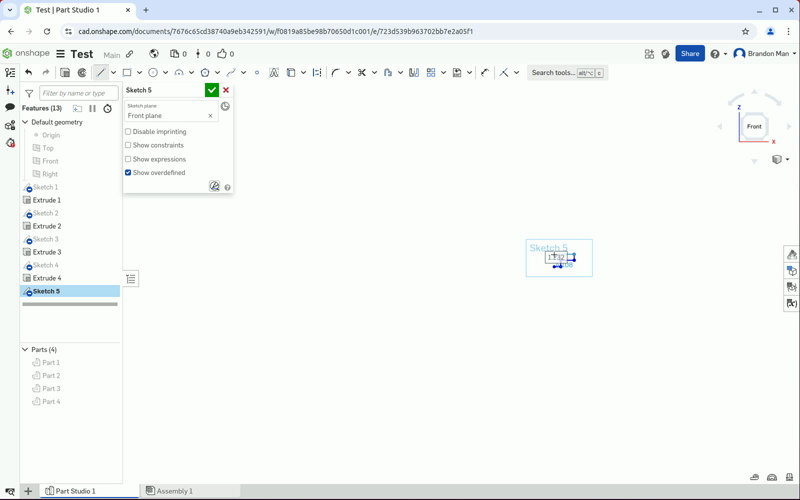
key_down(shift)
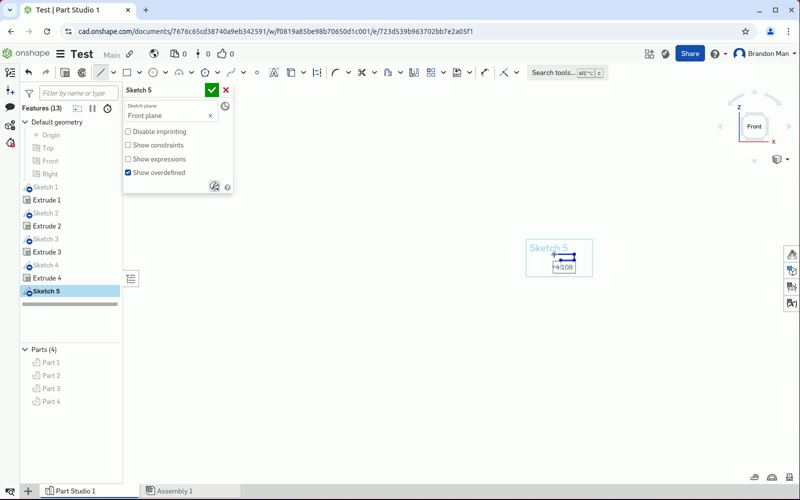
mouse_move(584, 254)
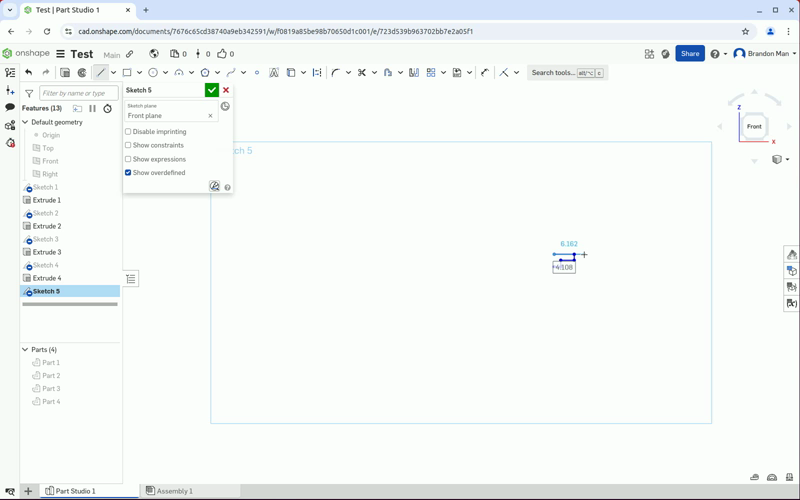
mouse_move(554, 260)
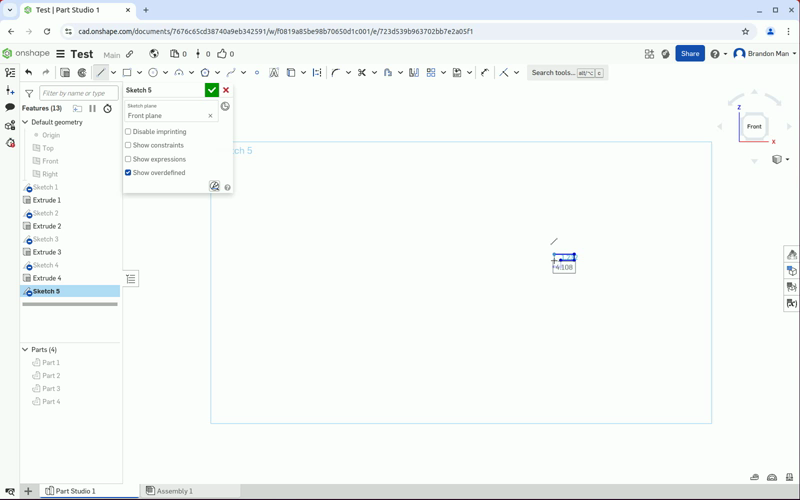
scroll(6)
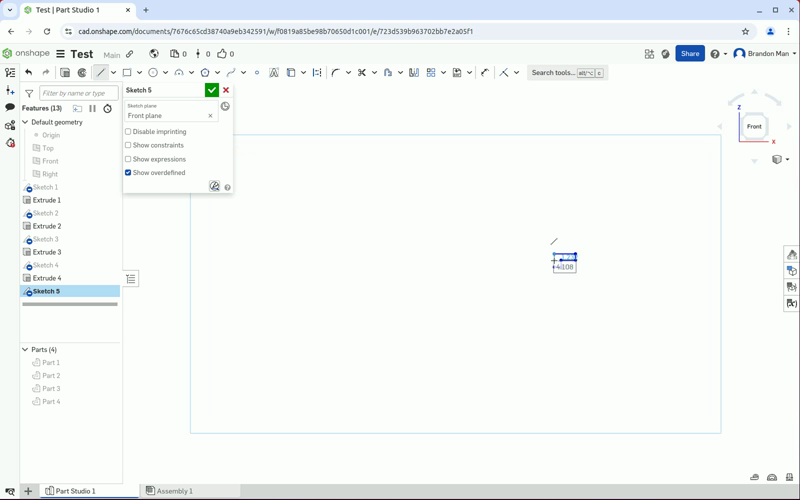
scroll(6)
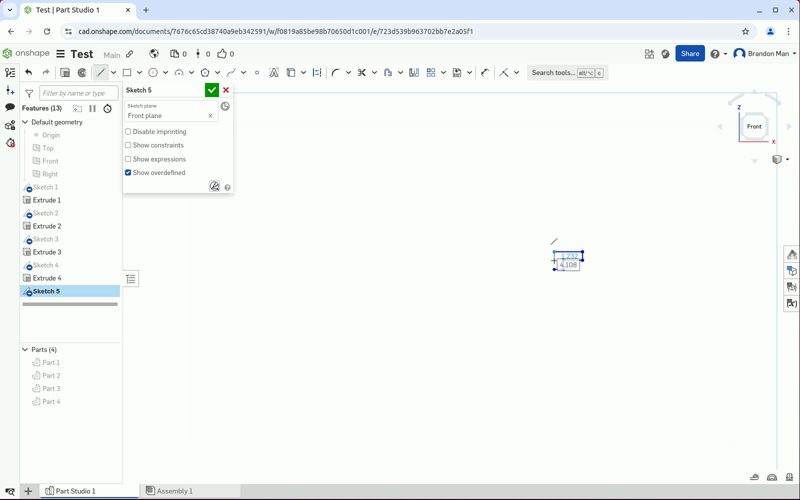
scroll(6)
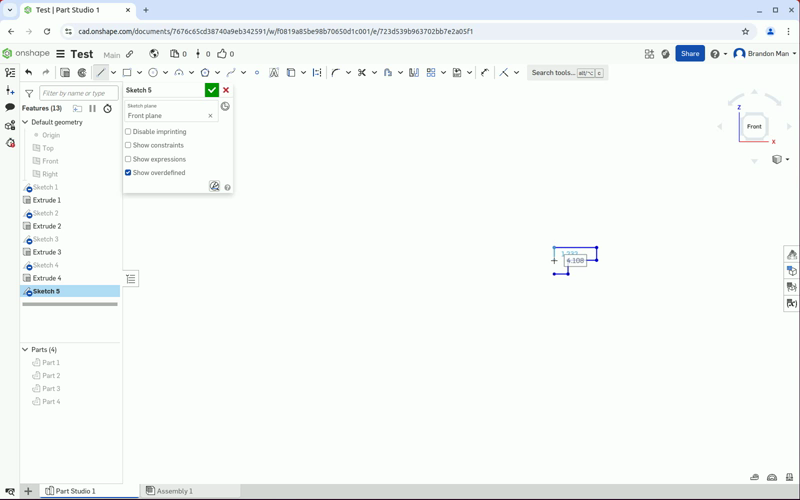
scroll(6)
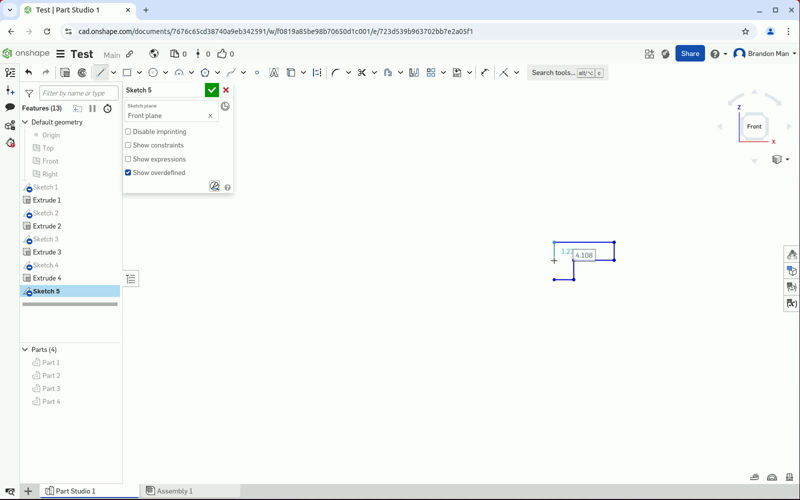
scroll(6)
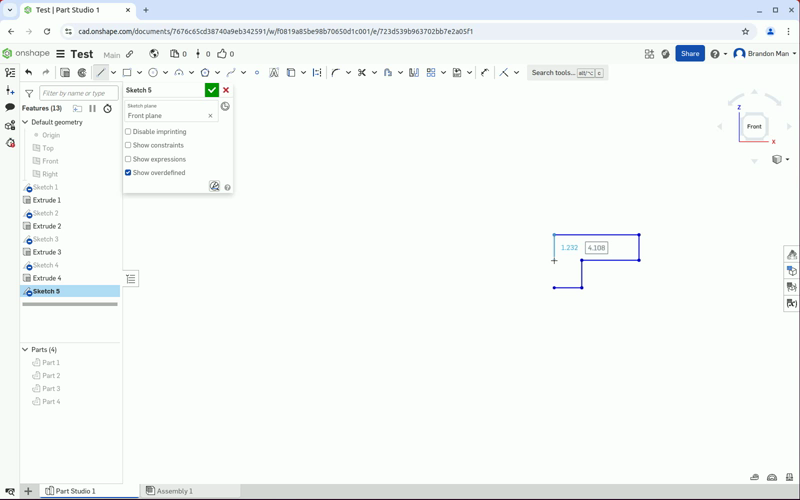
scroll(6)
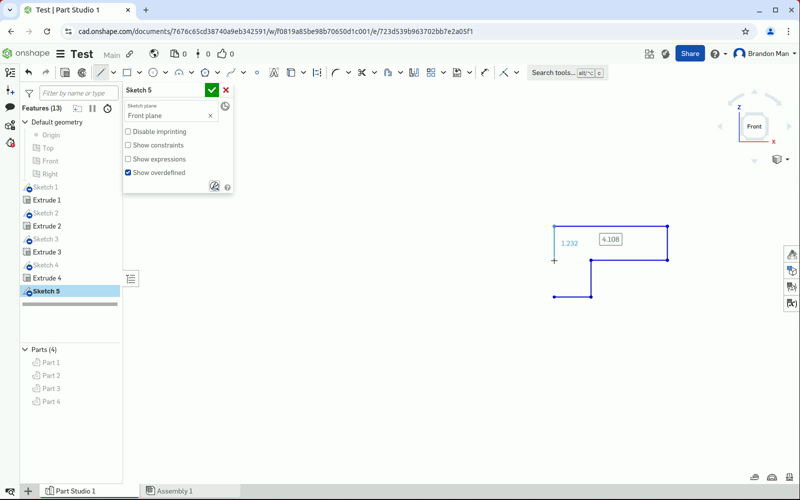
scroll(6)
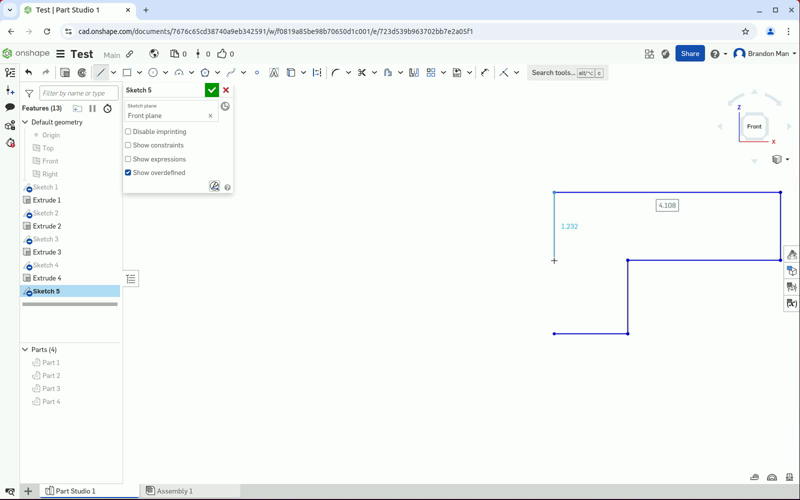
click(554, 260)
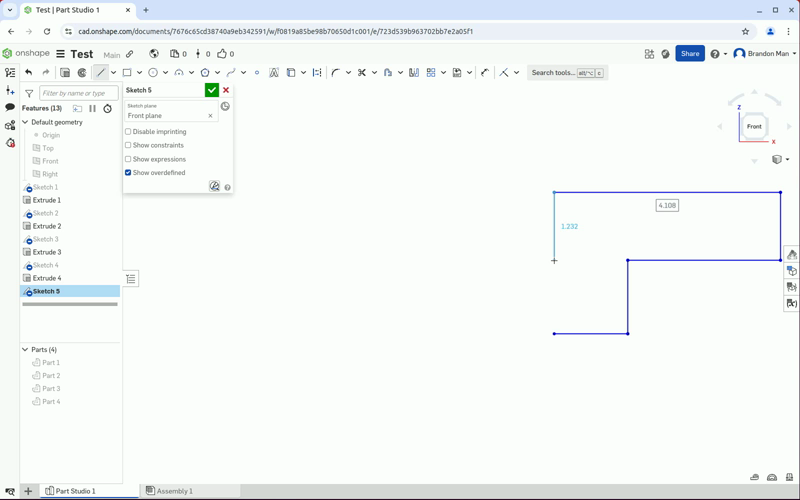
scroll(-6)
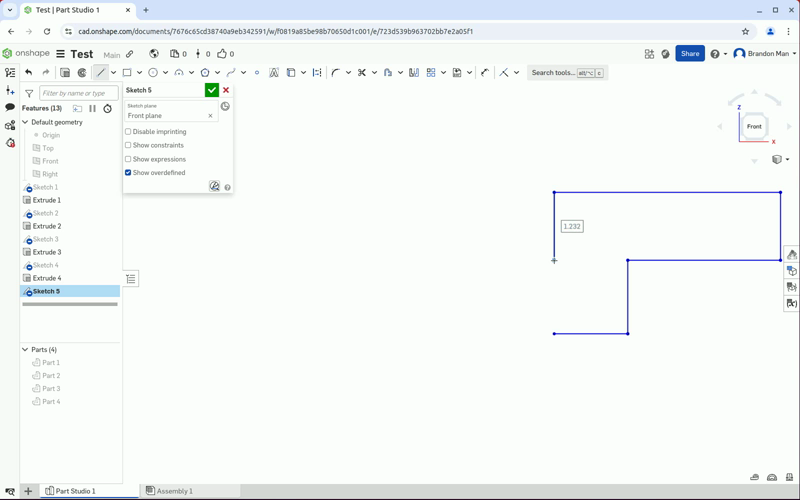
scroll(-6)
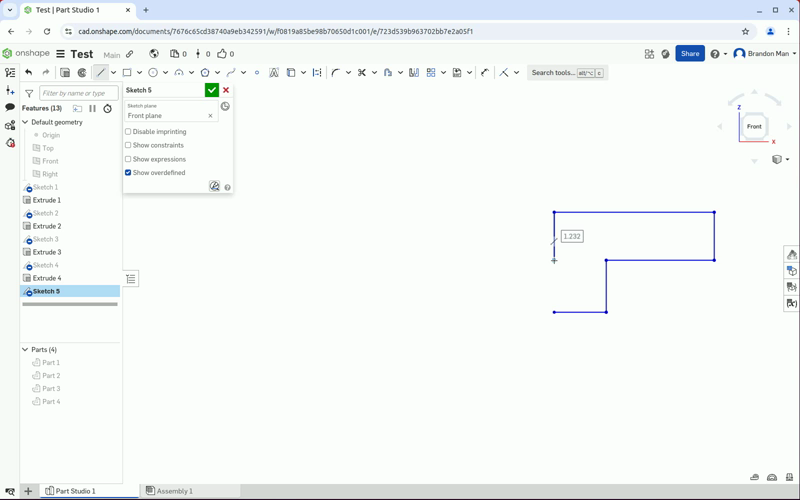
scroll(-6)
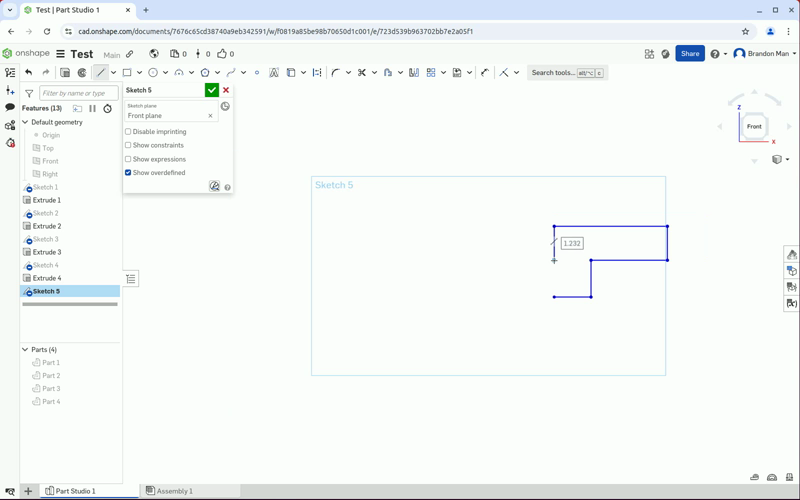
scroll(-6)
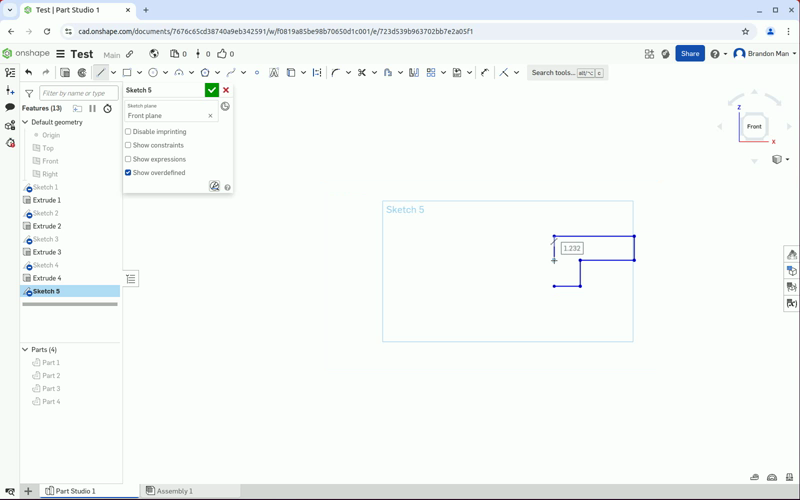
scroll(-6)
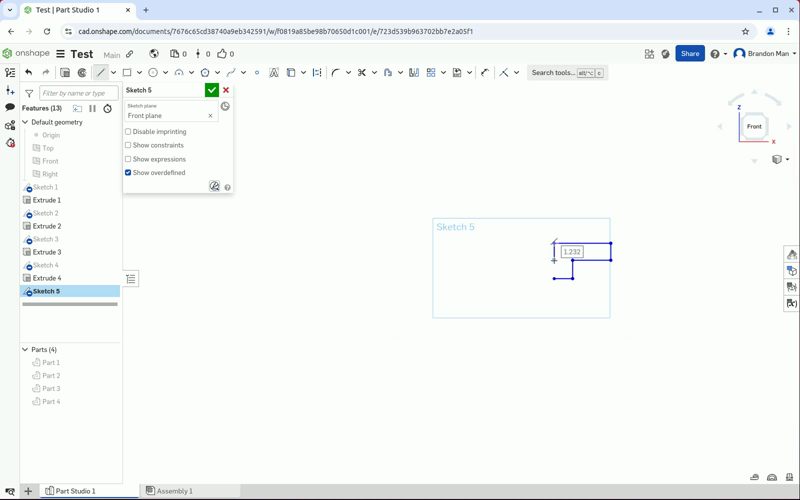
scroll(-6)
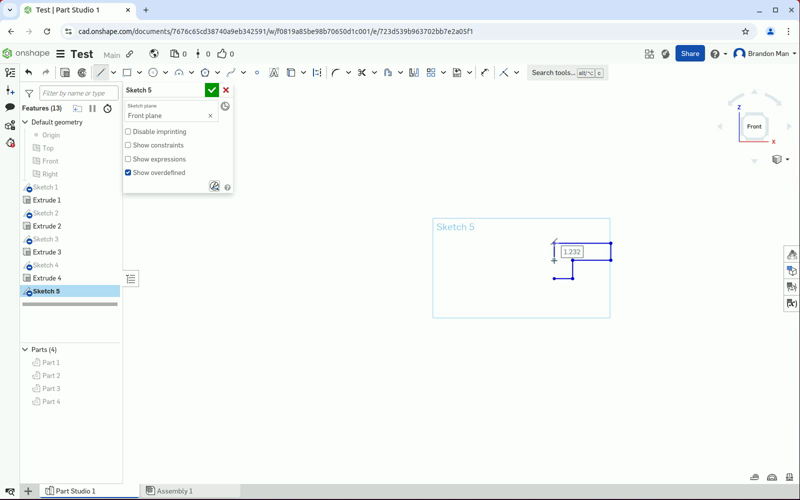
scroll(-6)
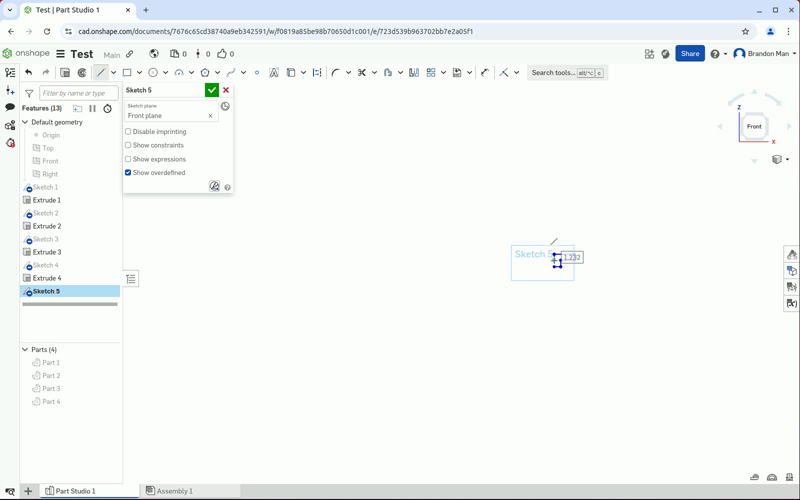
key_up(shift)
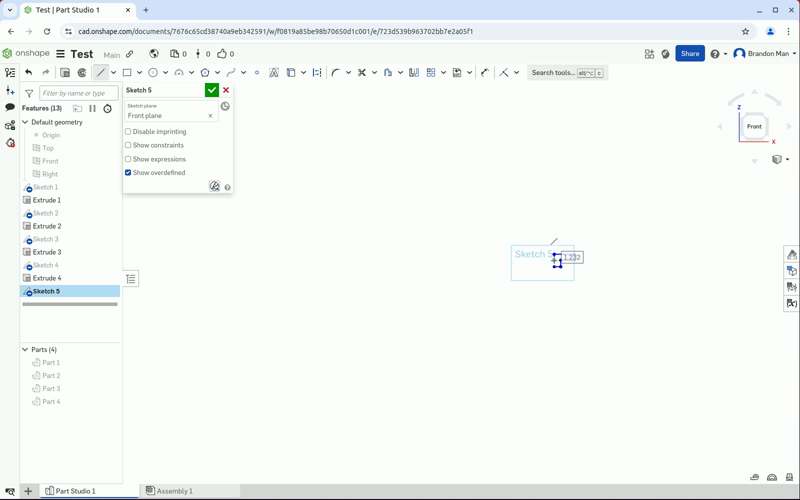
mouse_move(584, 260)
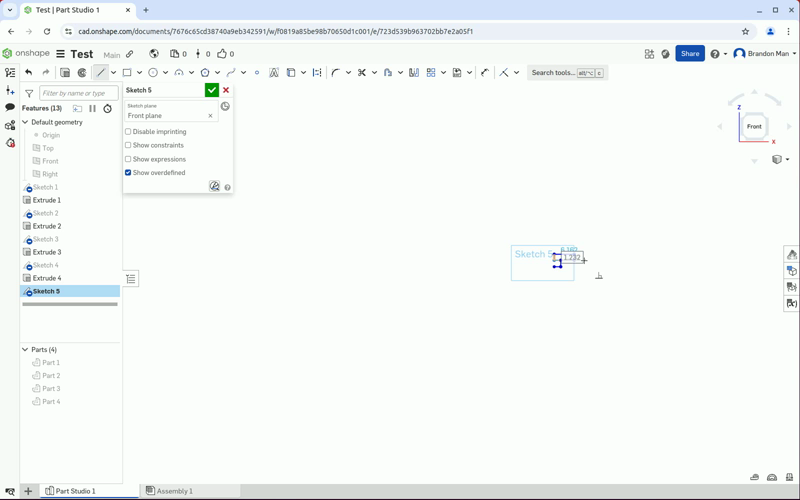
key_down(shift)
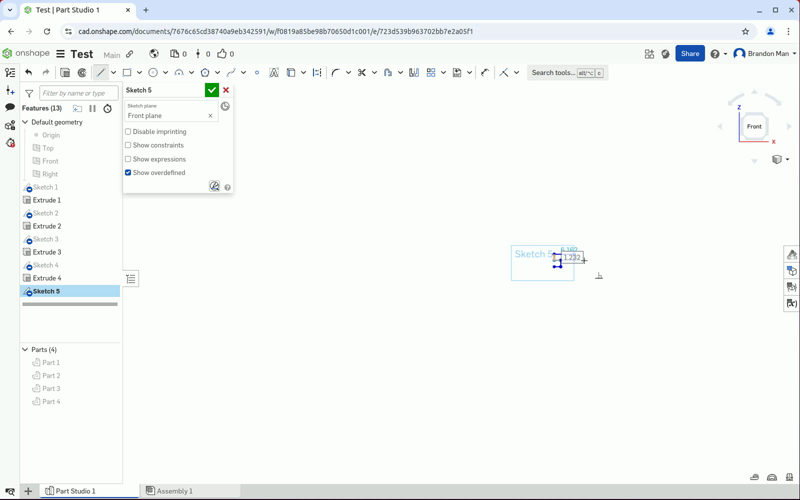
mouse_move(554, 266)
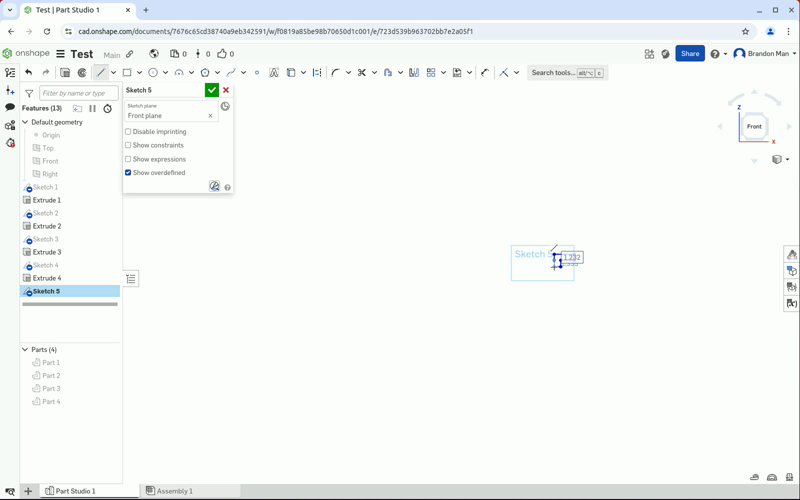
scroll(6)
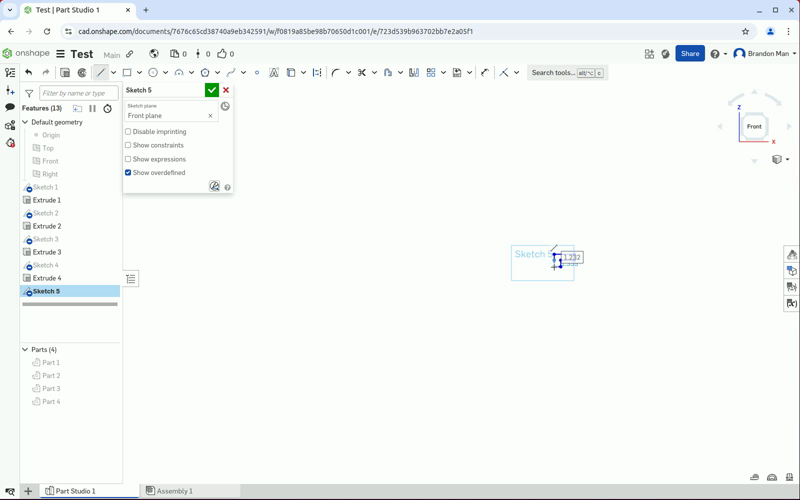
scroll(6)
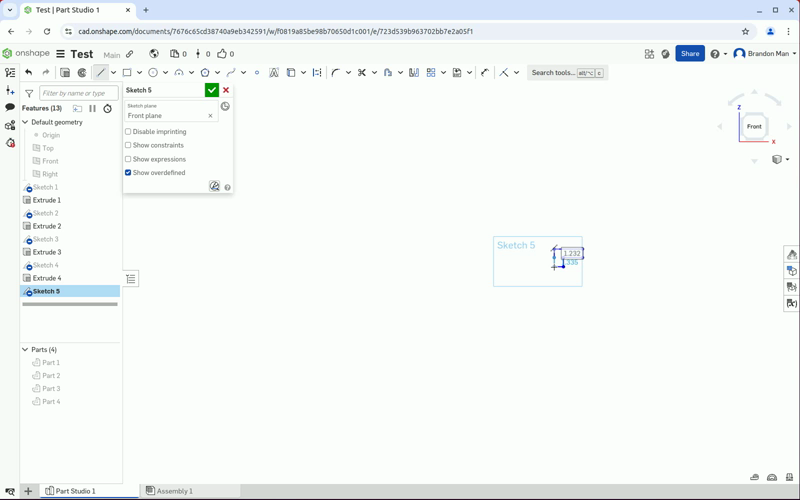
scroll(6)
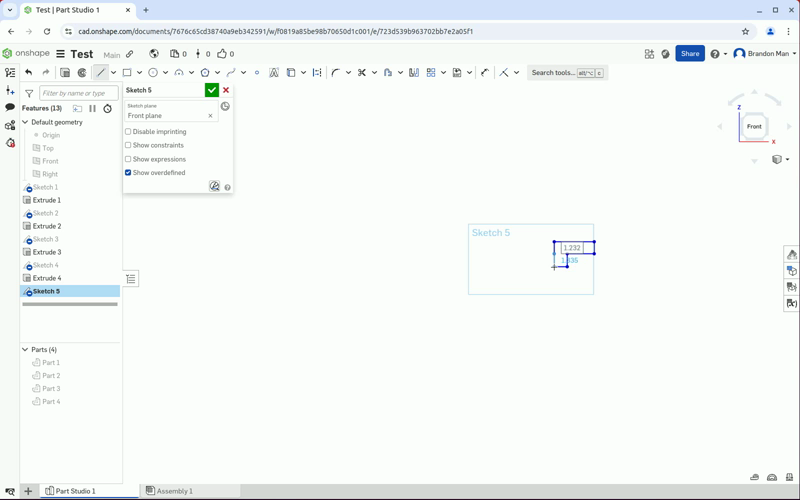
scroll(6)
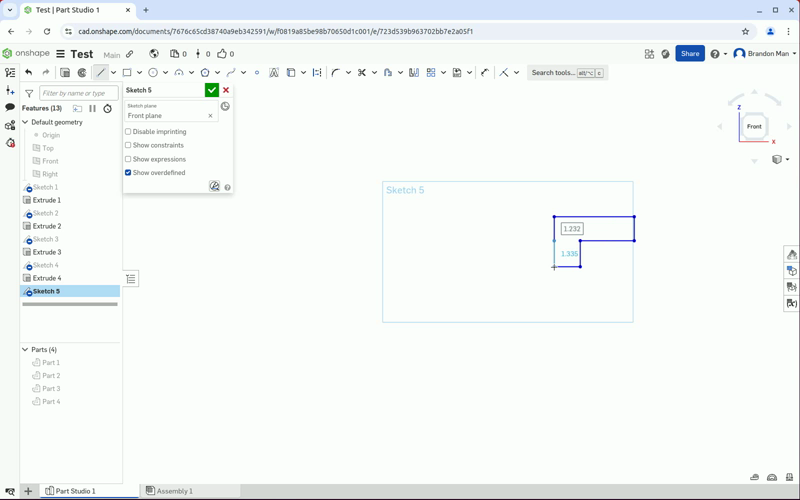
scroll(6)
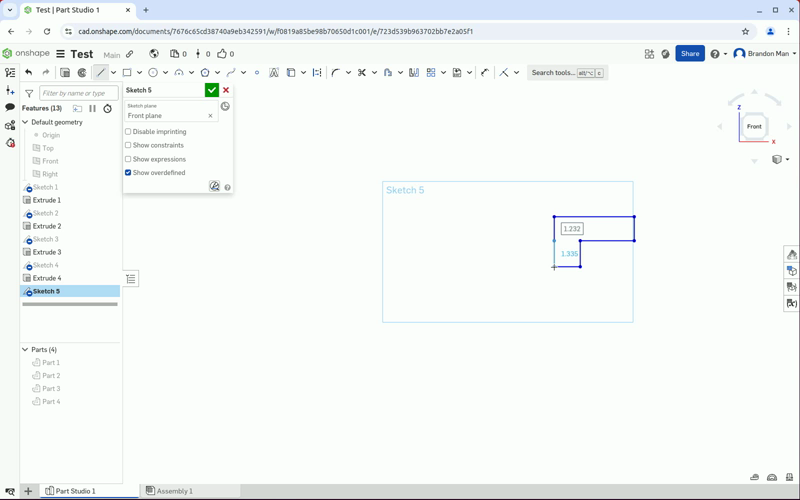
scroll(6)
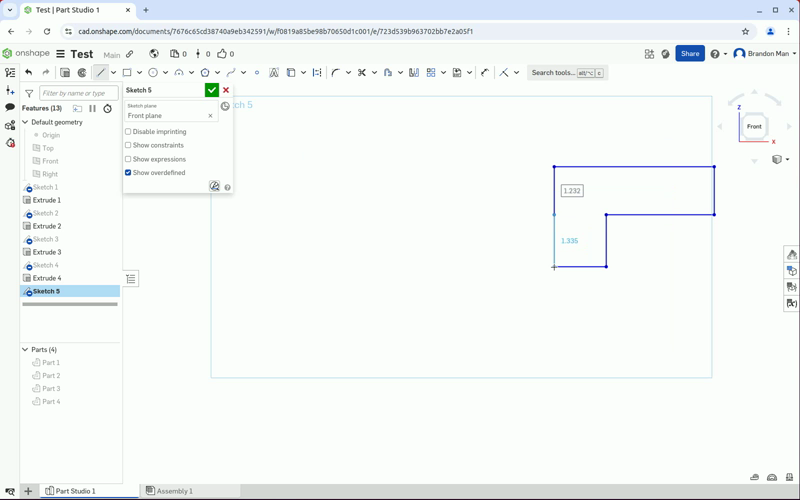
scroll(6)
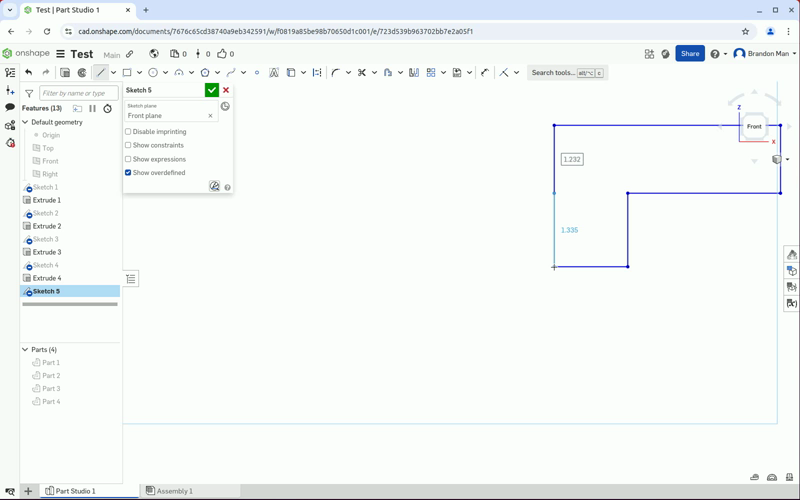
key_up(shift)
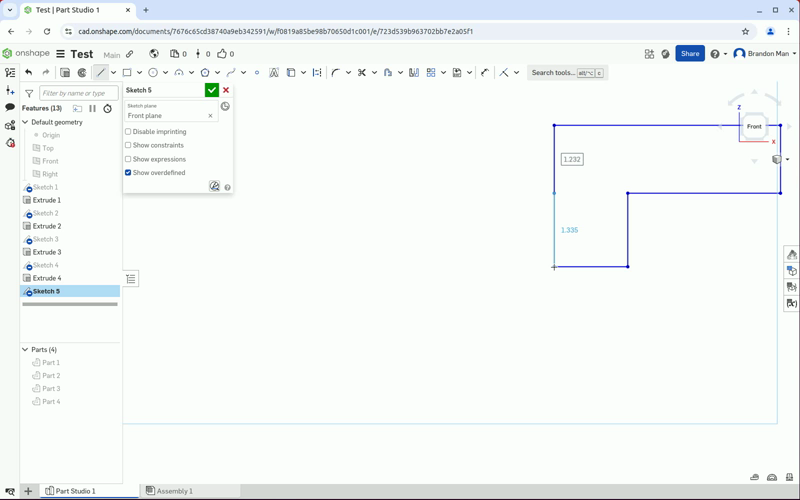
click(554, 266)
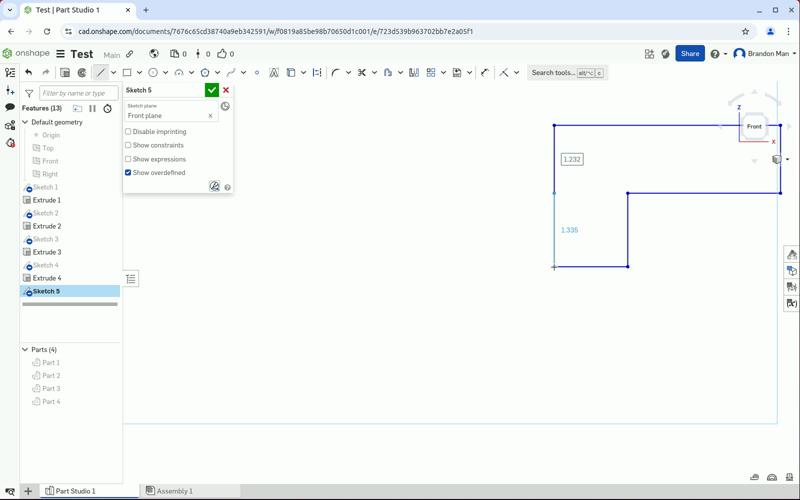
scroll(-6)
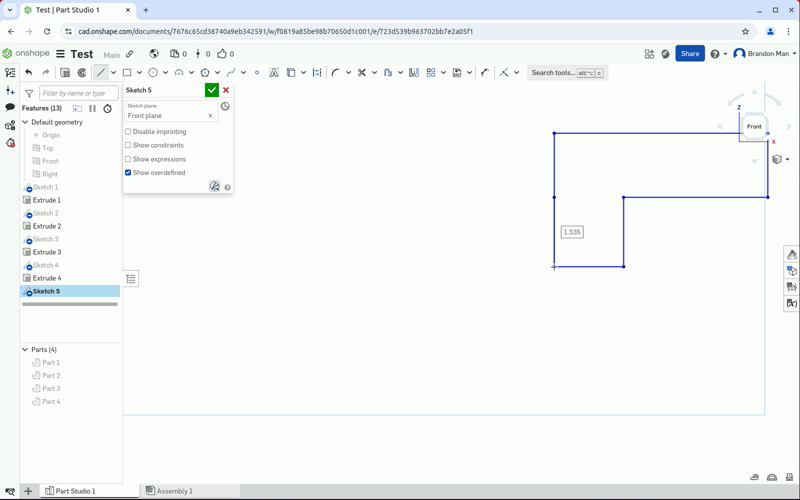
scroll(-6)
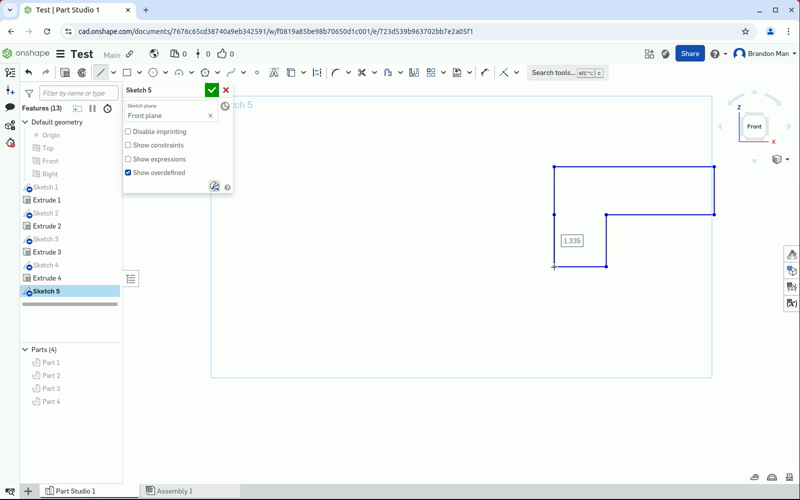
scroll(-6)
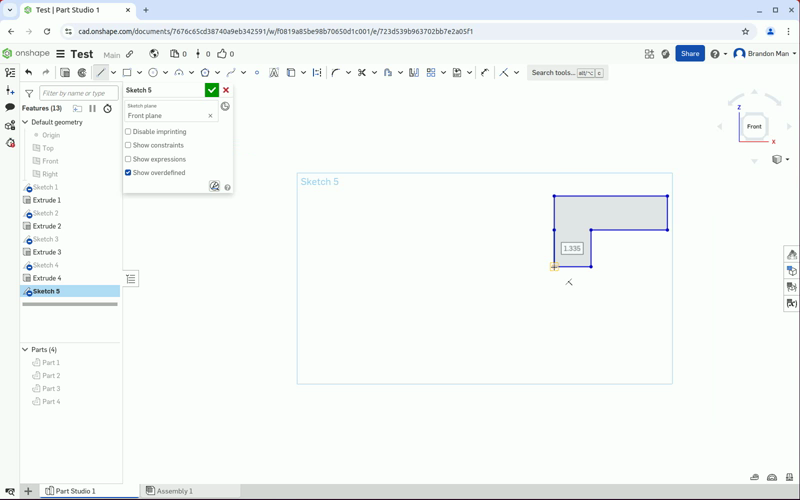
scroll(-6)
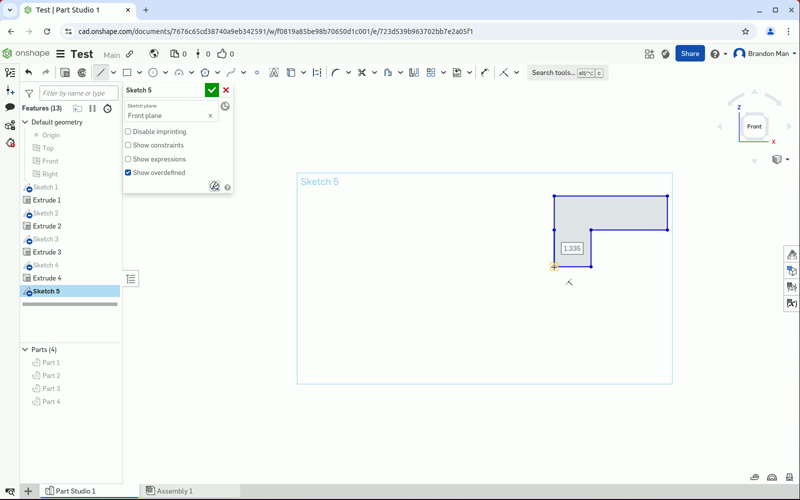
scroll(-6)
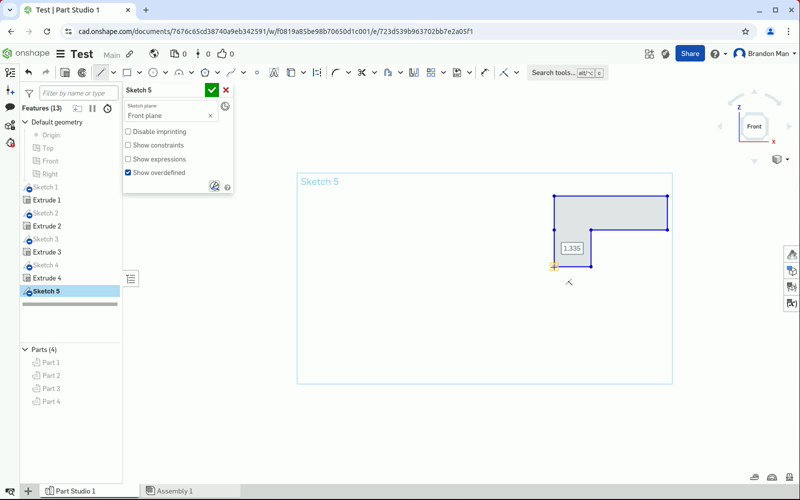
scroll(-6)
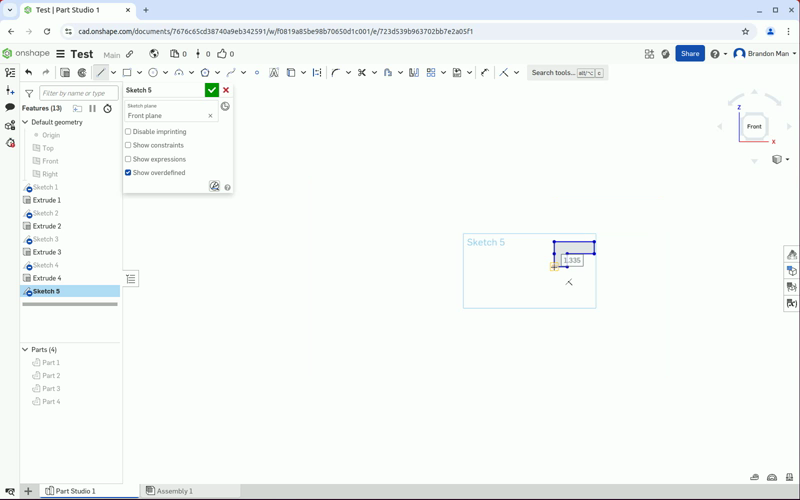
scroll(-6)
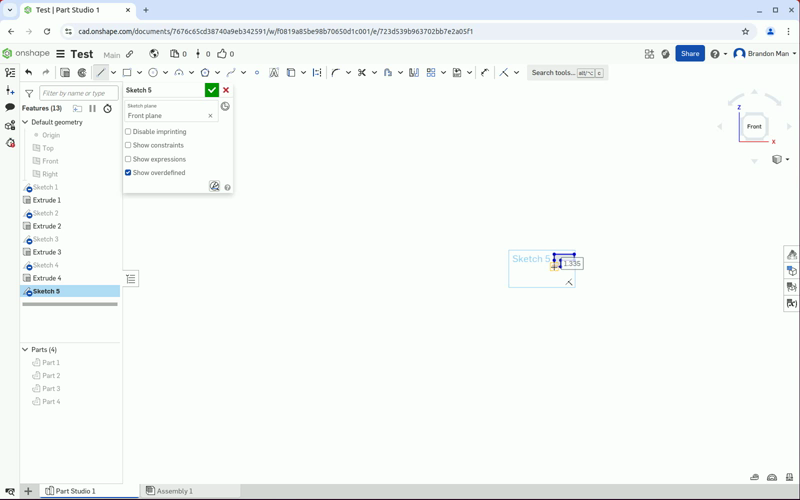
key(esc)
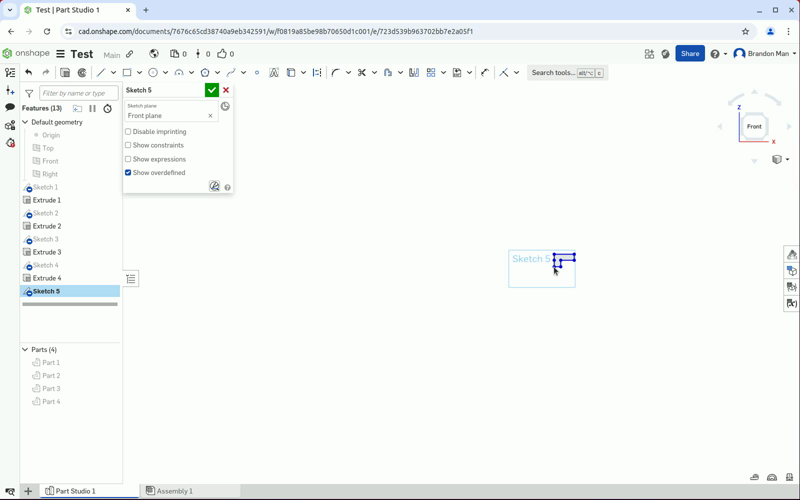
mouse_move(559, 262)
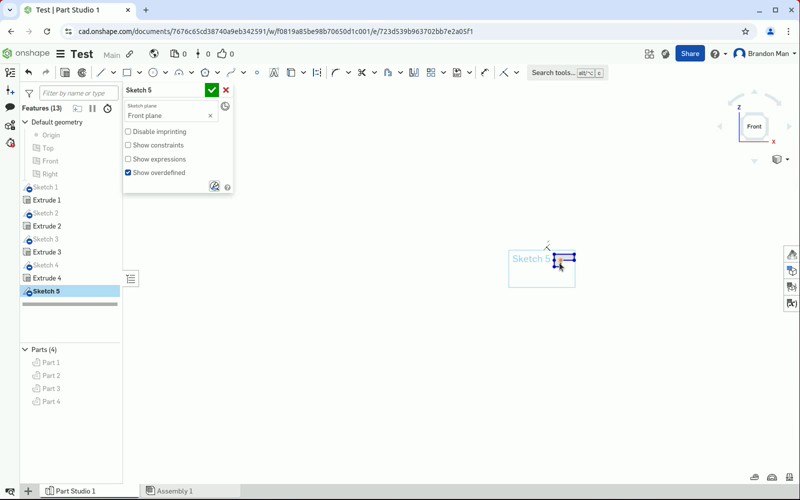
scroll(6)
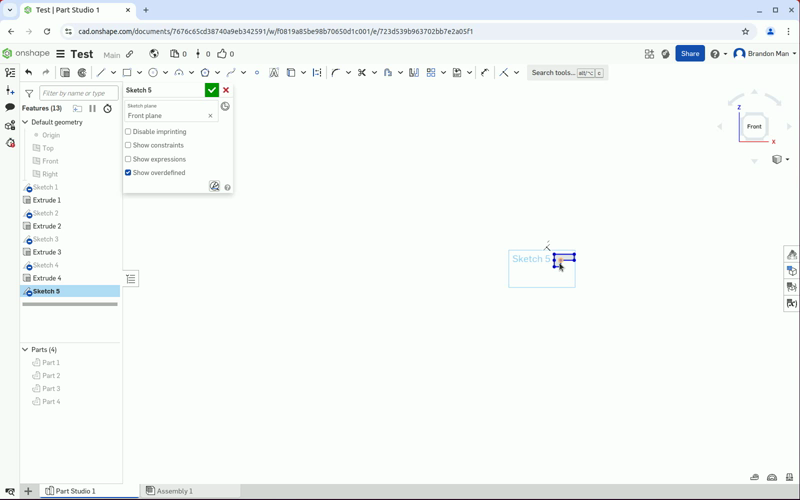
scroll(6)
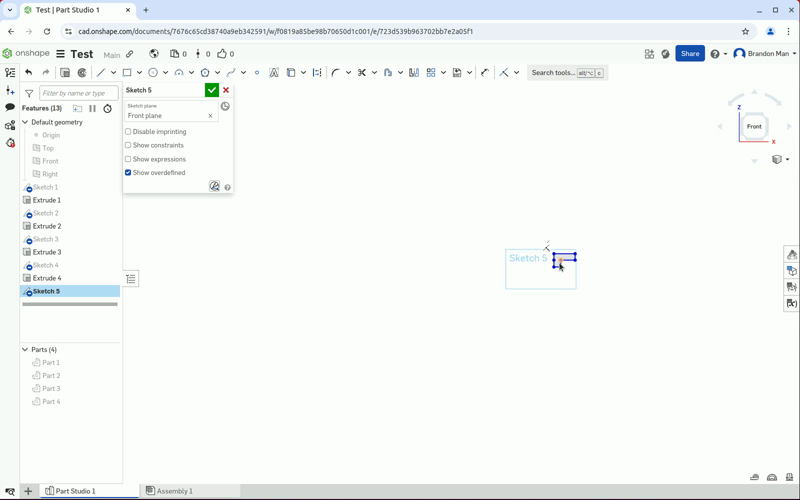
scroll(6)
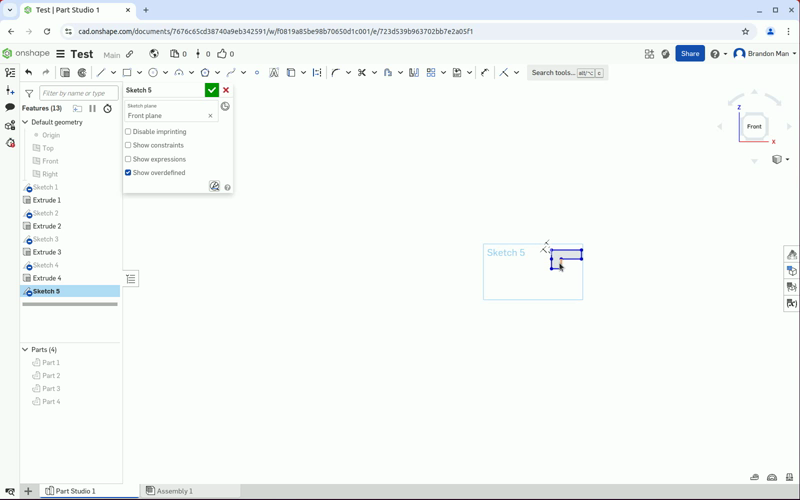
scroll(6)
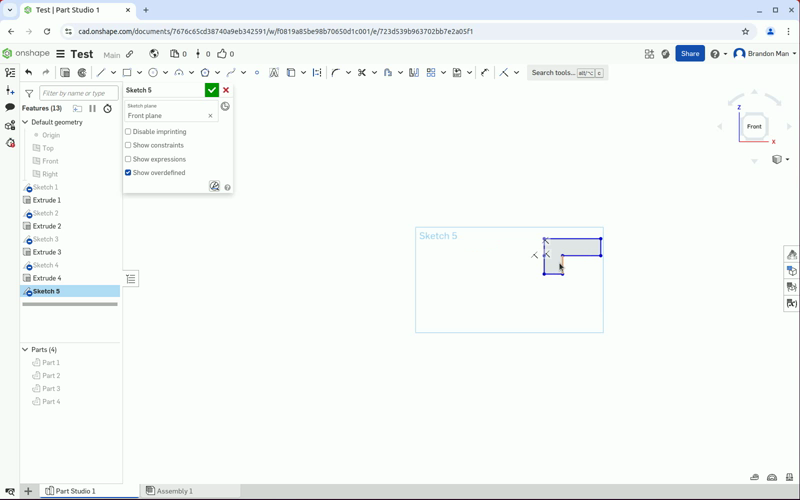
scroll(6)
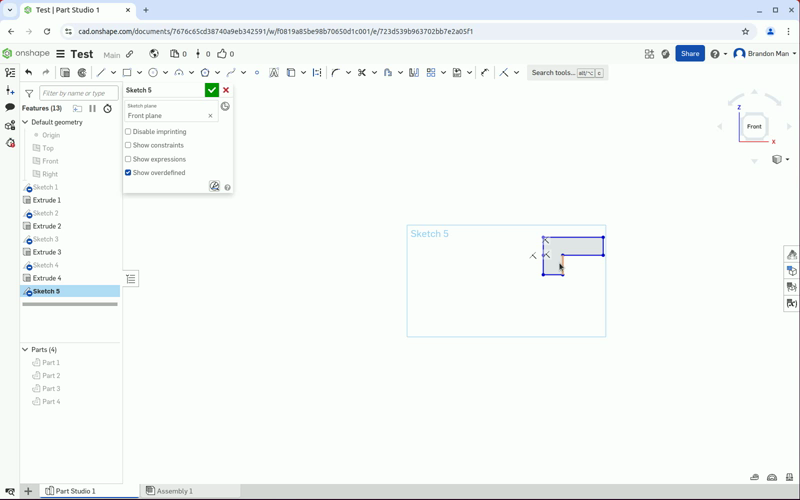
scroll(6)
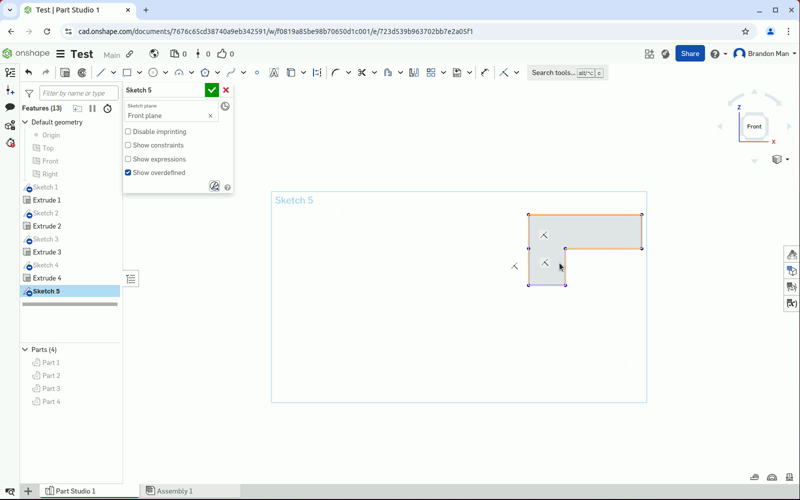
scroll(6)
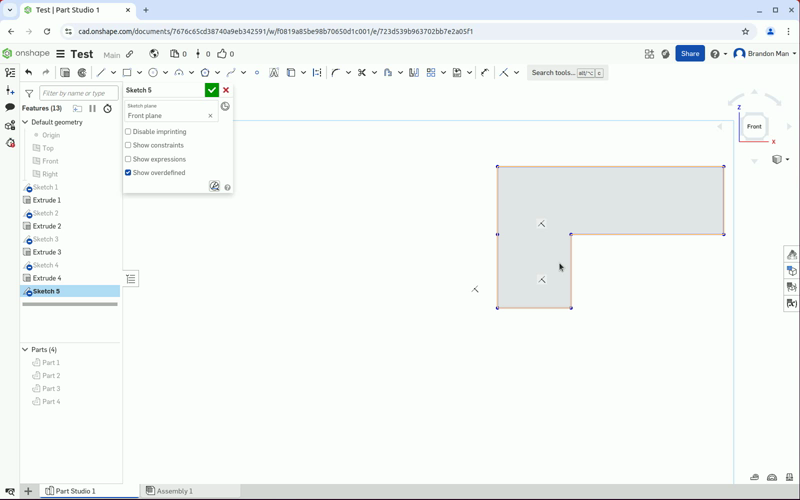
click(559, 262)
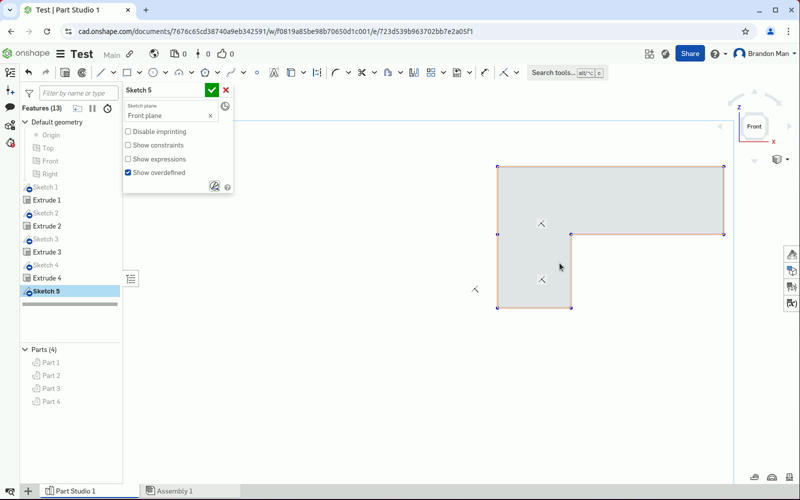
scroll(-6)
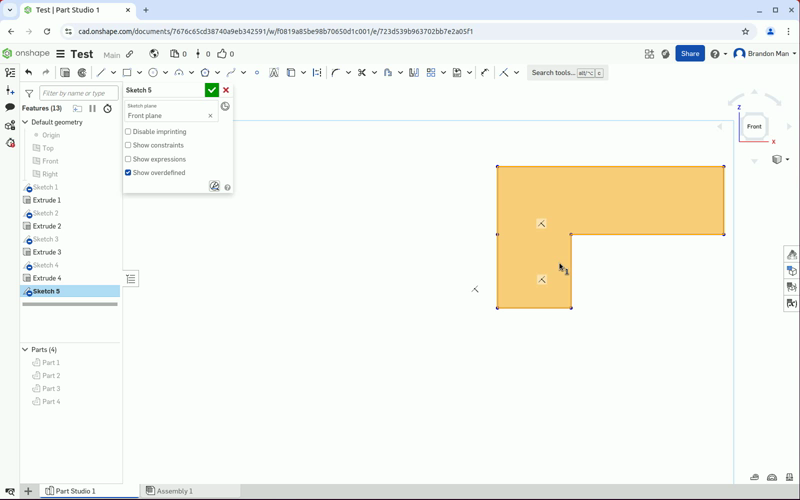
scroll(-6)
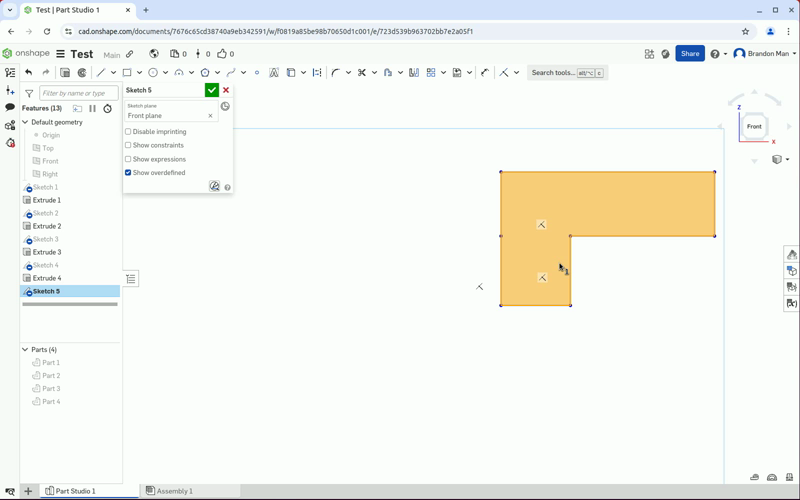
scroll(-6)
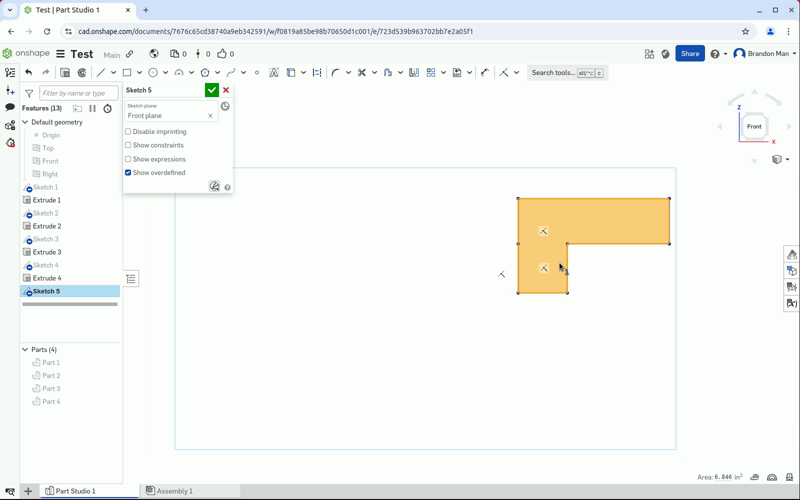
scroll(-6)
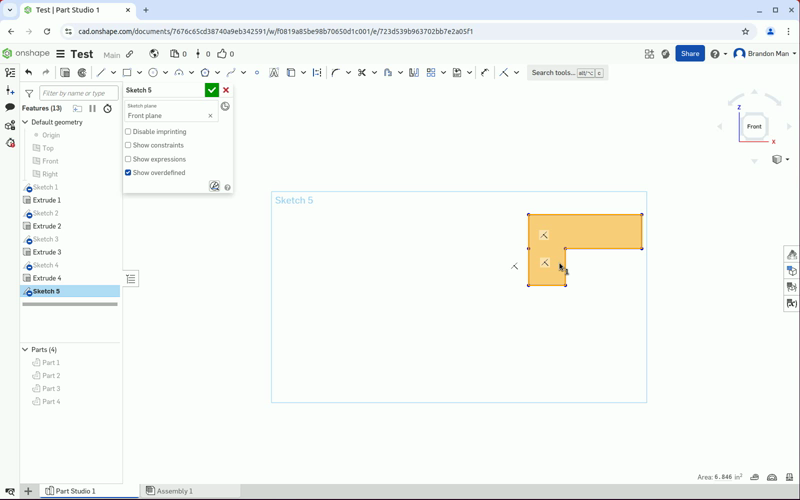
scroll(-6)
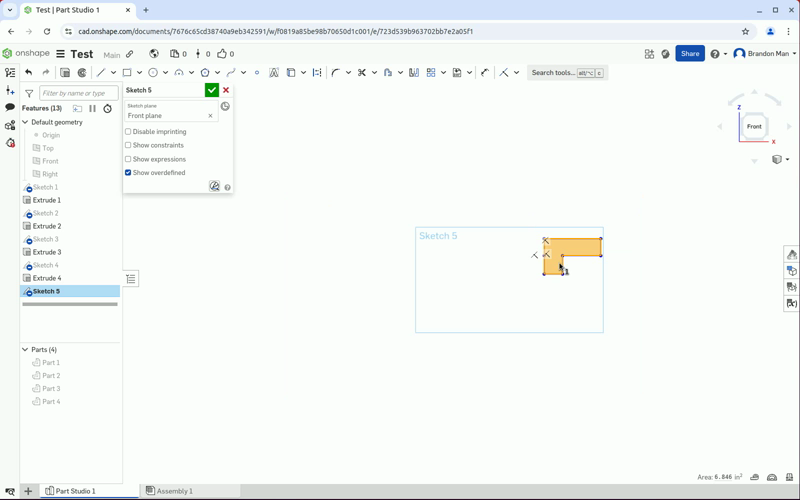
scroll(-6)
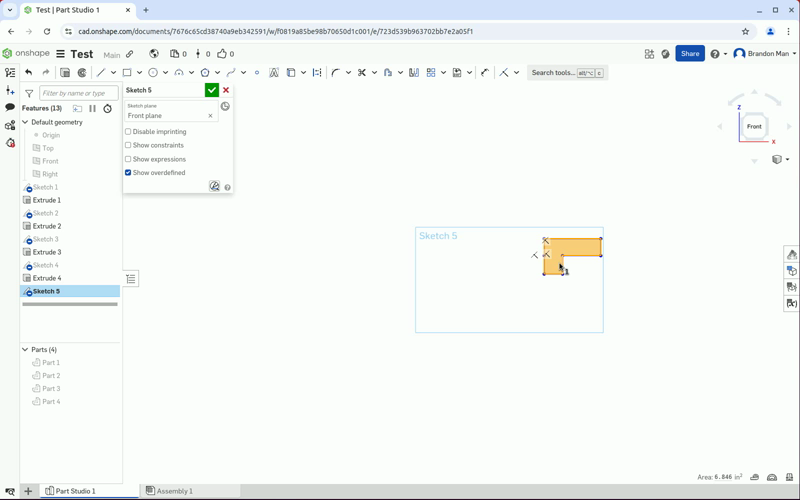
scroll(-6)
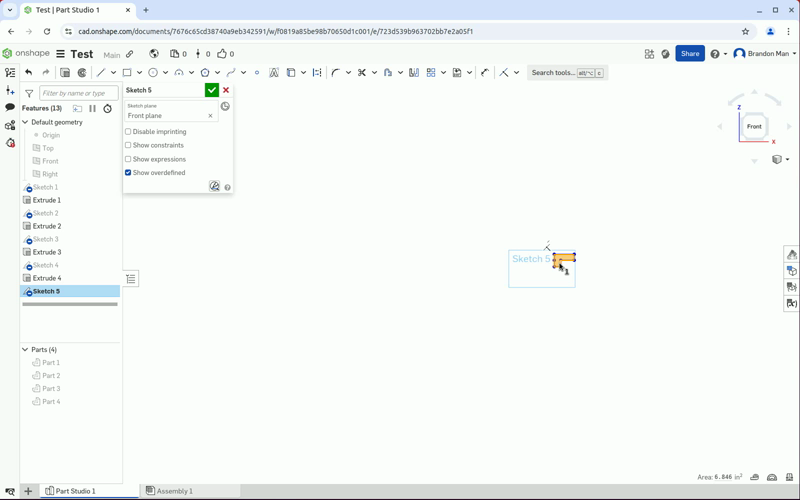
mouse_move(73, 352)
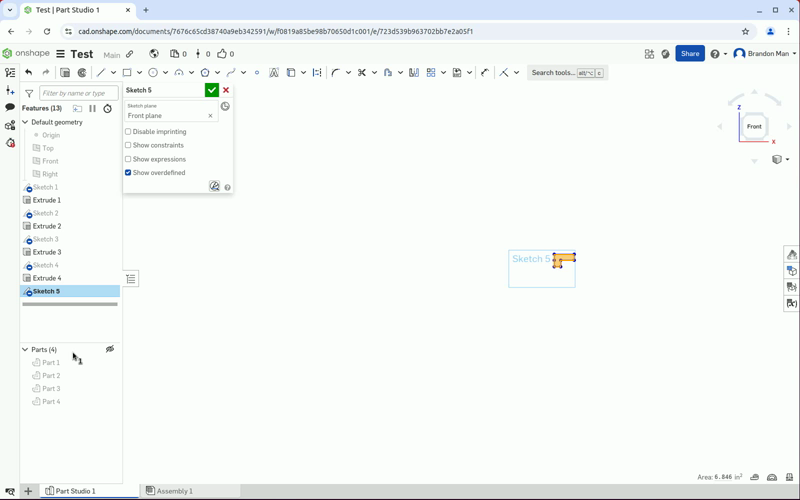
key(shift+y)
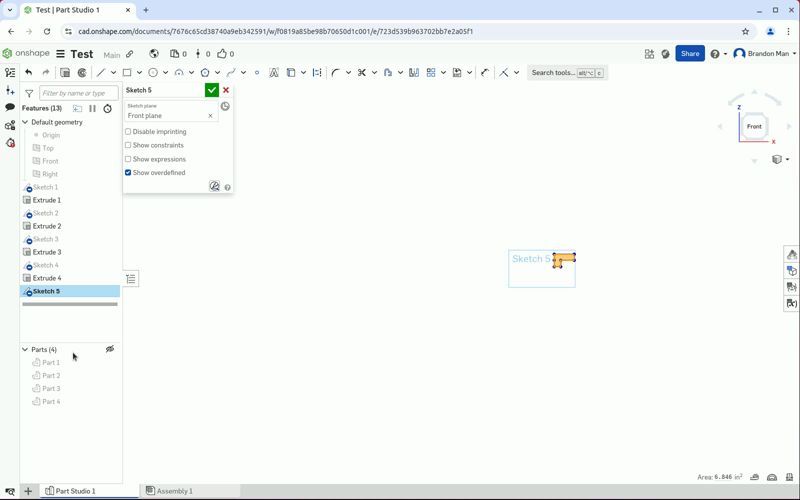
key(shift+e)
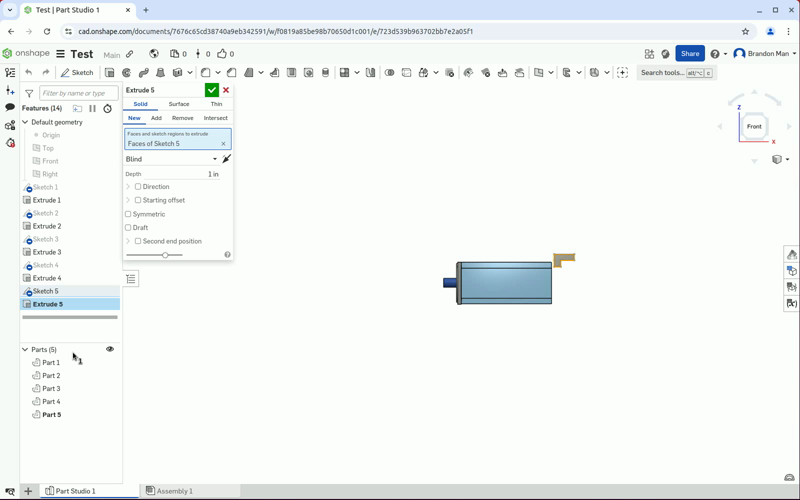
mouse_move(143, 106)
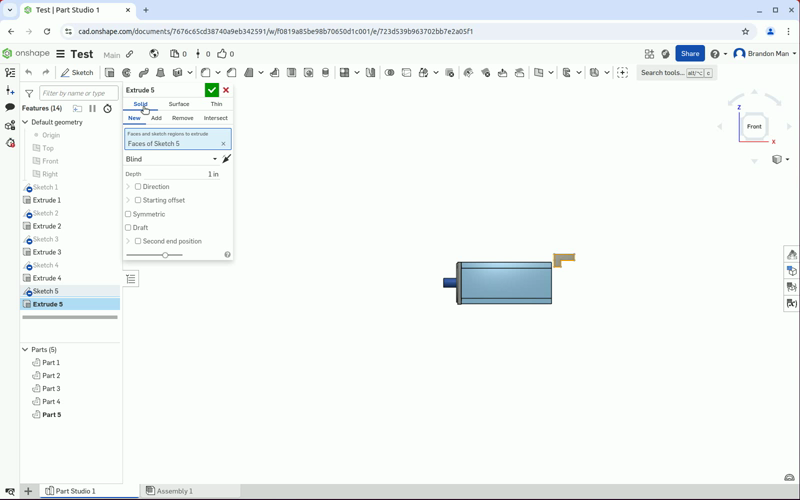
click(143, 106)
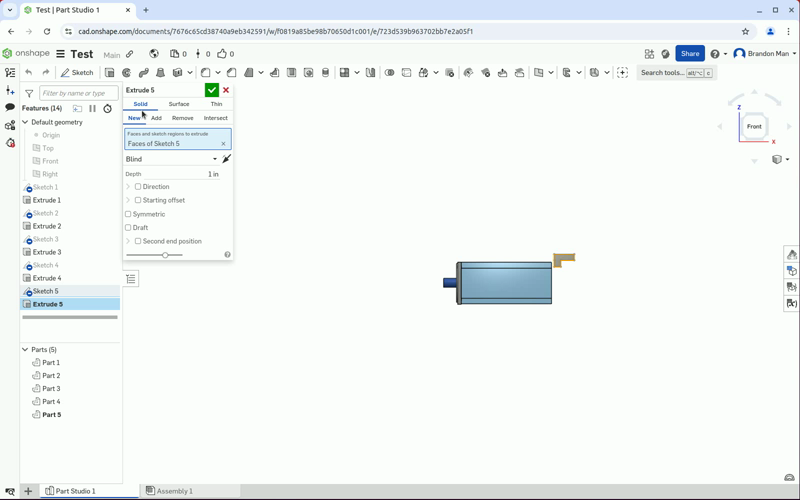
mouse_move(137, 120)
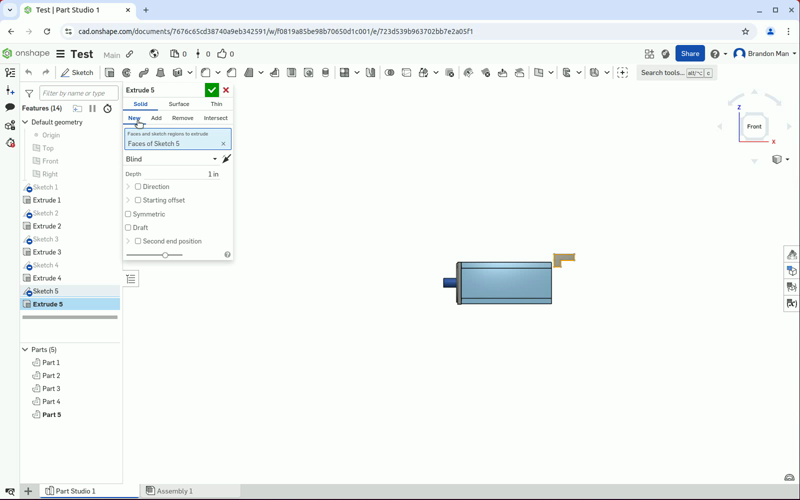
click(137, 120)
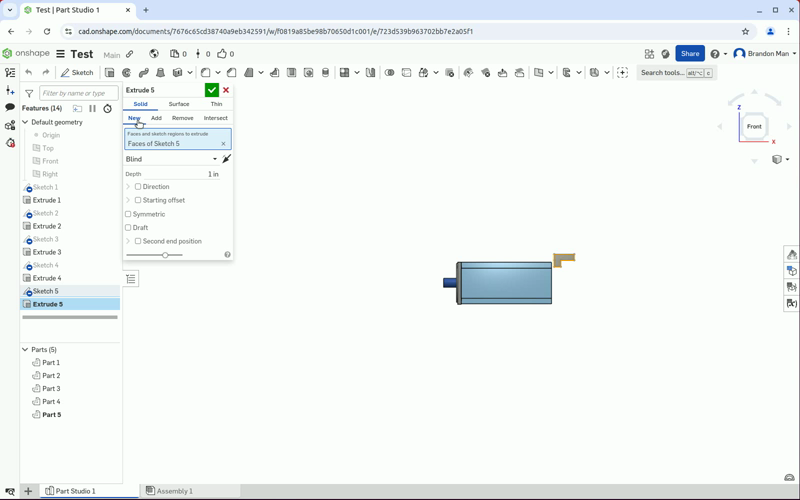
key(tab, 4)
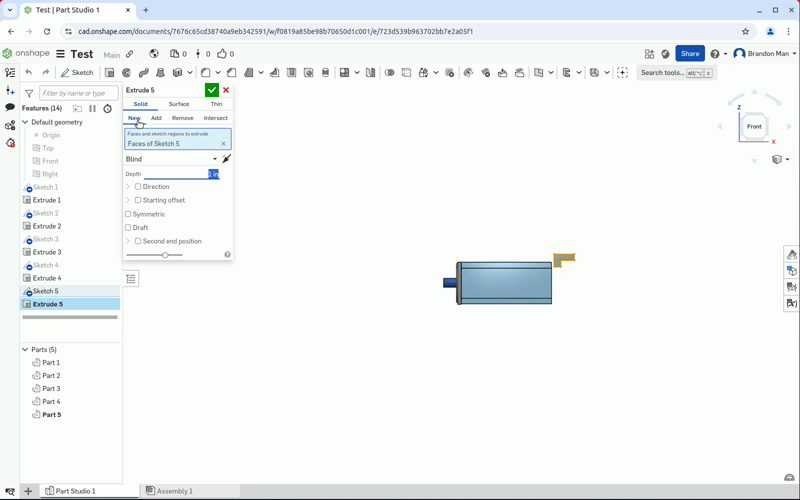
text(3.37)
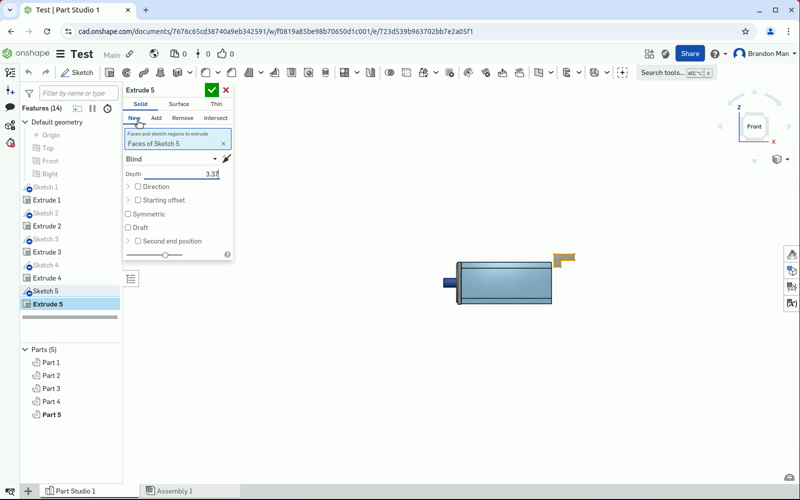
key(tab, 3)
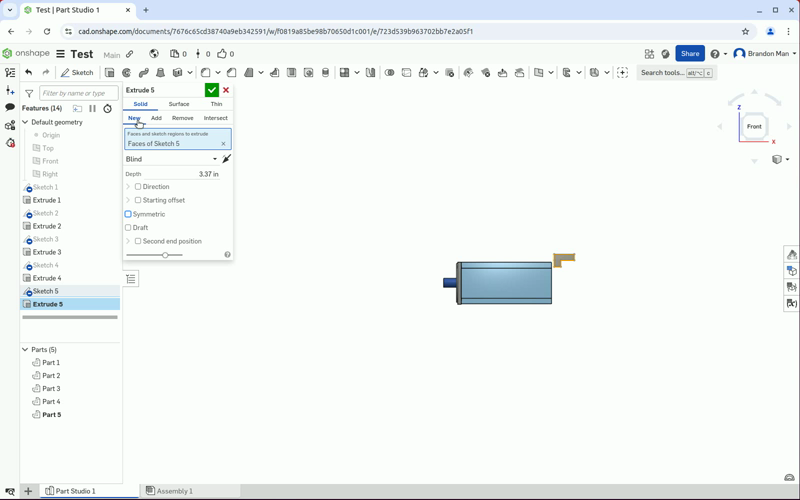
key(space)
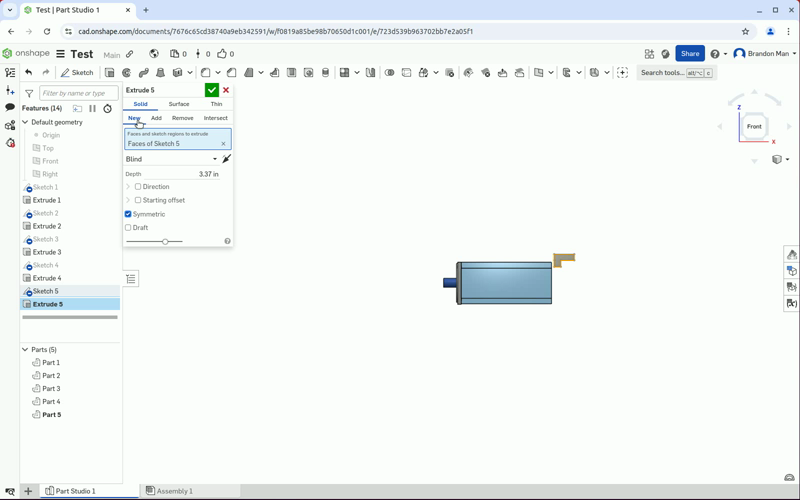
key(enter)
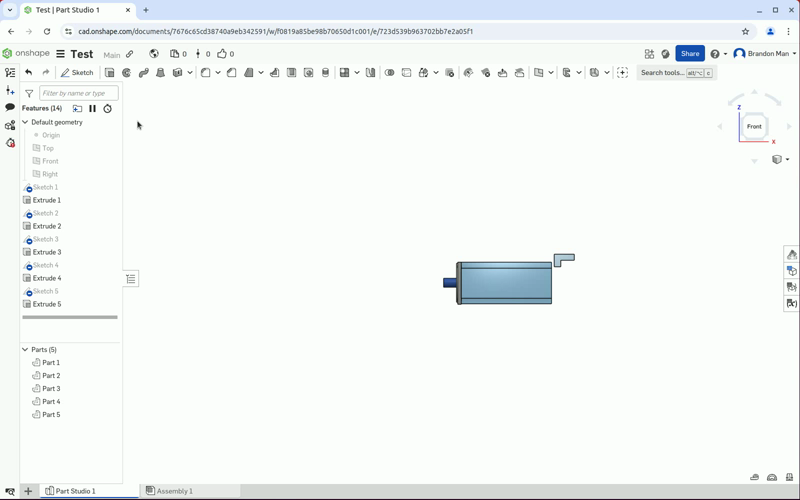
key(shift+h)
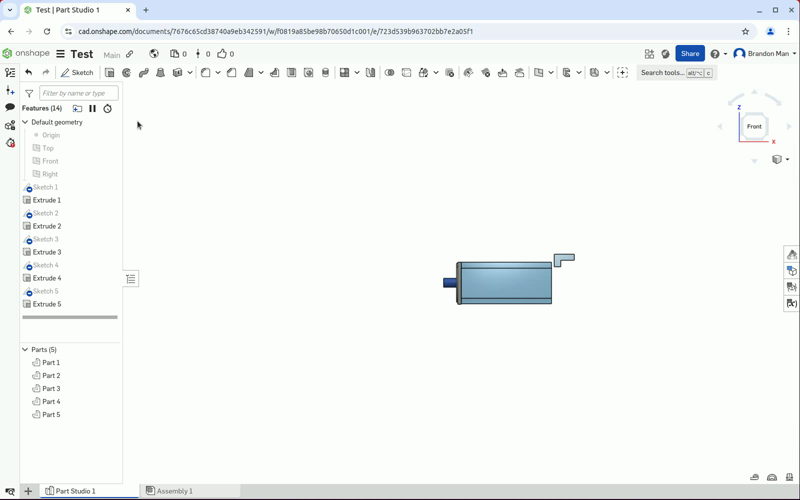
key(shift+h)
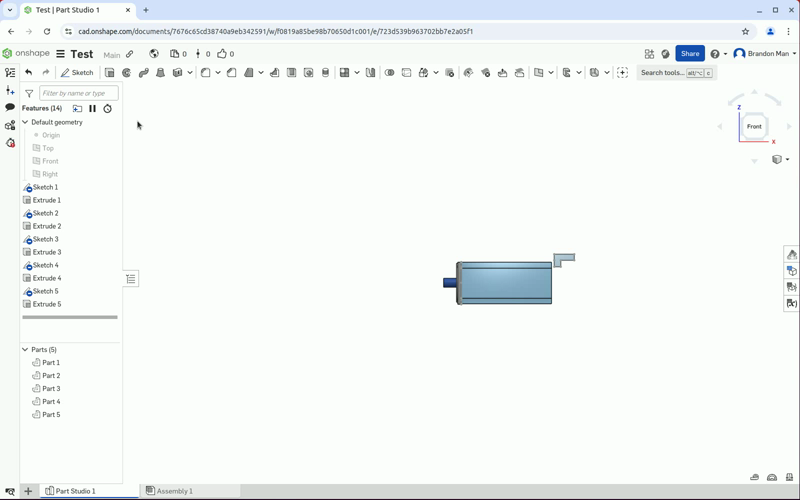
key(shift+7)
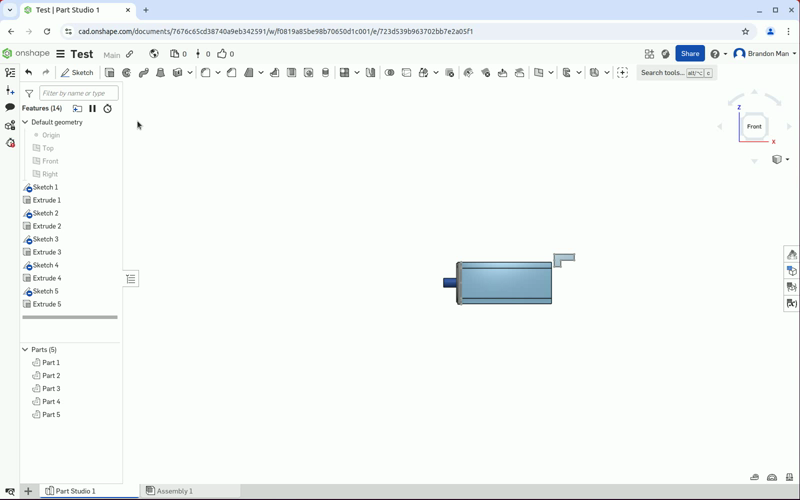
key(left, 2)
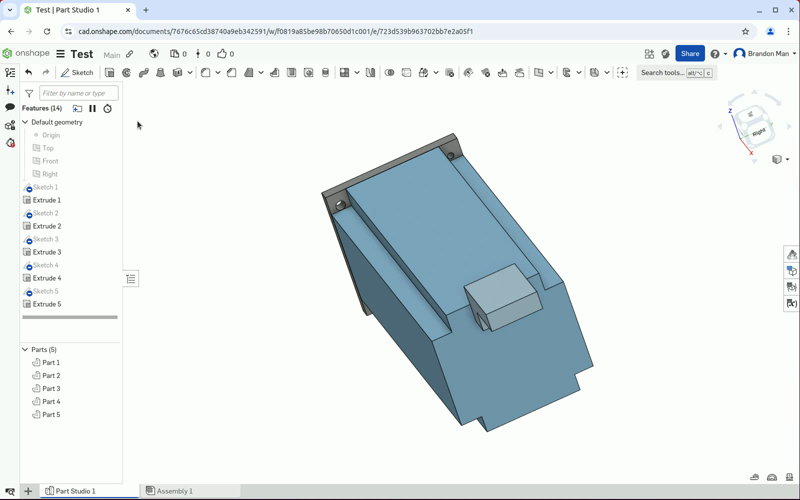
key(down, 2)
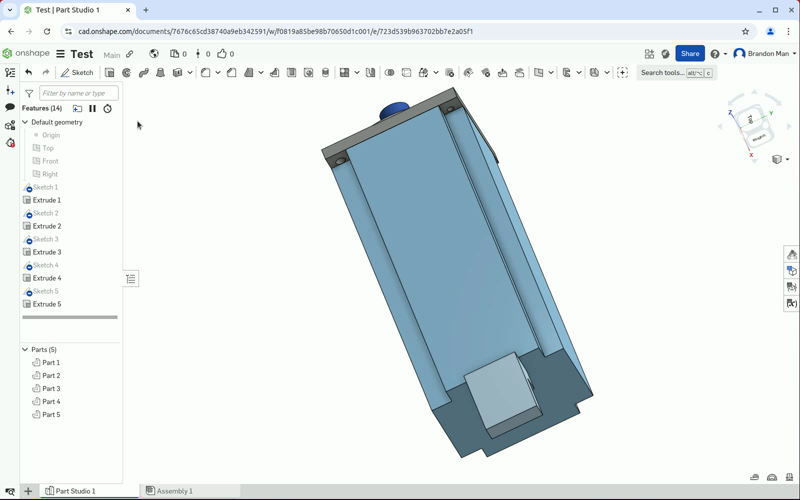
key(up, 2)
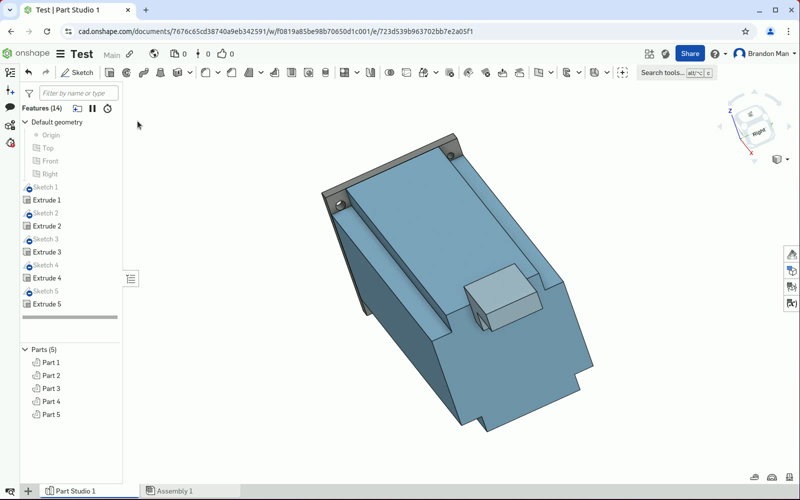
key(right, 2)
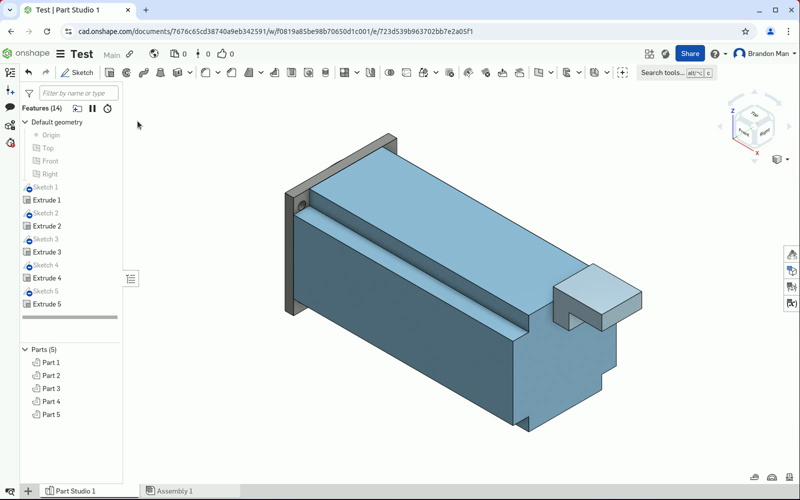
mouse_move(73, 189)
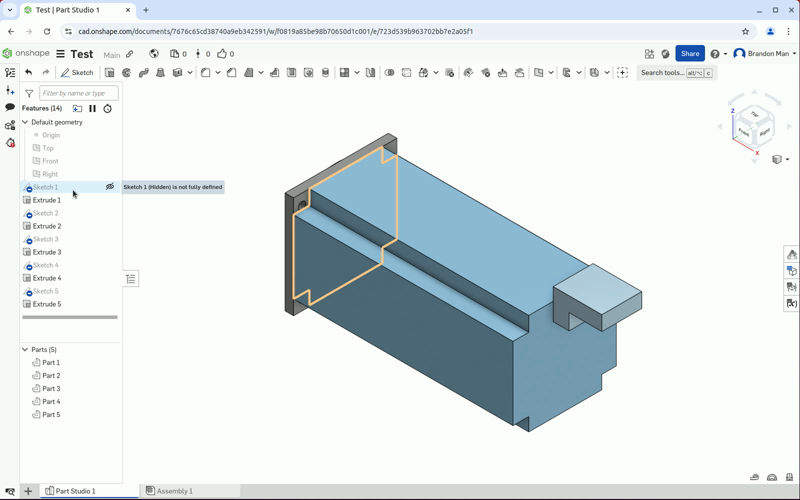
click(73, 189)